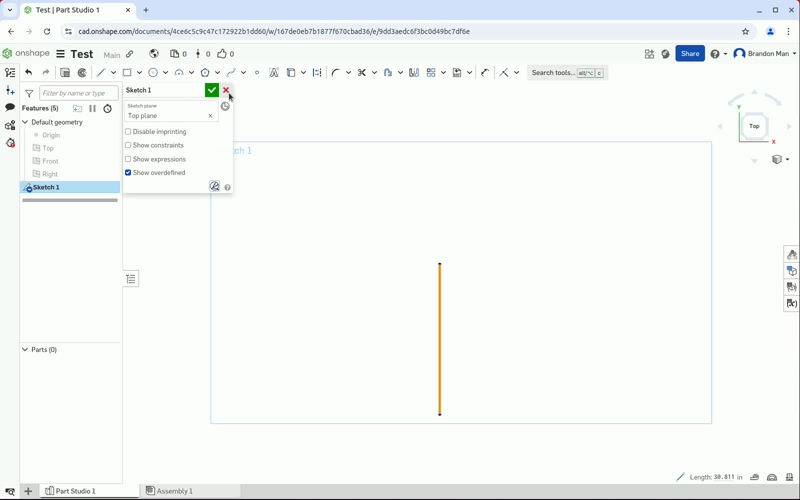
key(shift+h)
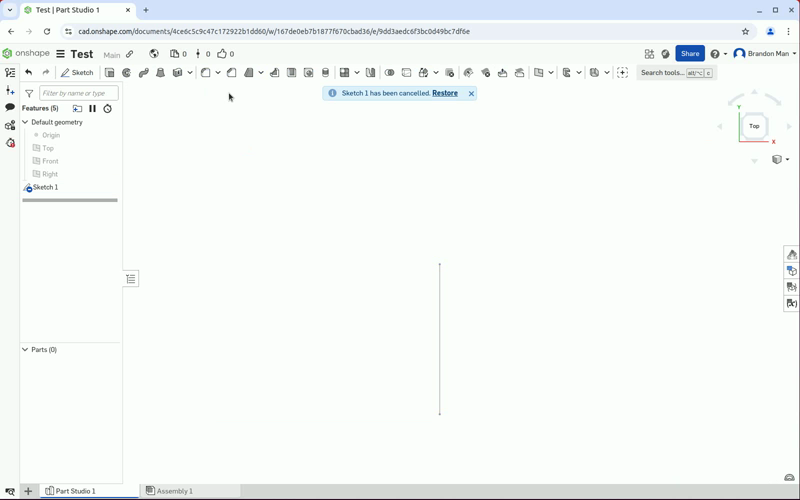
key(shift+s)
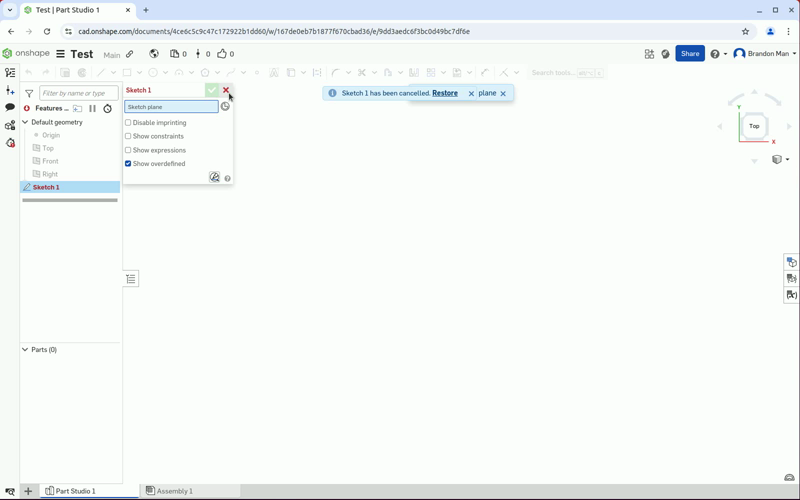
mouse_move(73, 150)
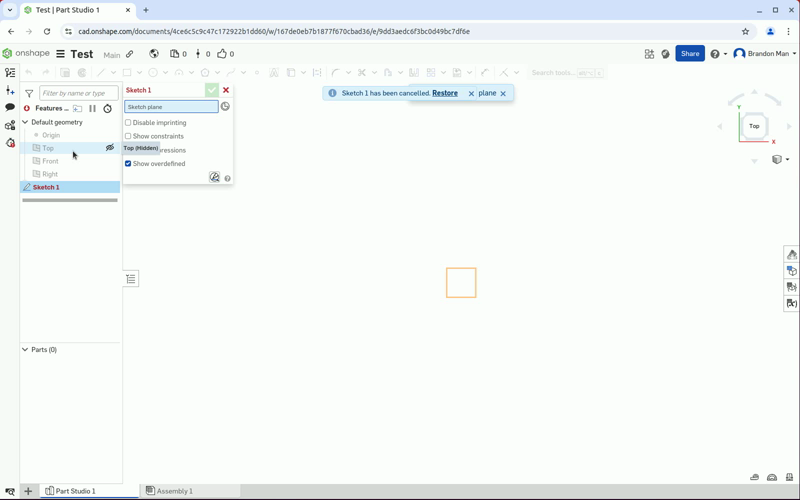
click(73, 150)
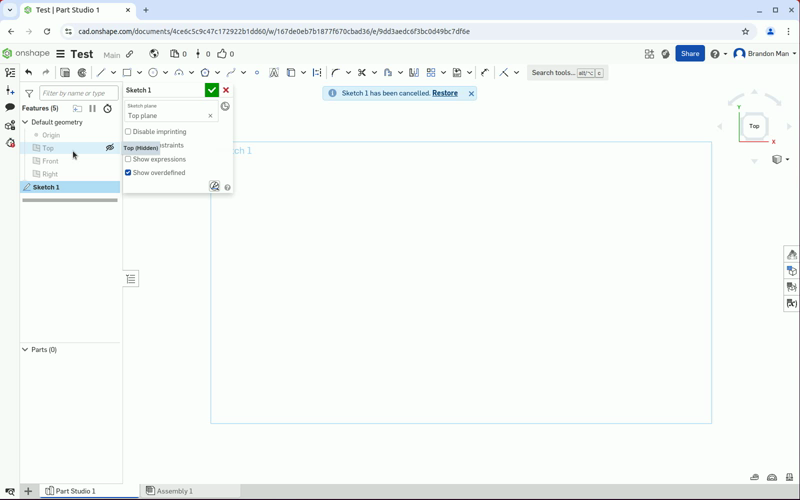
mouse_move(73, 352)
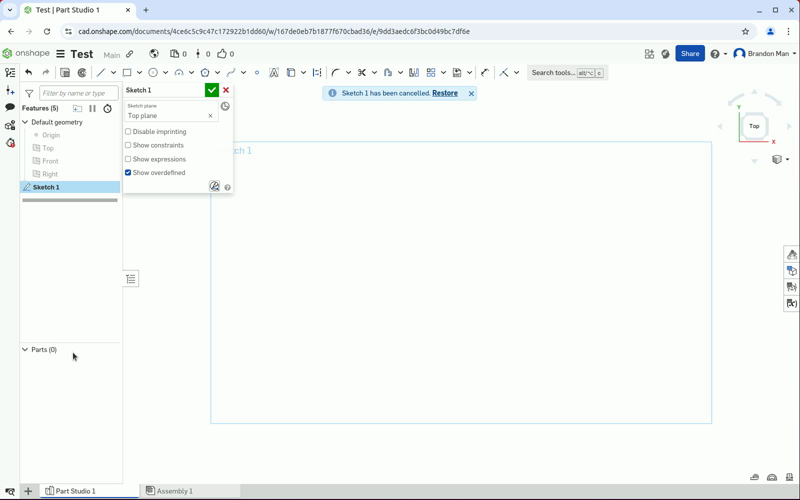
key(y)
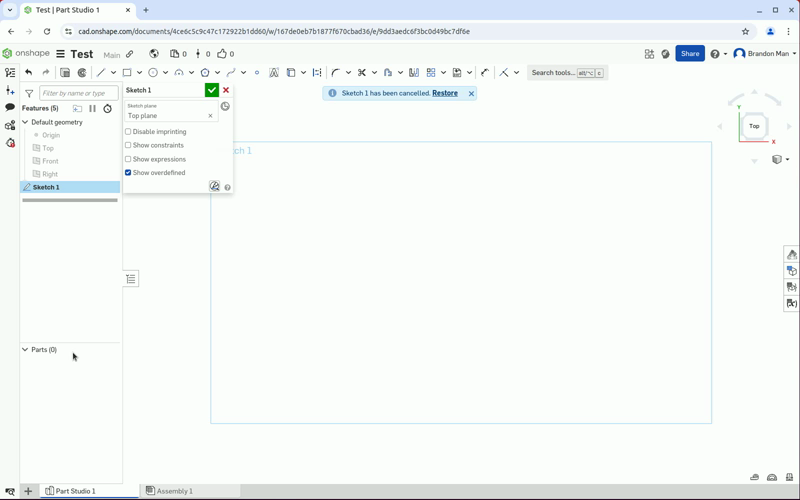
key(l)
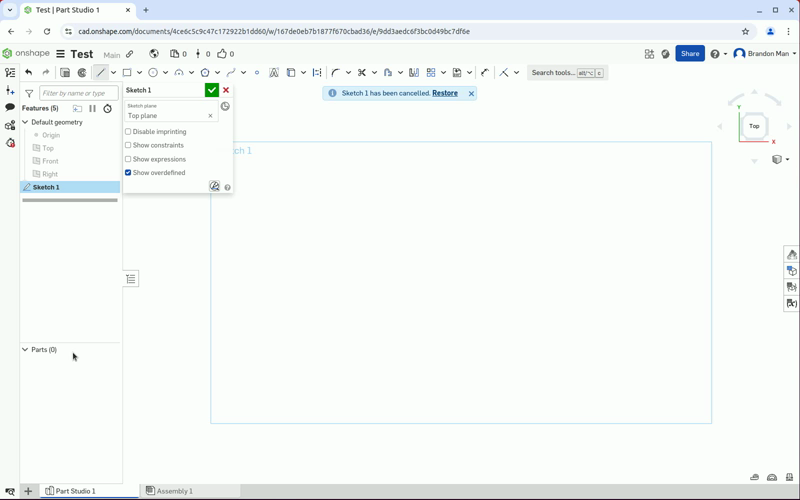
key_down(shift)
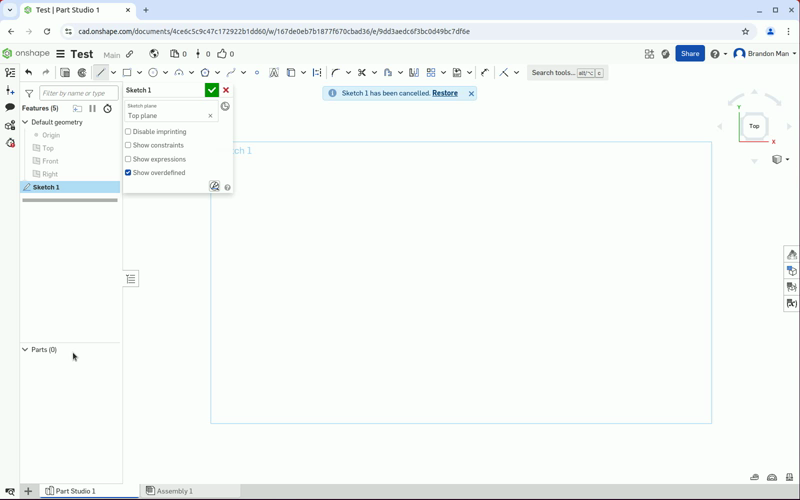
mouse_move(429, 314)
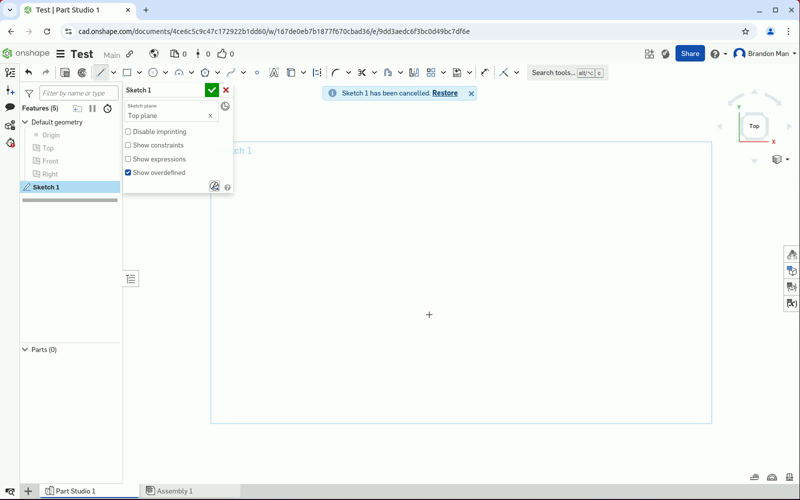
click(429, 314)
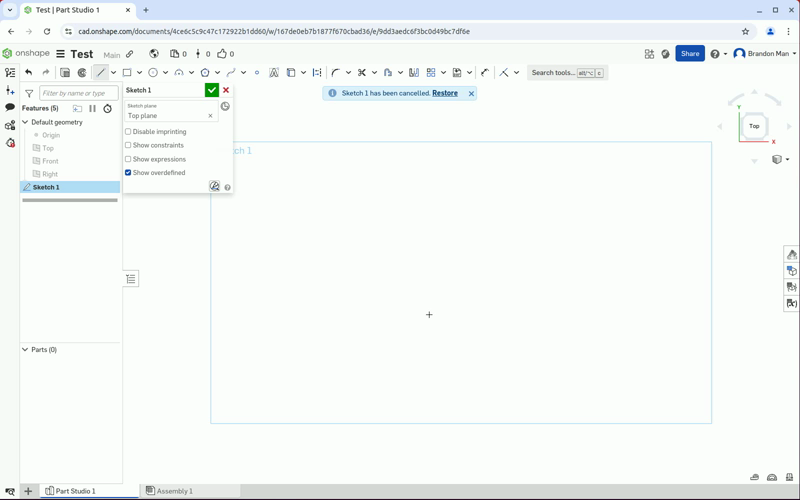
key_up(shift)
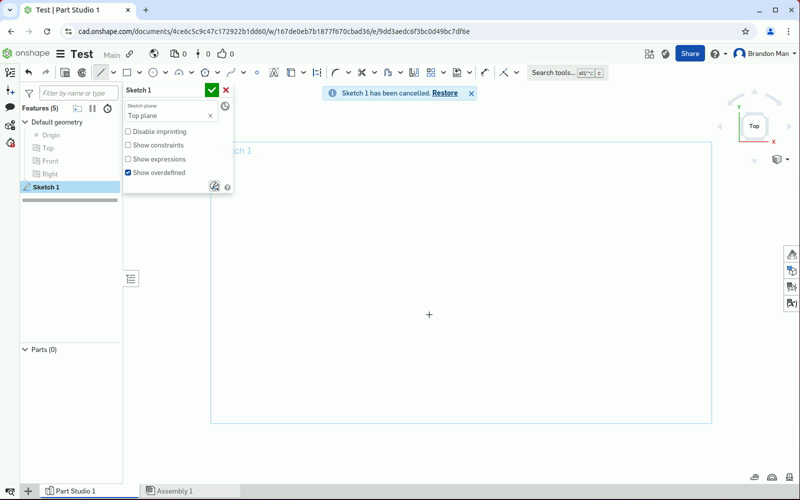
key_down(shift)
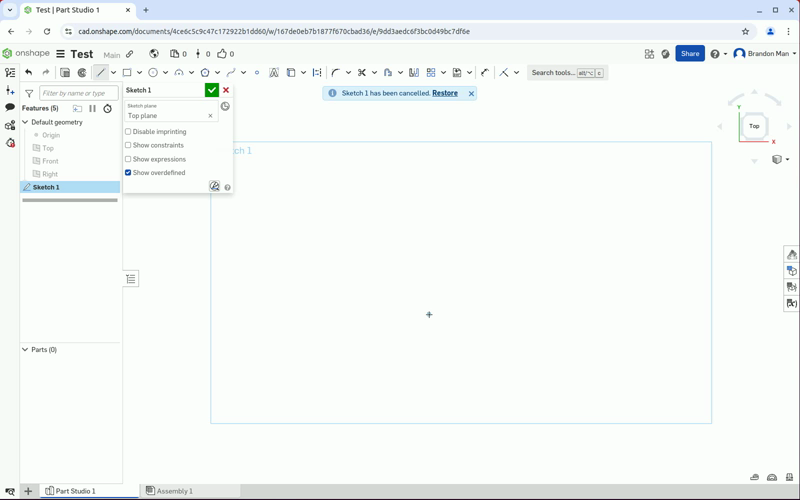
mouse_move(459, 314)
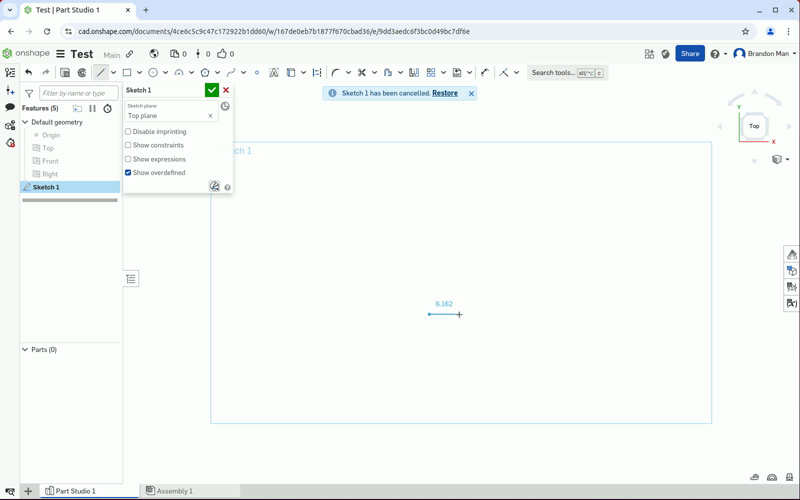
mouse_move(434, 314)
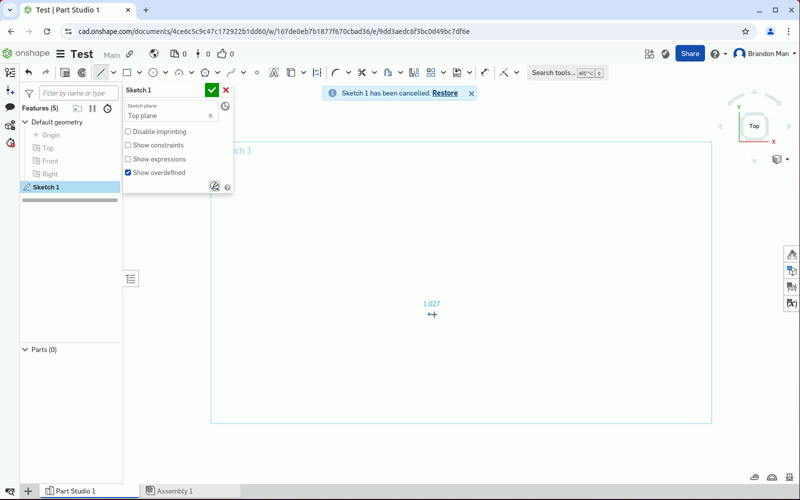
scroll(6)
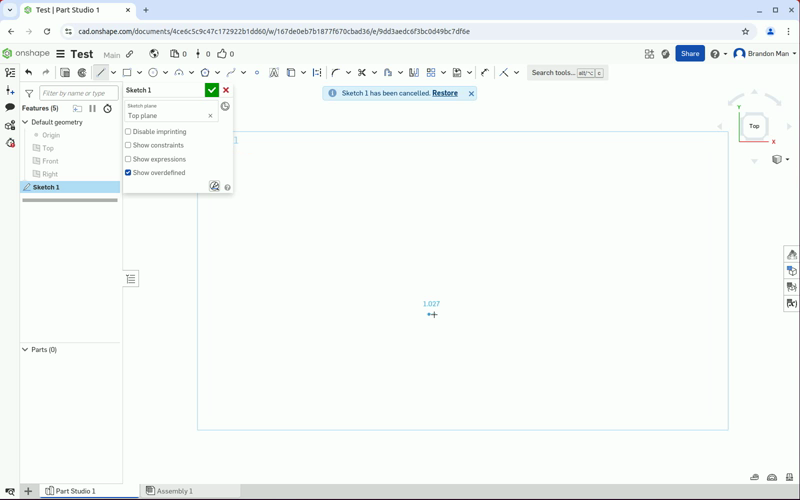
scroll(6)
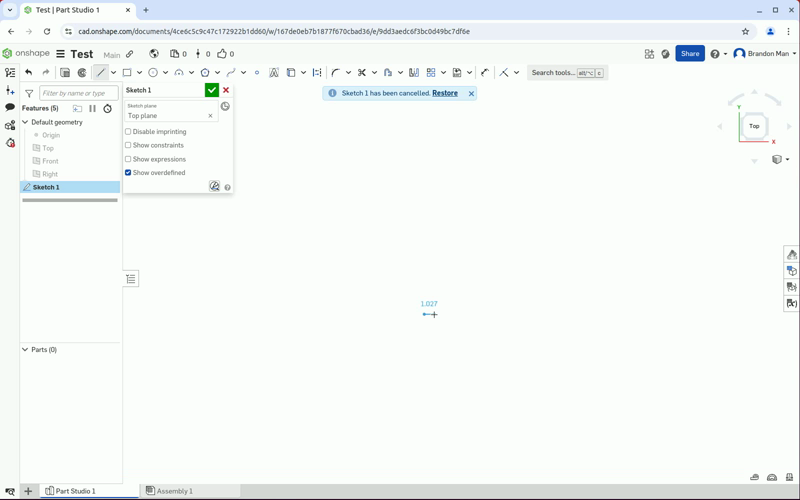
scroll(6)
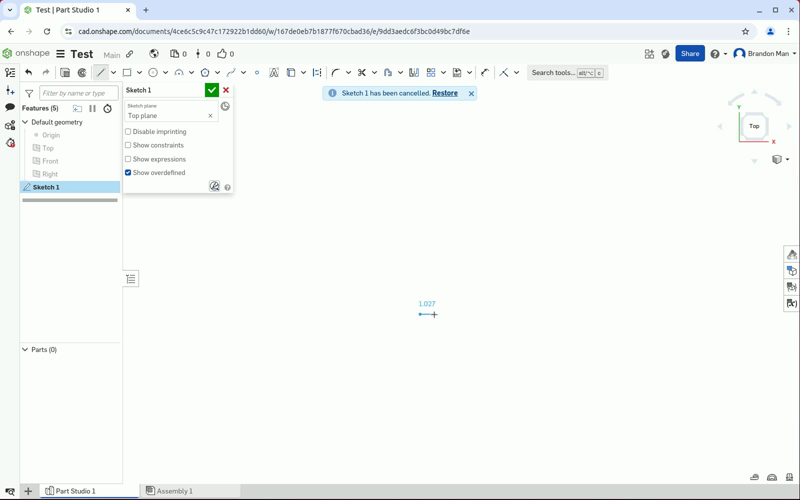
scroll(6)
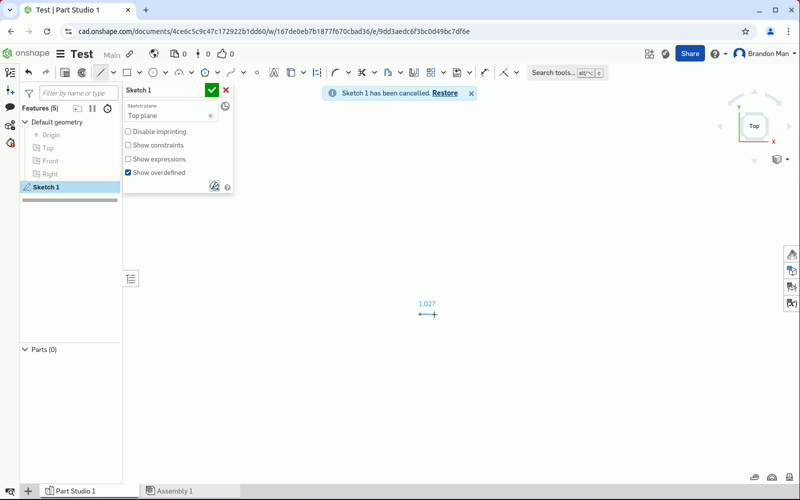
scroll(6)
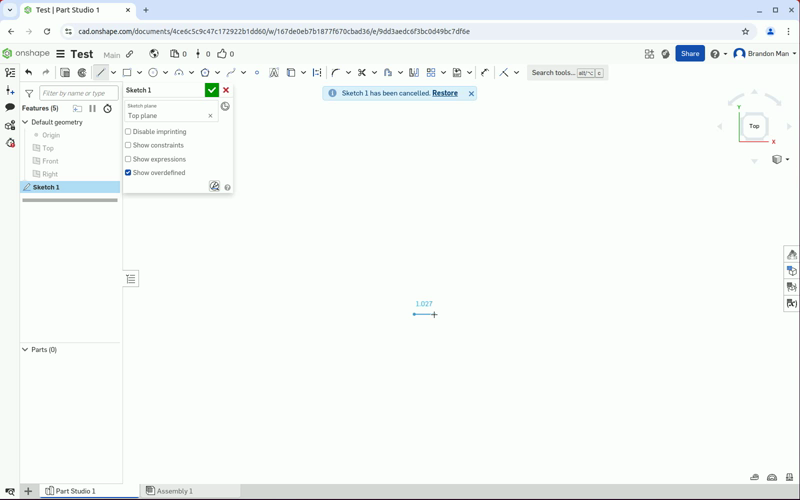
scroll(6)
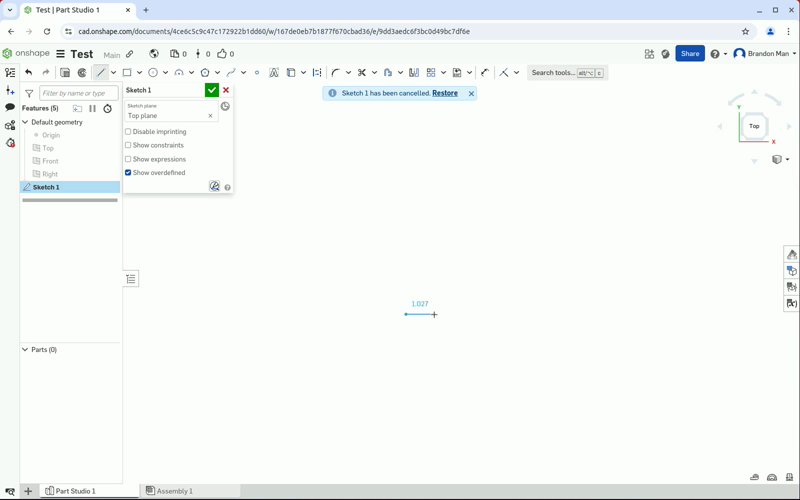
scroll(6)
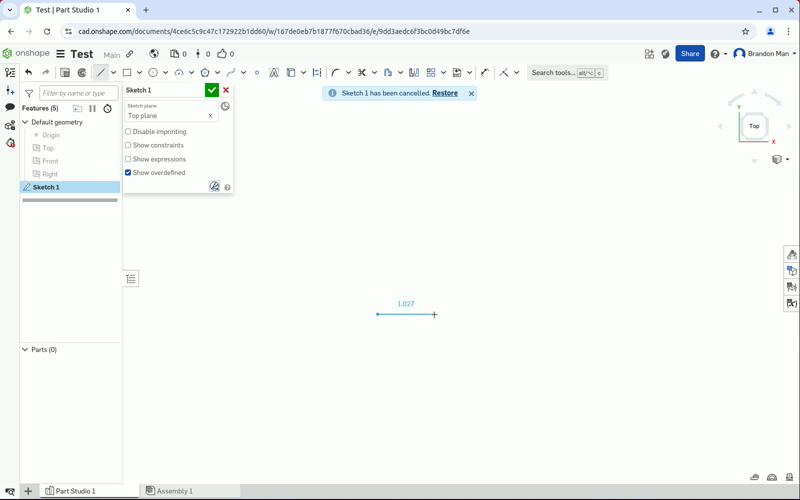
click(434, 314)
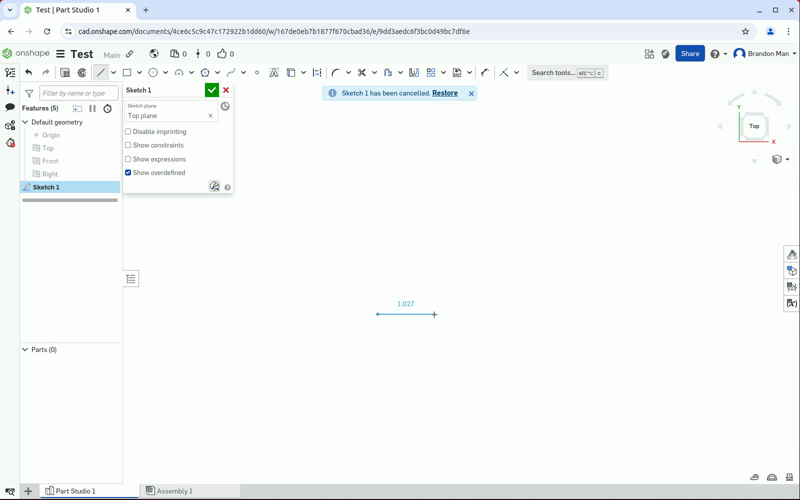
scroll(-6)
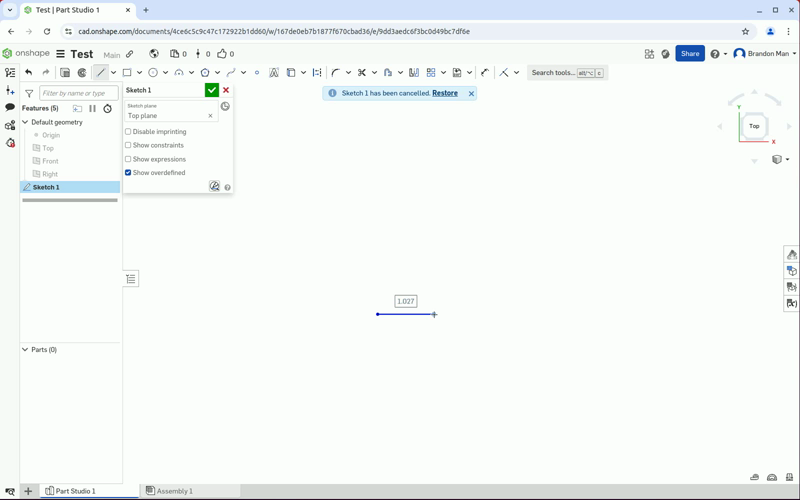
scroll(-6)
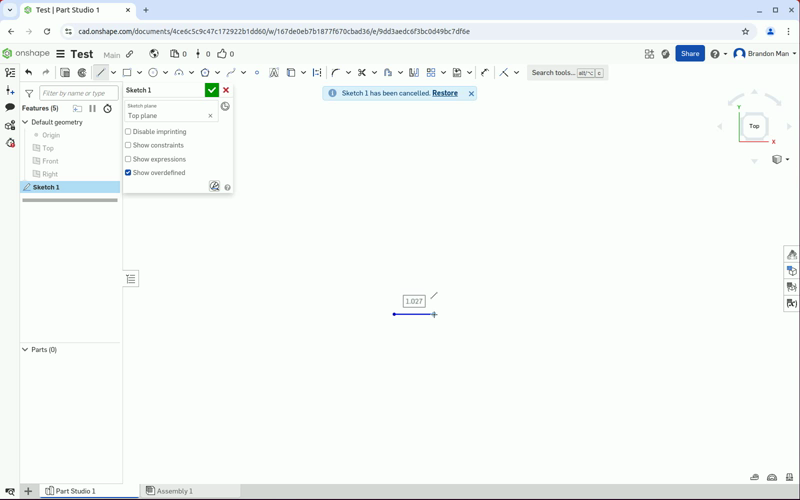
scroll(-6)
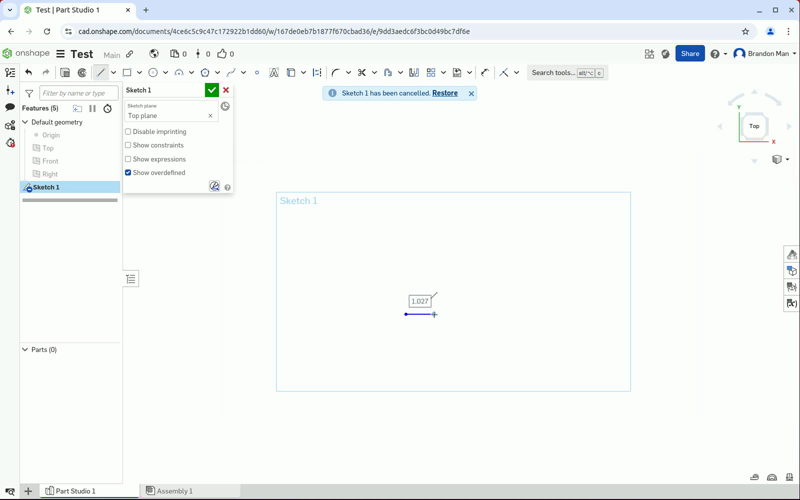
scroll(-6)
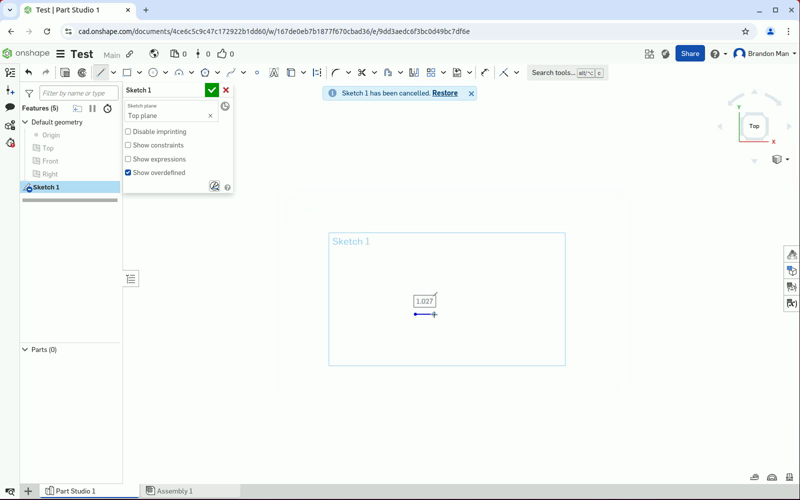
scroll(-6)
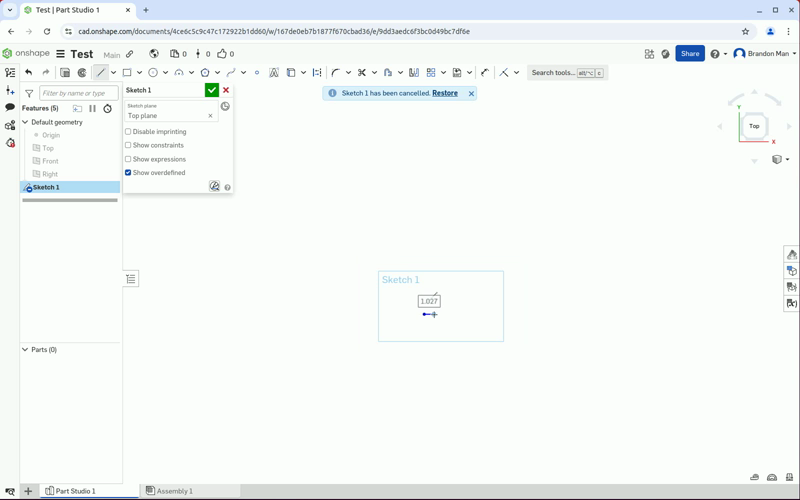
scroll(-6)
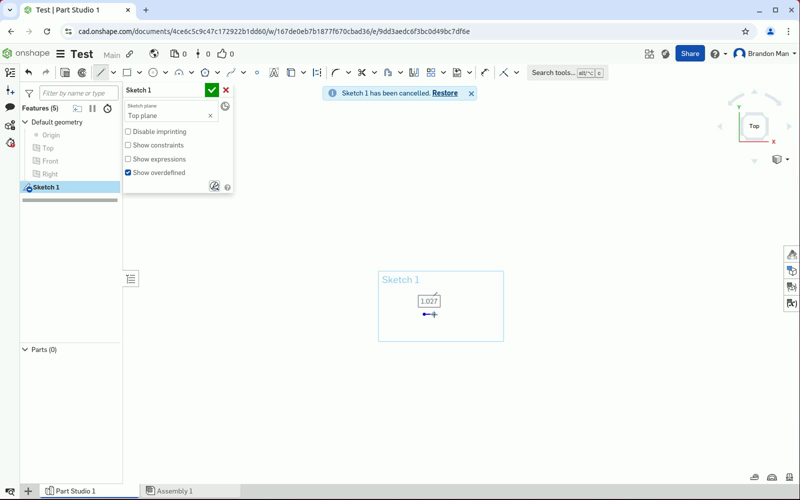
scroll(-6)
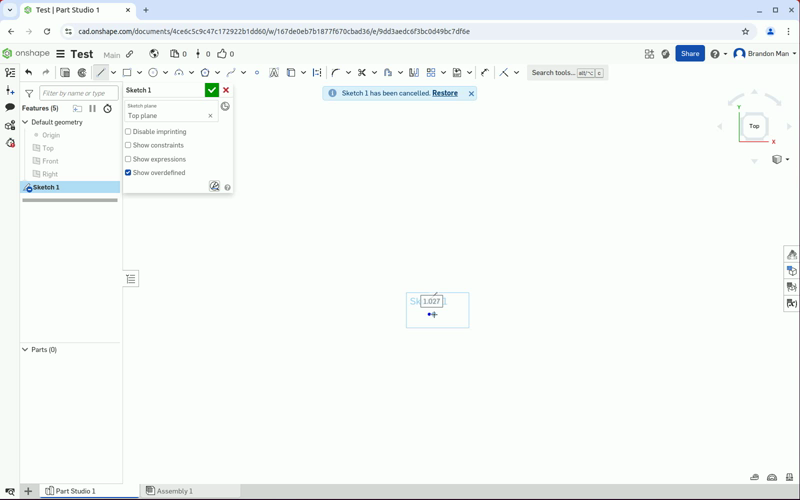
key_up(shift)
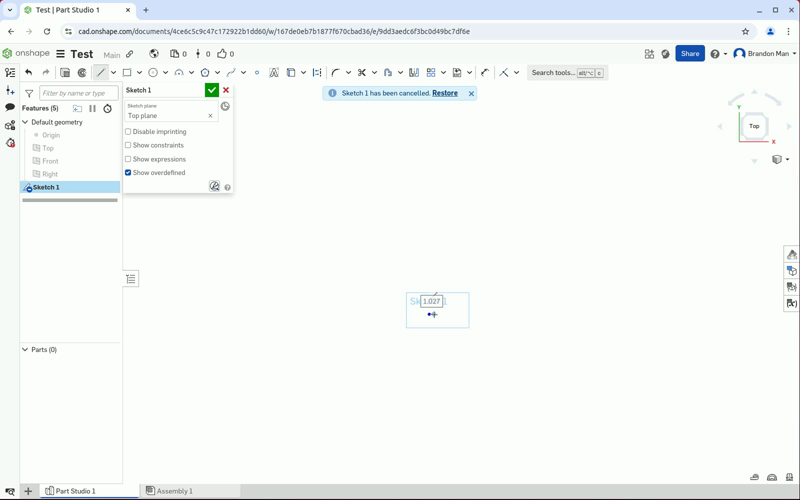
key_down(shift)
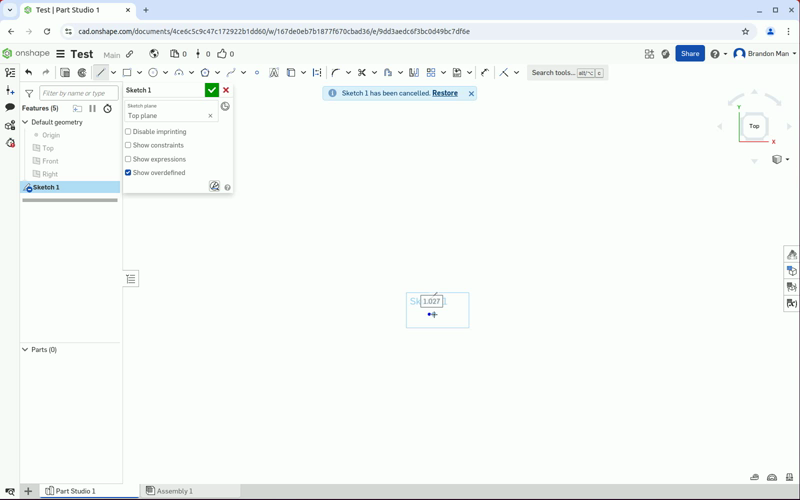
mouse_move(464, 314)
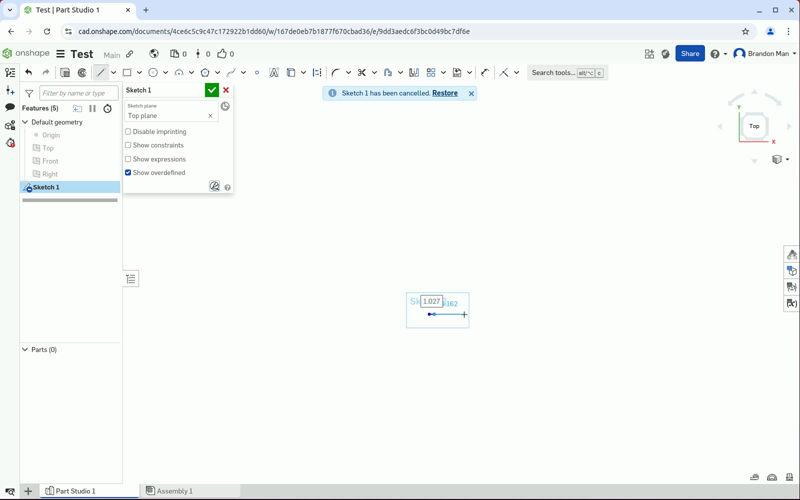
mouse_move(434, 309)
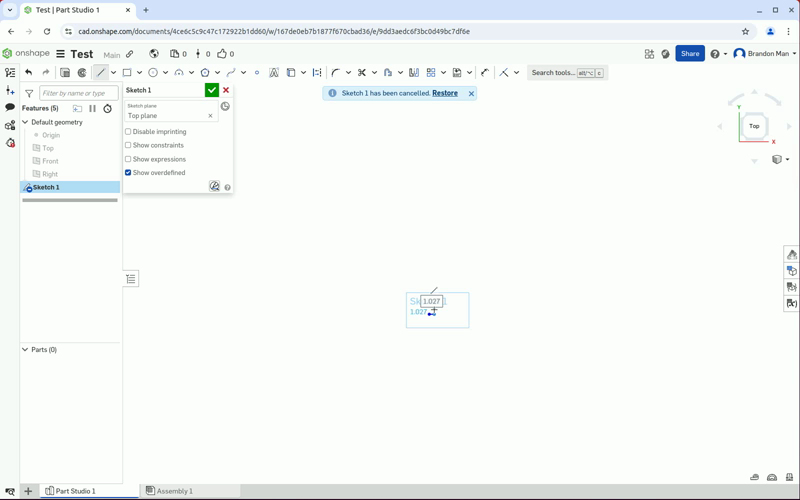
scroll(6)
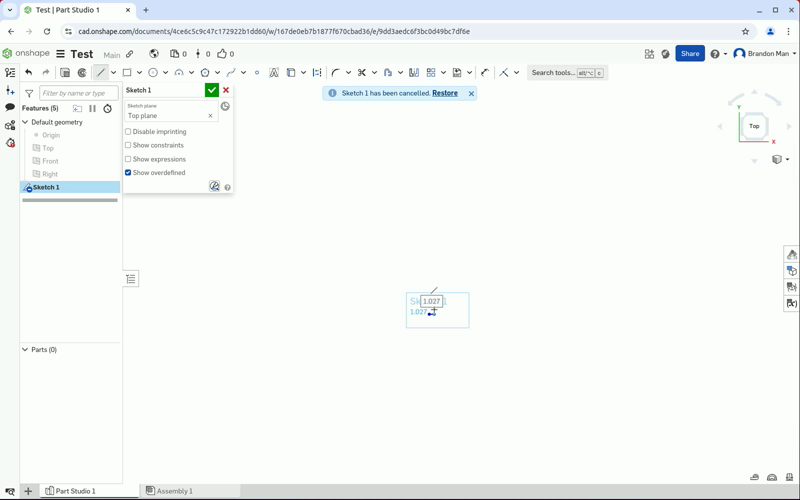
scroll(6)
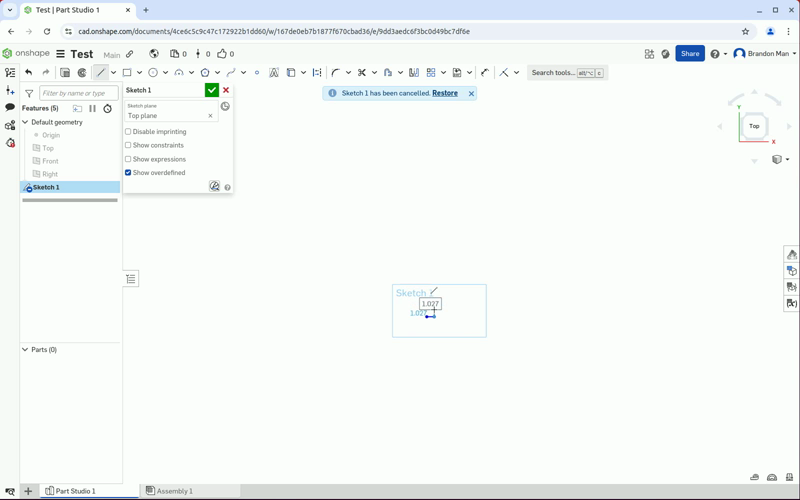
scroll(6)
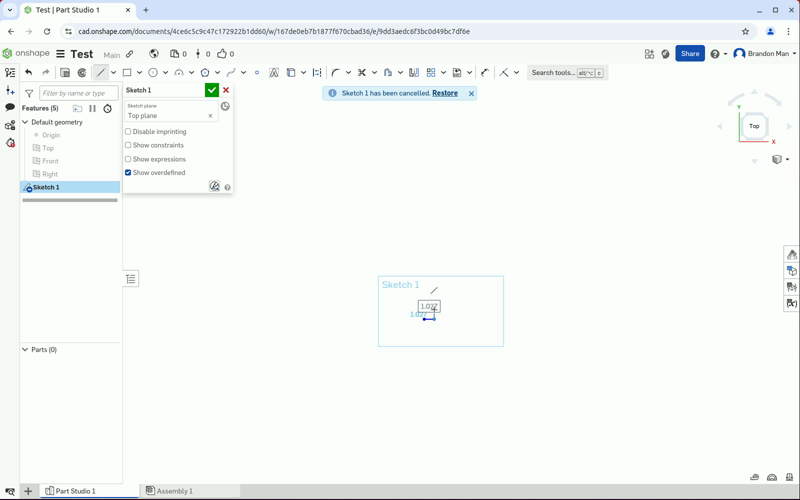
scroll(6)
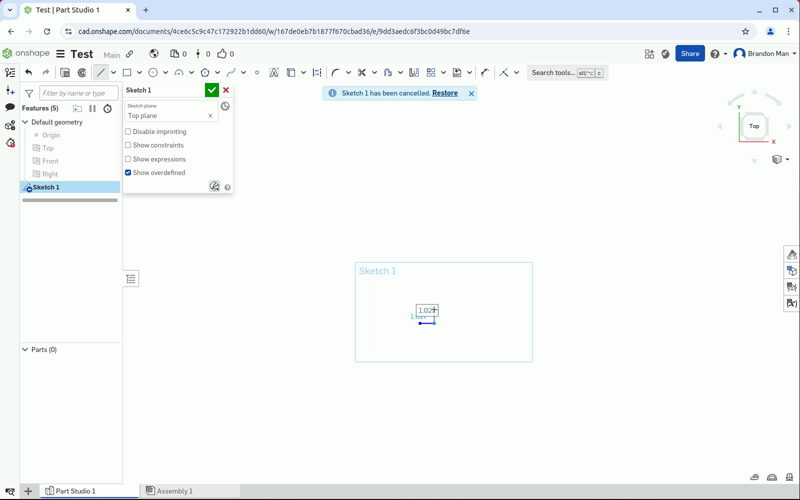
scroll(6)
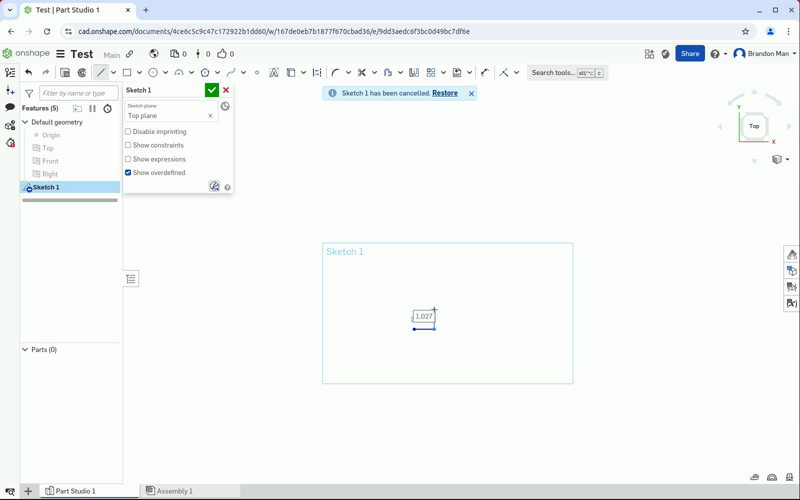
scroll(6)
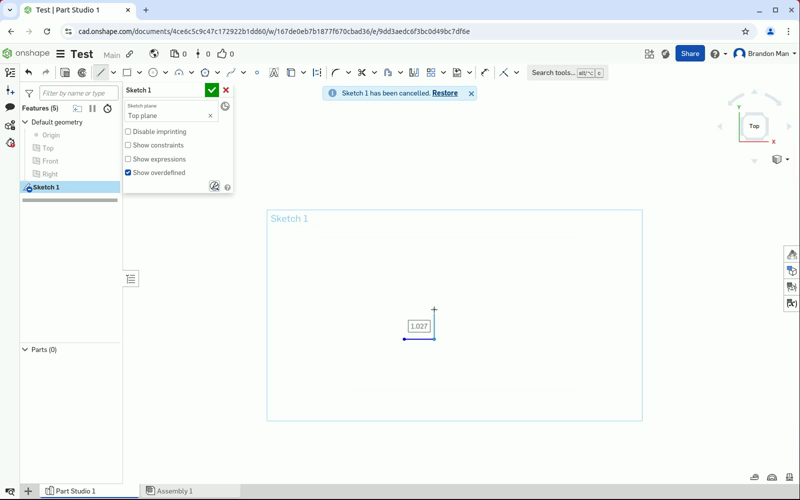
scroll(6)
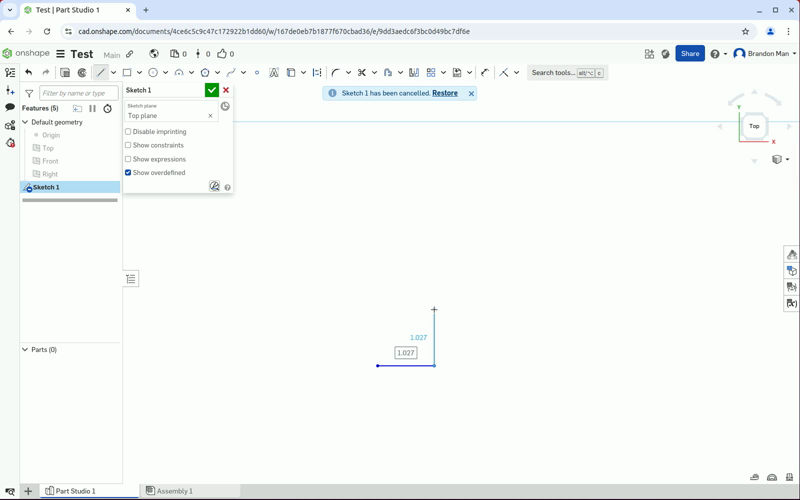
click(434, 309)
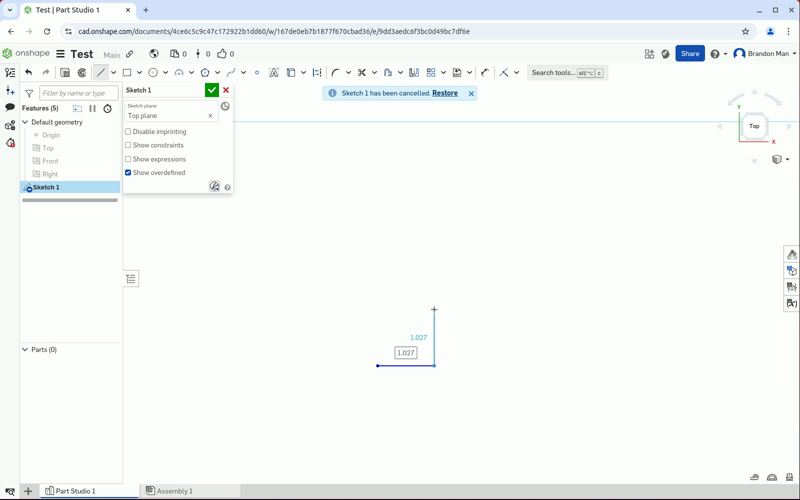
scroll(-6)
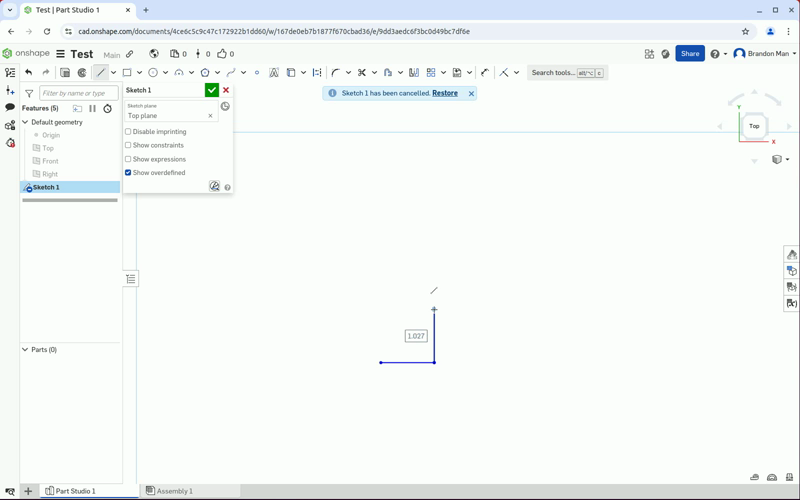
scroll(-6)
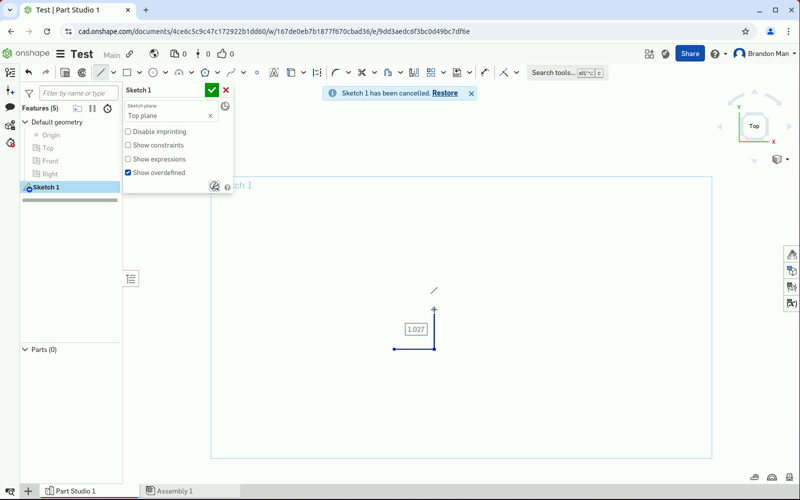
scroll(-6)
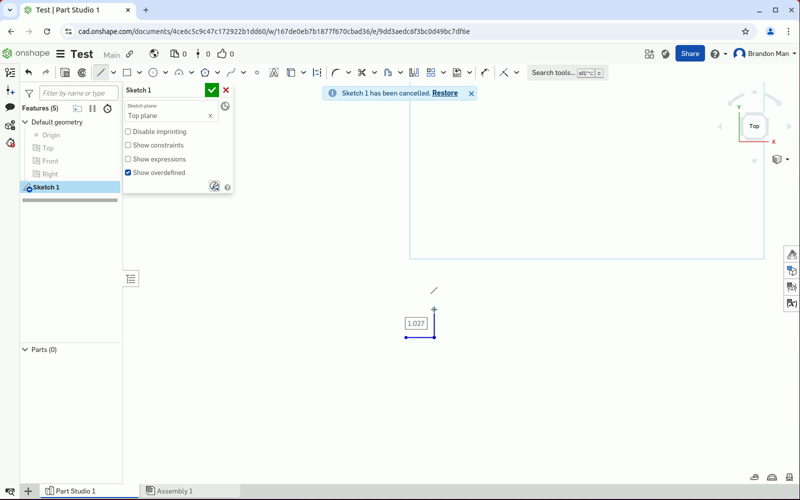
scroll(-6)
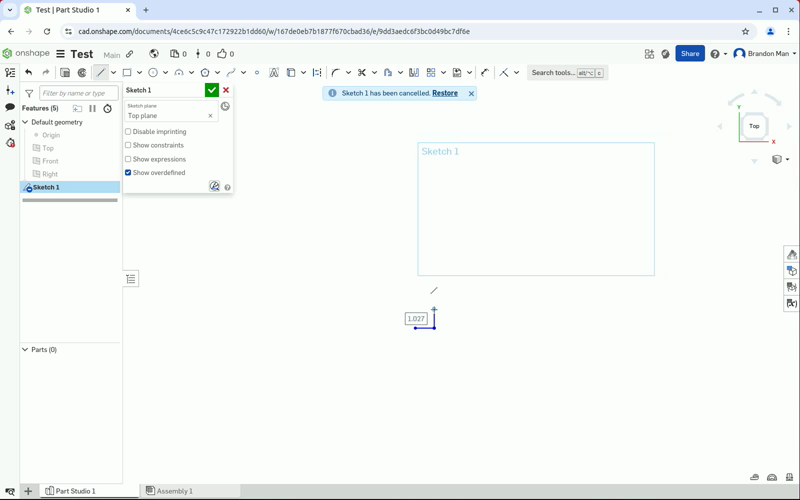
scroll(-6)
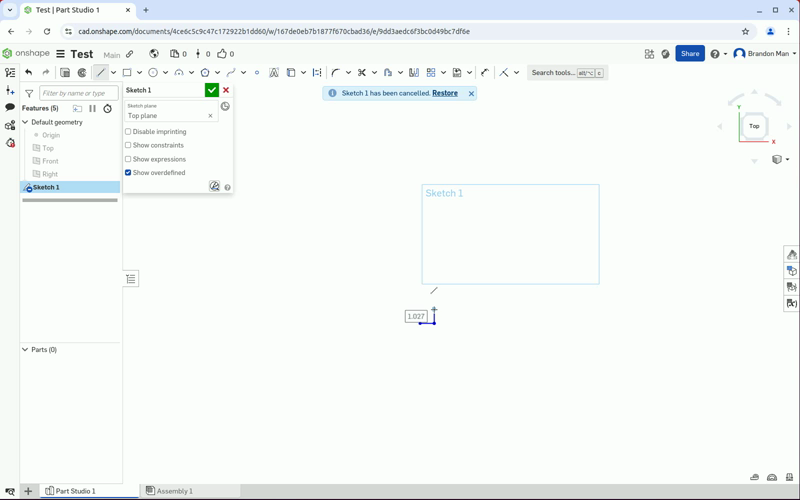
scroll(-6)
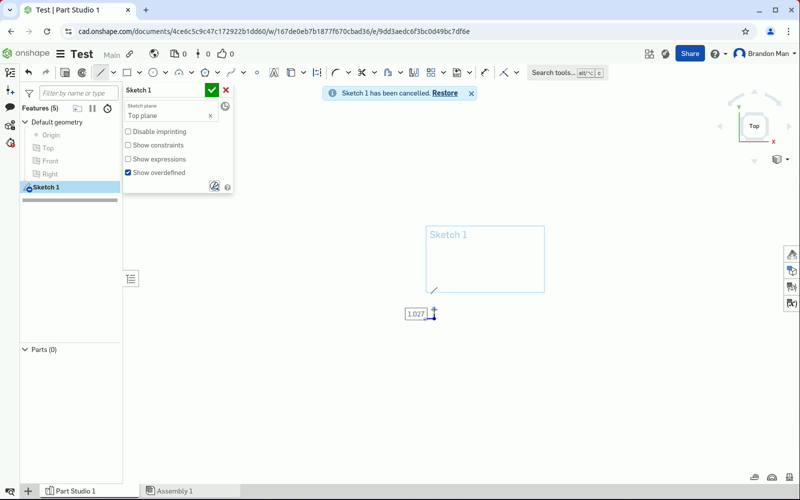
scroll(-6)
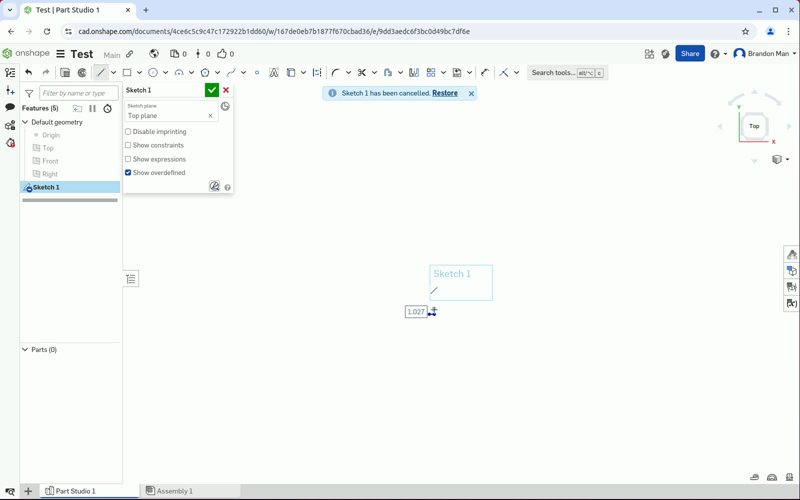
key_up(shift)
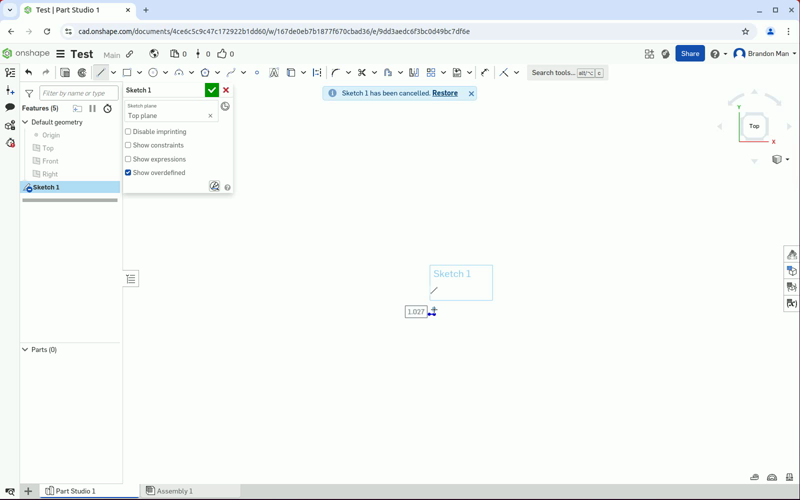
key_down(shift)
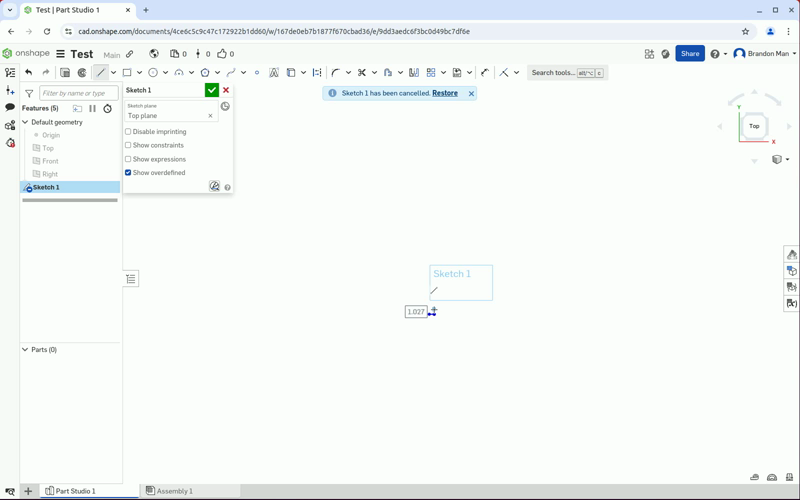
mouse_move(464, 309)
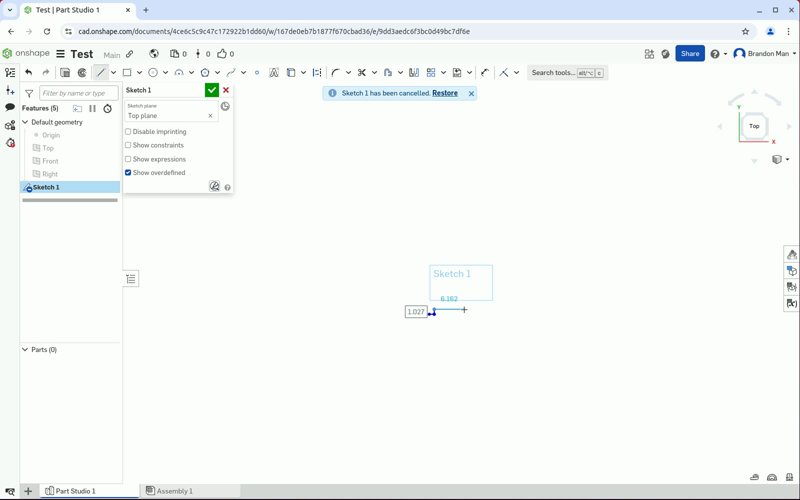
mouse_move(434, 256)
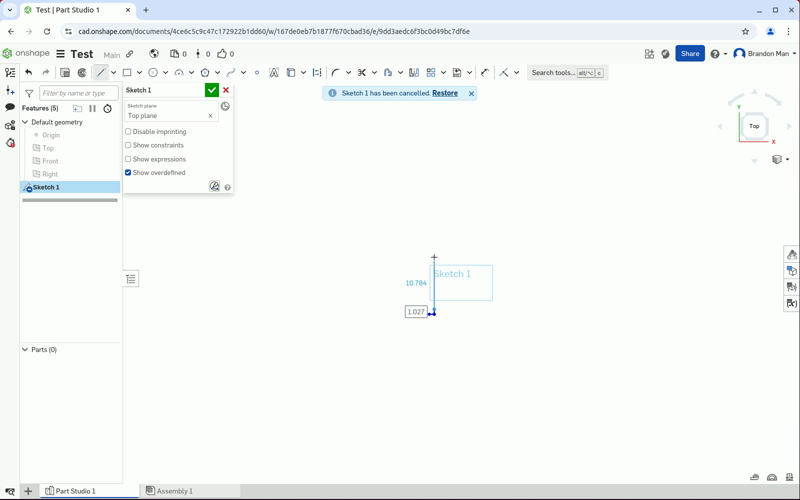
click(434, 256)
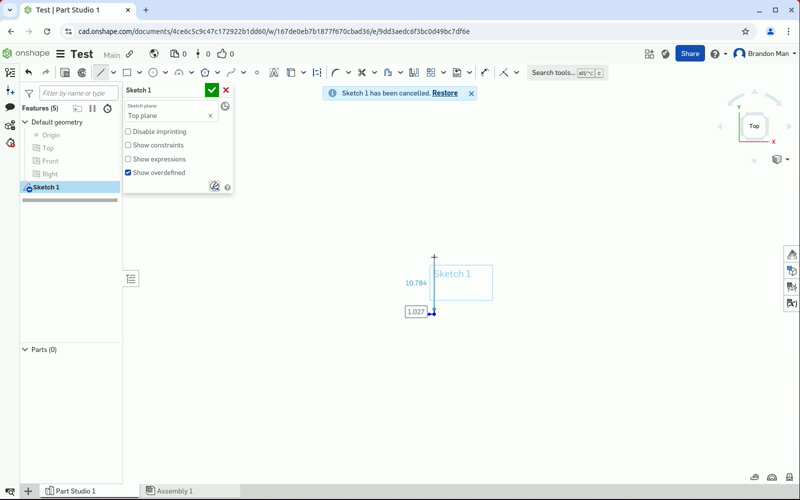
key_up(shift)
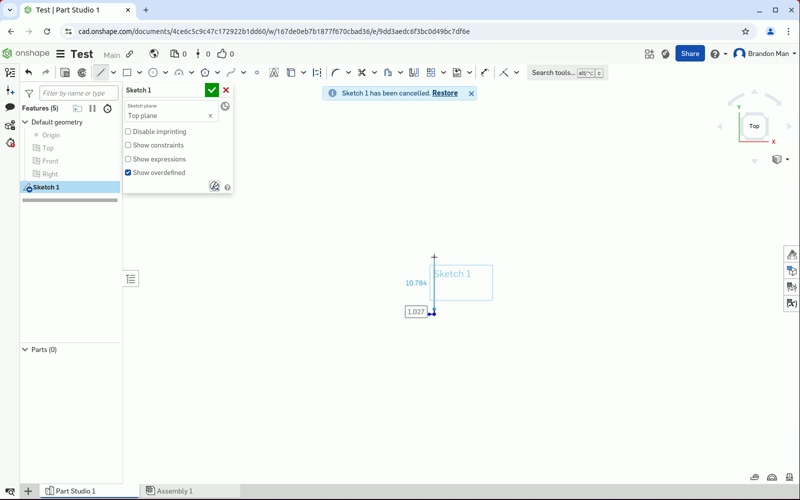
key_down(shift)
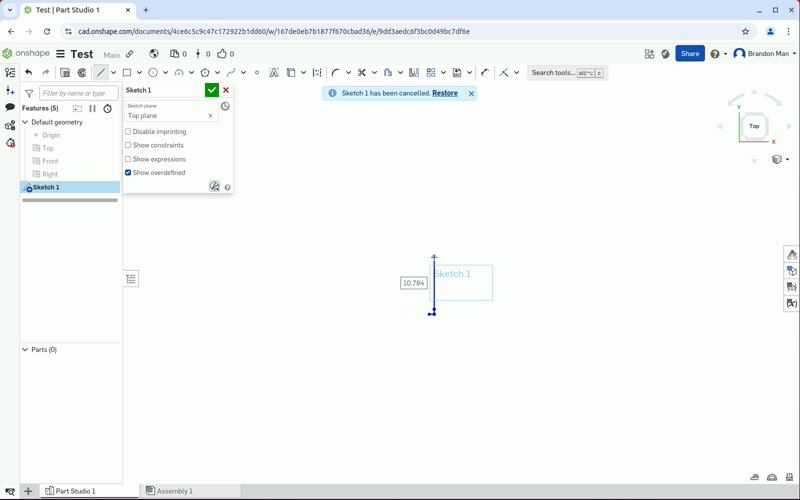
mouse_move(464, 256)
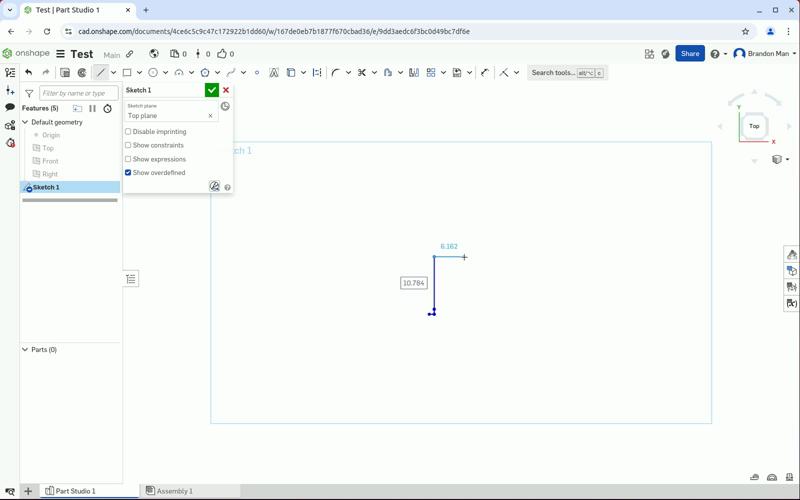
mouse_move(434, 250)
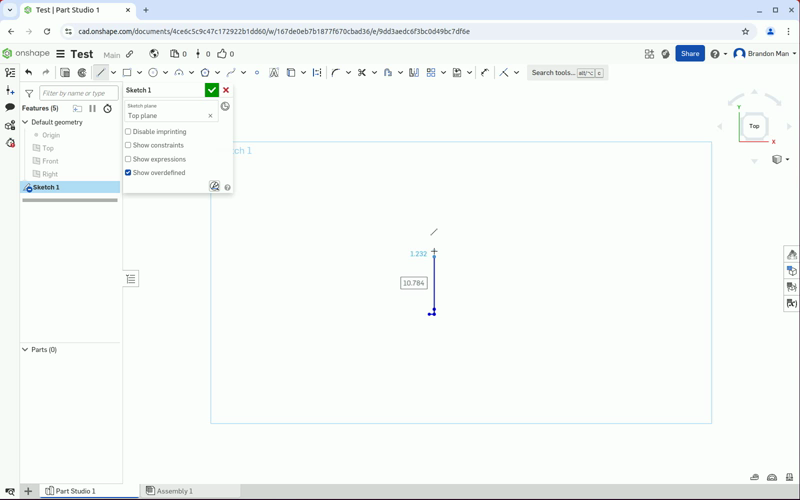
scroll(6)
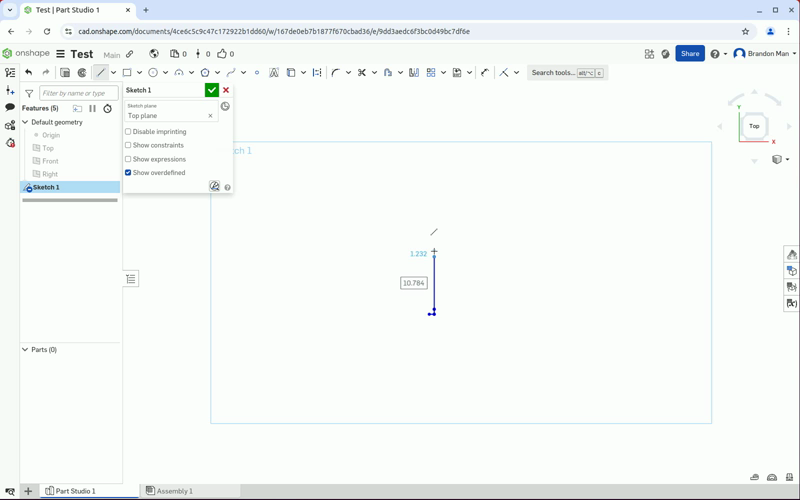
scroll(6)
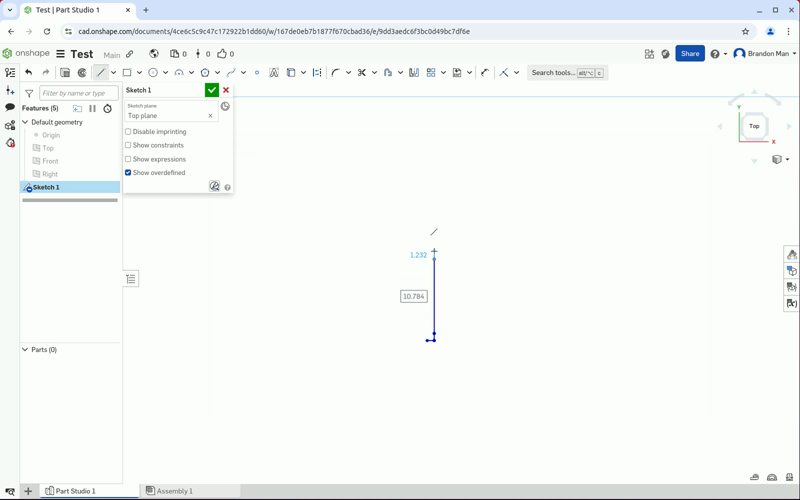
scroll(6)
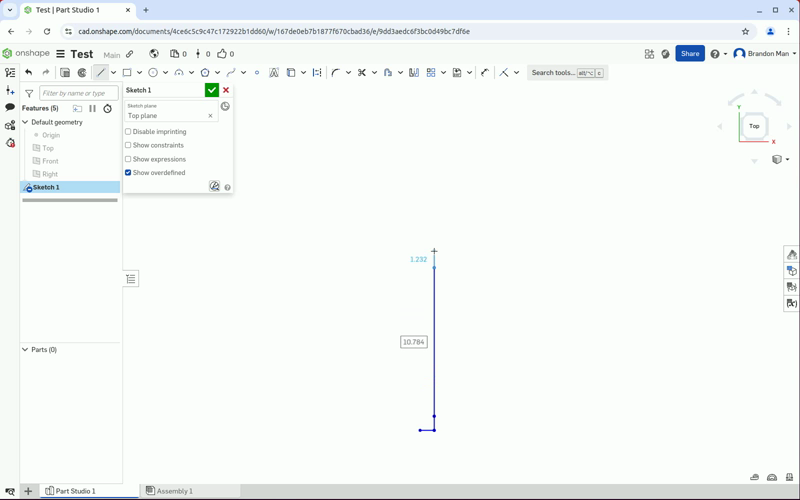
scroll(6)
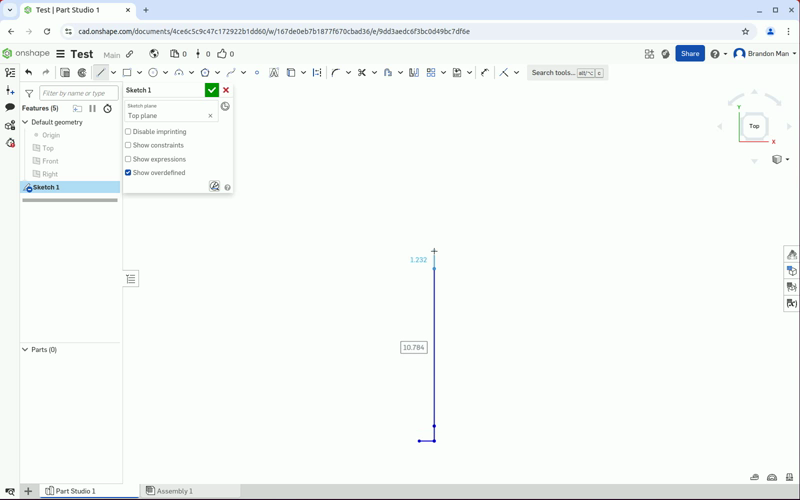
scroll(6)
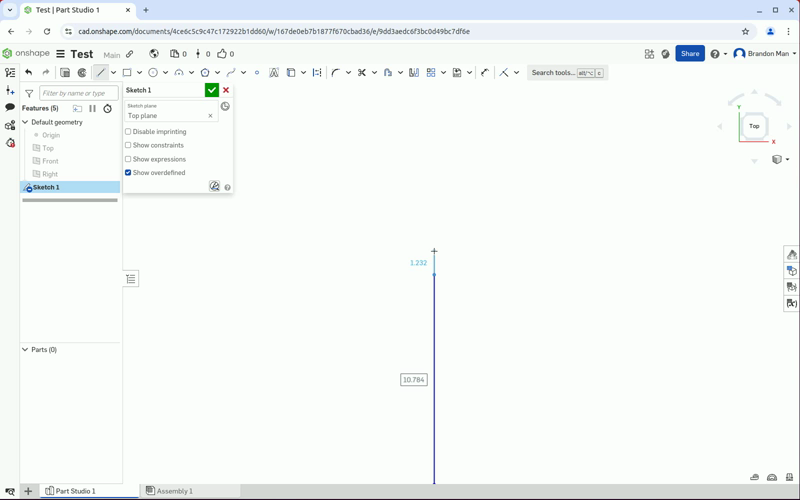
scroll(6)
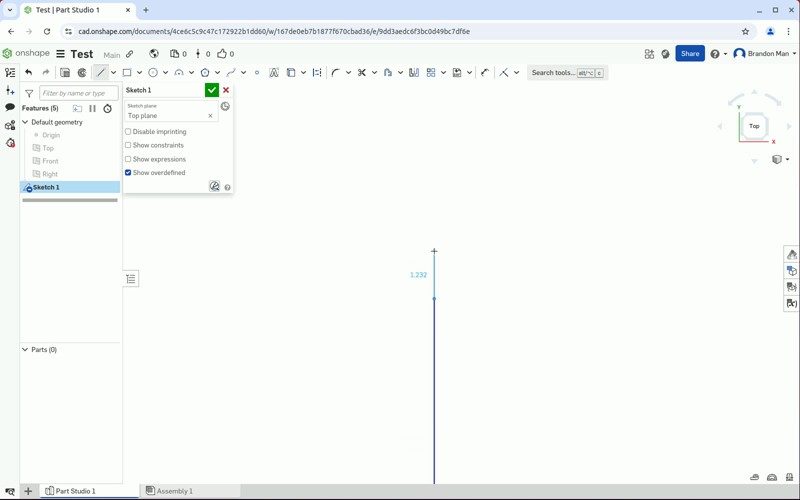
scroll(6)
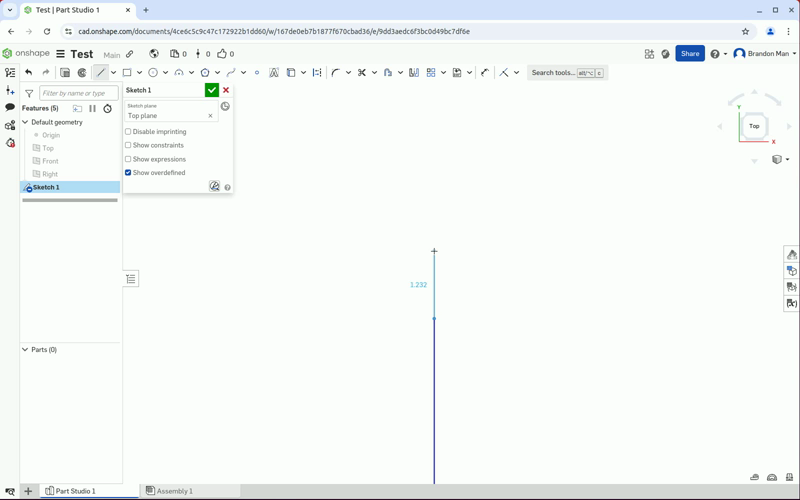
click(434, 250)
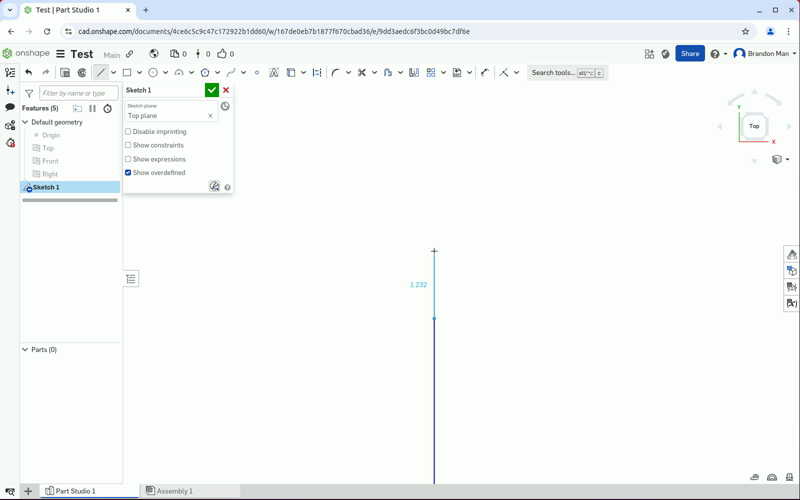
scroll(-6)
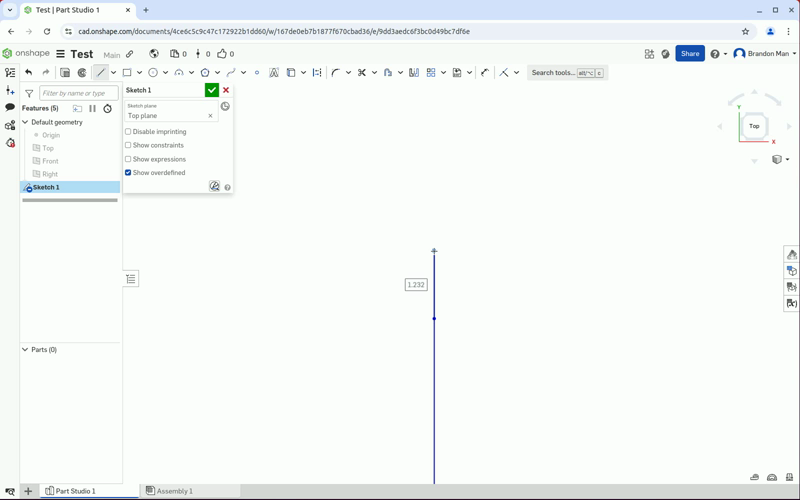
scroll(-6)
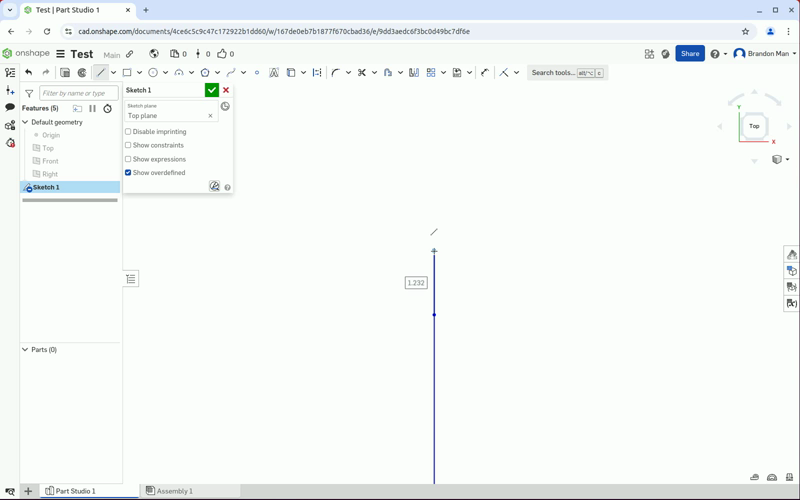
scroll(-6)
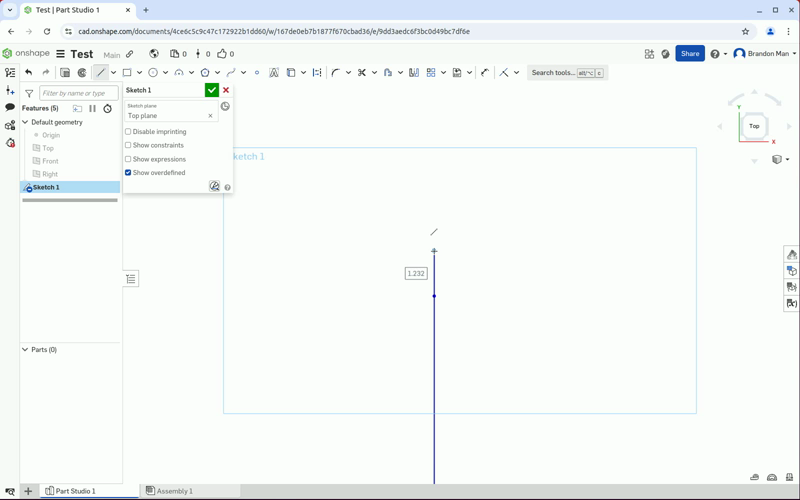
scroll(-6)
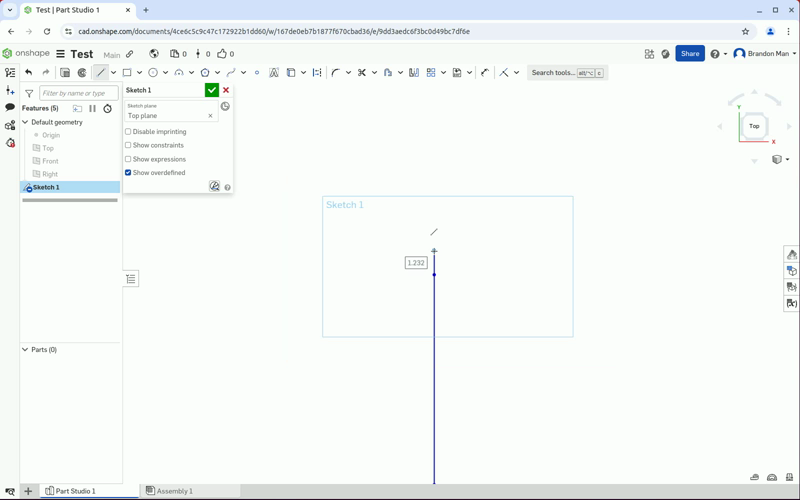
scroll(-6)
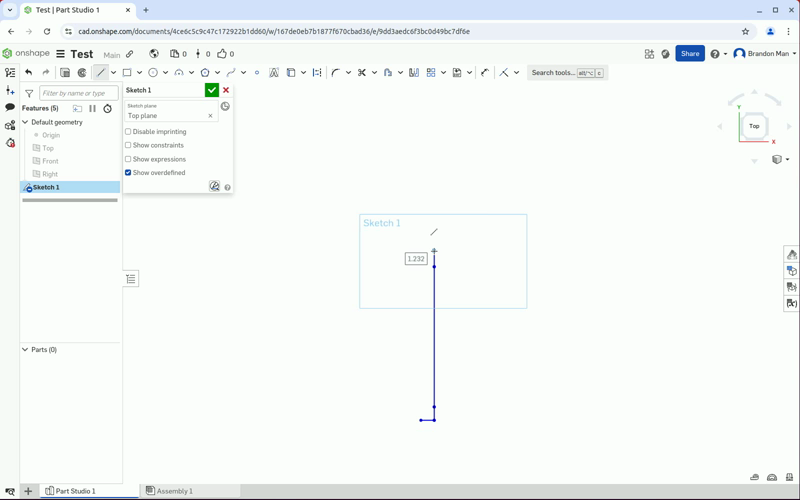
scroll(-6)
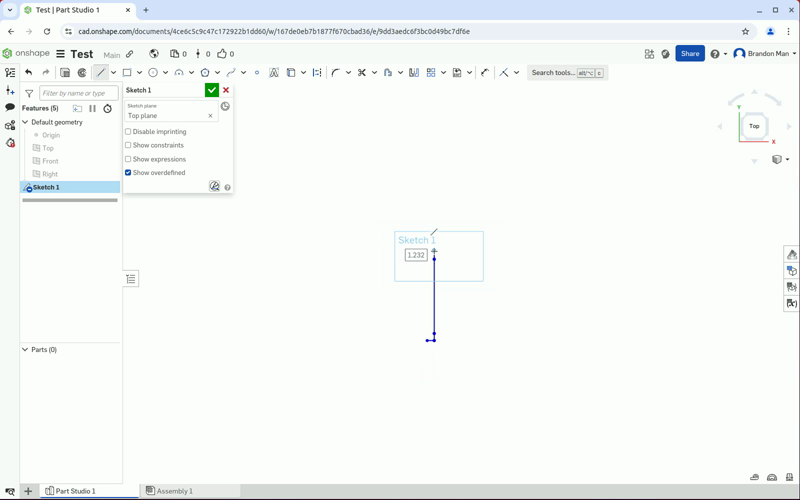
scroll(-6)
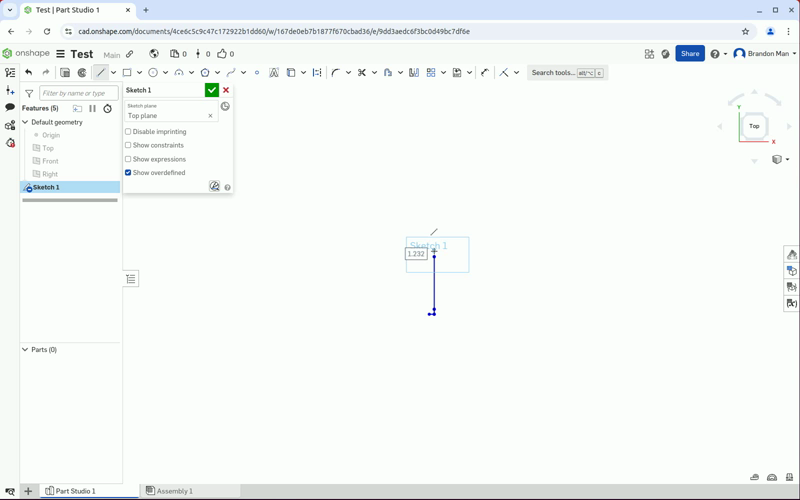
key_up(shift)
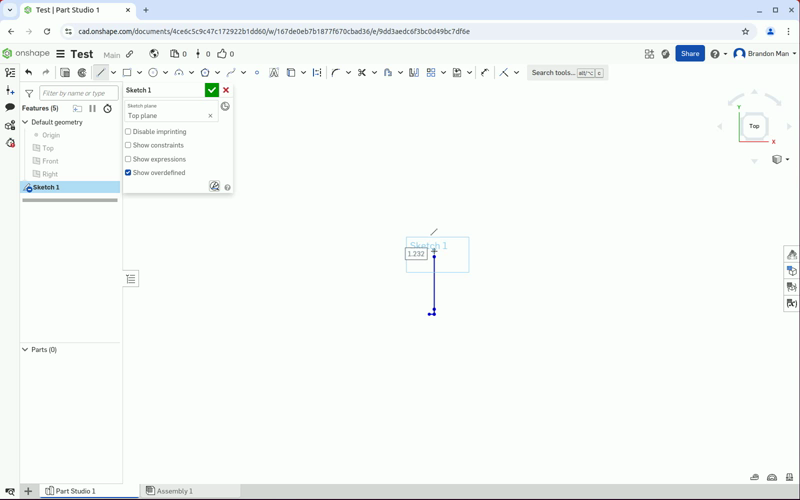
key_down(shift)
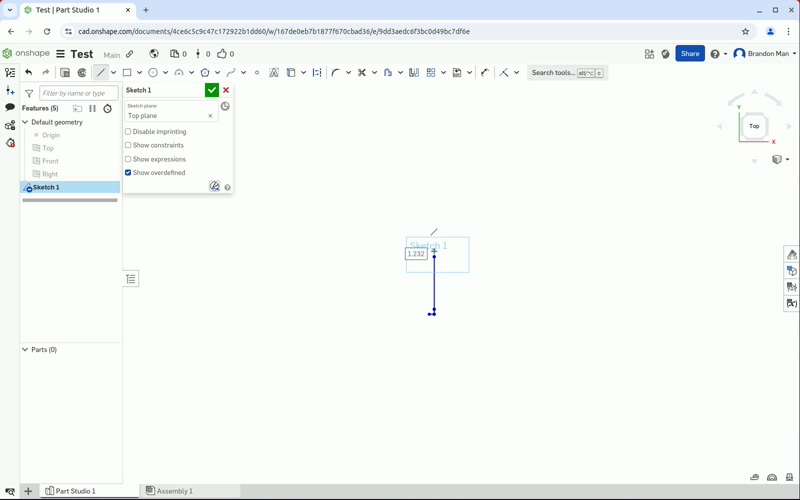
mouse_move(464, 250)
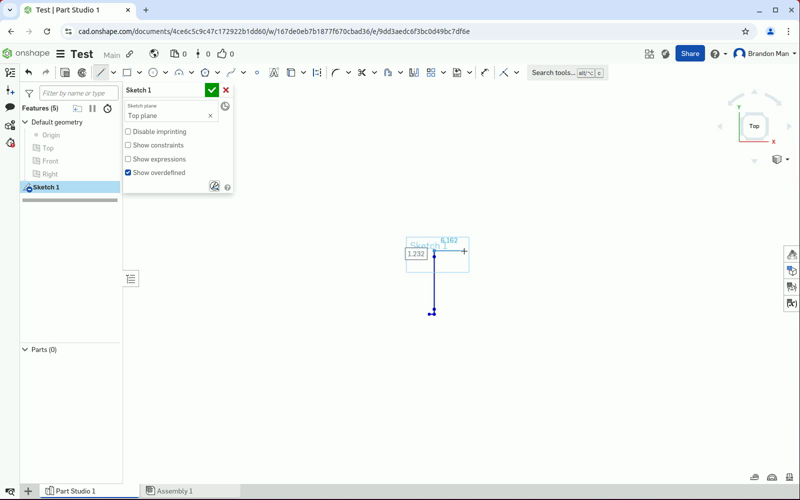
mouse_move(429, 250)
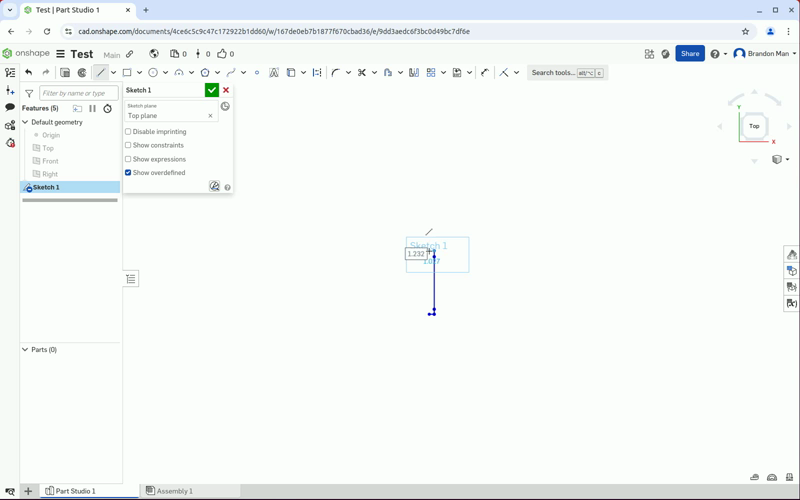
scroll(6)
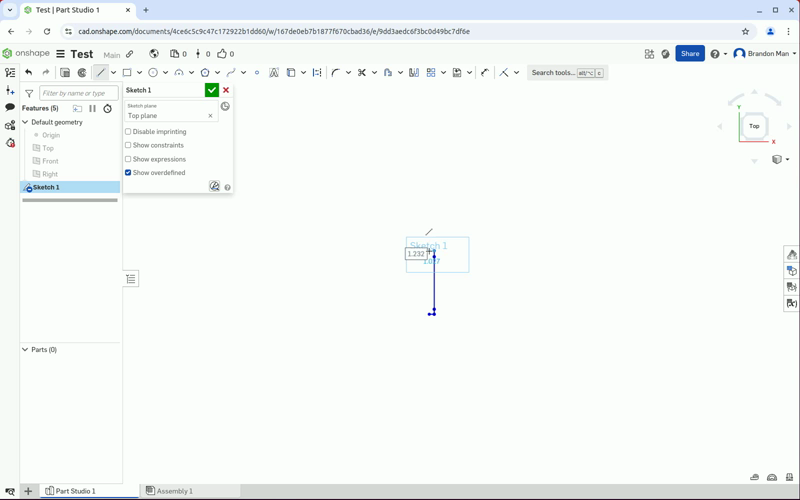
scroll(6)
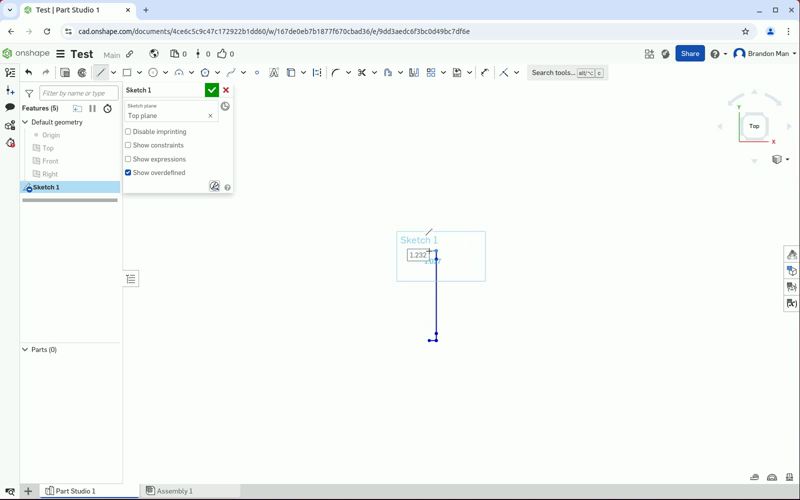
scroll(6)
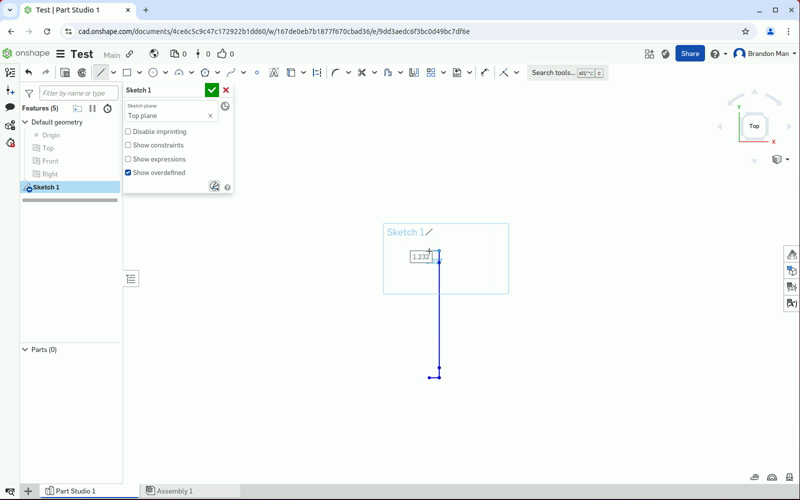
scroll(6)
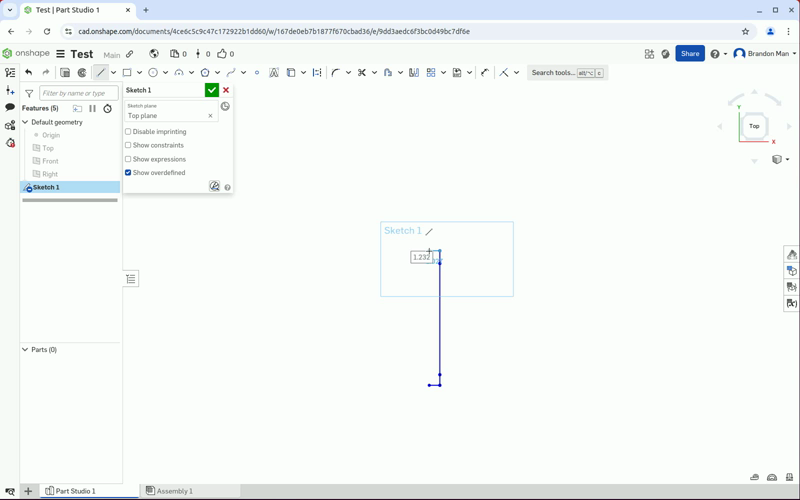
scroll(6)
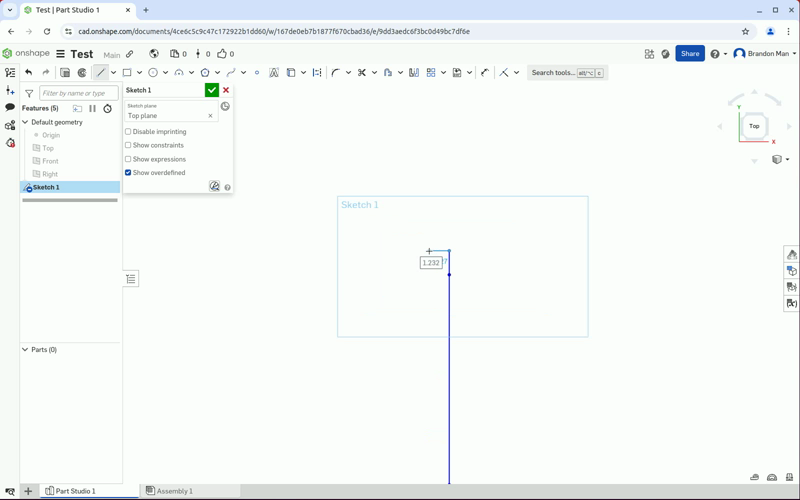
scroll(6)
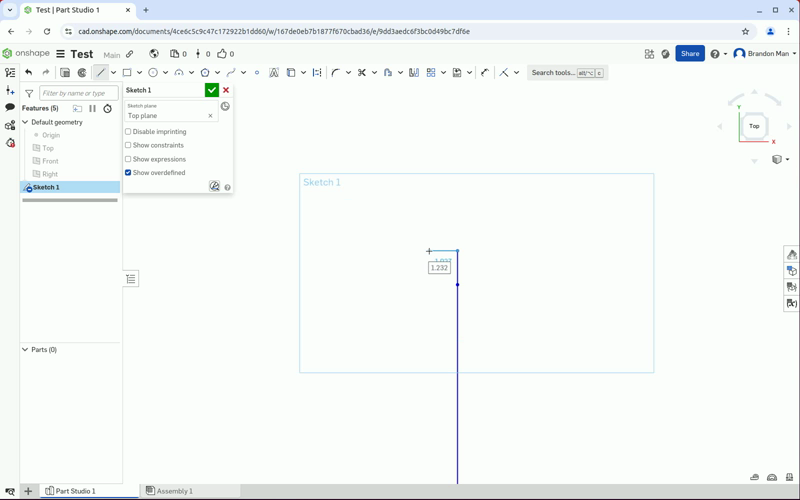
scroll(6)
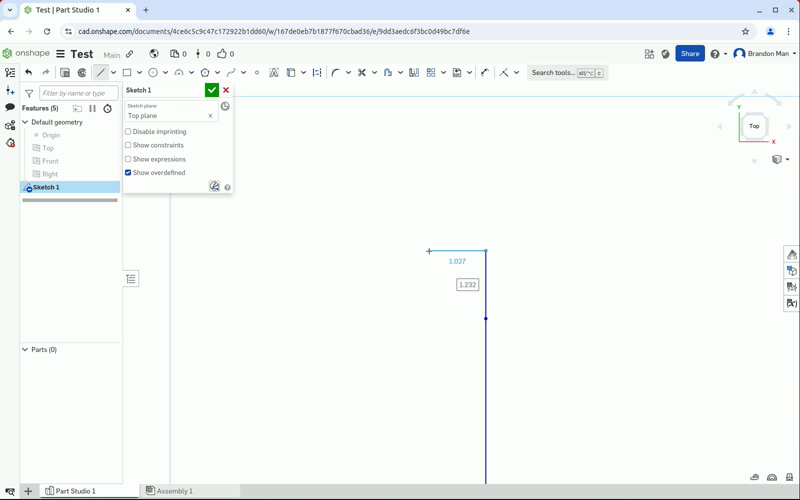
click(429, 250)
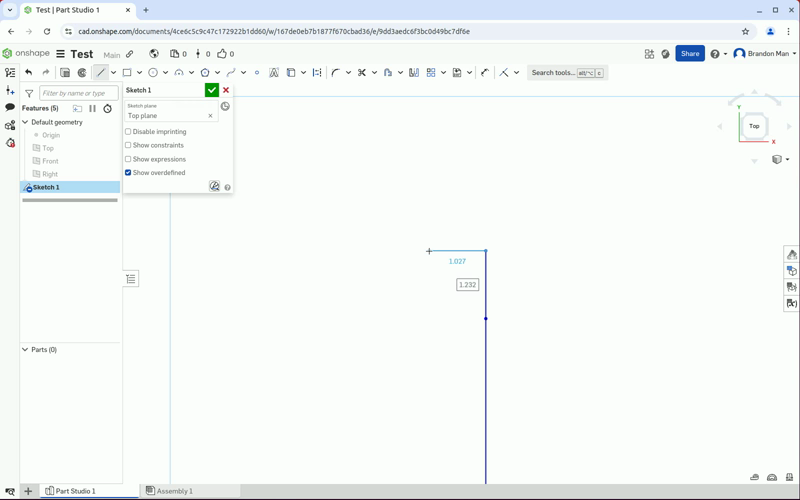
scroll(-6)
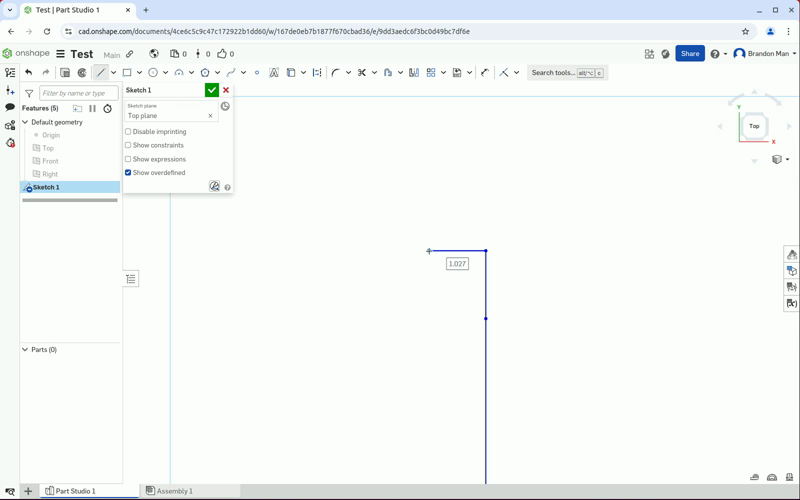
scroll(-6)
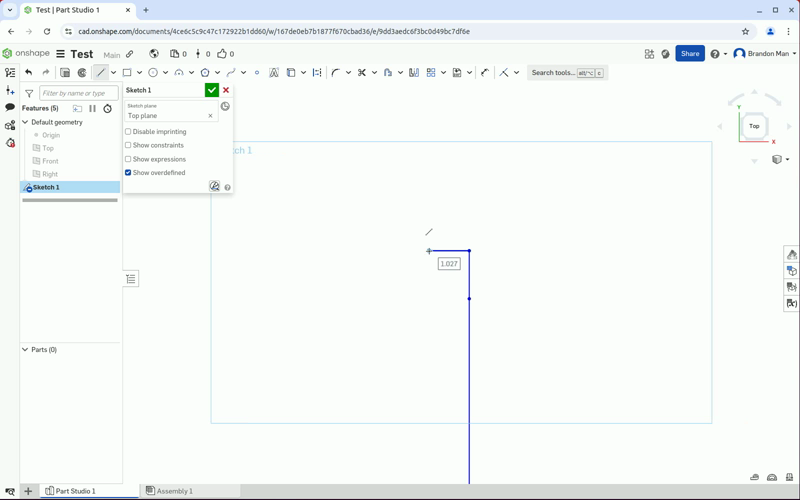
scroll(-6)
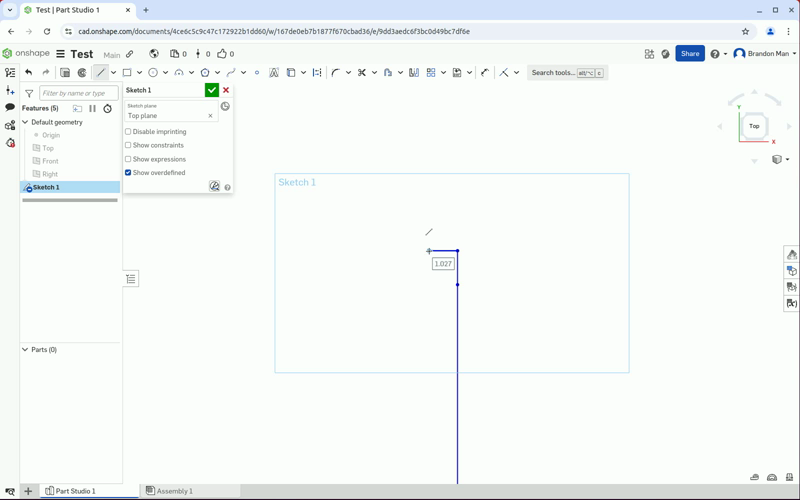
scroll(-6)
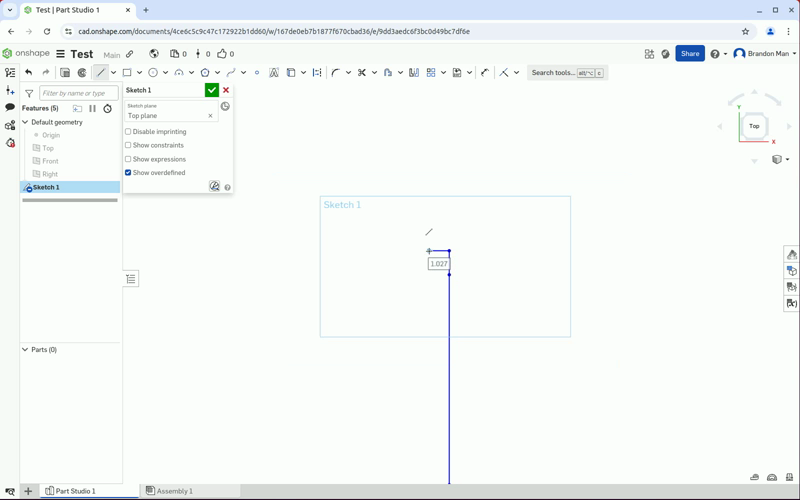
scroll(-6)
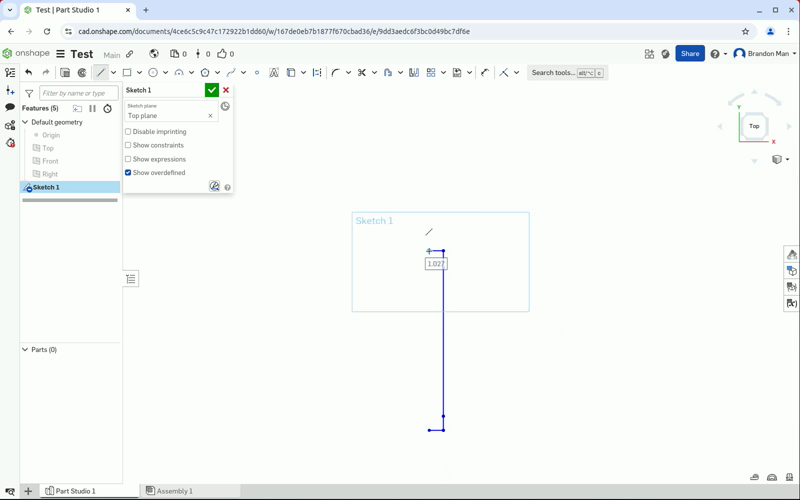
scroll(-6)
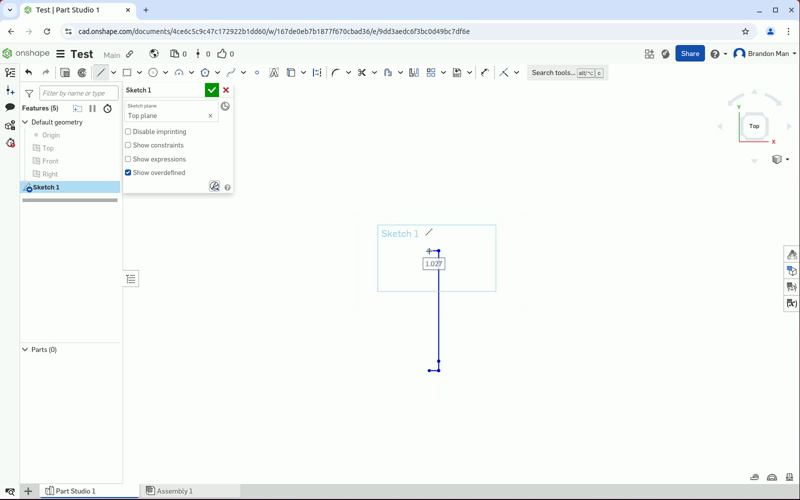
scroll(-6)
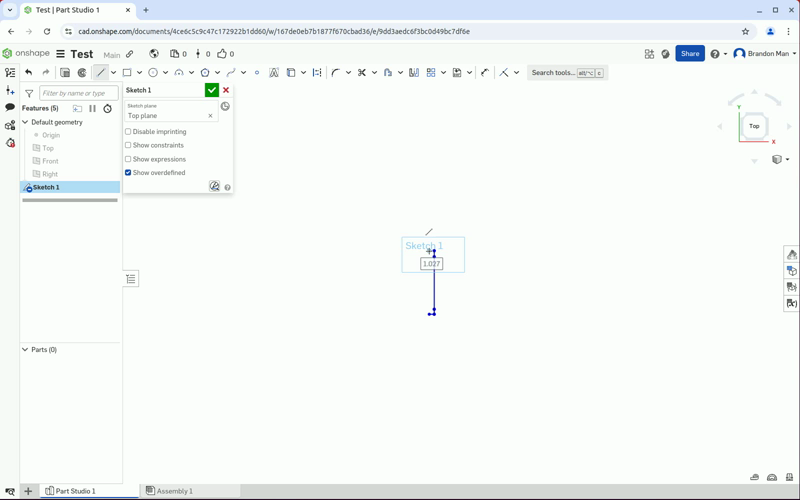
key_up(shift)
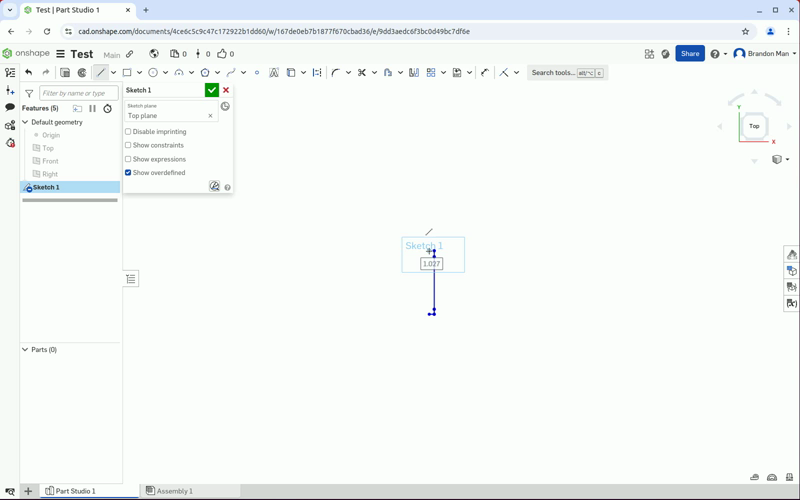
key_down(shift)
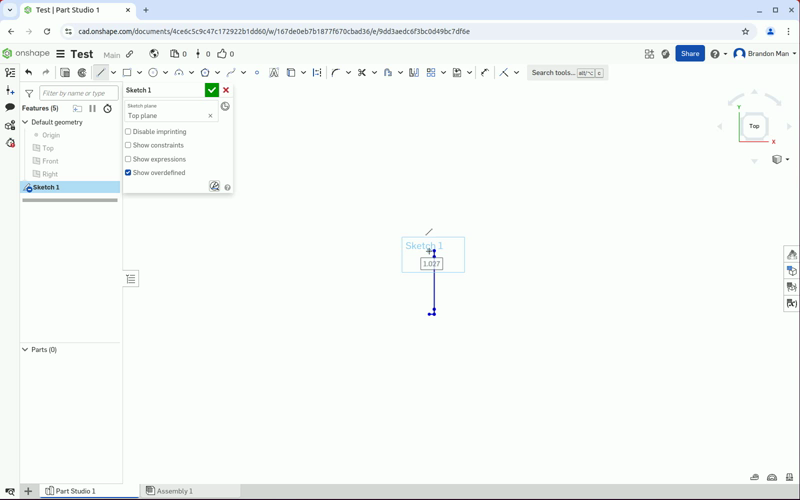
mouse_move(429, 314)
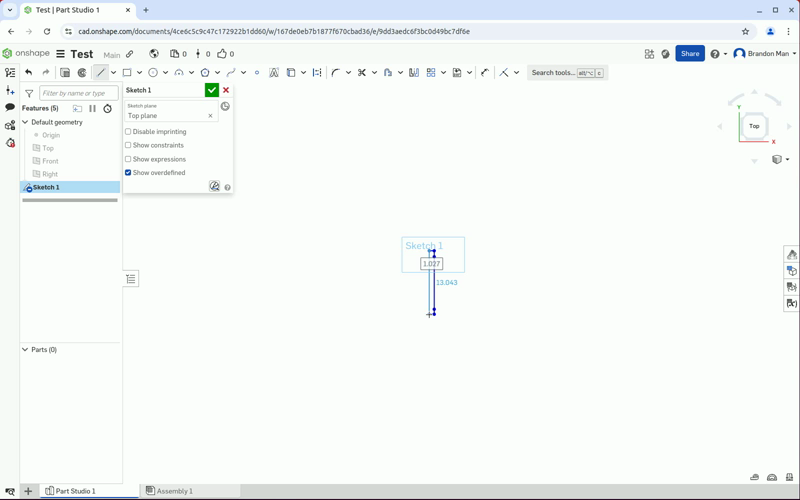
key_up(shift)
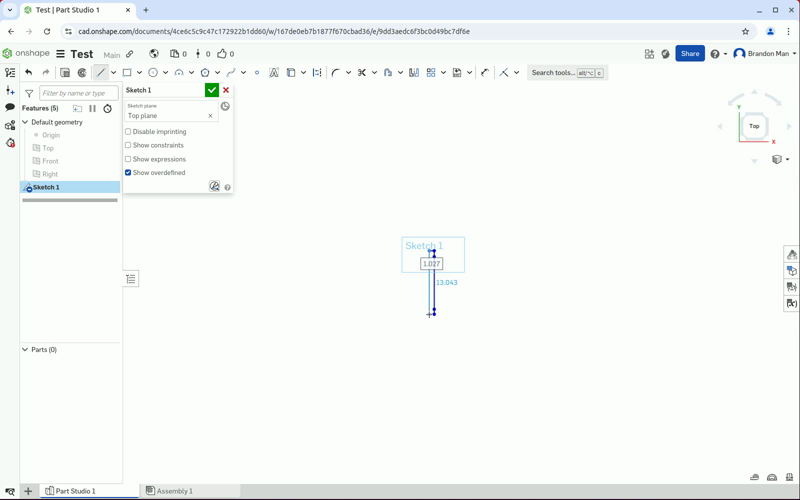
click(429, 314)
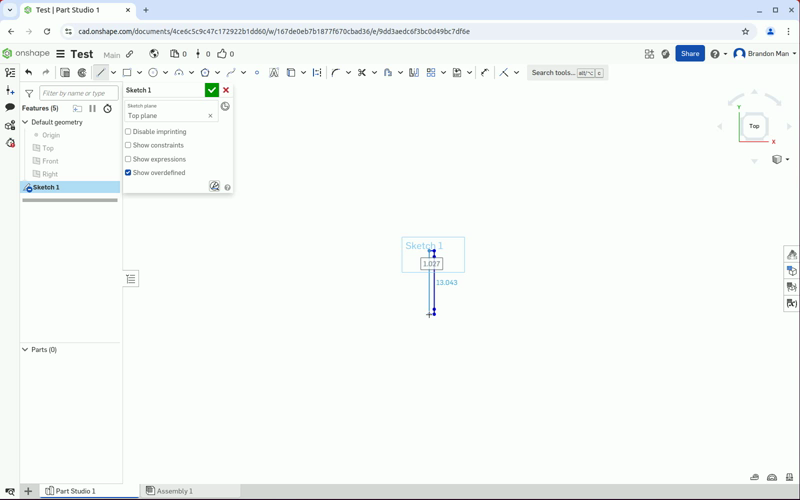
key(esc)
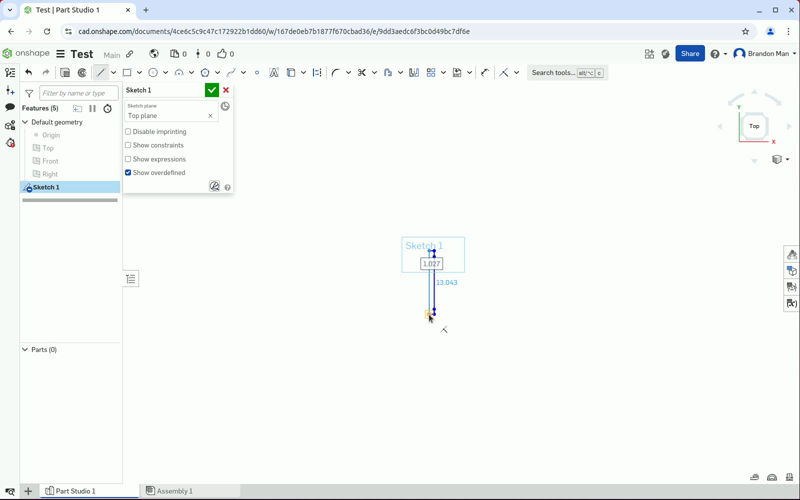
mouse_move(429, 262)
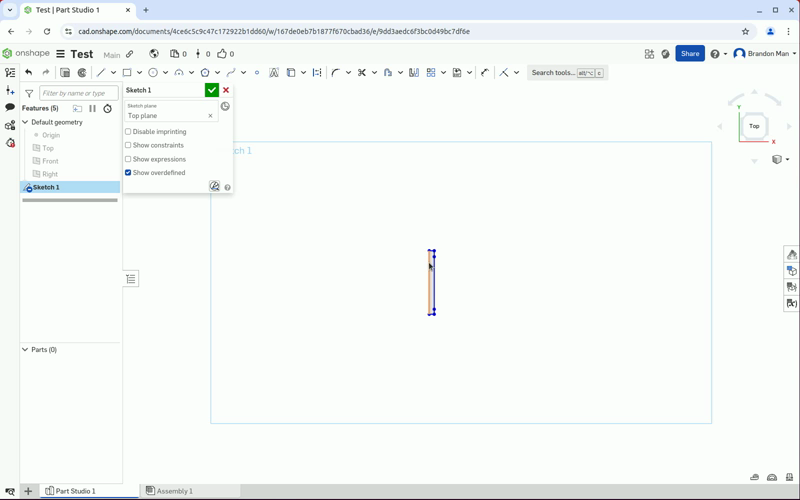
scroll(6)
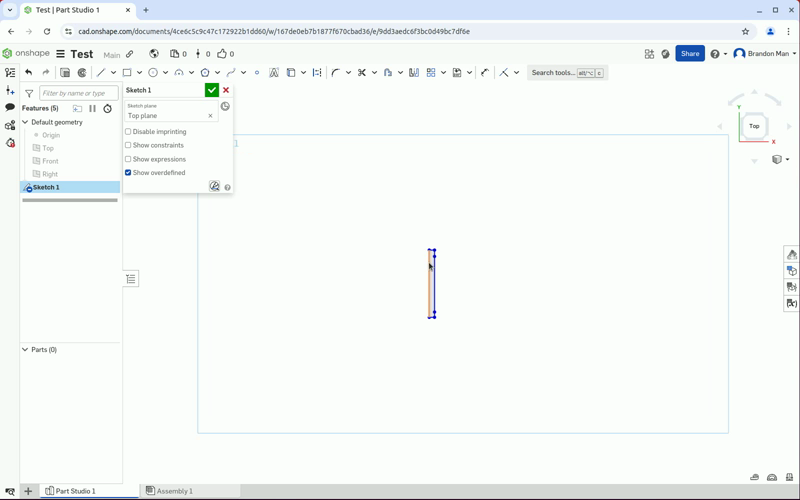
scroll(6)
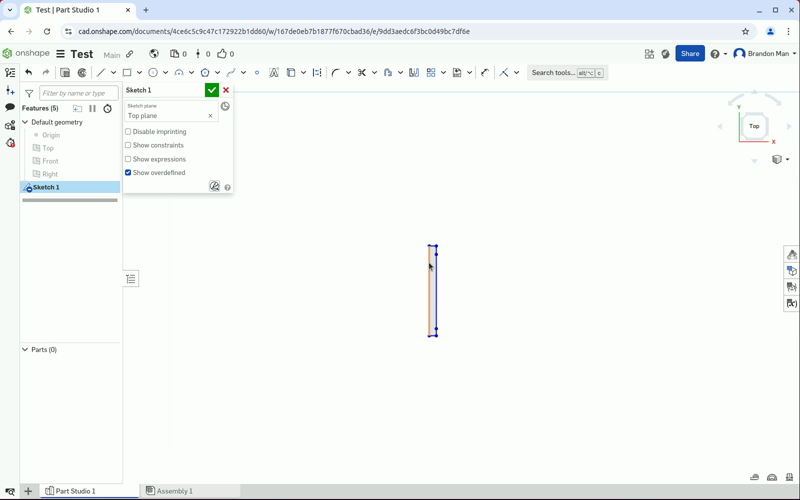
scroll(6)
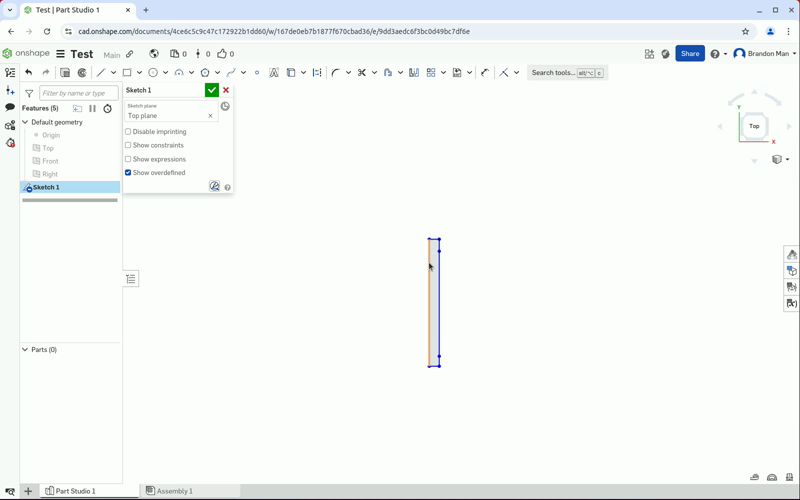
scroll(6)
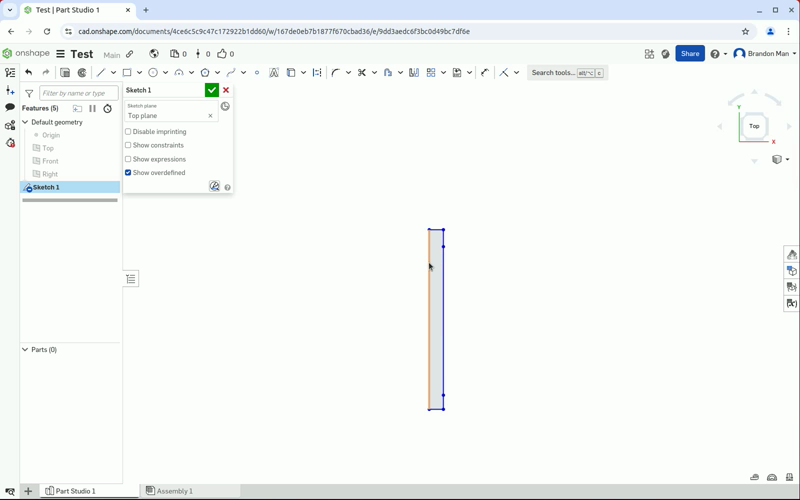
scroll(6)
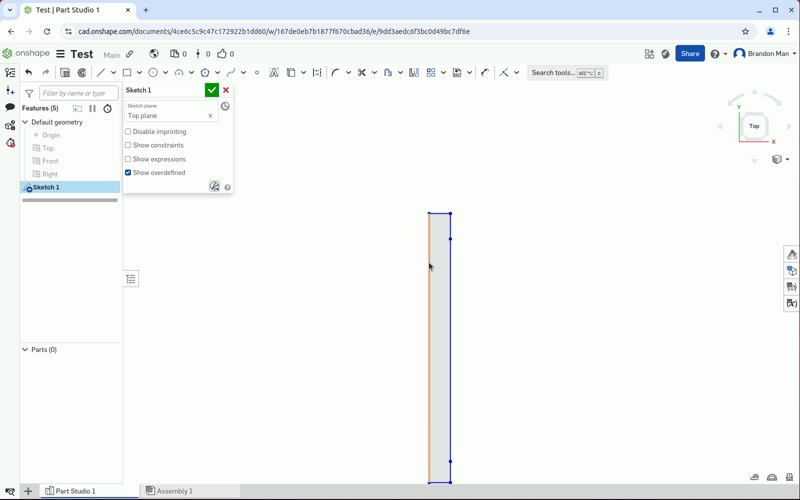
scroll(6)
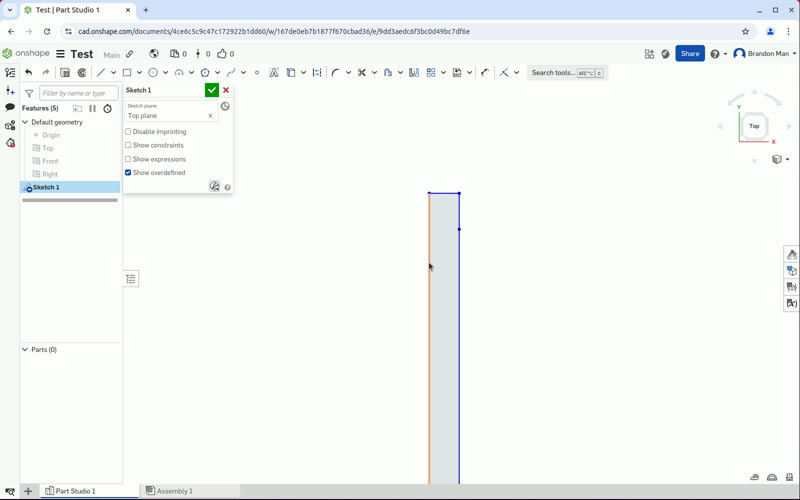
scroll(6)
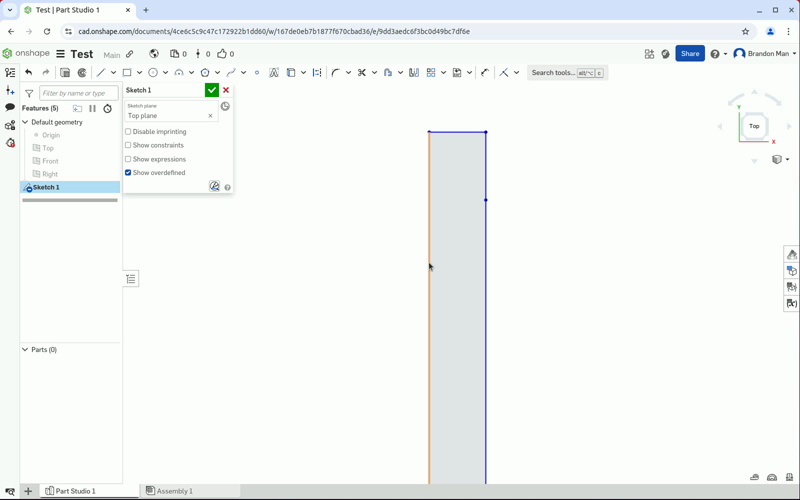
click(429, 262)
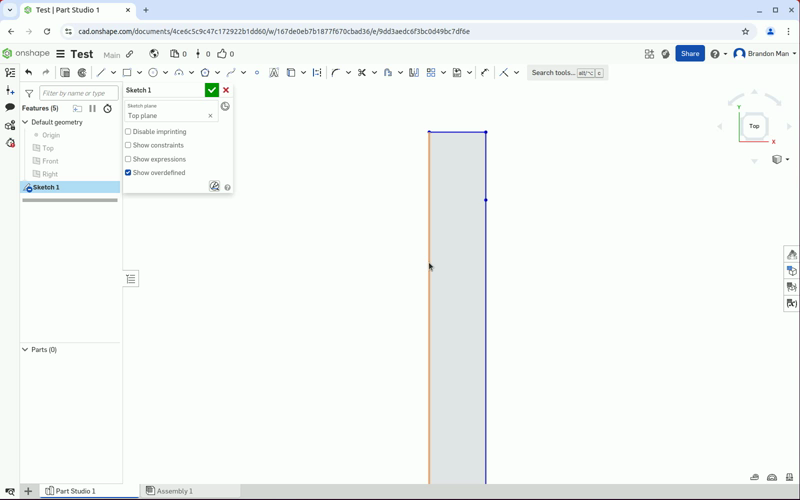
scroll(-6)
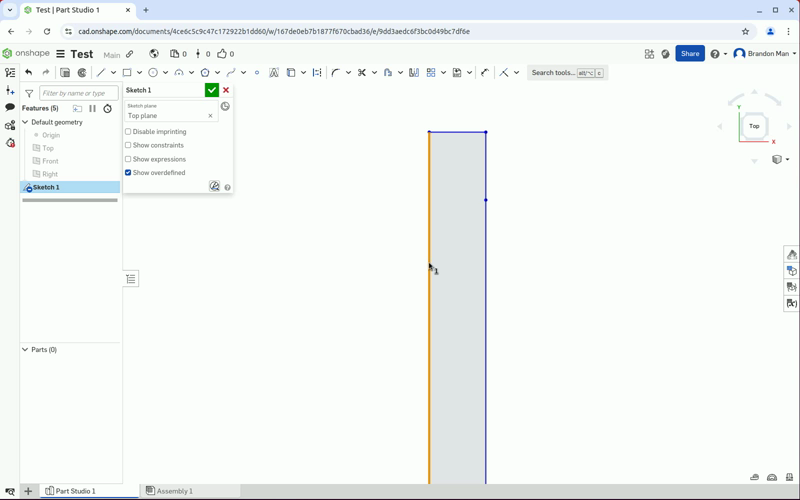
scroll(-6)
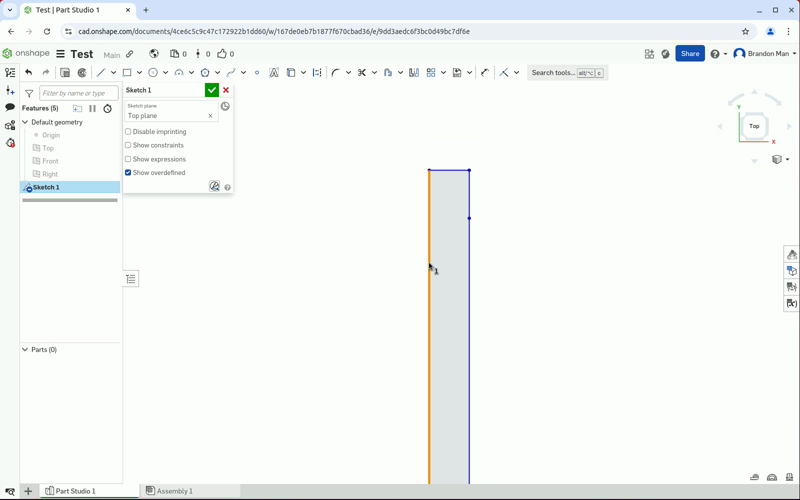
scroll(-6)
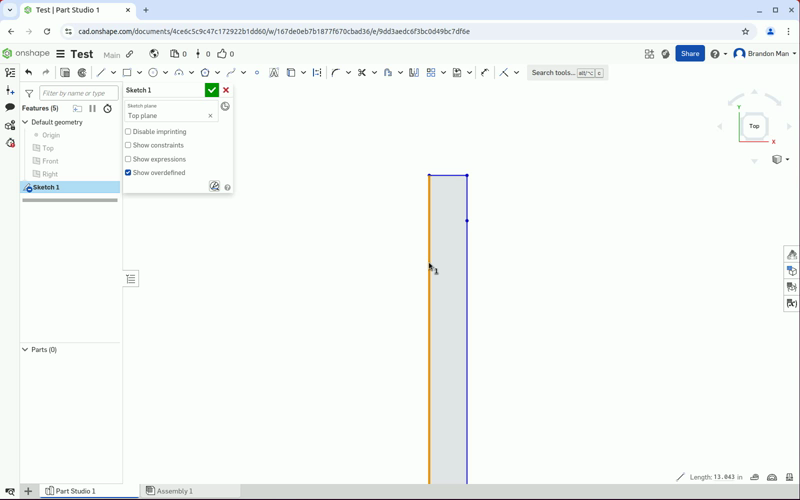
scroll(-6)
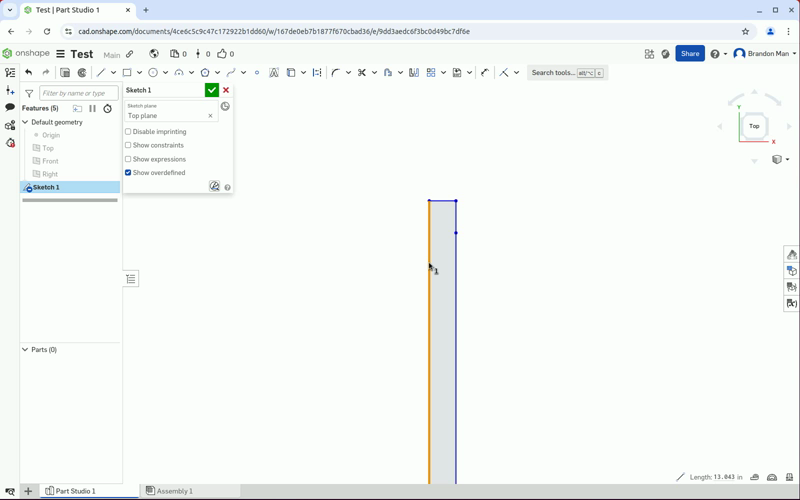
scroll(-6)
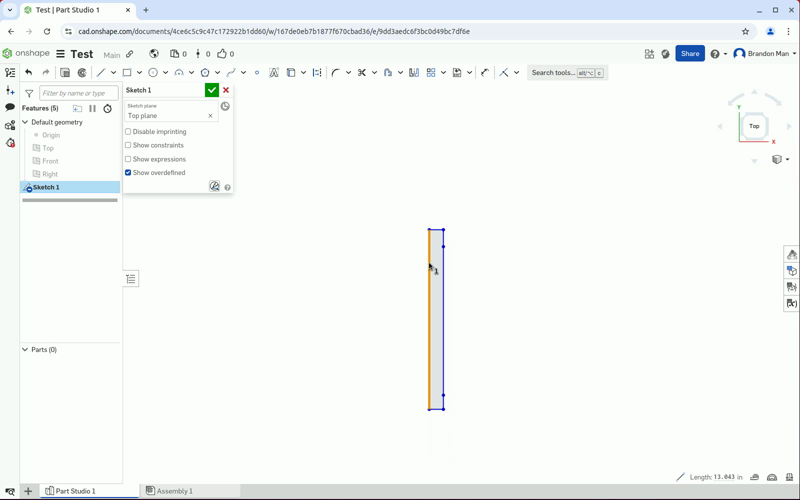
scroll(-6)
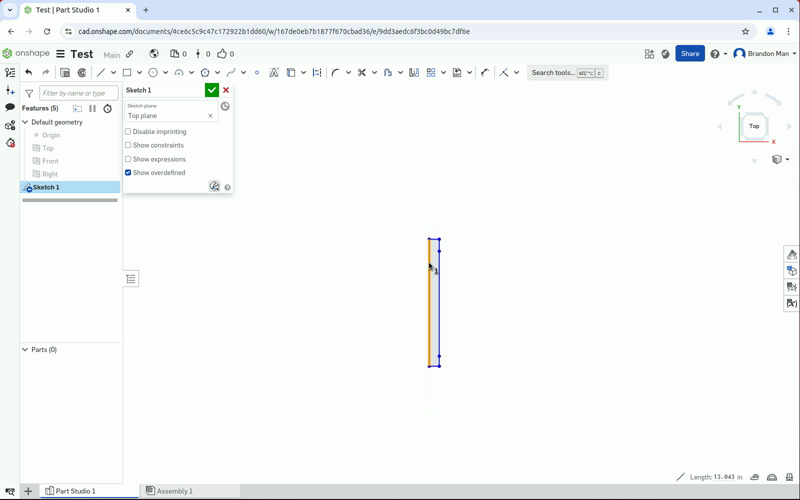
scroll(-6)
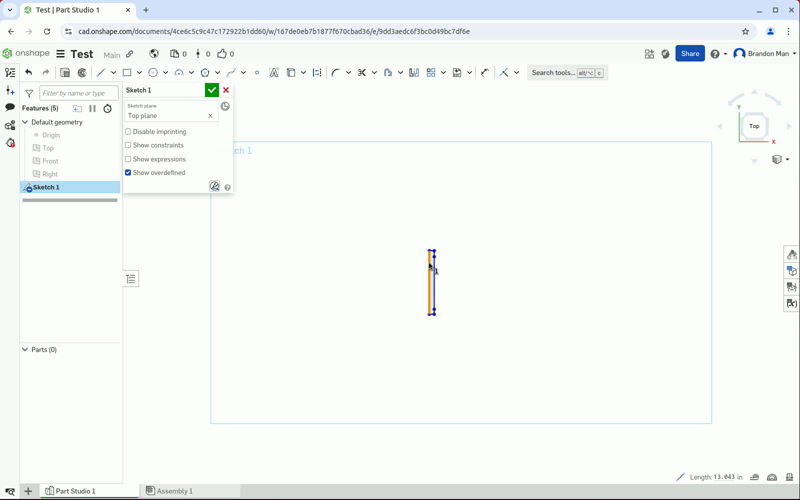
mouse_move(73, 352)
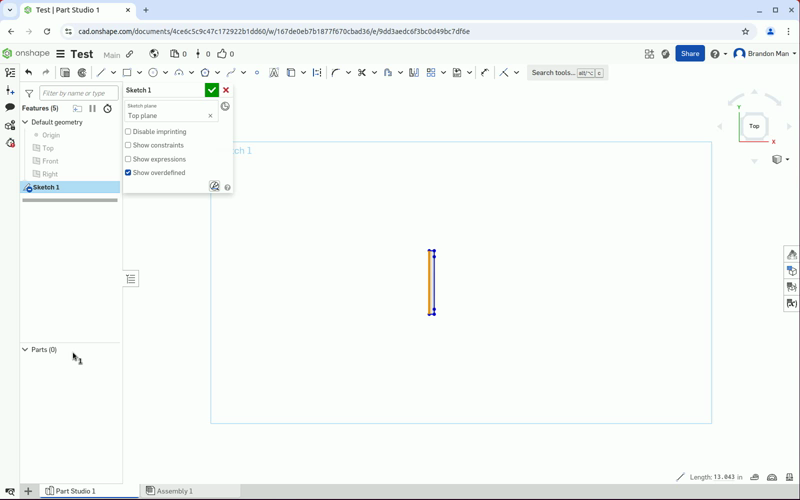
key(shift+y)
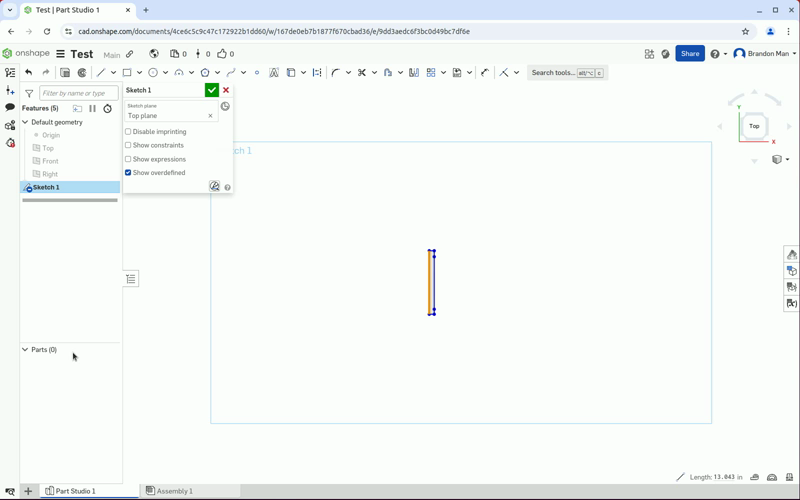
key(shift+e)
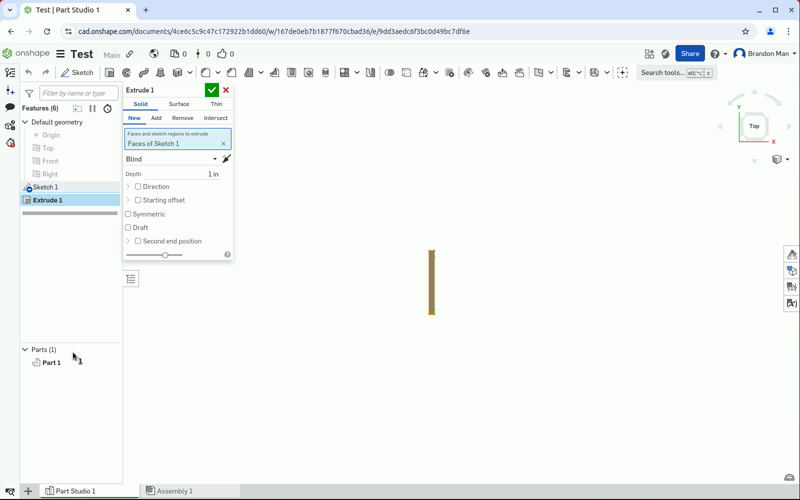
mouse_move(143, 106)
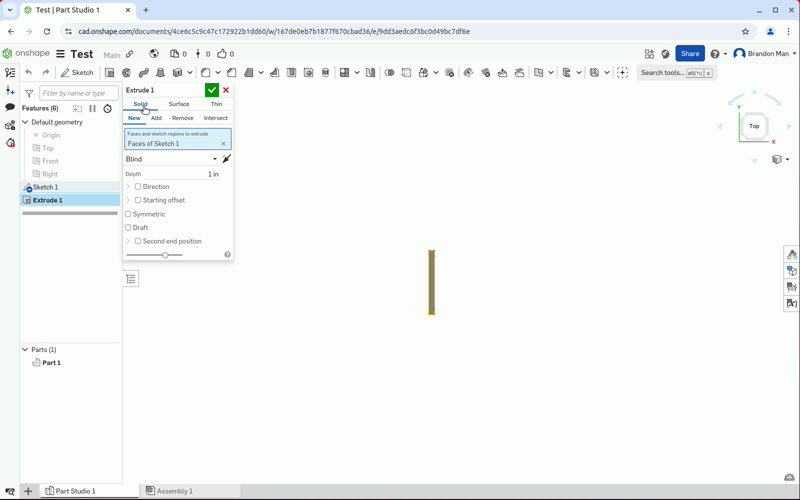
click(143, 106)
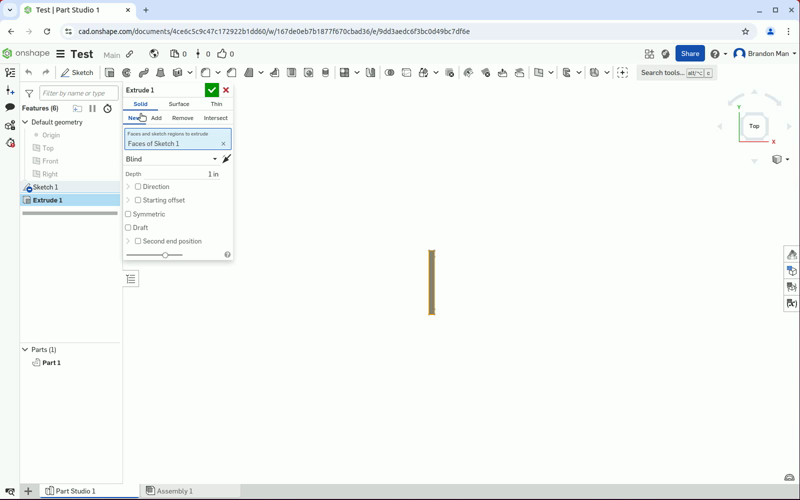
mouse_move(137, 120)
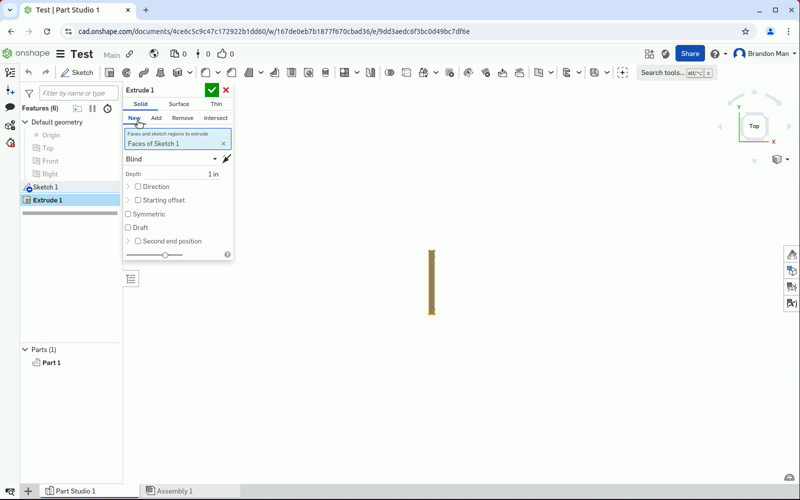
click(137, 120)
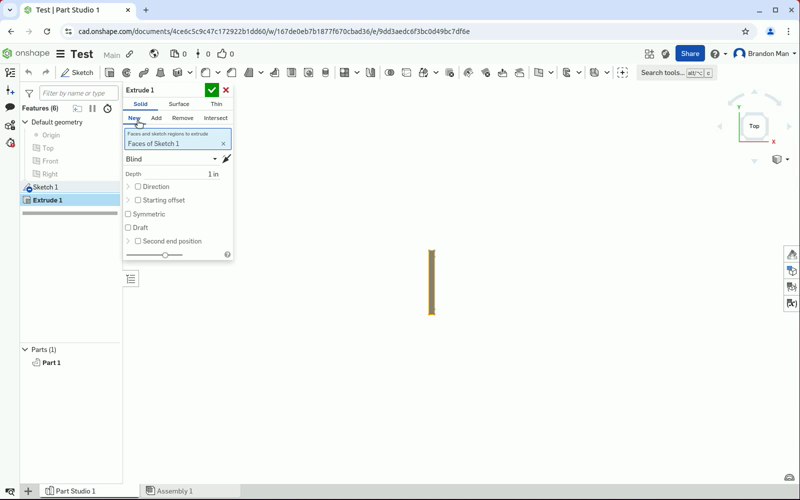
key(tab, 4)
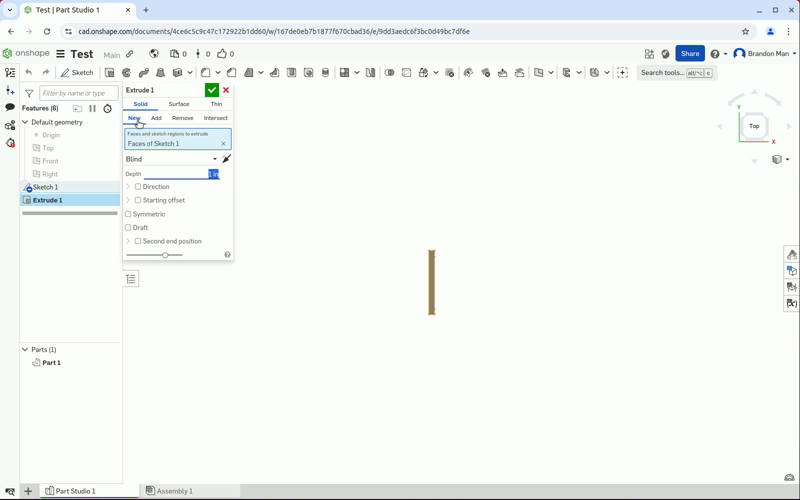
text(23.108)
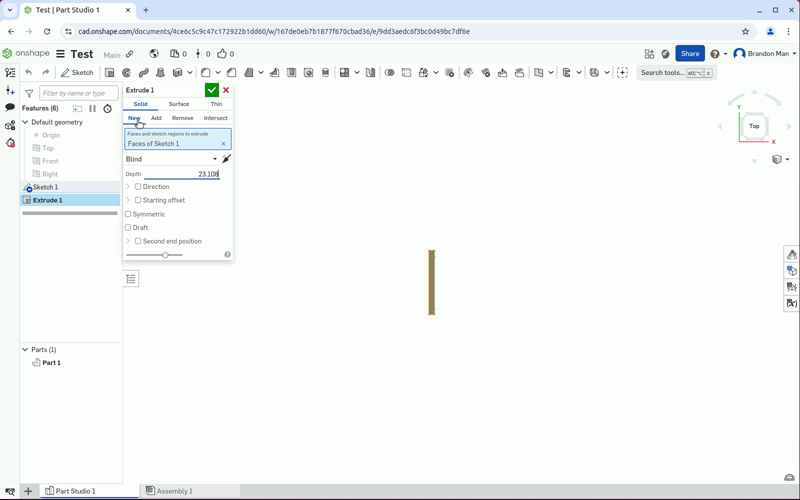
key(enter)
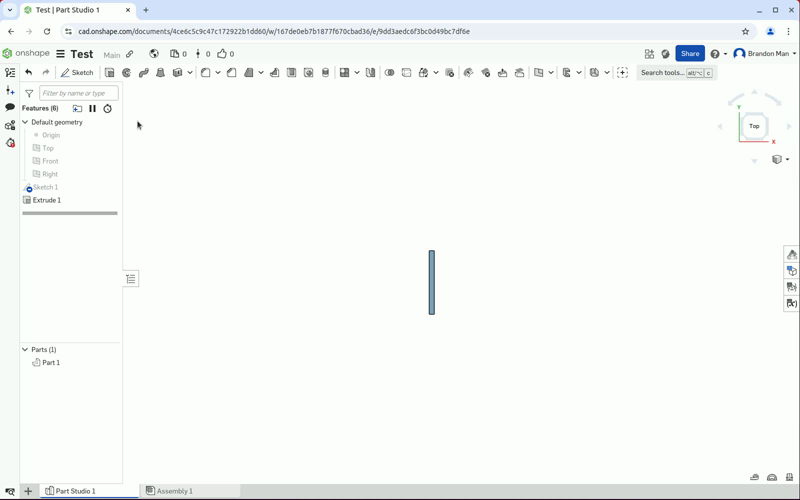
key(shift+h)
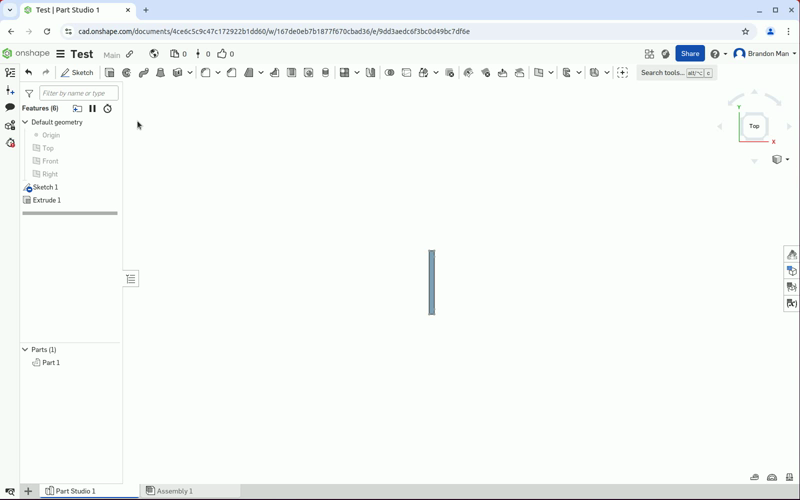
key(shift+h)
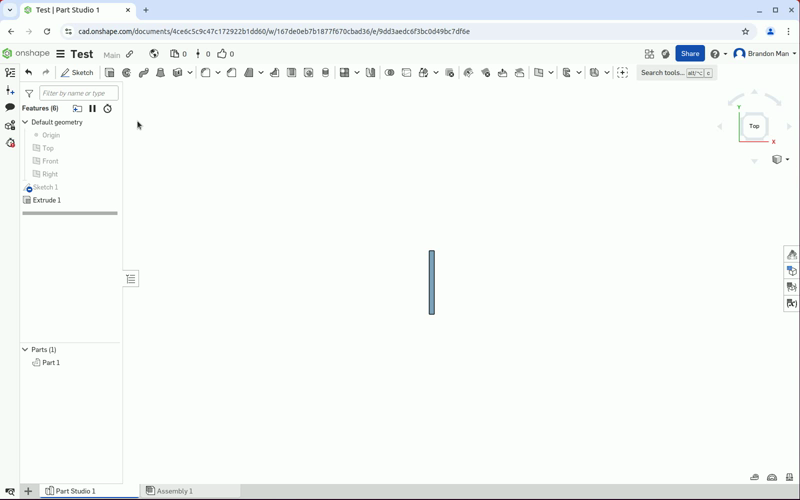
mouse_move(73, 189)
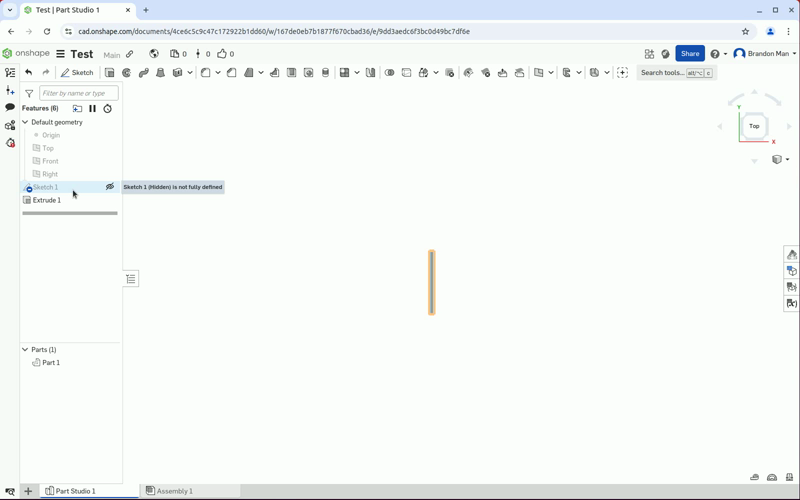
click(73, 189)
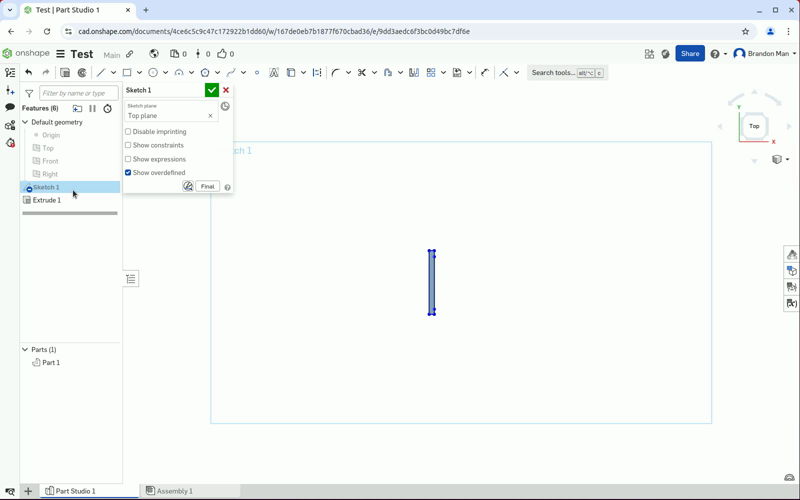
mouse_move(229, 92)
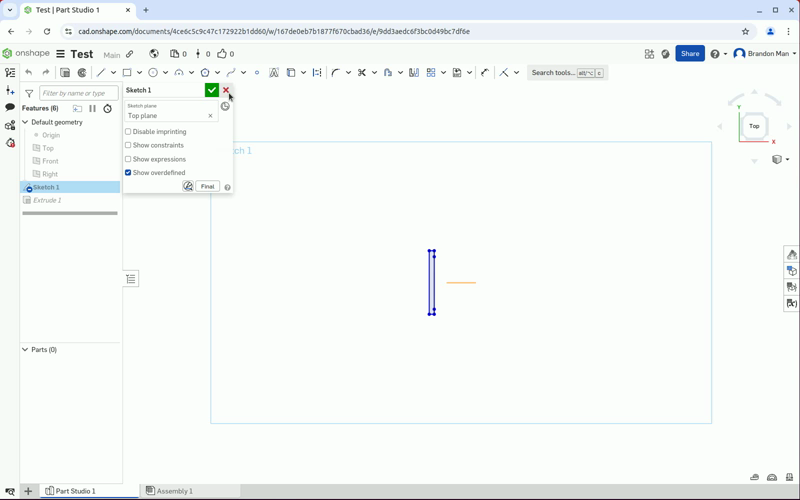
click(229, 92)
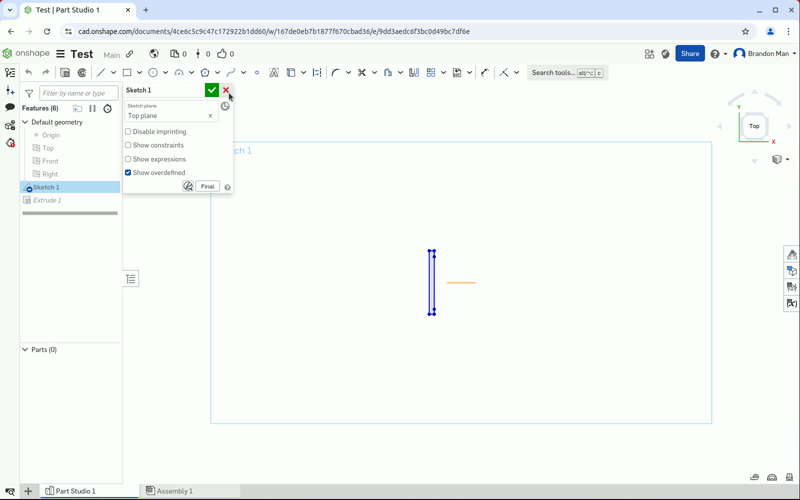
key(shift+s)
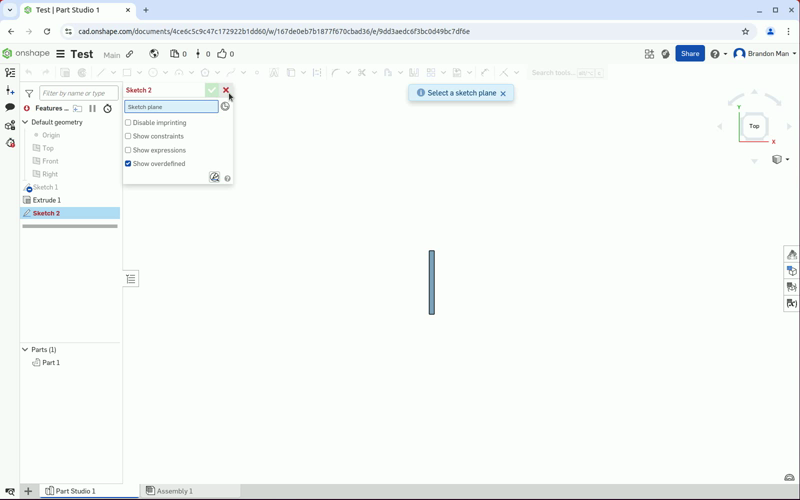
mouse_move(73, 150)
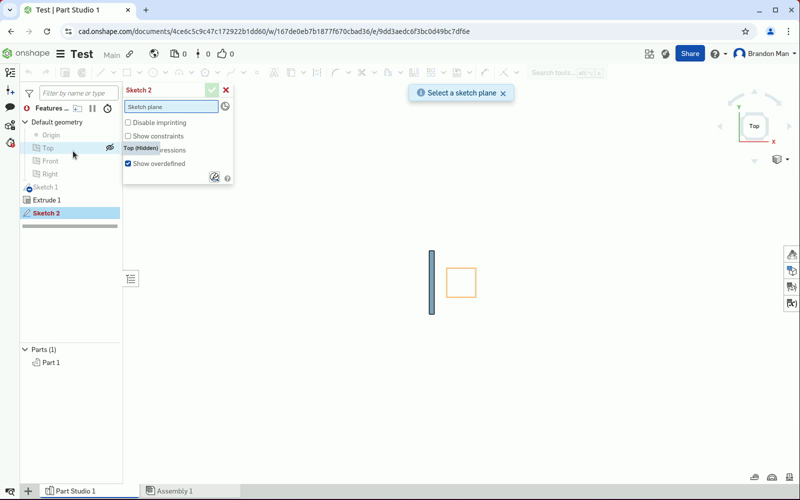
click(73, 150)
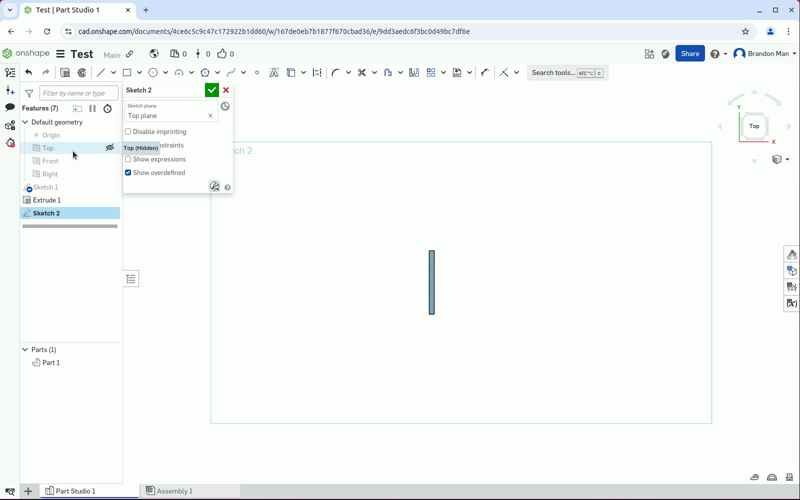
mouse_move(73, 352)
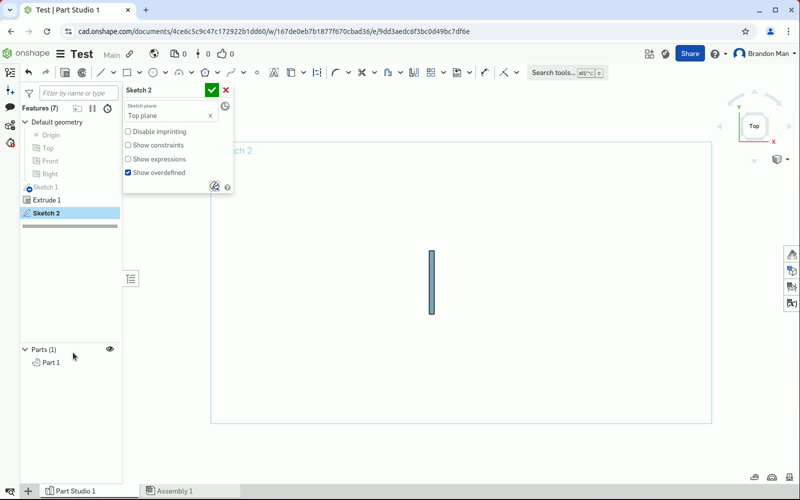
key(y)
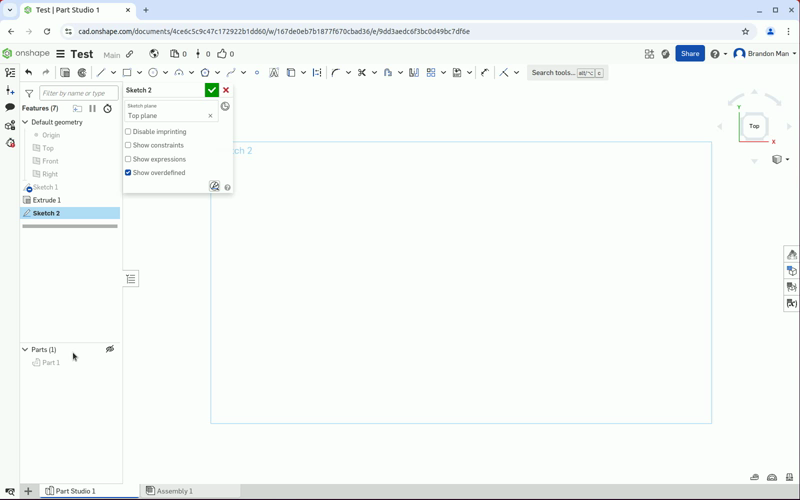
key(l)
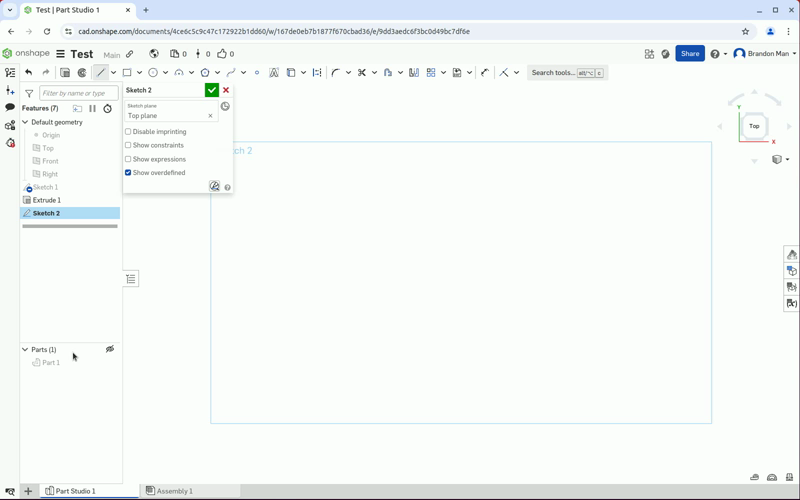
key_down(shift)
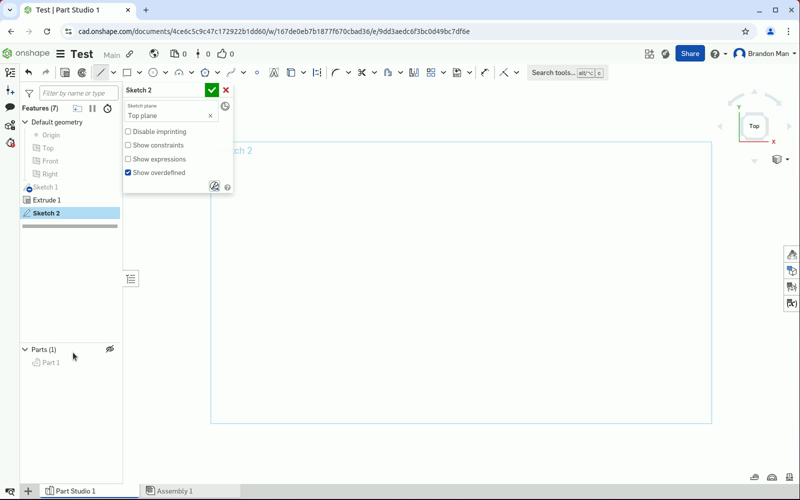
mouse_move(486, 314)
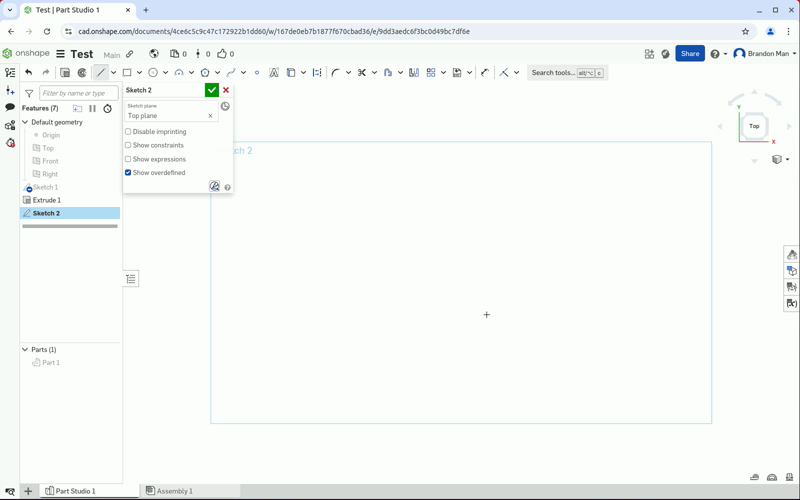
click(486, 314)
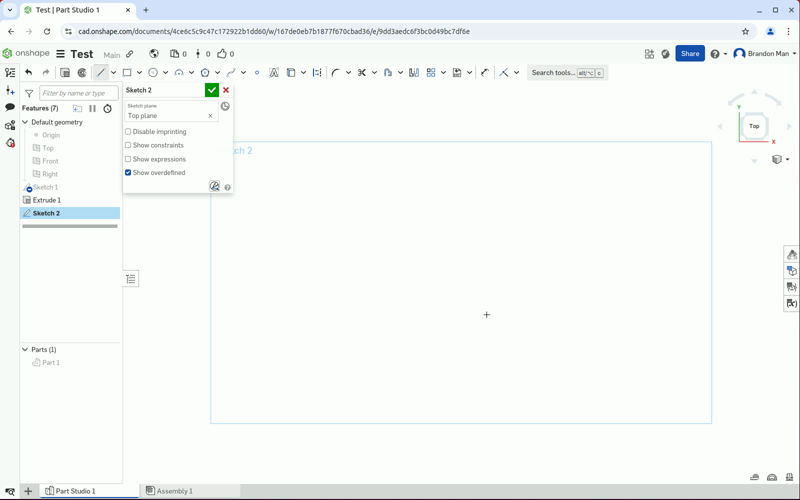
key_up(shift)
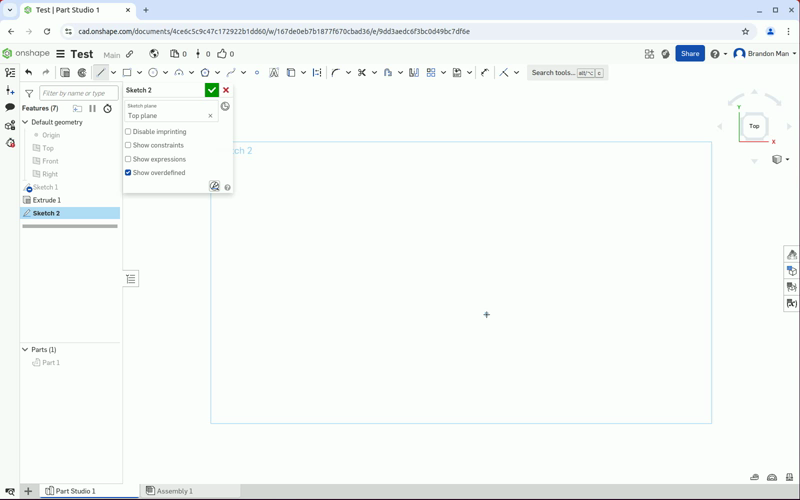
key_down(shift)
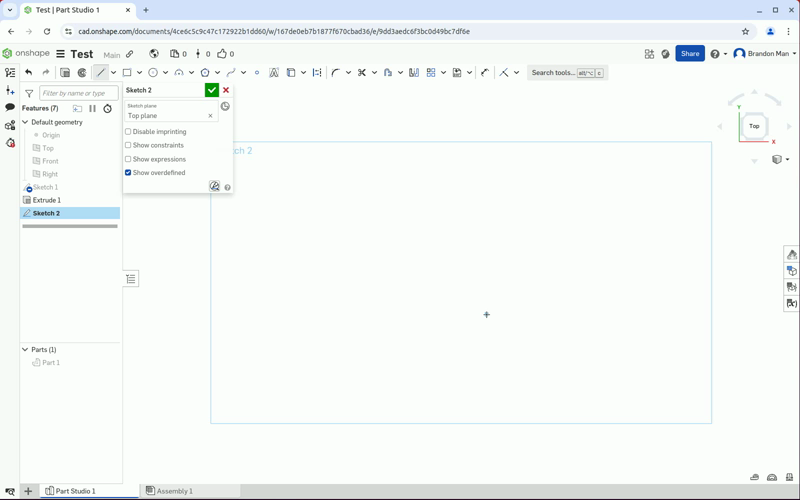
mouse_move(516, 314)
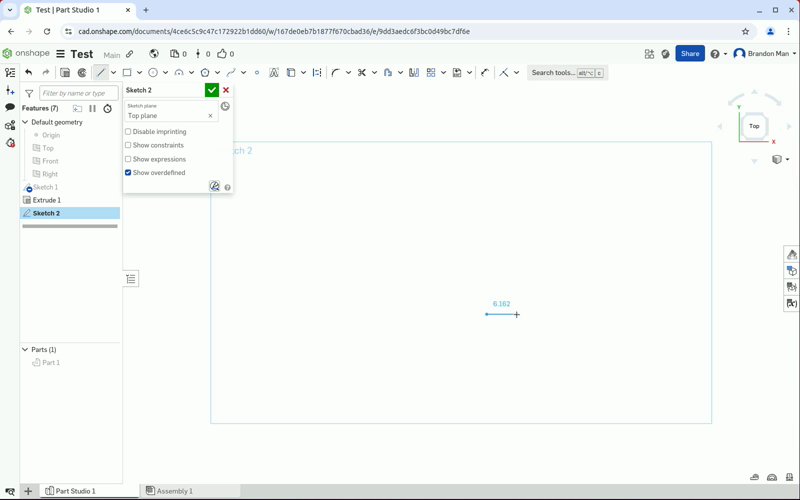
mouse_move(492, 314)
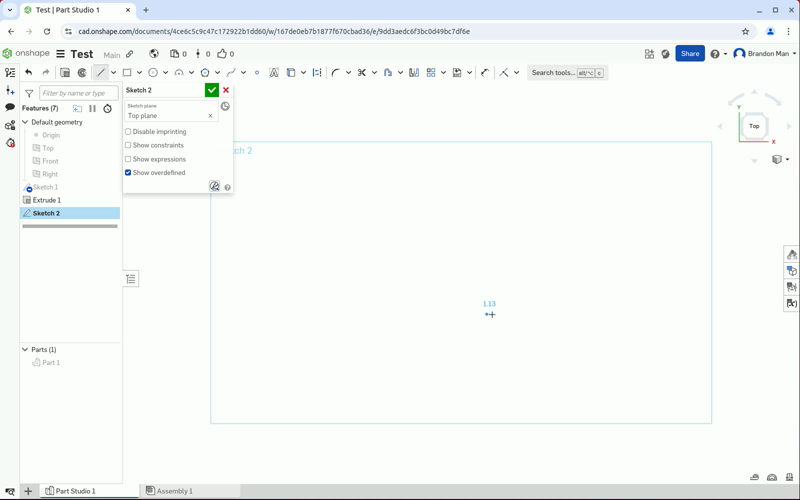
scroll(6)
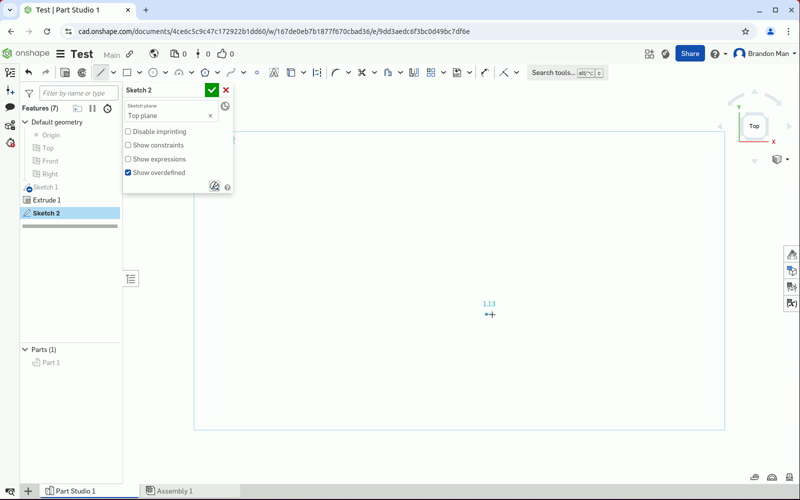
scroll(6)
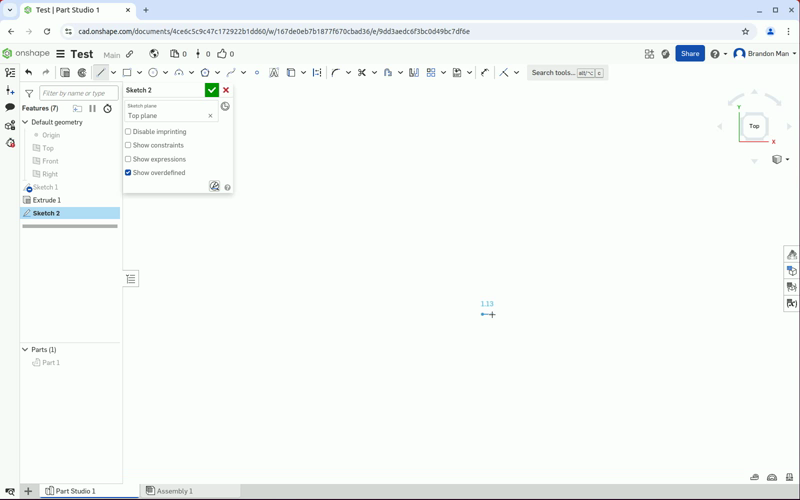
scroll(6)
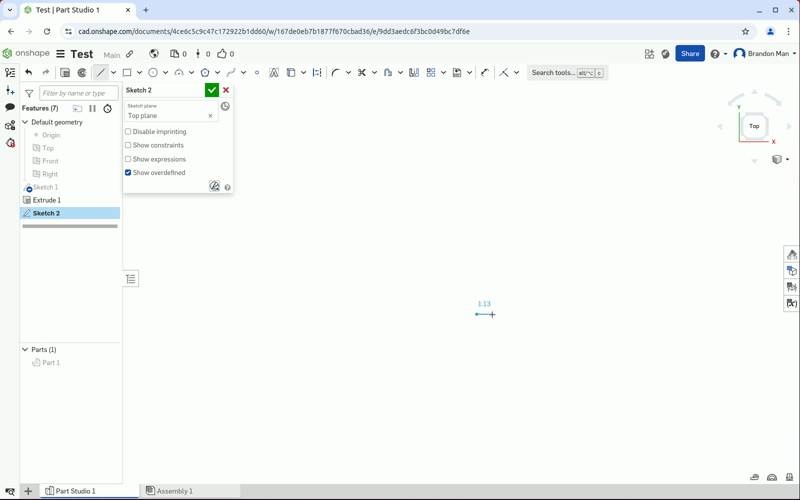
scroll(6)
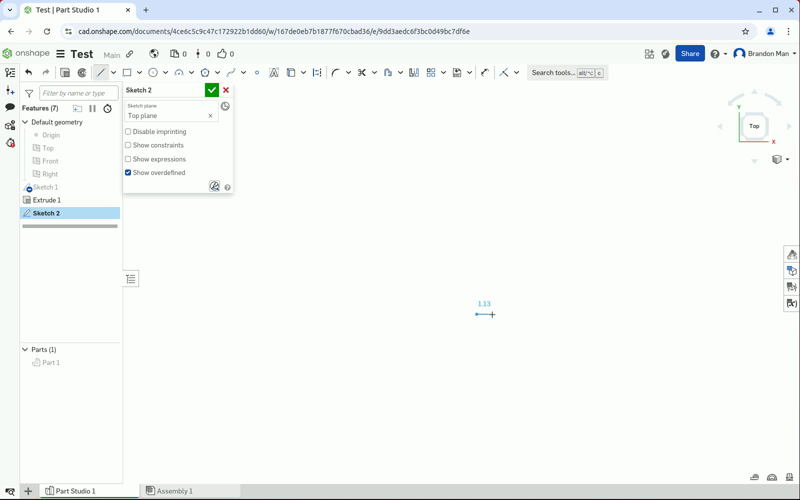
scroll(6)
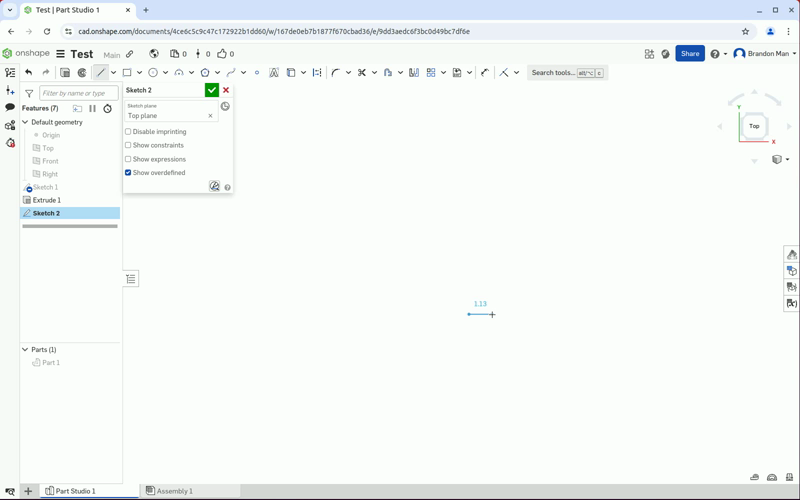
scroll(6)
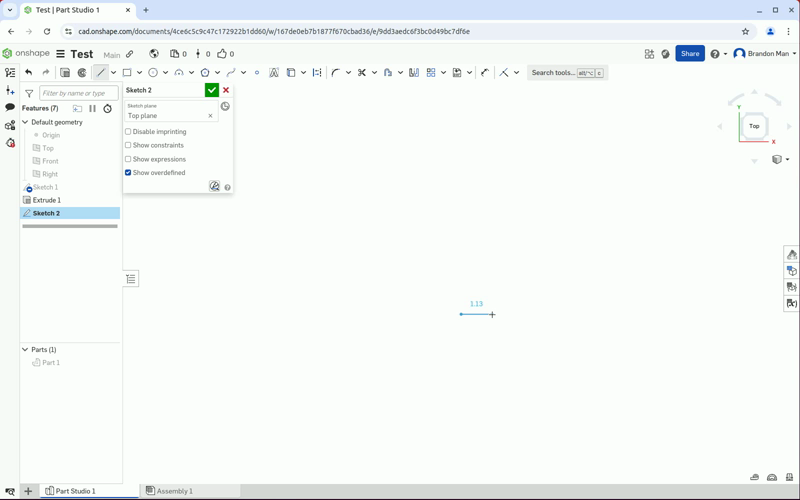
scroll(6)
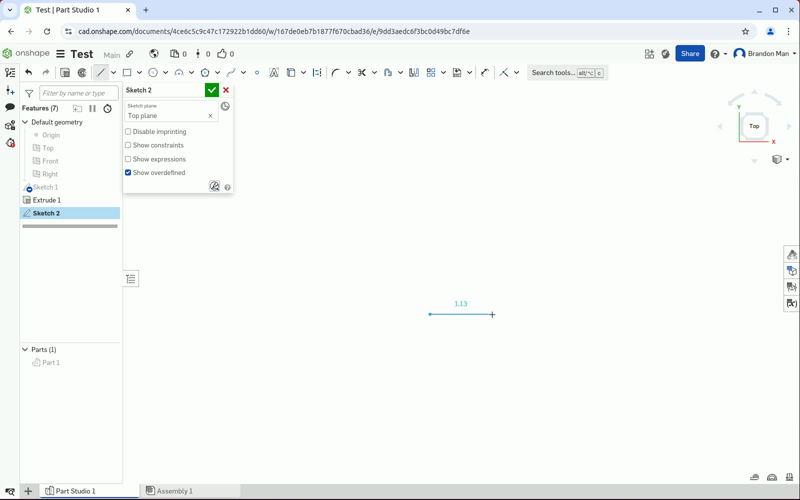
click(492, 314)
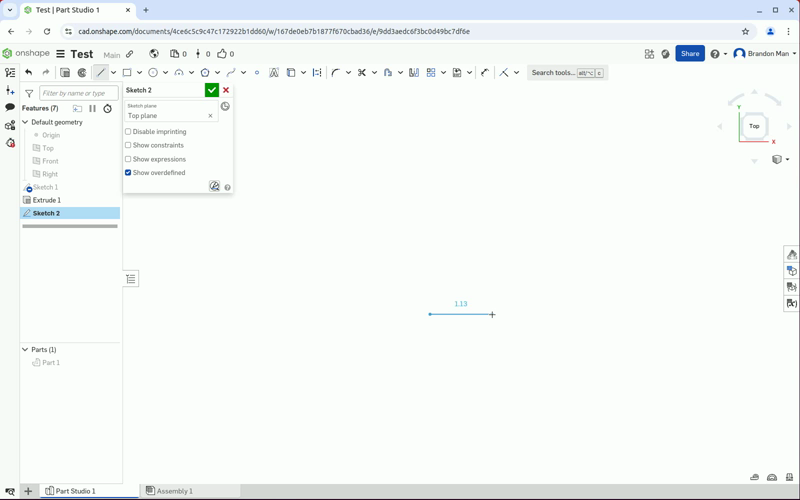
scroll(-6)
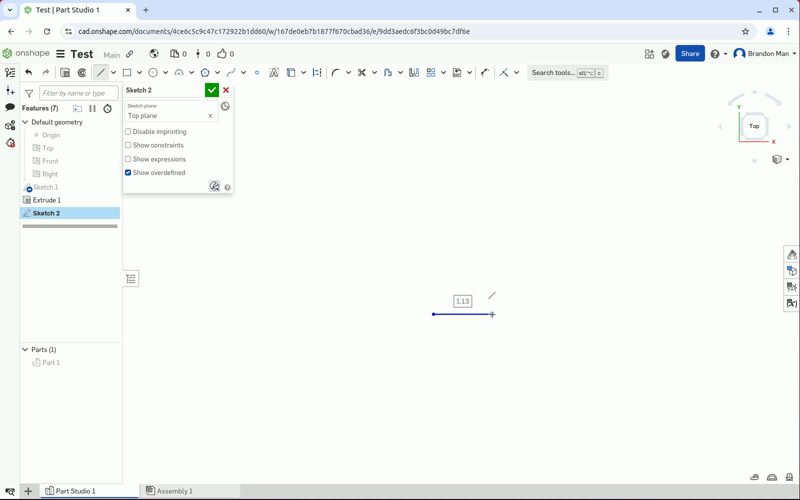
scroll(-6)
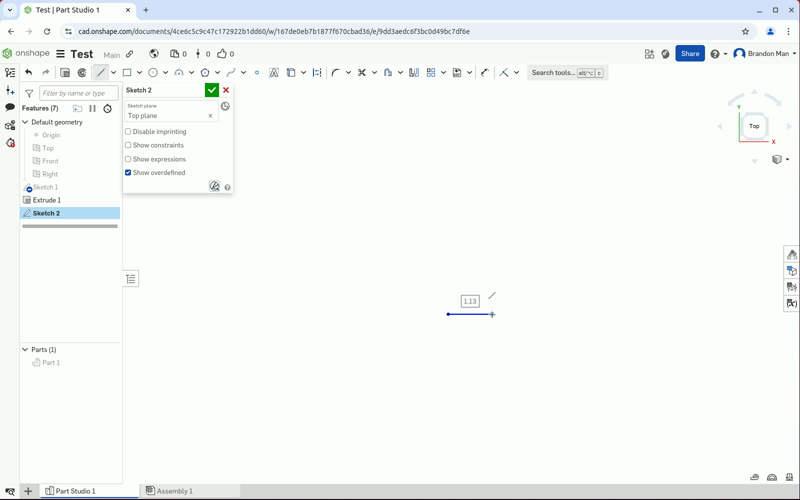
scroll(-6)
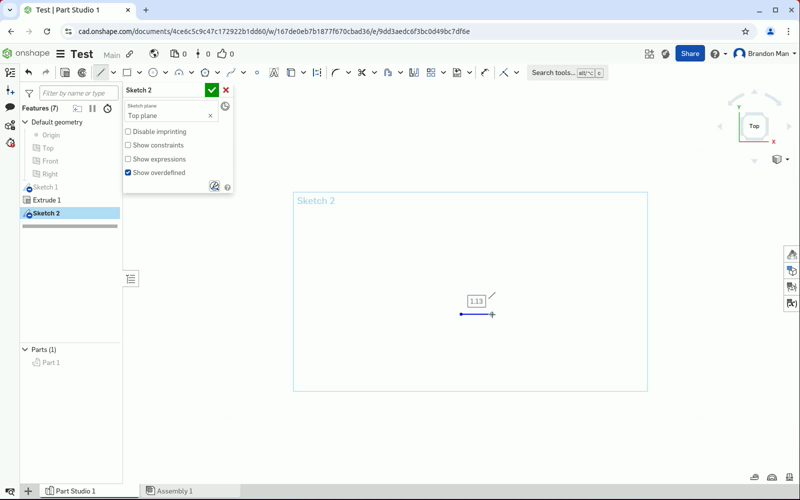
scroll(-6)
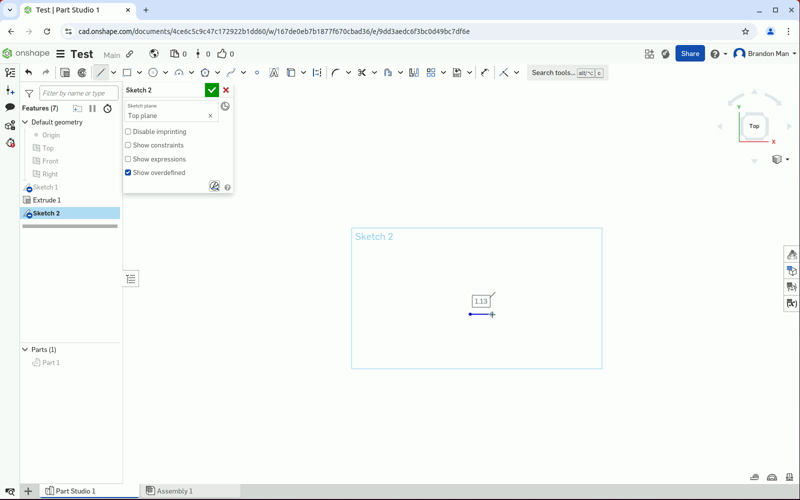
scroll(-6)
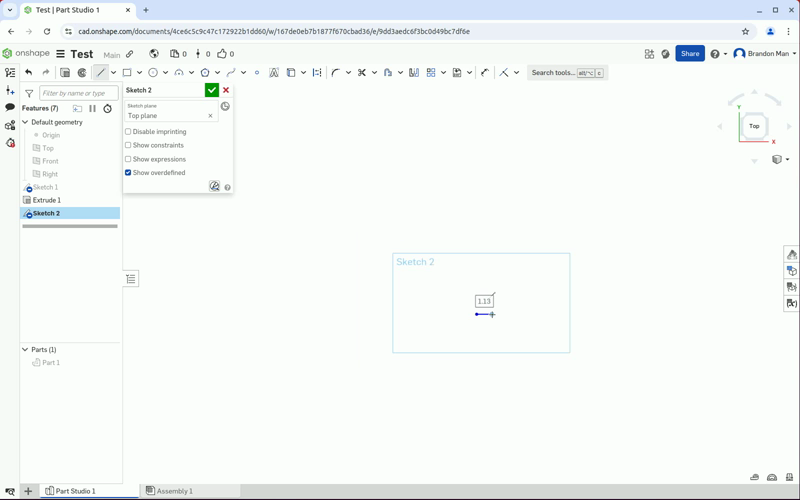
scroll(-6)
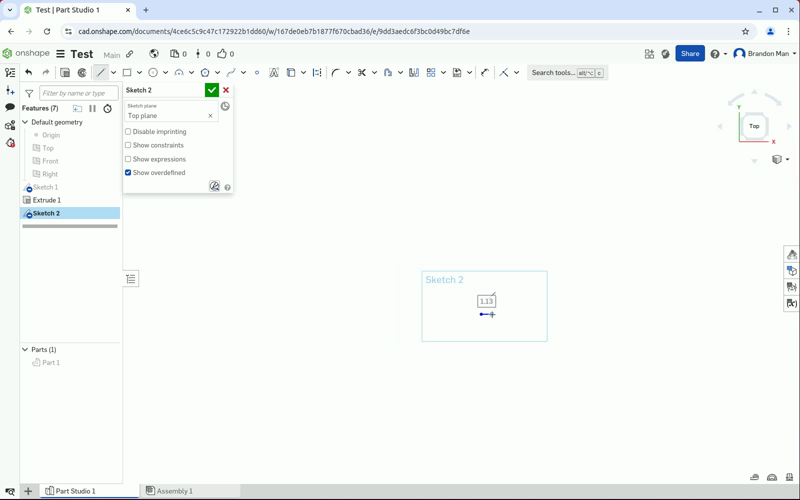
scroll(-6)
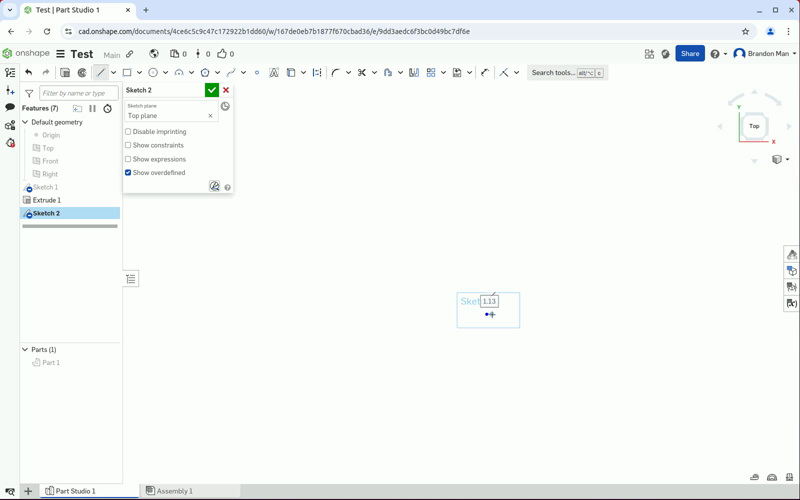
key_up(shift)
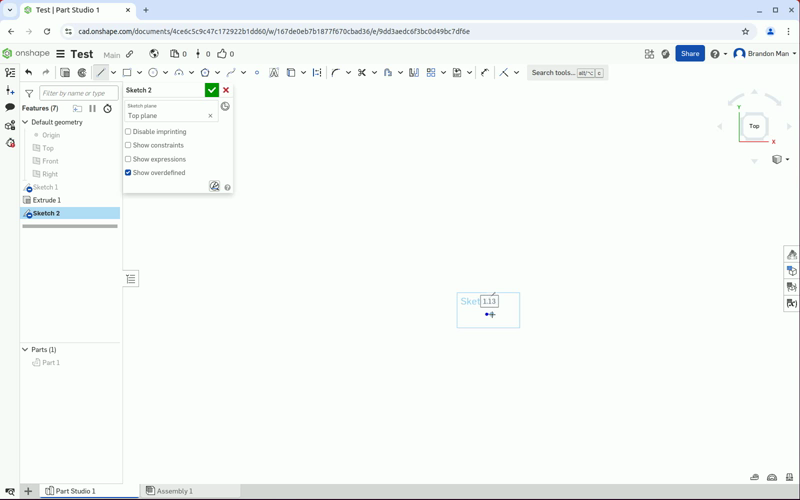
key_down(shift)
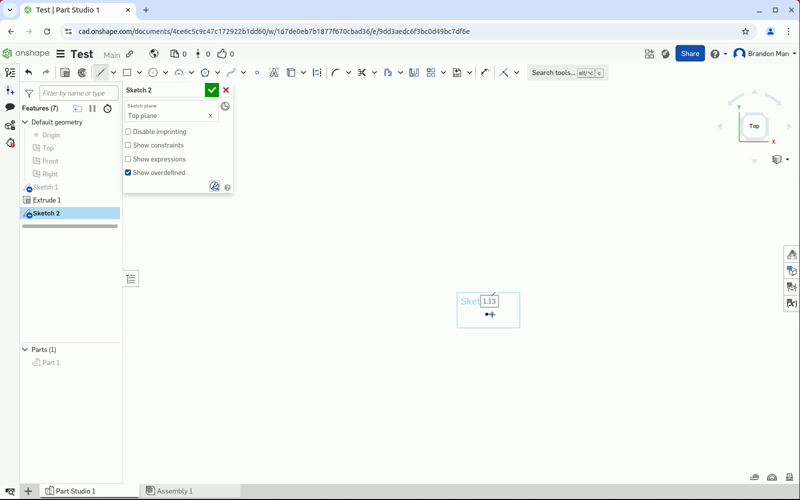
mouse_move(492, 250)
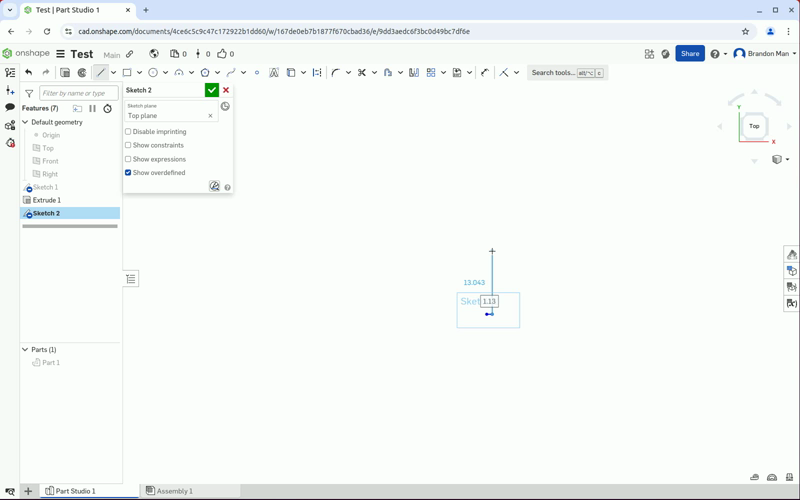
click(492, 250)
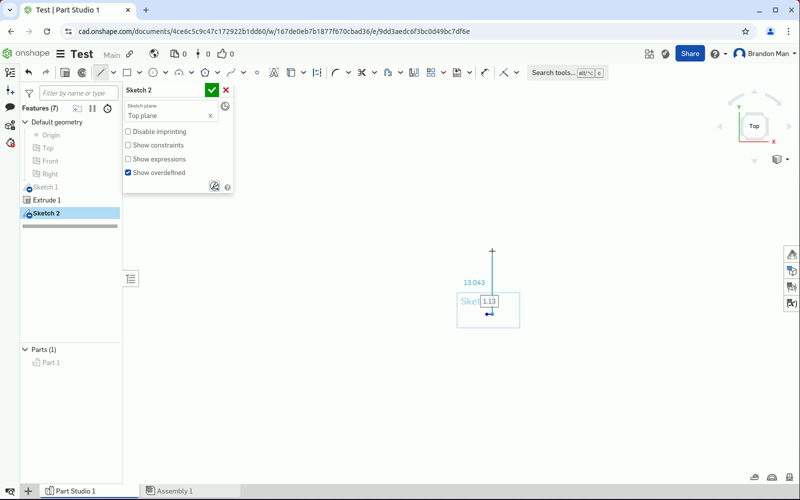
key_up(shift)
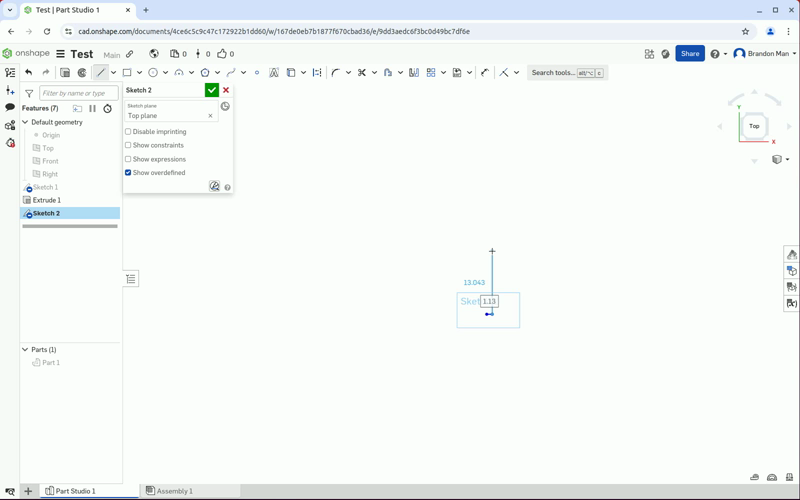
key_down(shift)
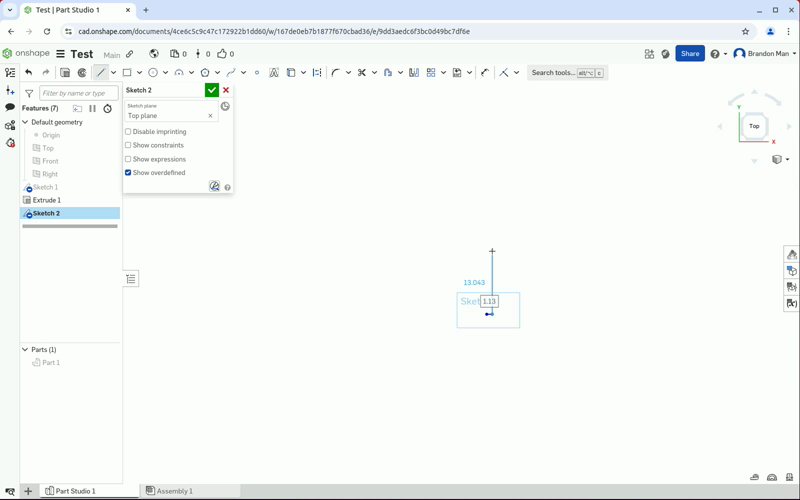
mouse_move(522, 250)
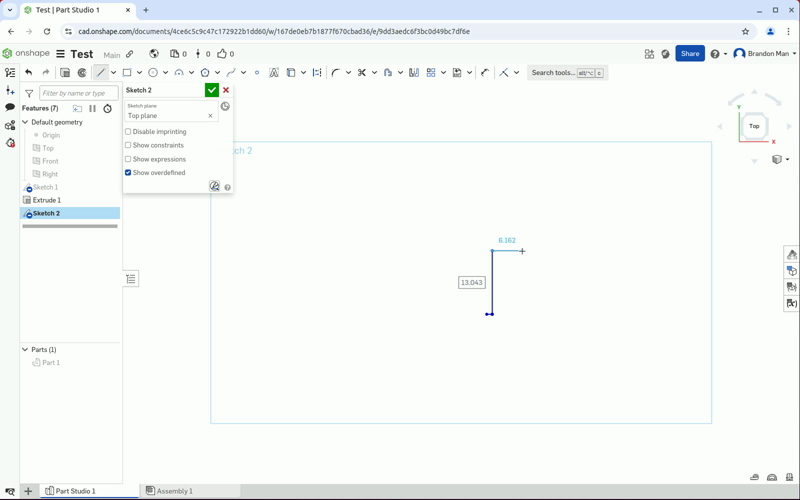
mouse_move(486, 250)
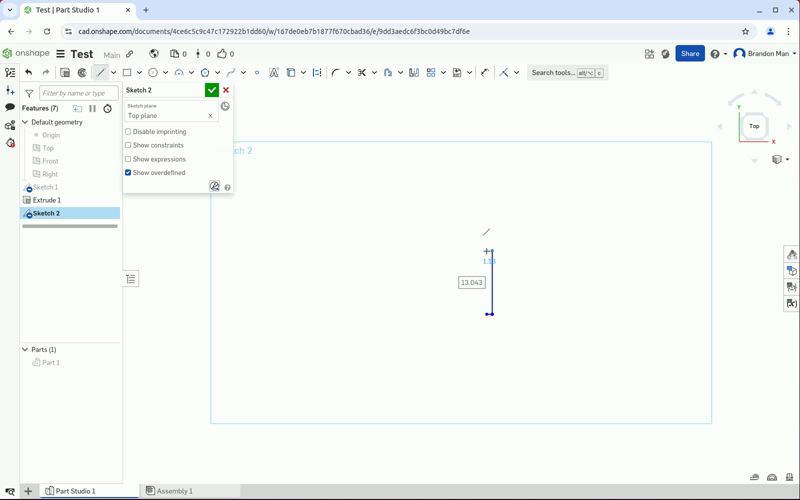
scroll(6)
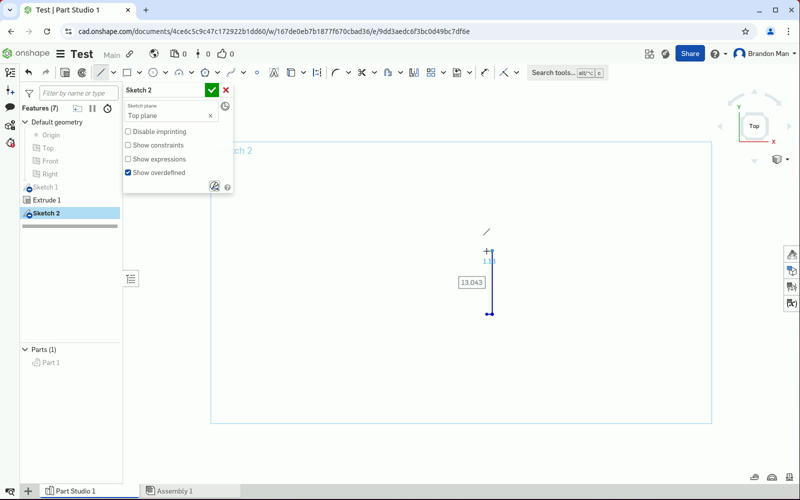
scroll(6)
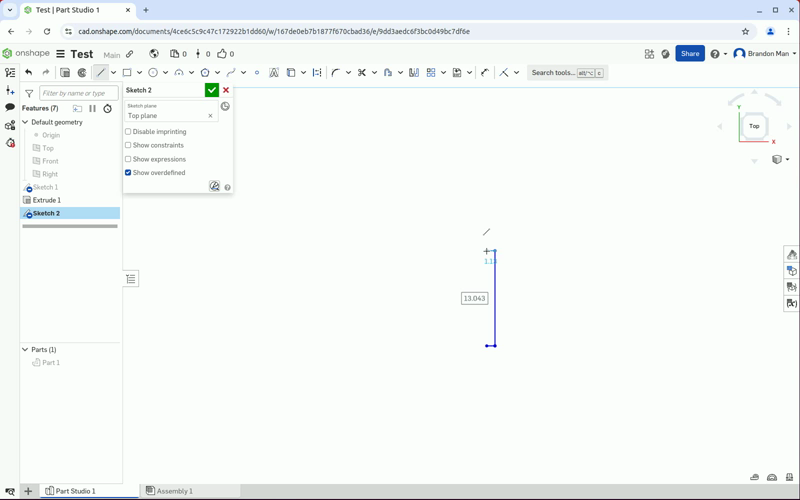
scroll(6)
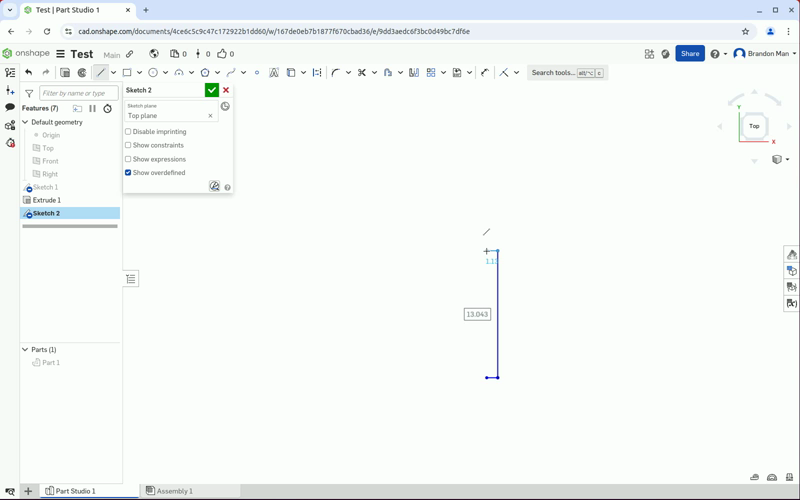
scroll(6)
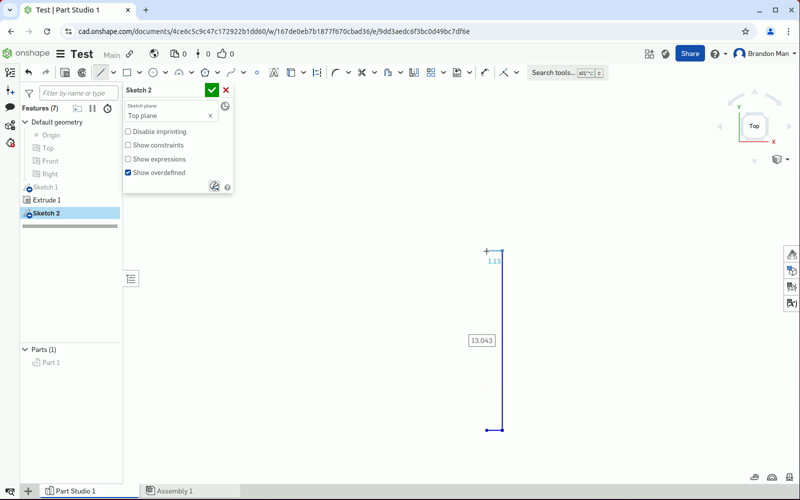
scroll(6)
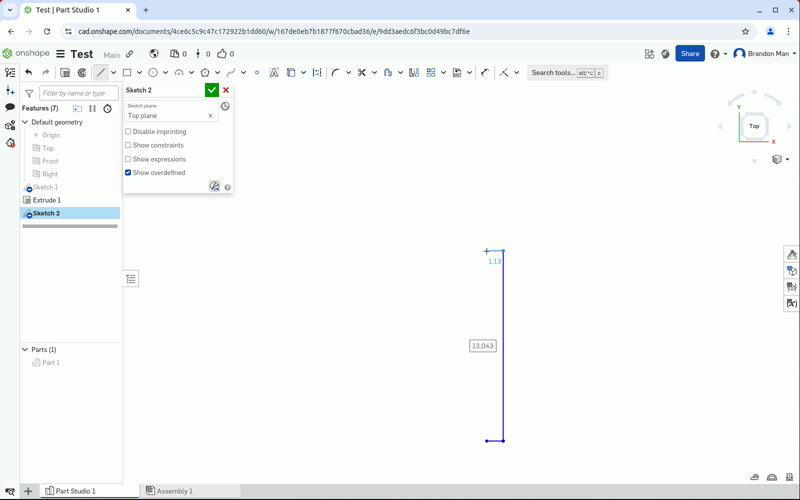
scroll(6)
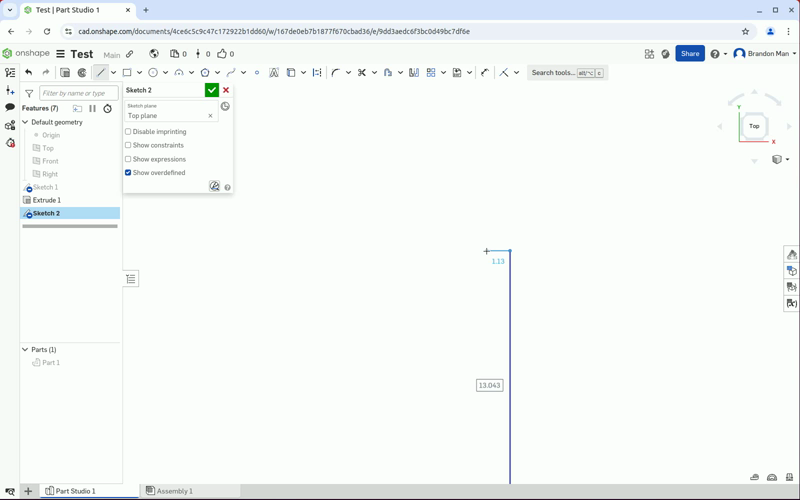
scroll(6)
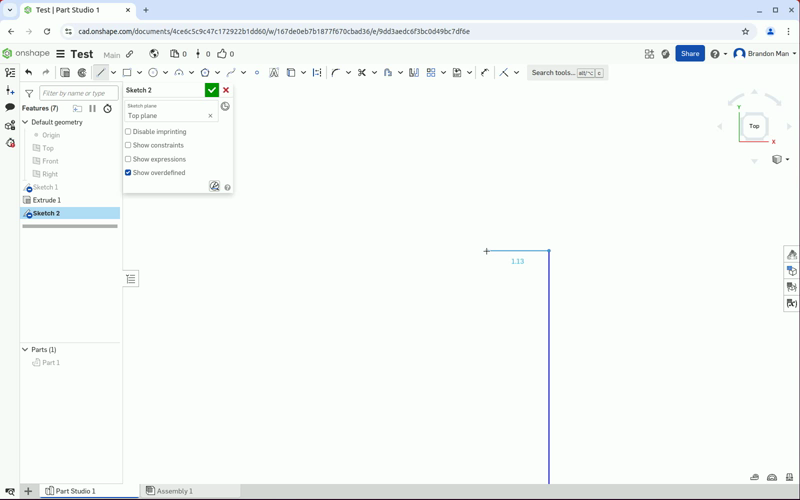
click(486, 250)
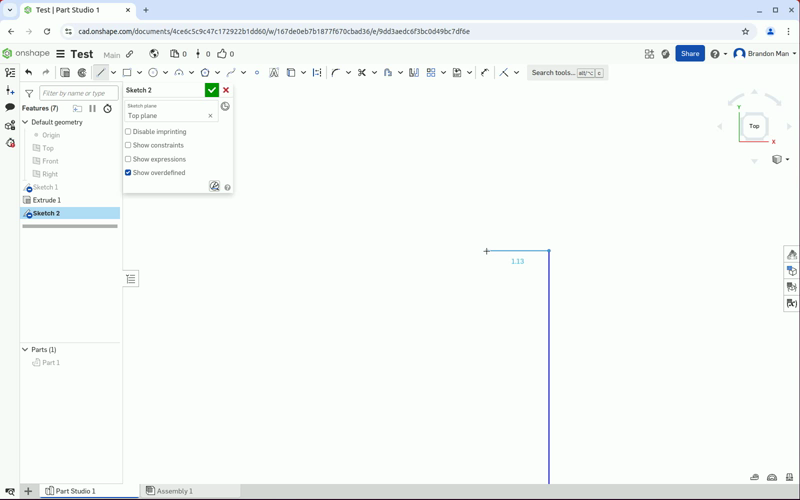
scroll(-6)
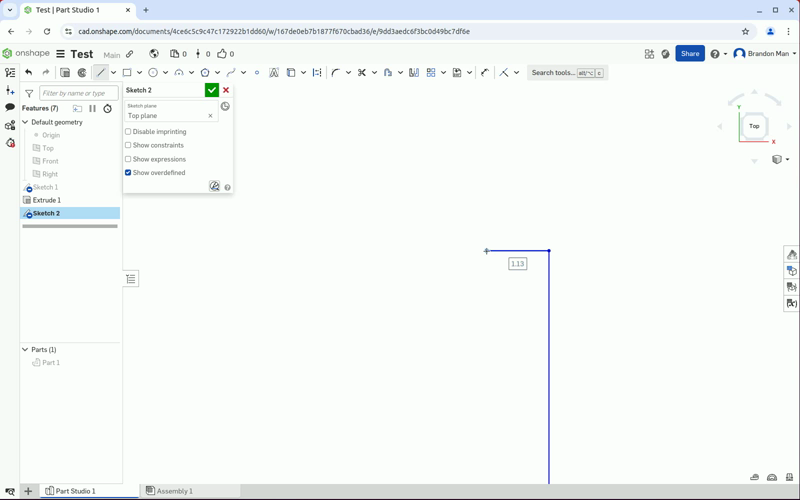
scroll(-6)
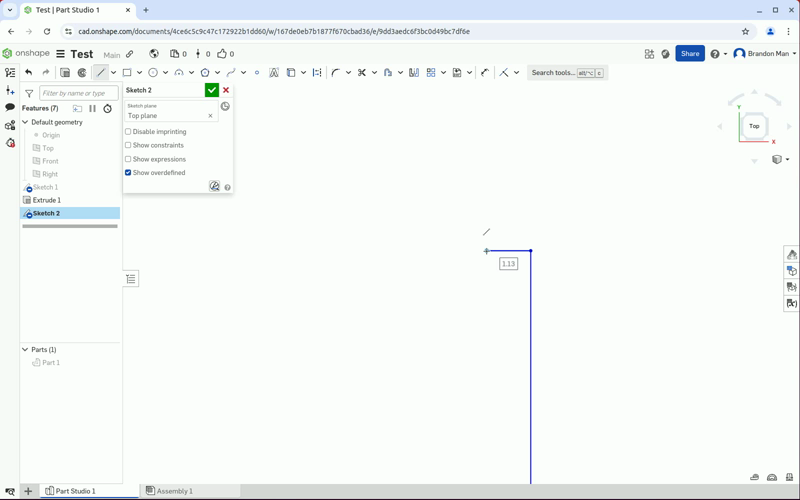
scroll(-6)
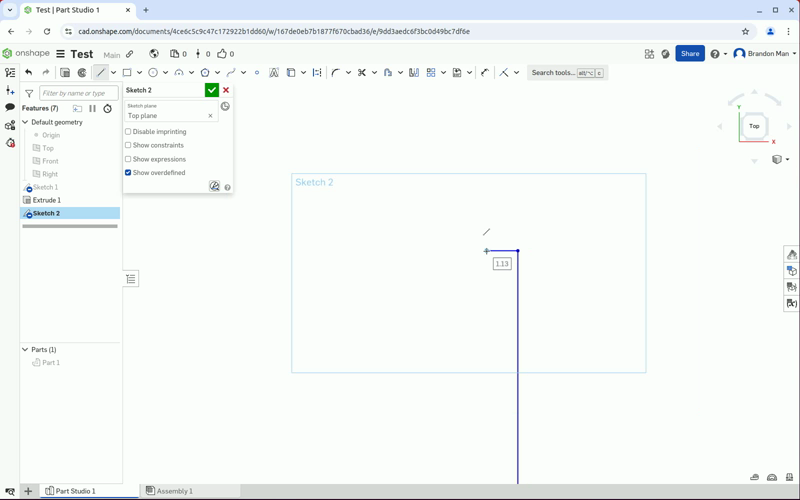
scroll(-6)
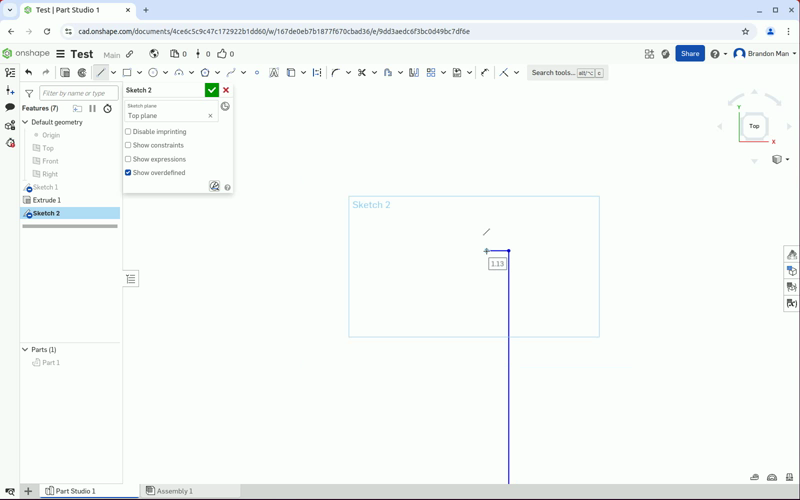
scroll(-6)
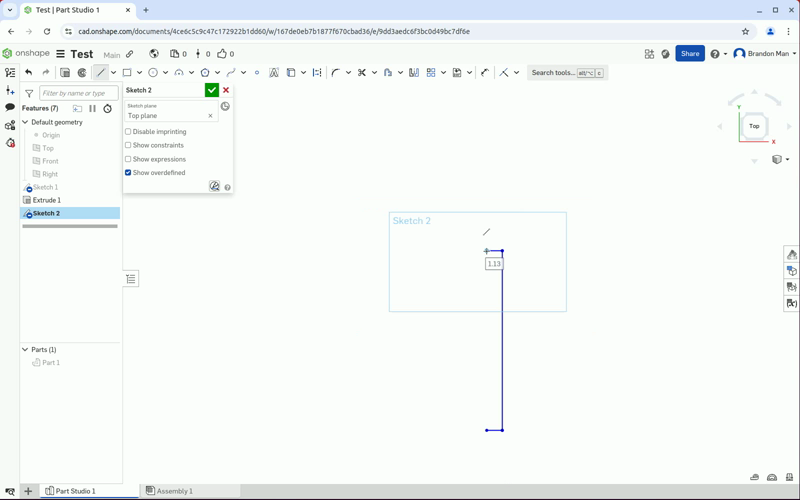
scroll(-6)
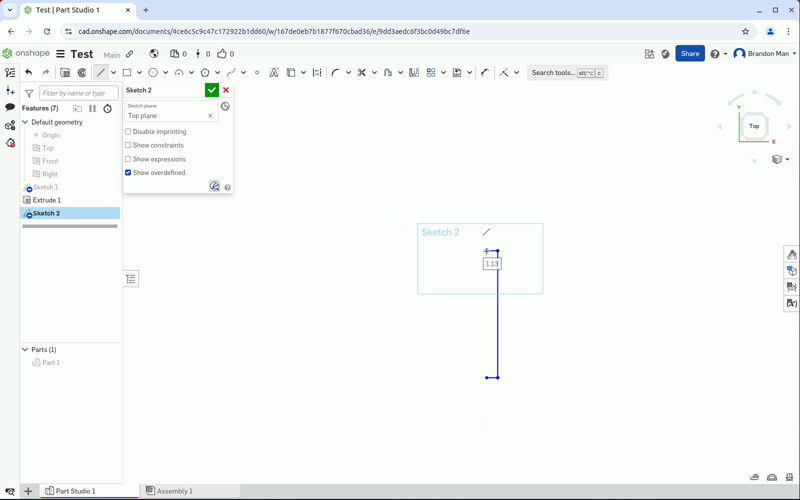
scroll(-6)
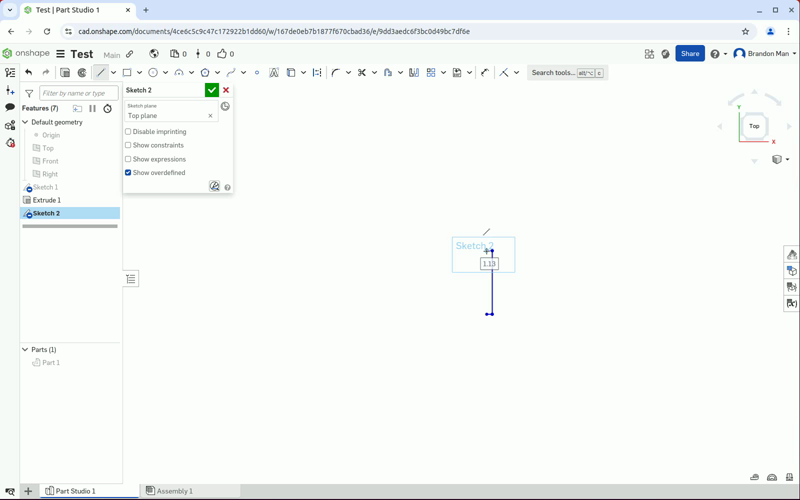
key_up(shift)
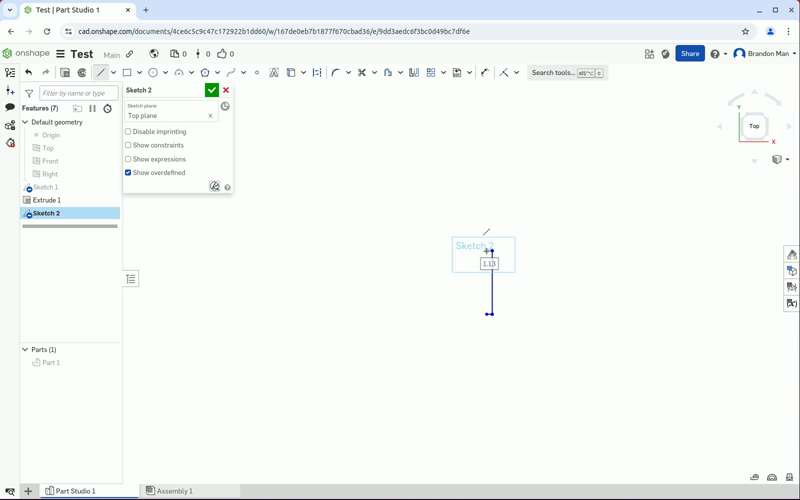
key_down(shift)
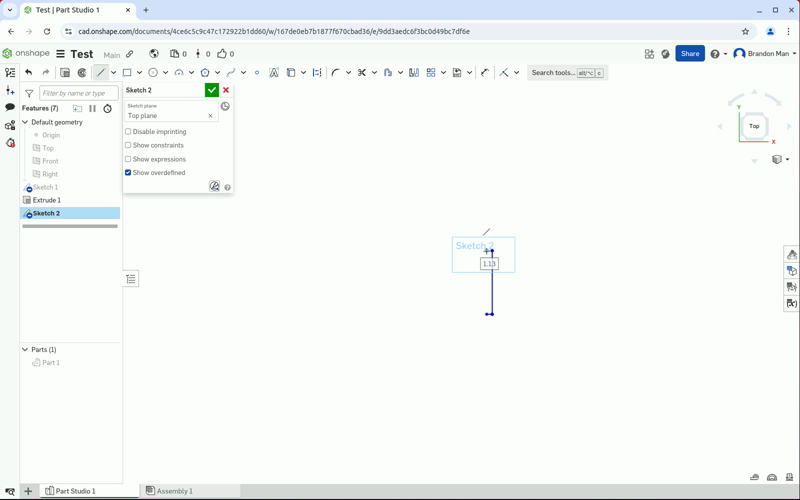
mouse_move(516, 250)
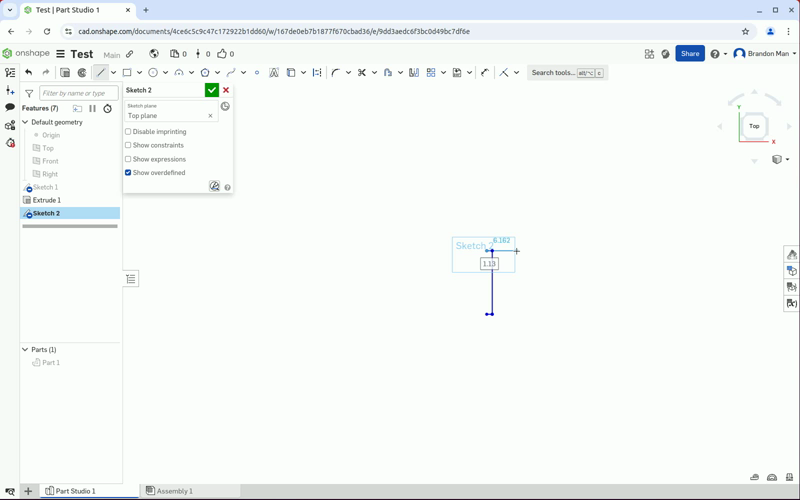
mouse_move(486, 256)
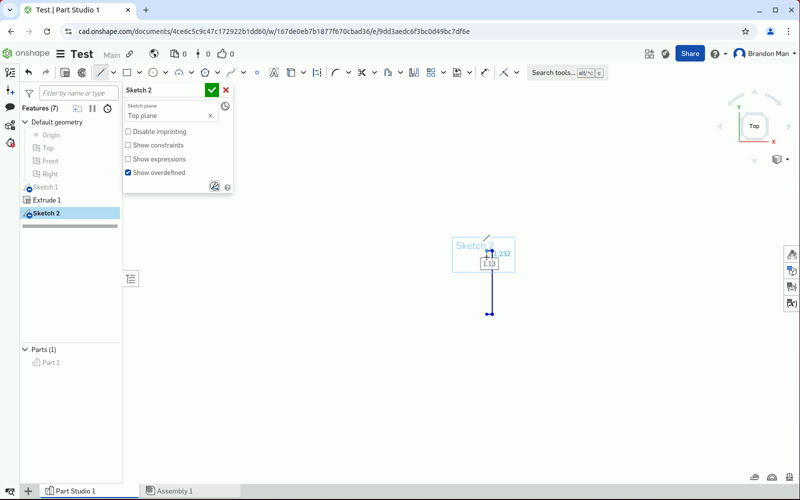
scroll(6)
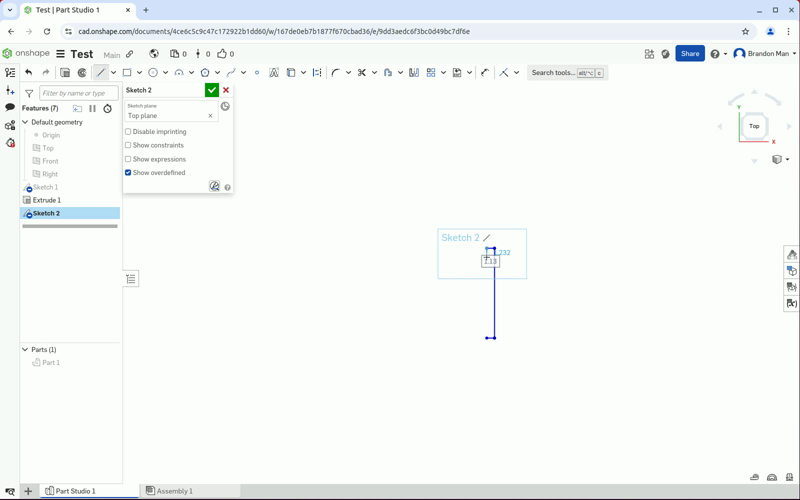
scroll(6)
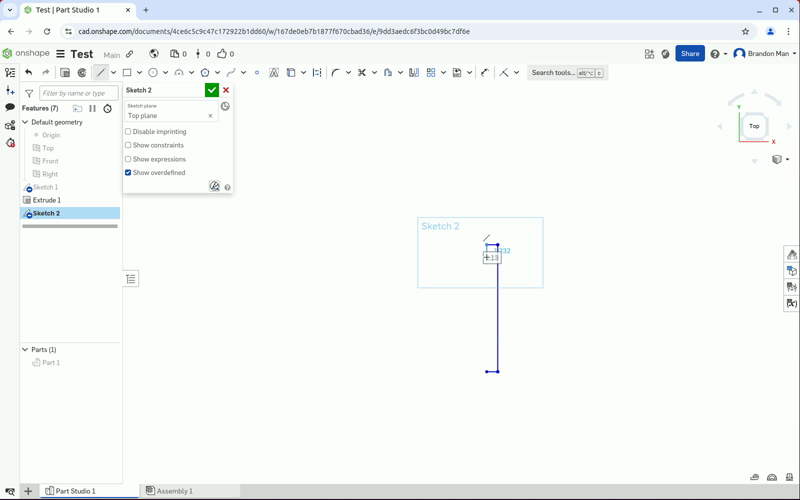
scroll(6)
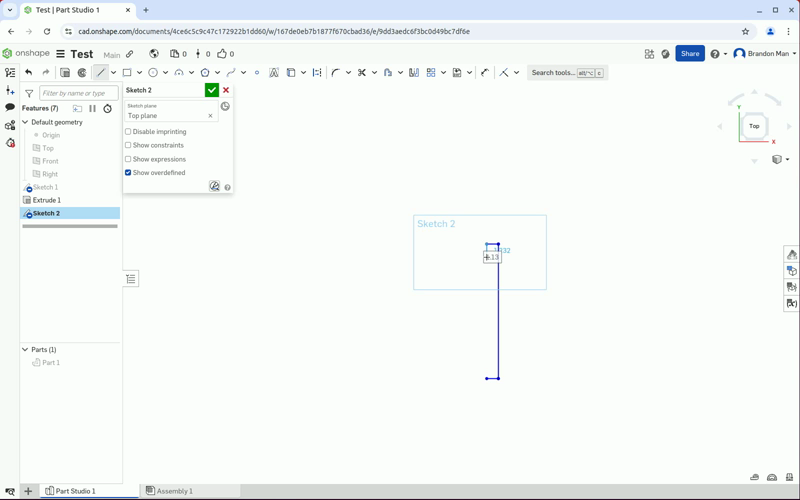
scroll(6)
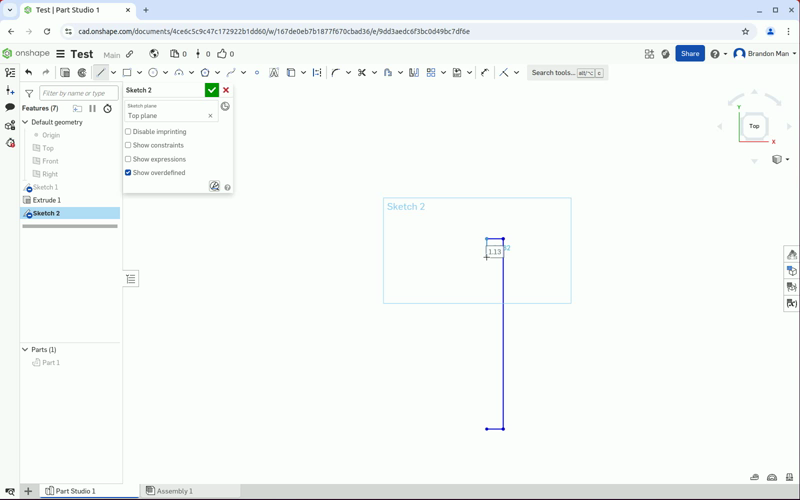
scroll(6)
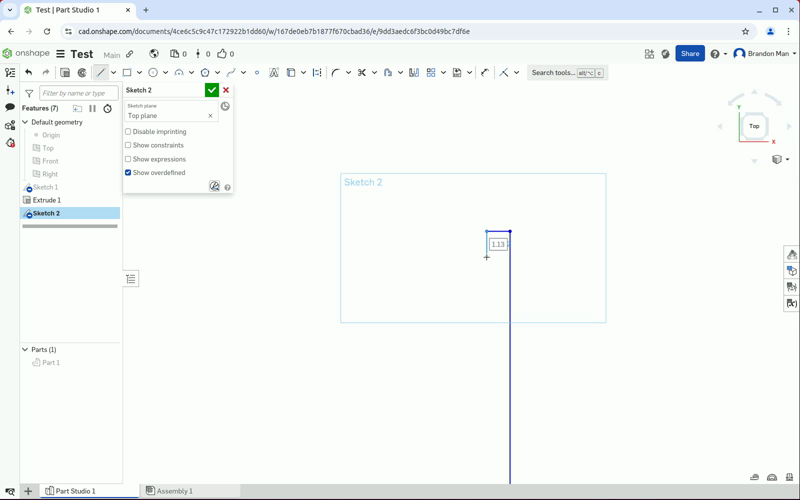
scroll(6)
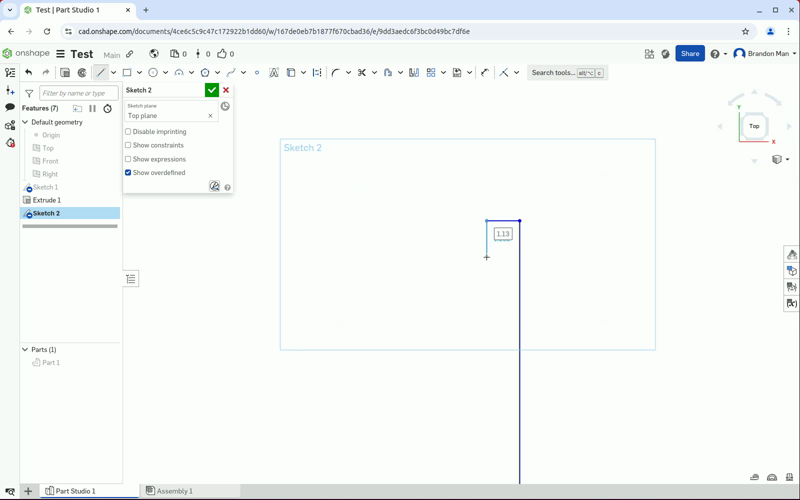
scroll(6)
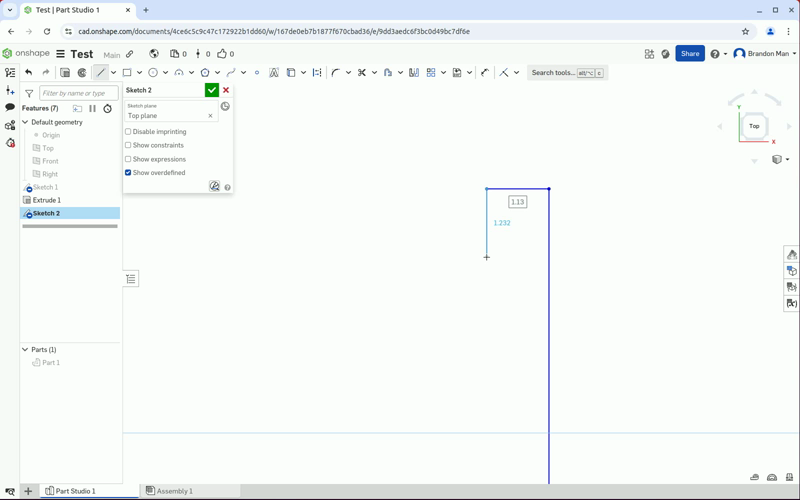
click(486, 256)
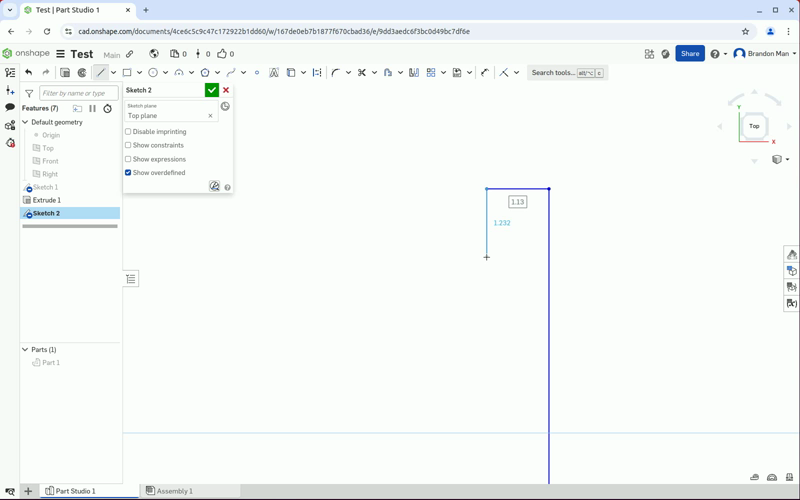
scroll(-6)
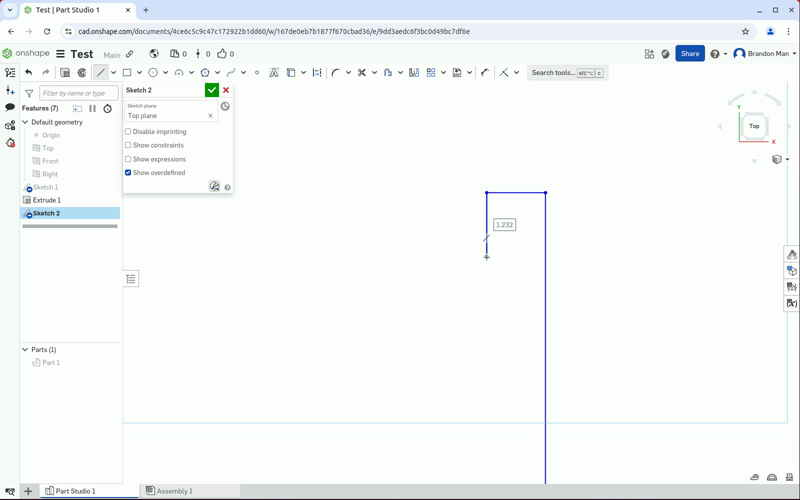
scroll(-6)
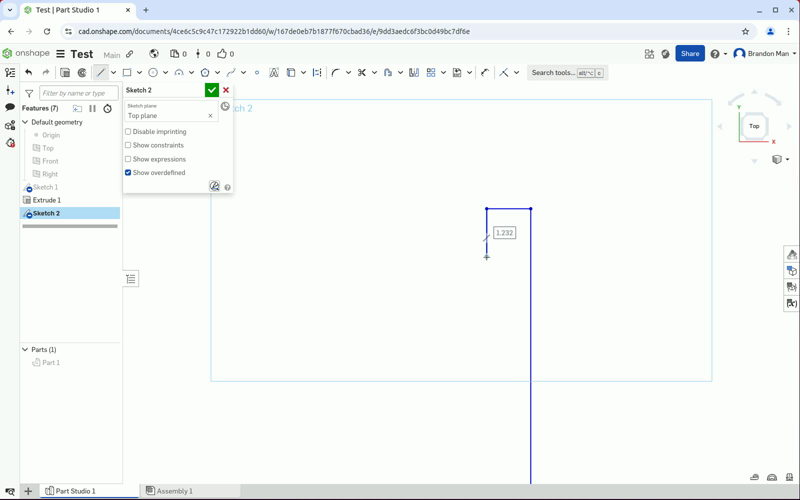
scroll(-6)
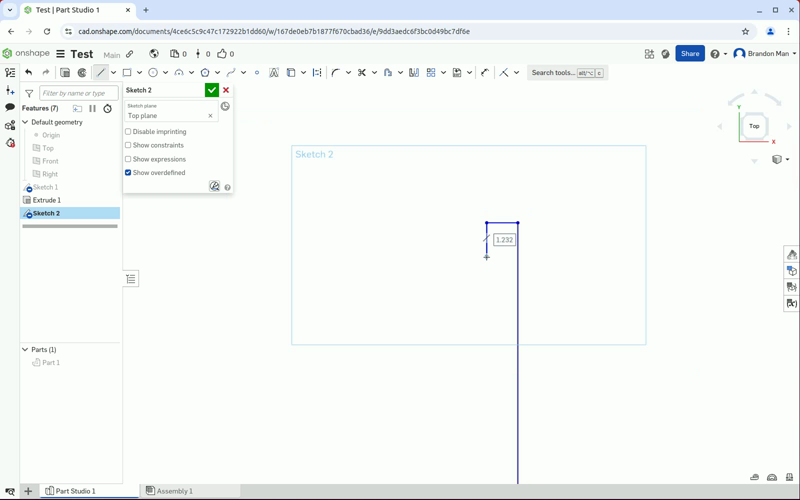
scroll(-6)
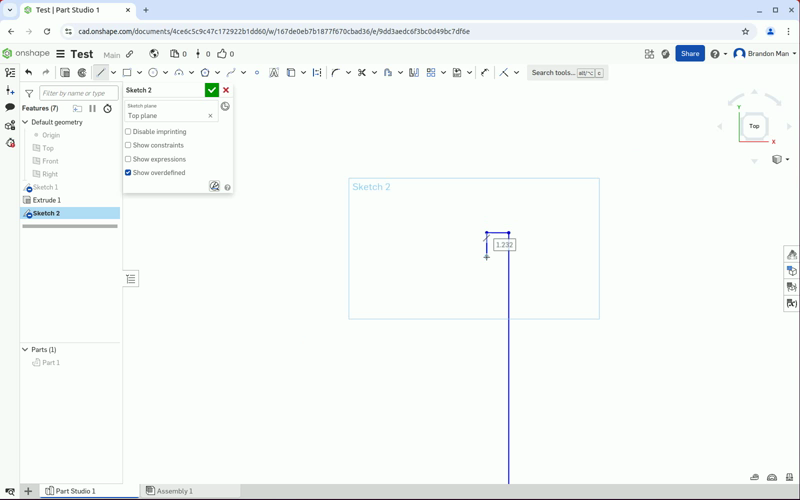
scroll(-6)
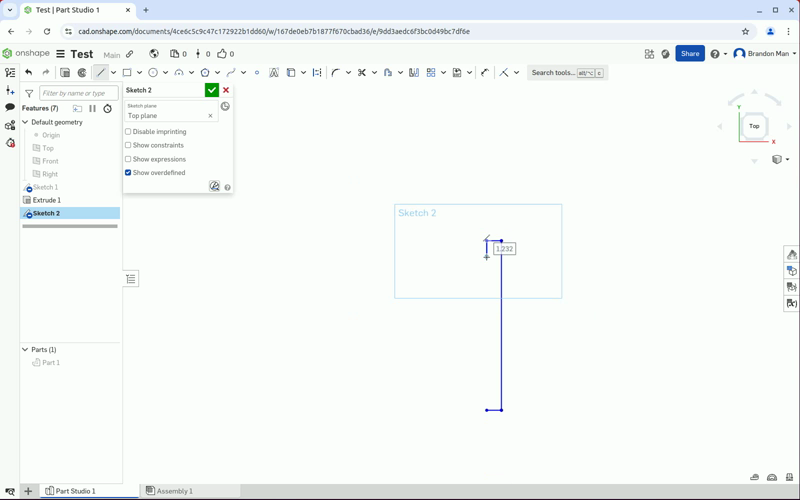
scroll(-6)
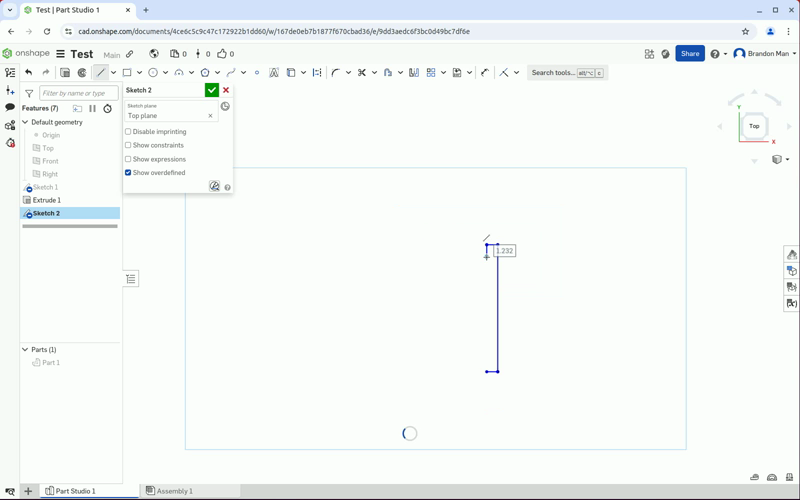
scroll(-6)
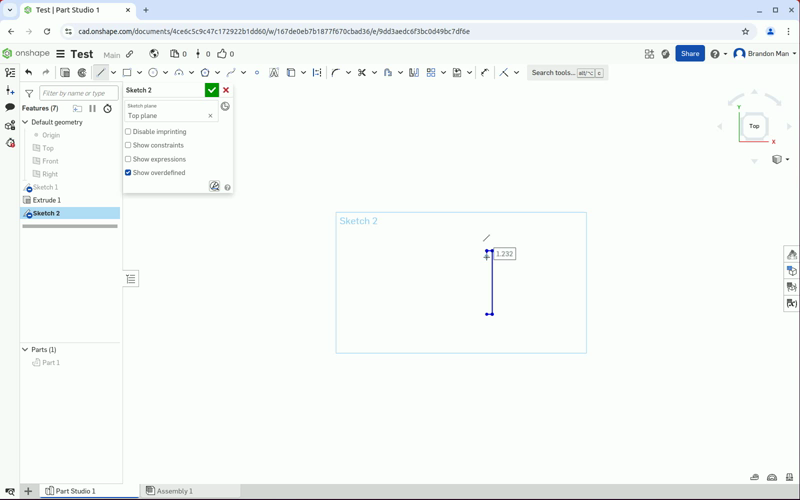
key_up(shift)
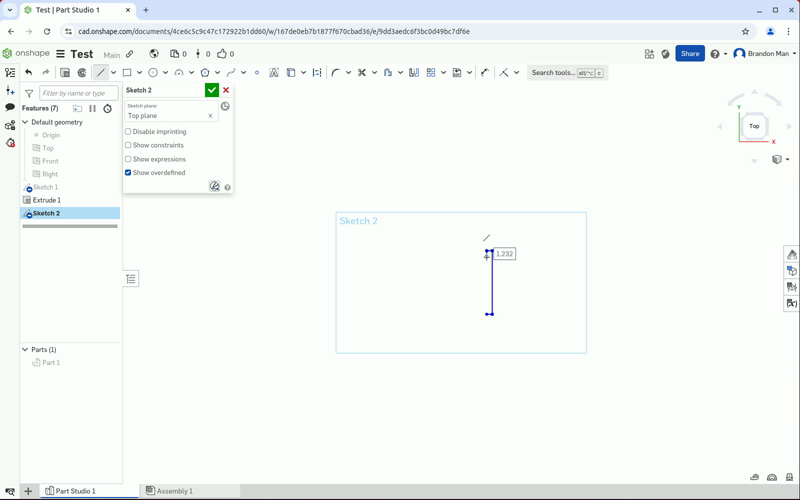
key_down(shift)
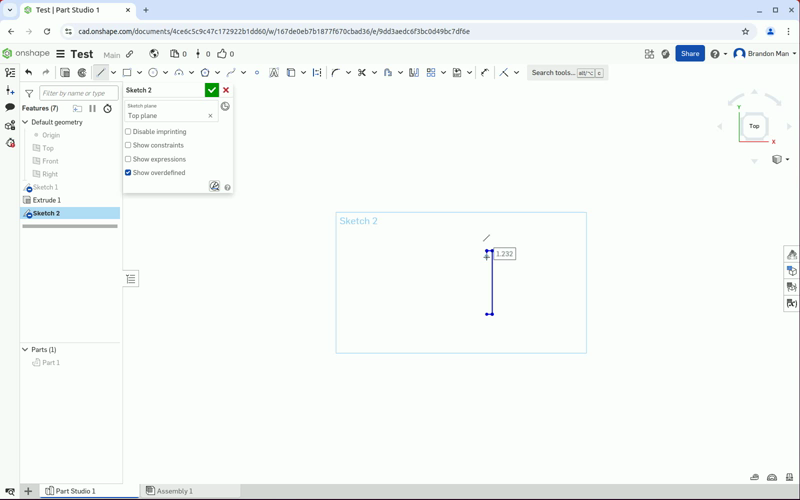
mouse_move(516, 256)
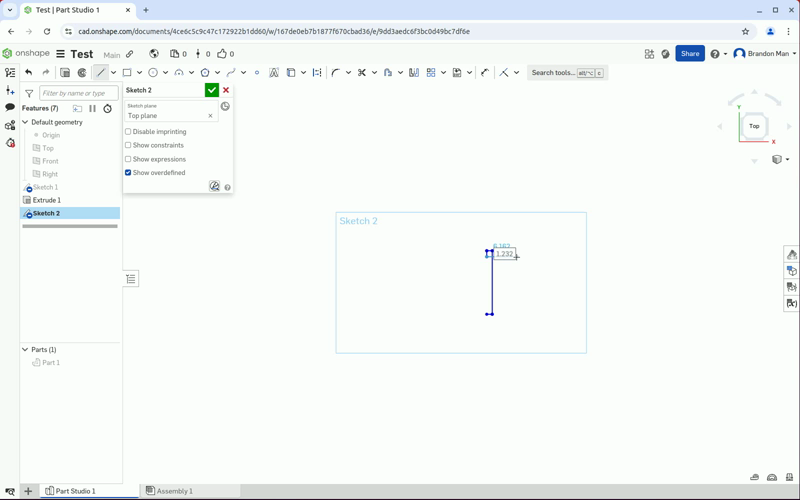
mouse_move(486, 308)
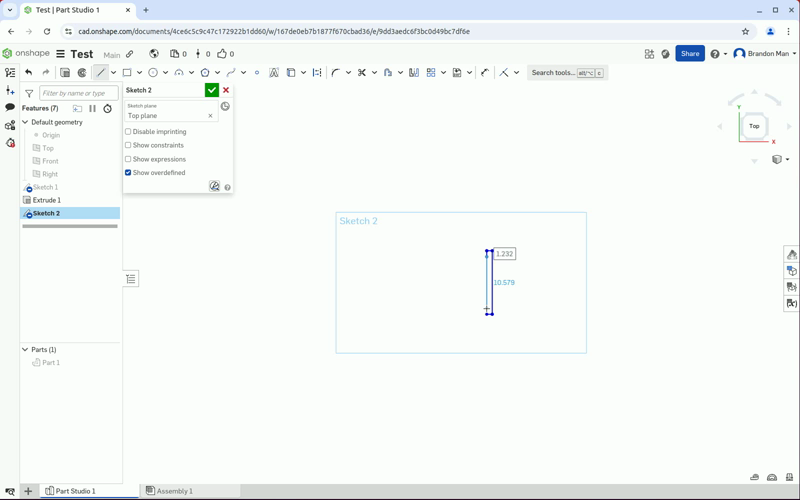
click(486, 308)
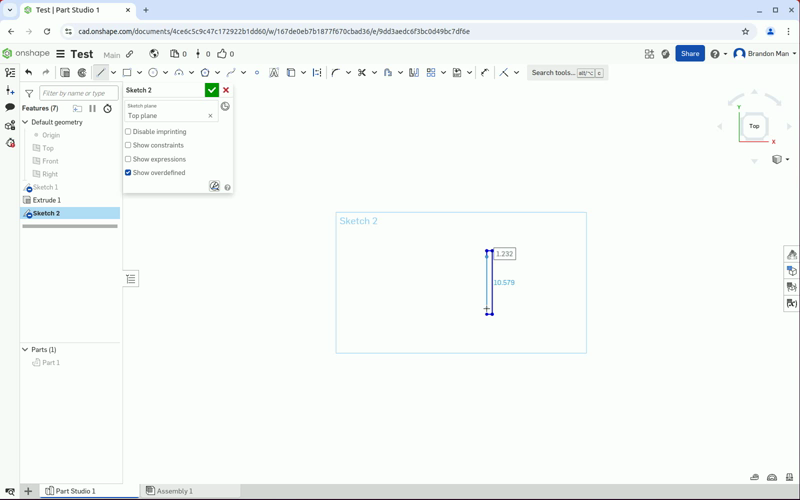
key_up(shift)
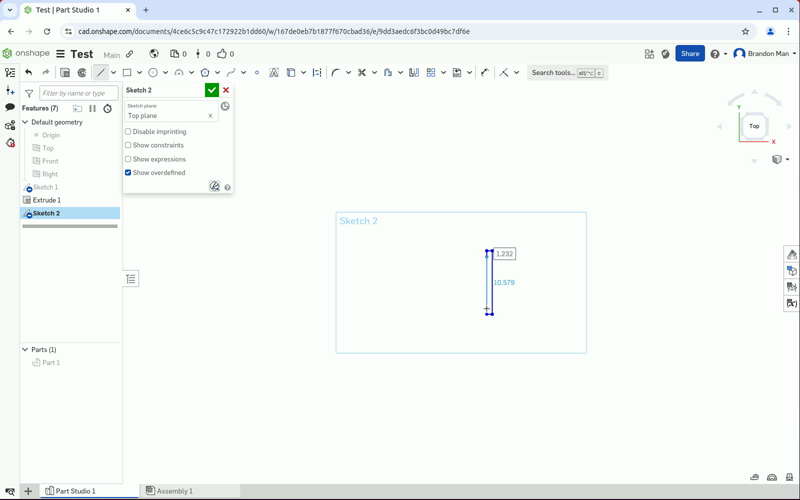
mouse_move(516, 308)
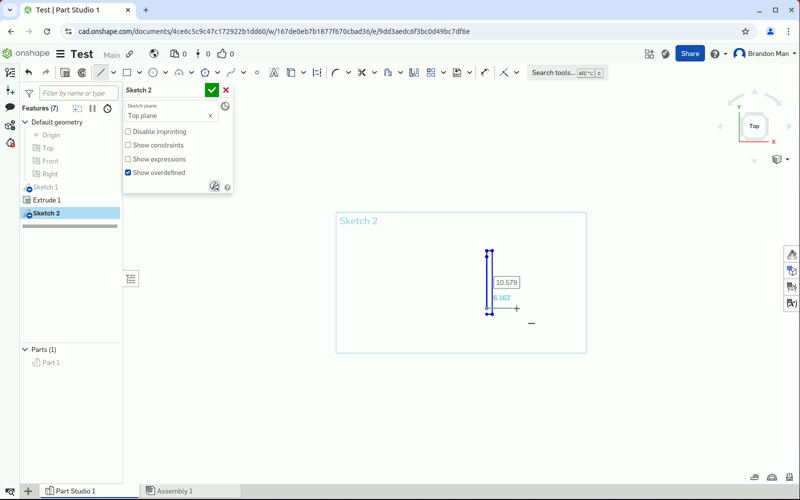
key_down(shift)
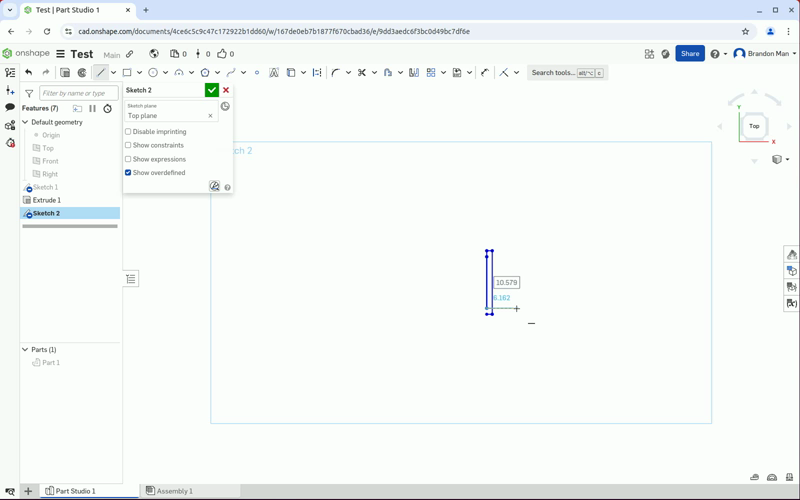
mouse_move(486, 314)
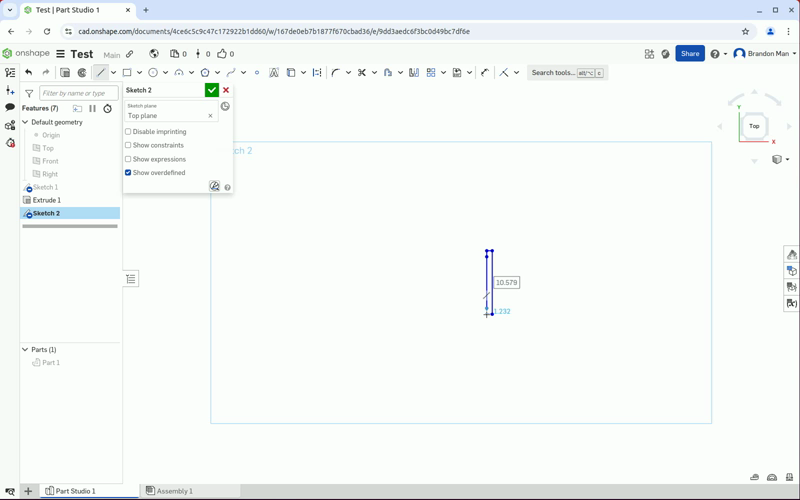
scroll(6)
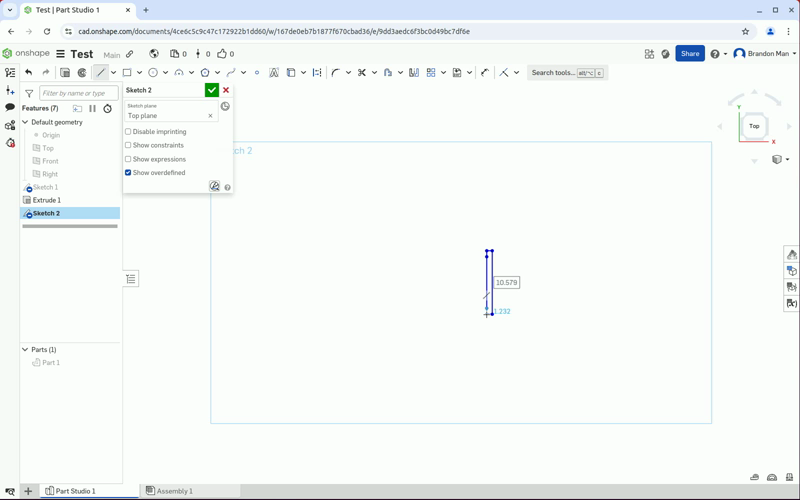
scroll(6)
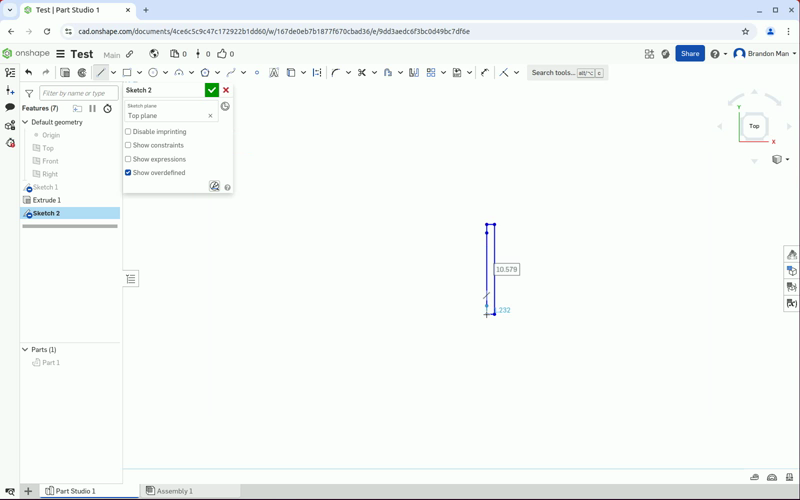
scroll(6)
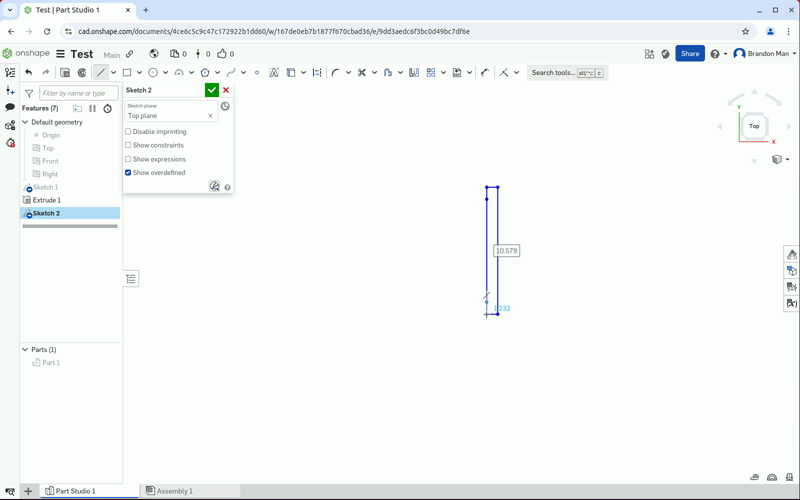
scroll(6)
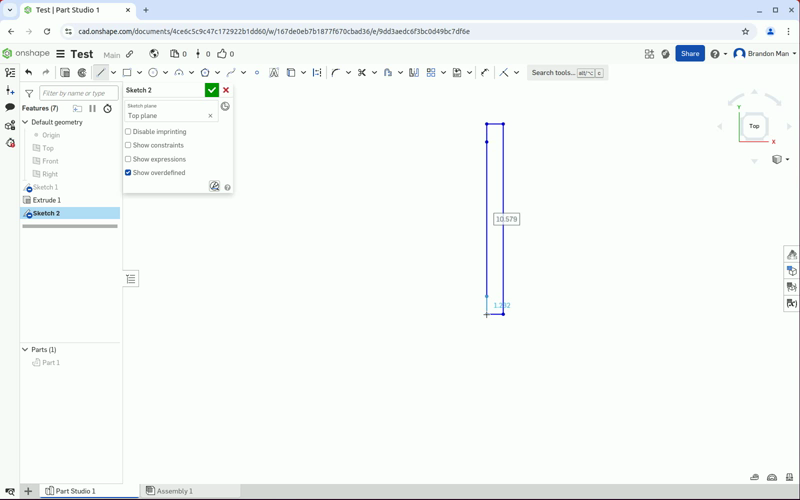
scroll(6)
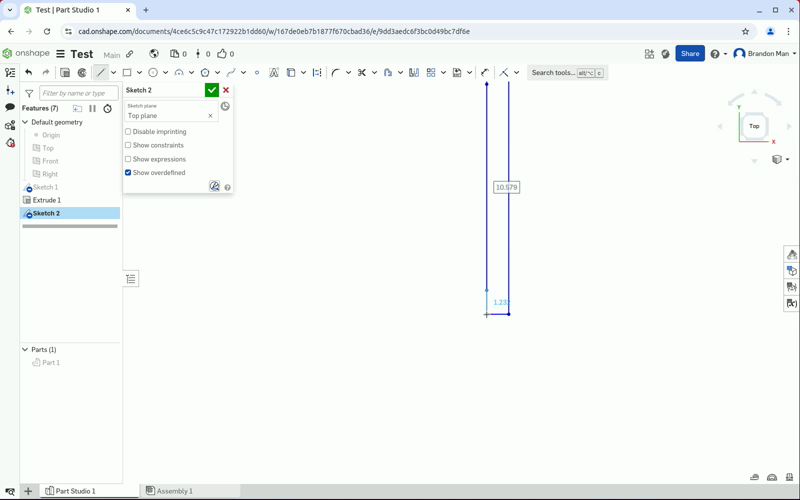
scroll(6)
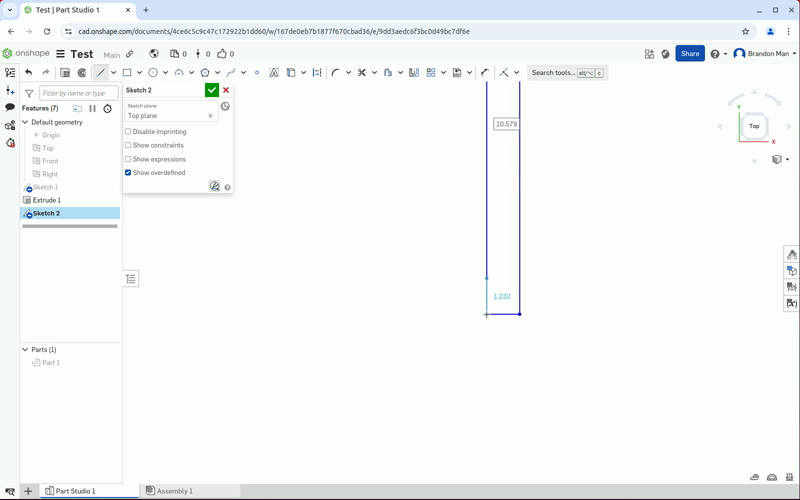
scroll(6)
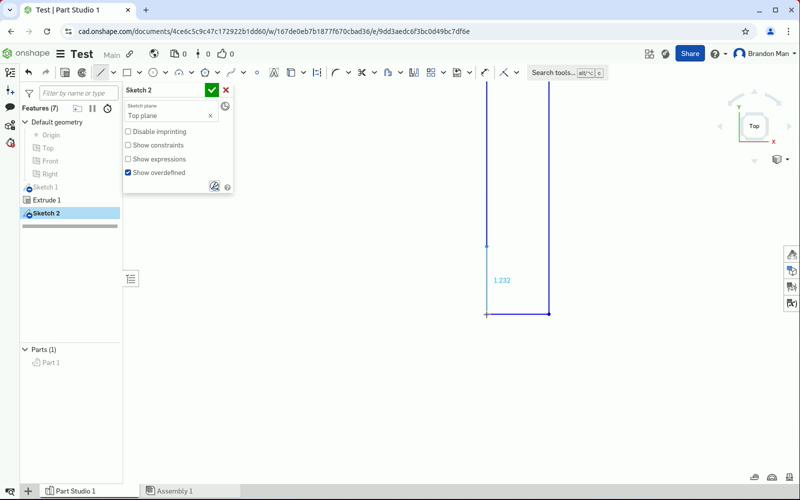
key_up(shift)
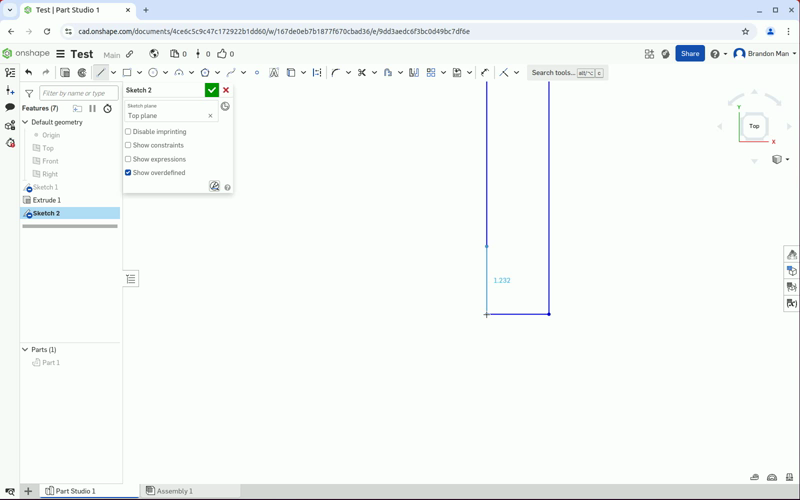
click(486, 314)
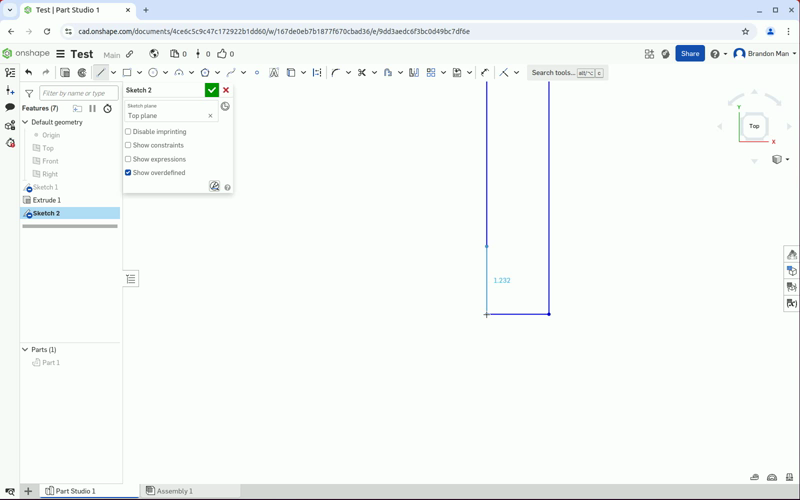
scroll(-6)
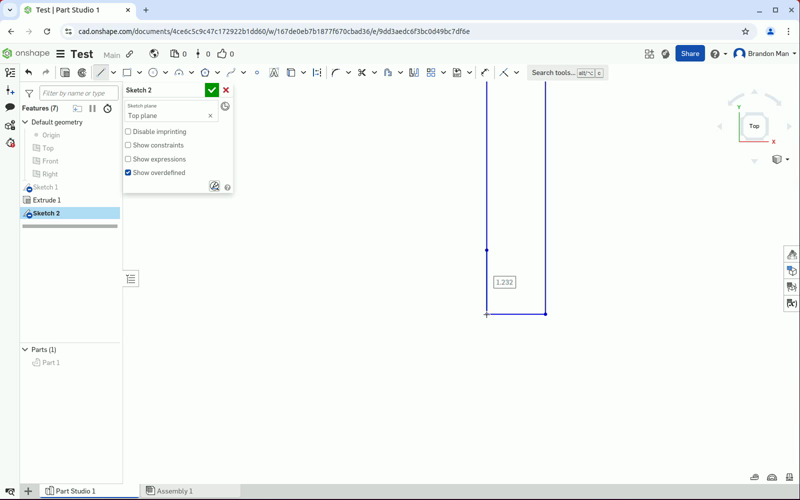
scroll(-6)
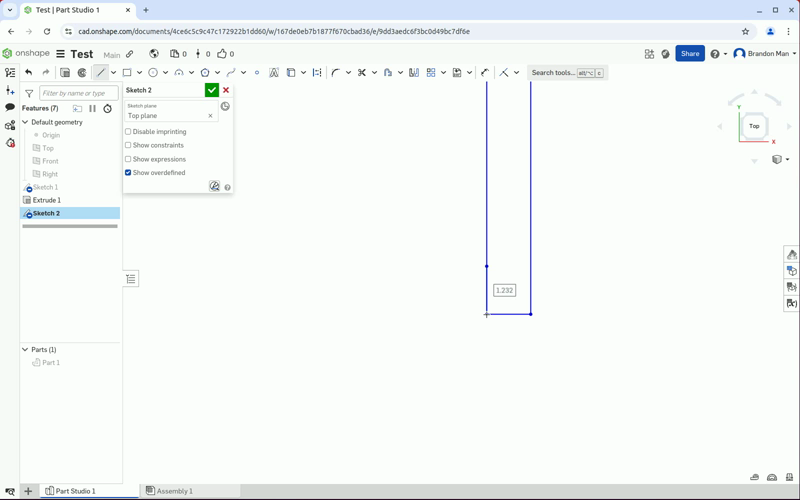
scroll(-6)
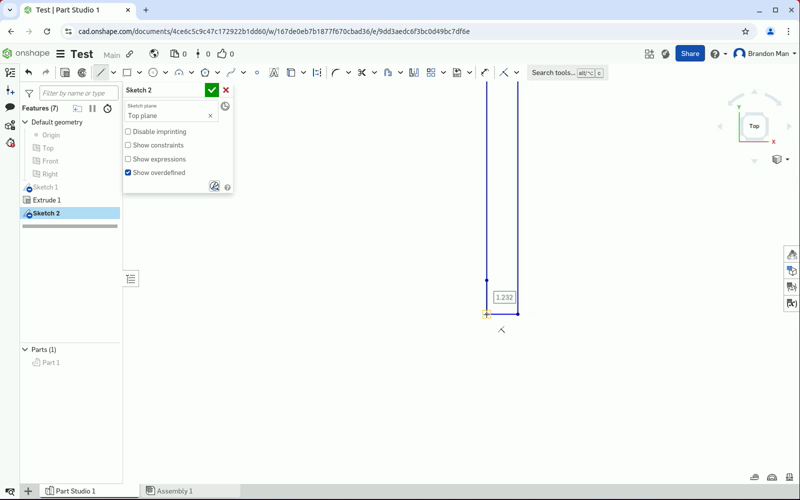
scroll(-6)
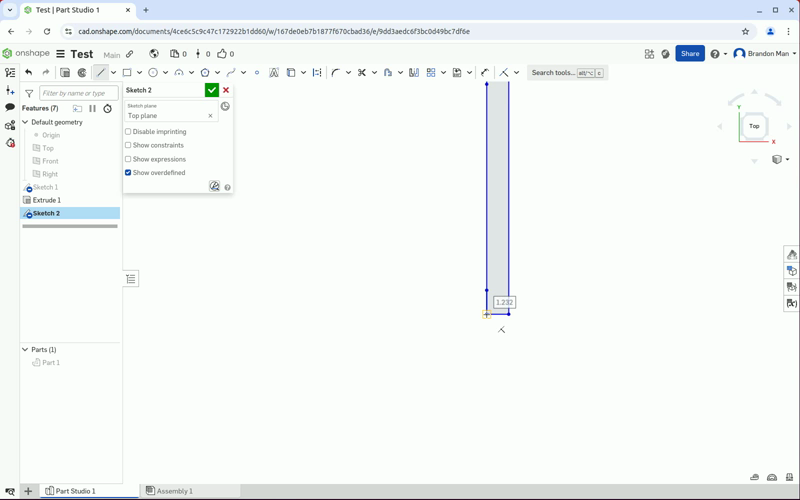
scroll(-6)
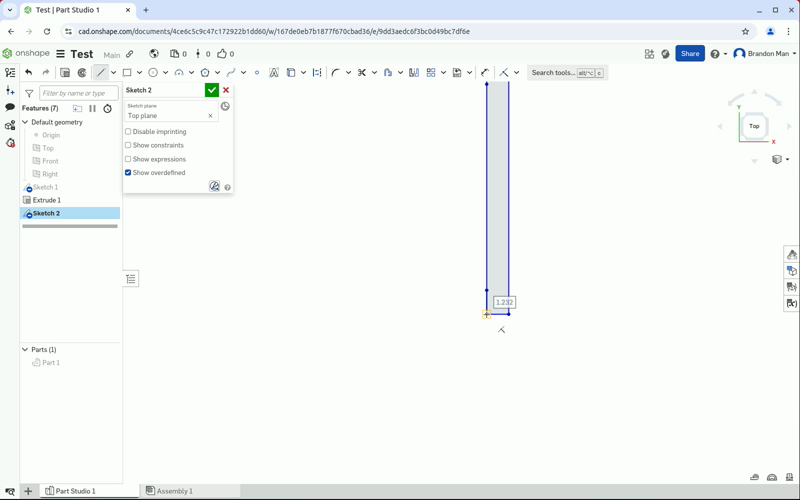
scroll(-6)
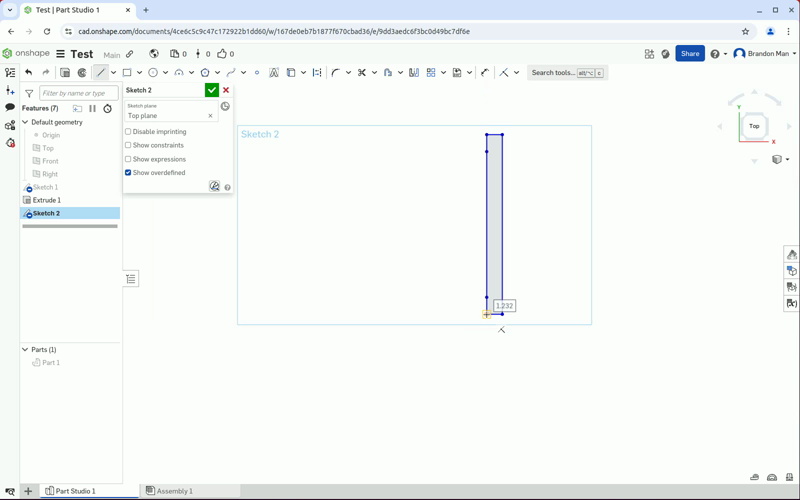
scroll(-6)
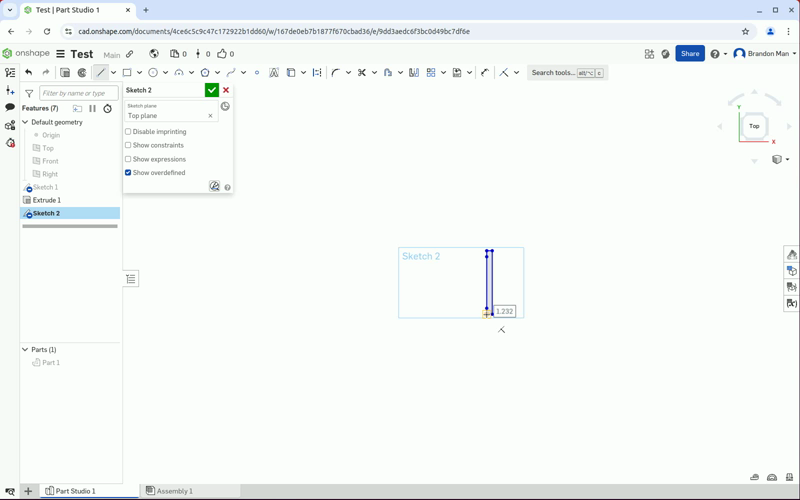
key(esc)
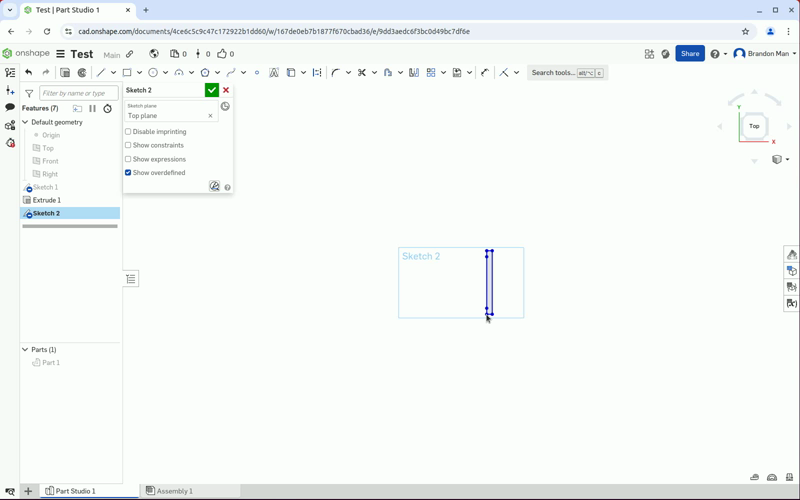
mouse_move(486, 283)
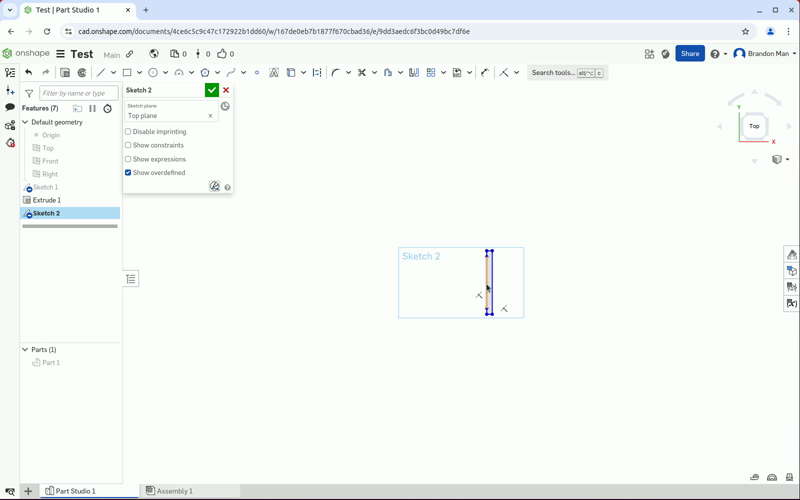
scroll(6)
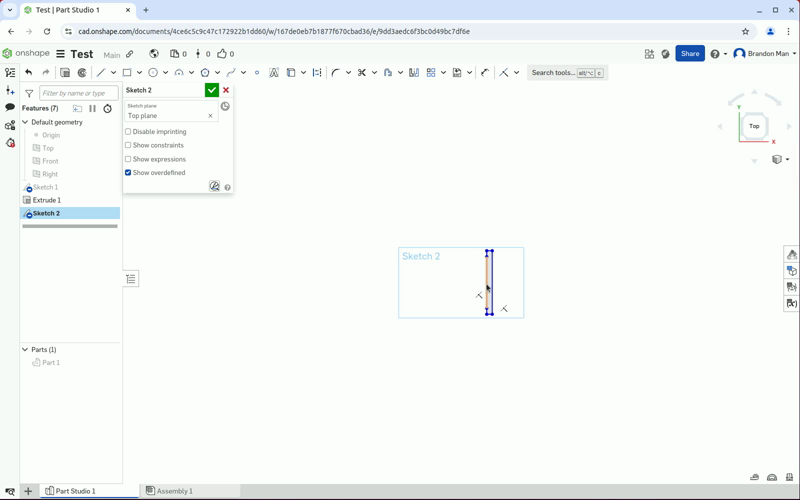
scroll(6)
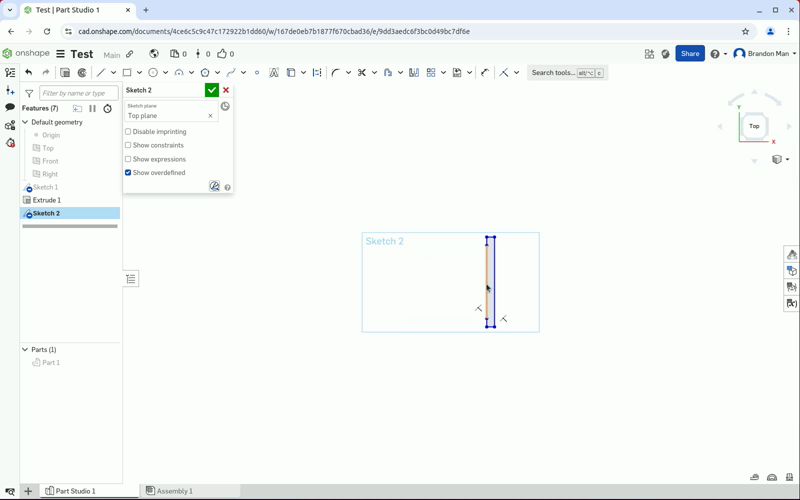
scroll(6)
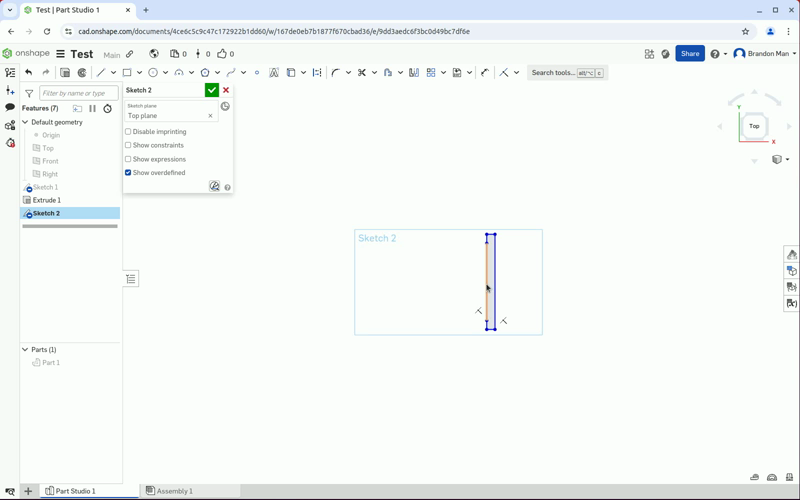
scroll(6)
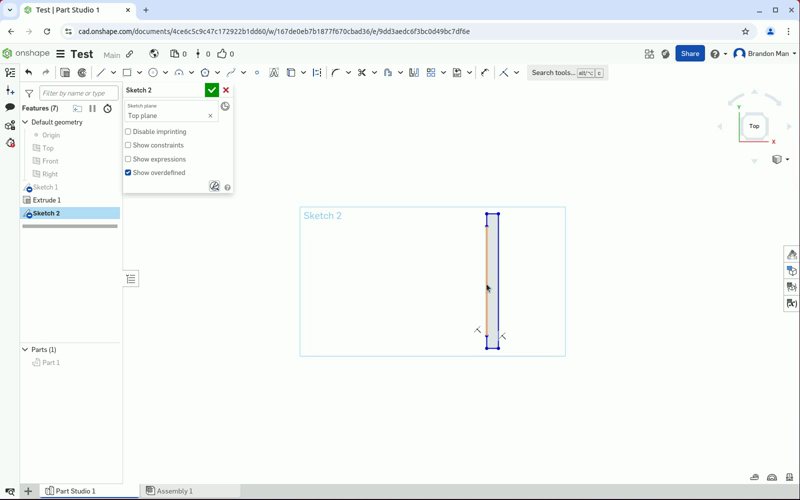
scroll(6)
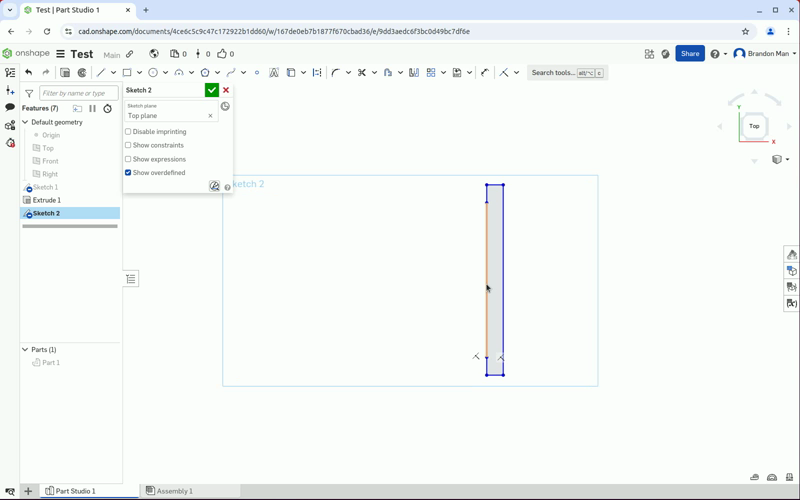
scroll(6)
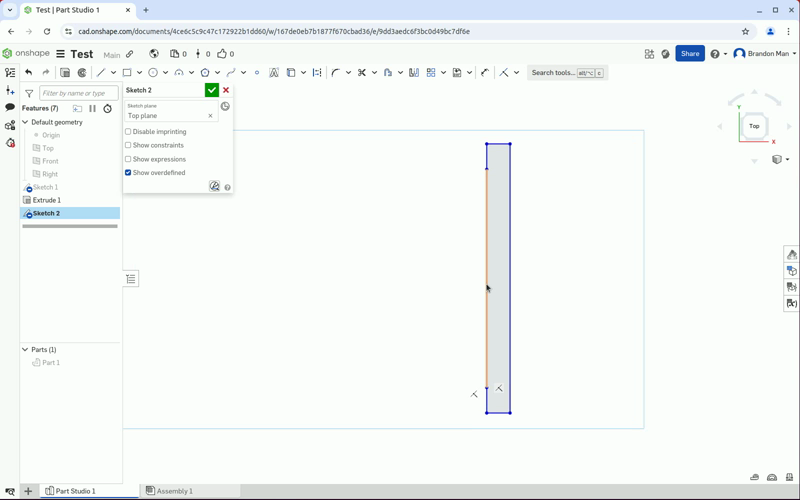
scroll(6)
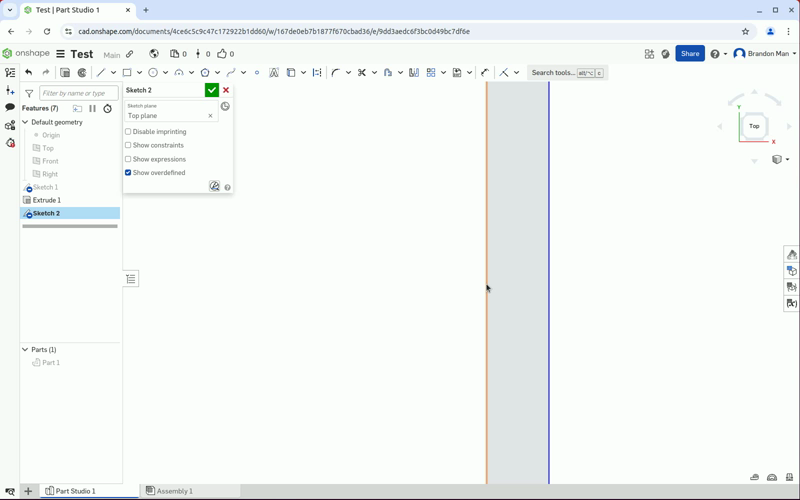
click(486, 283)
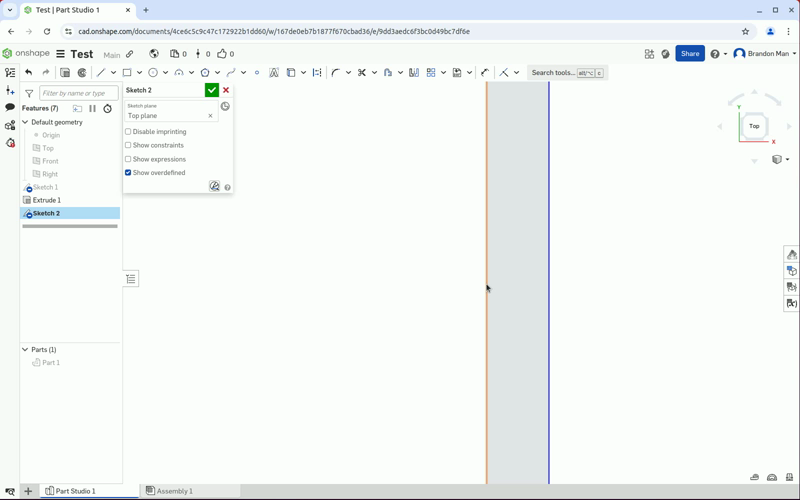
scroll(-6)
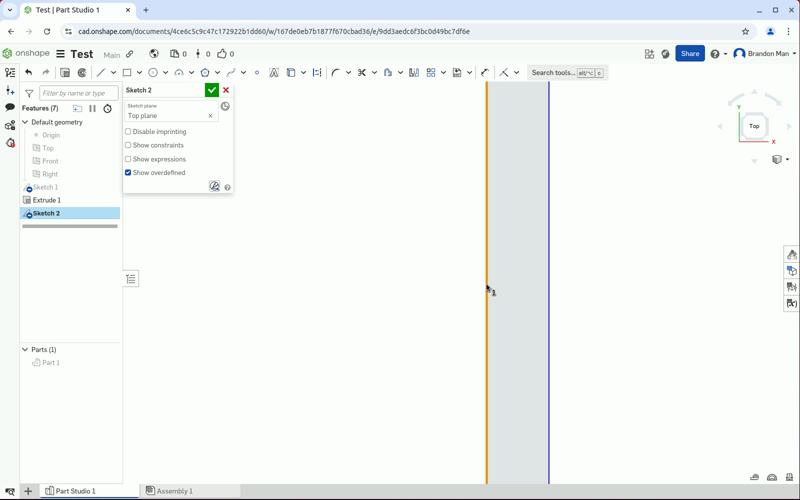
scroll(-6)
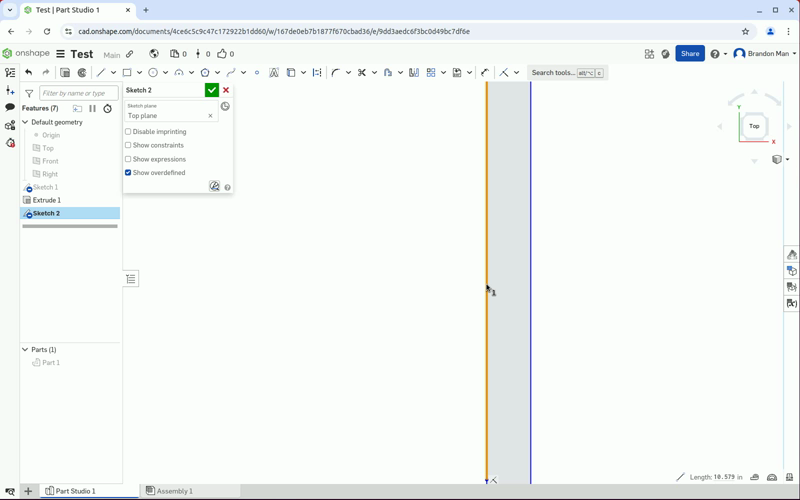
scroll(-6)
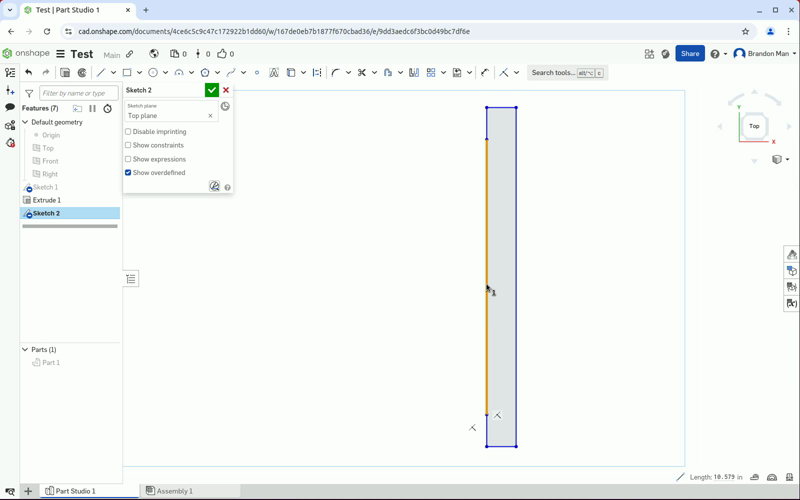
scroll(-6)
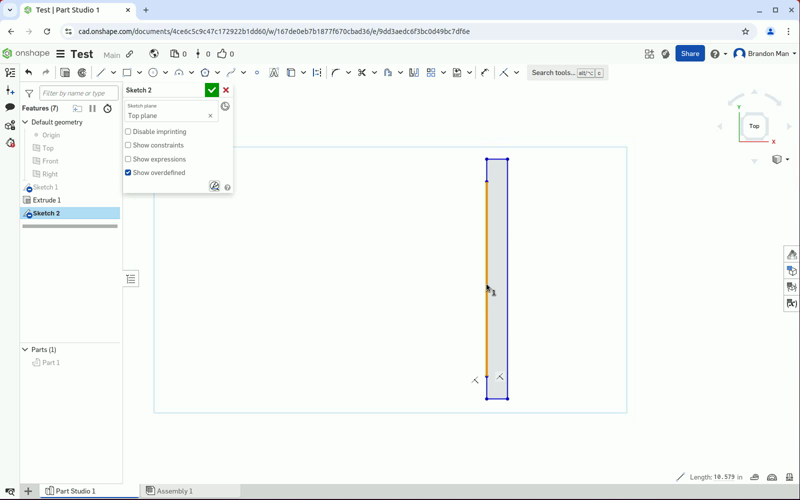
scroll(-6)
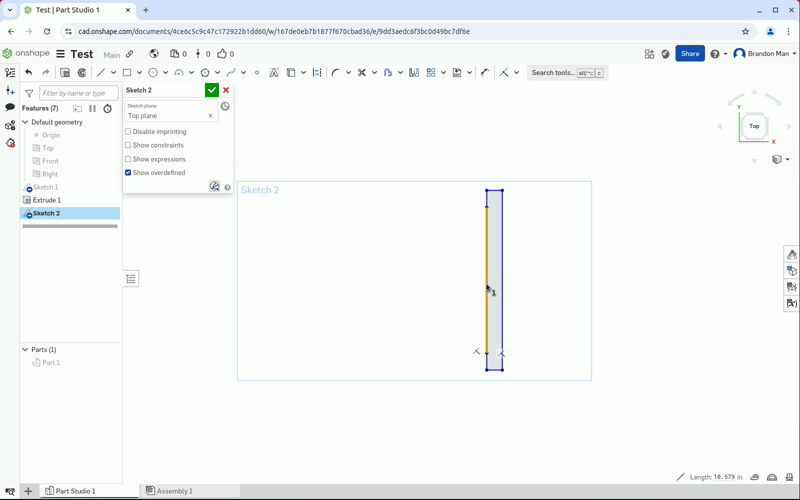
scroll(-6)
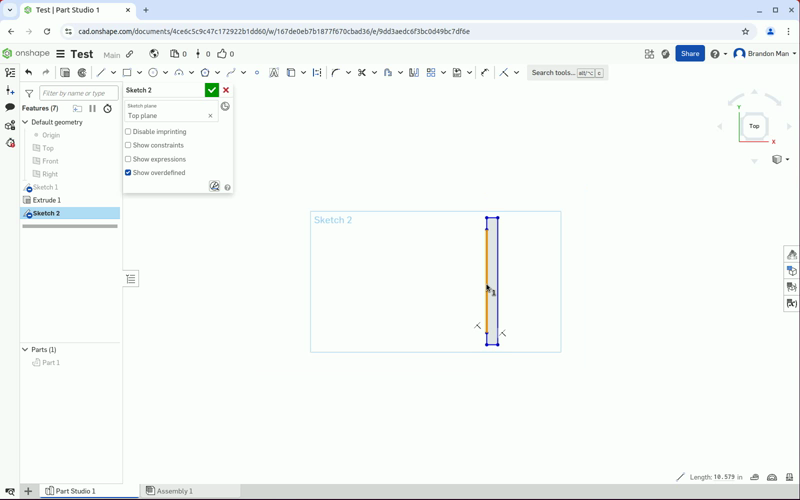
scroll(-6)
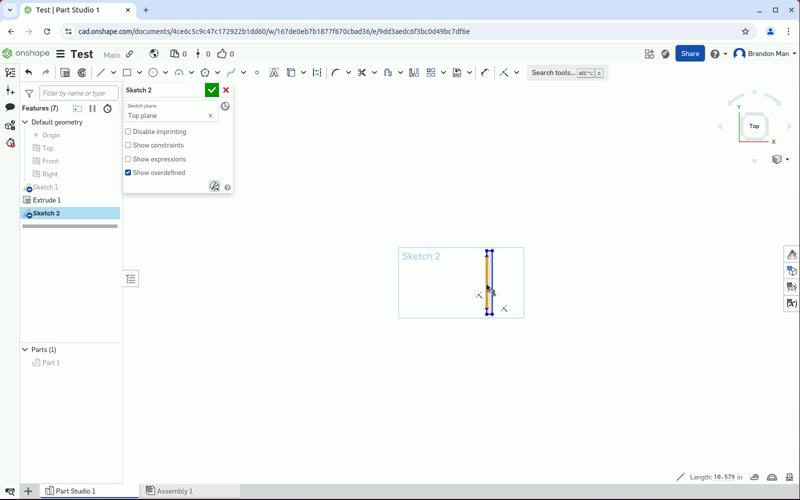
mouse_move(73, 352)
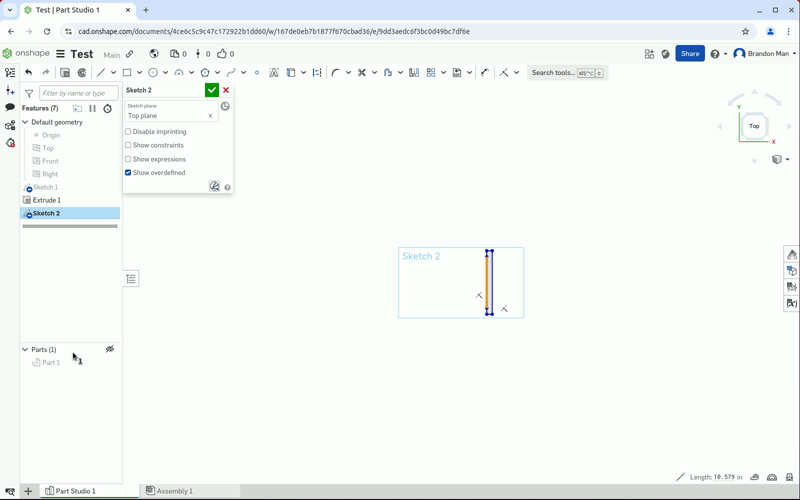
key(shift+y)
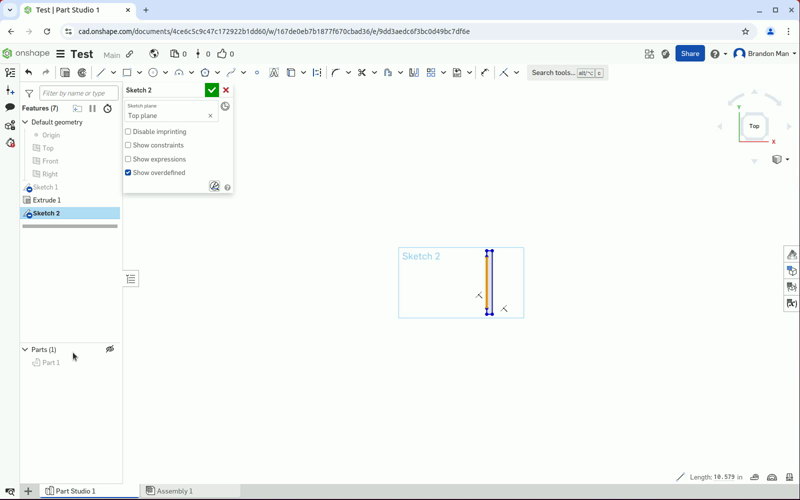
key(shift+e)
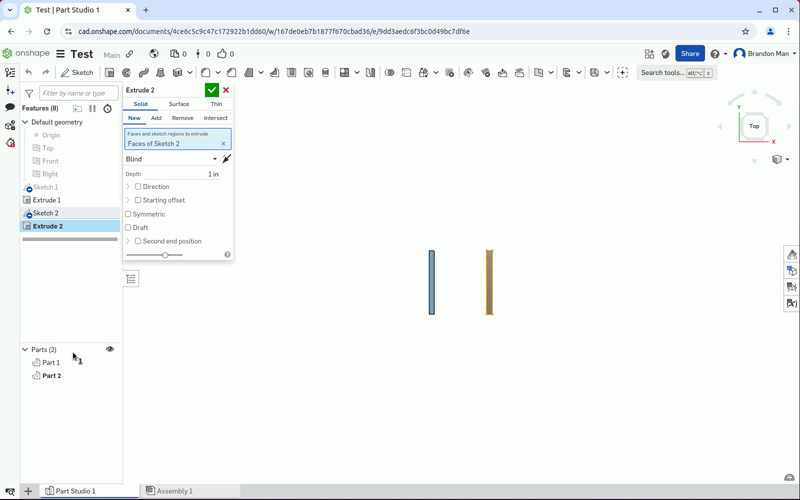
mouse_move(143, 106)
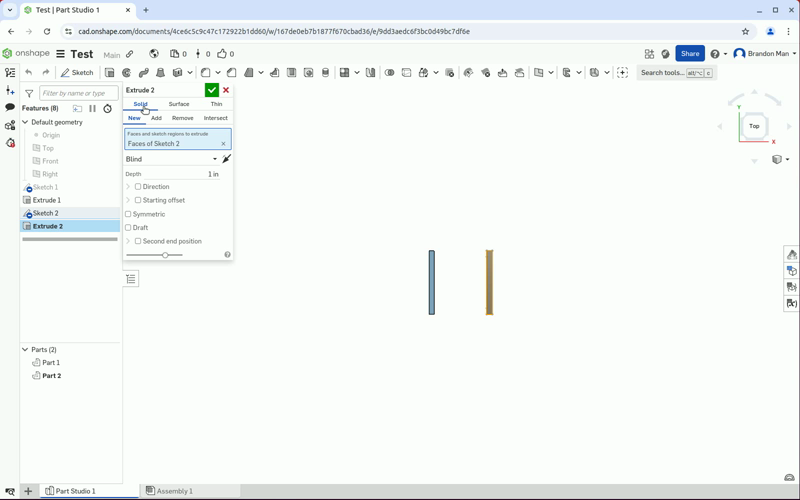
click(143, 106)
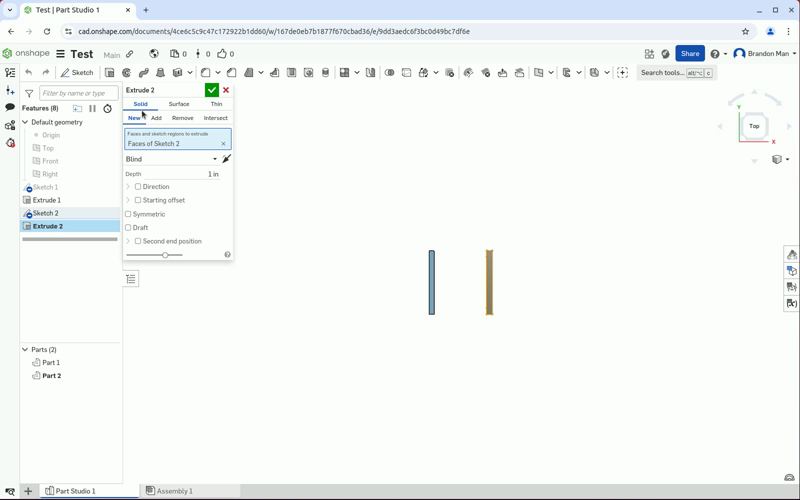
mouse_move(137, 120)
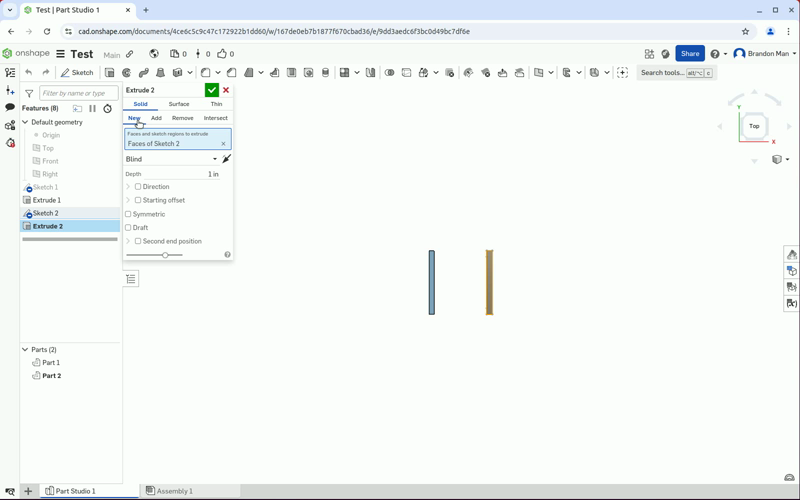
click(137, 120)
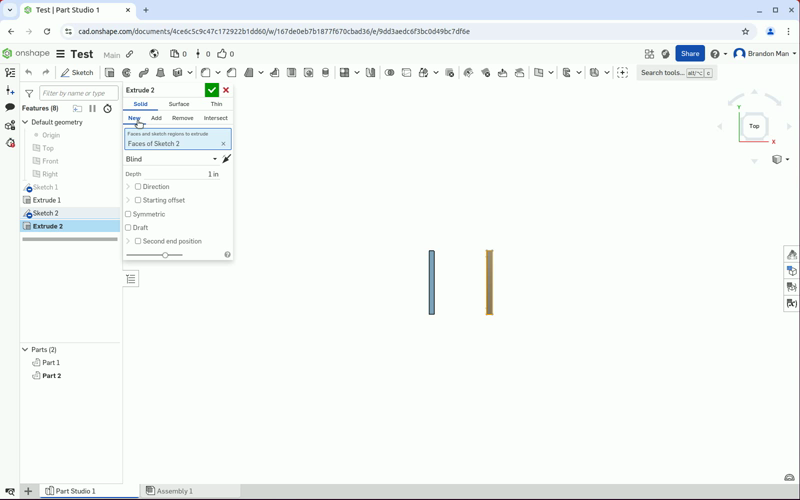
key(tab, 4)
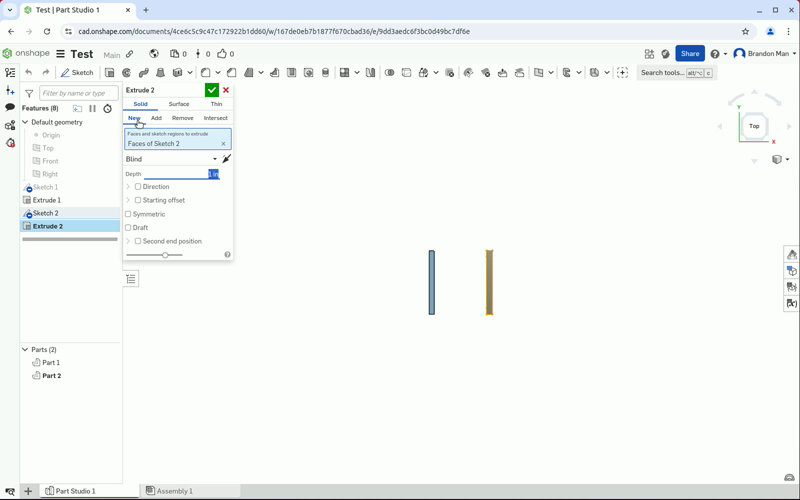
text(23.108)
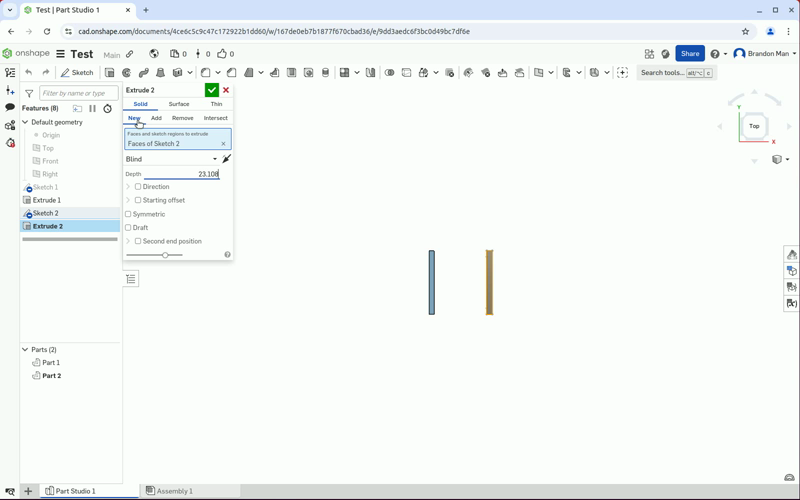
key(enter)
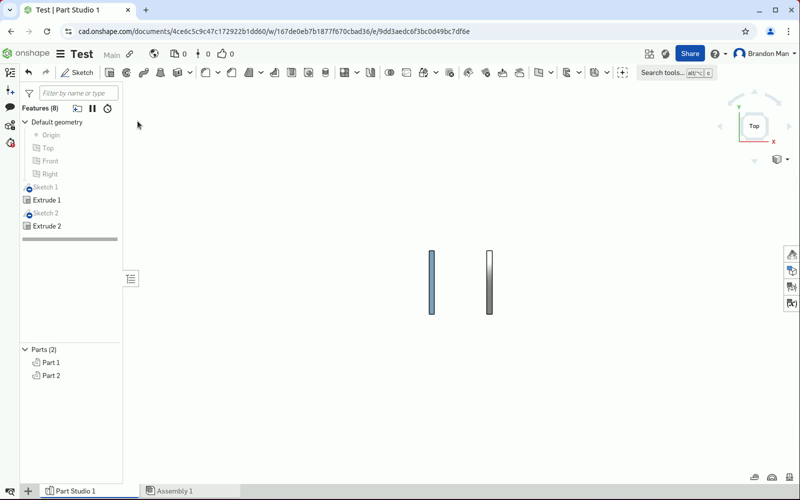
key(shift+h)
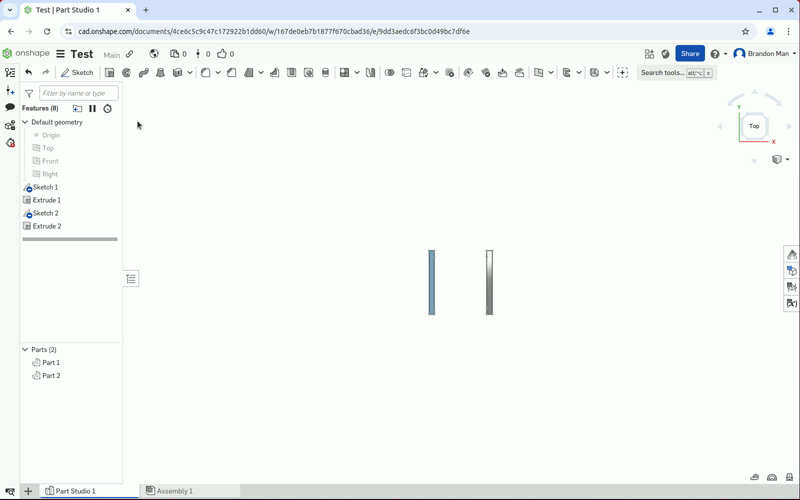
key(shift+h)
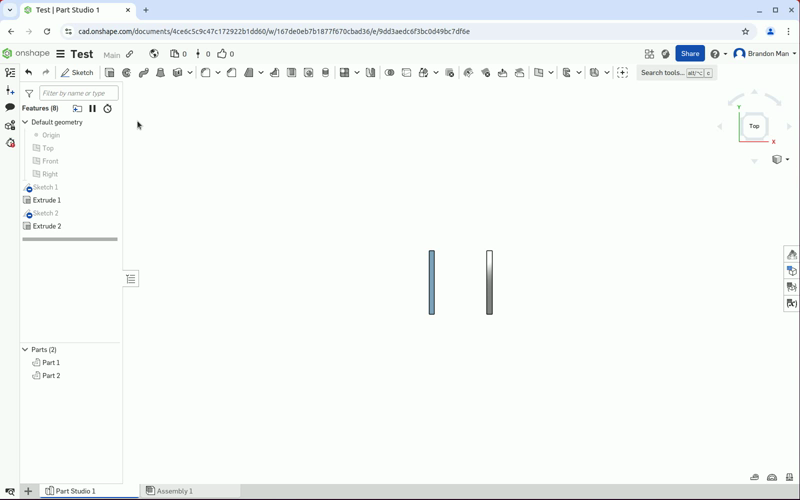
mouse_move(73, 189)
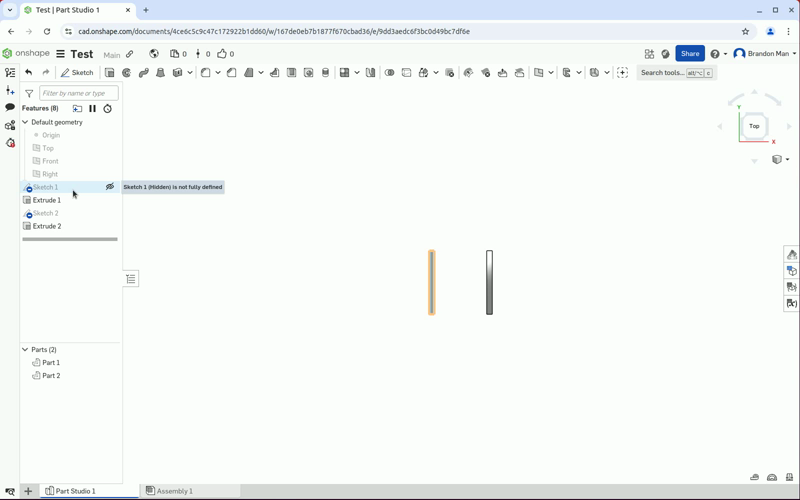
click(73, 189)
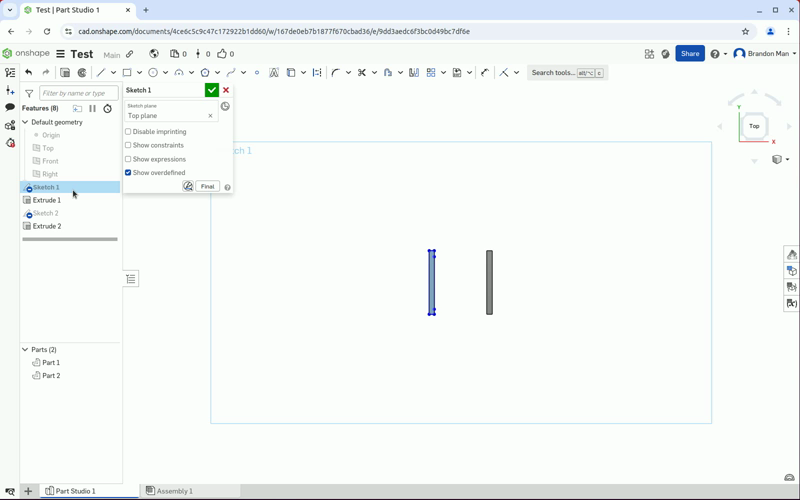
mouse_move(229, 92)
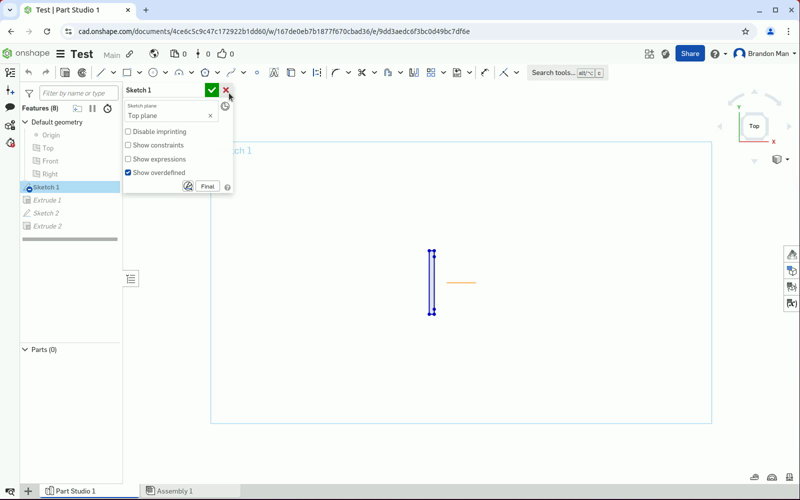
click(229, 92)
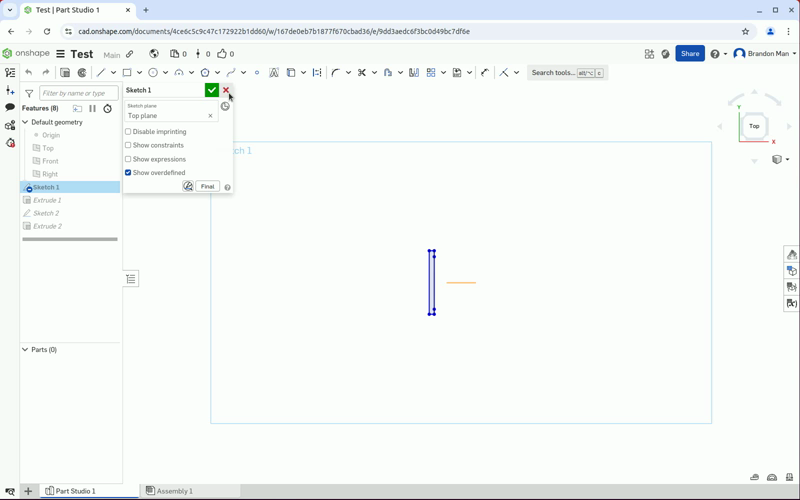
key(shift+s)
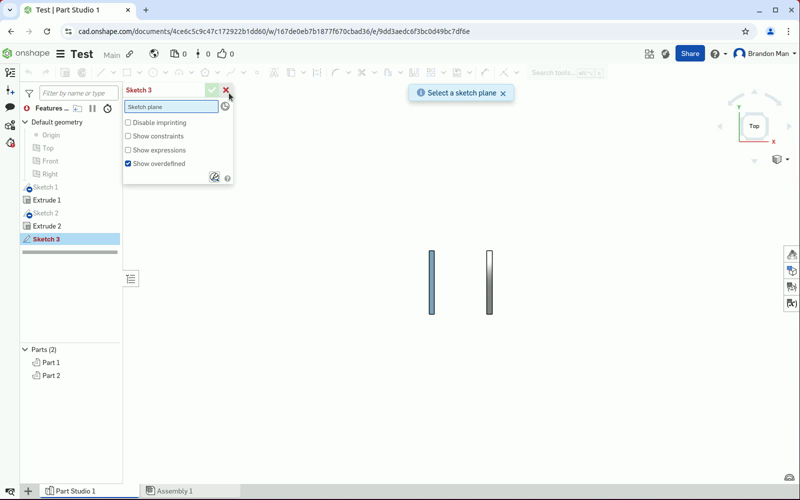
mouse_move(73, 150)
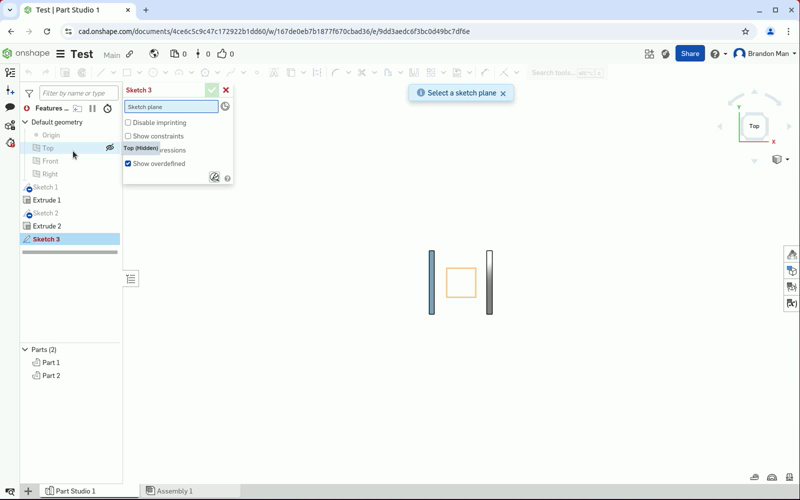
click(73, 150)
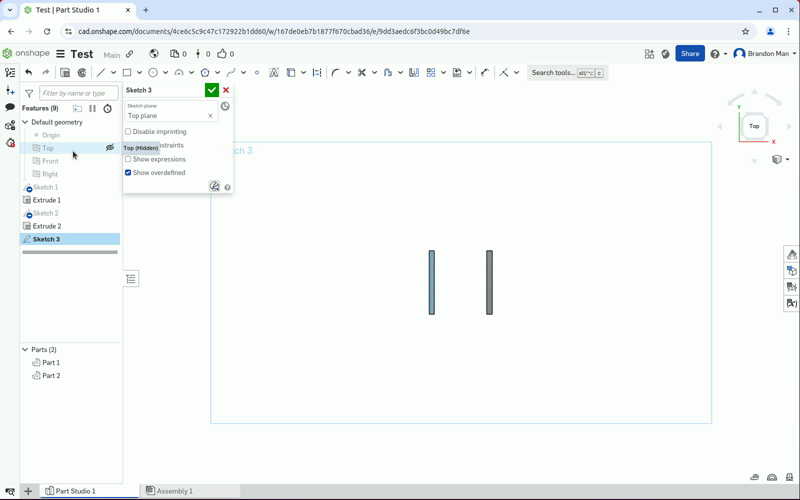
mouse_move(73, 352)
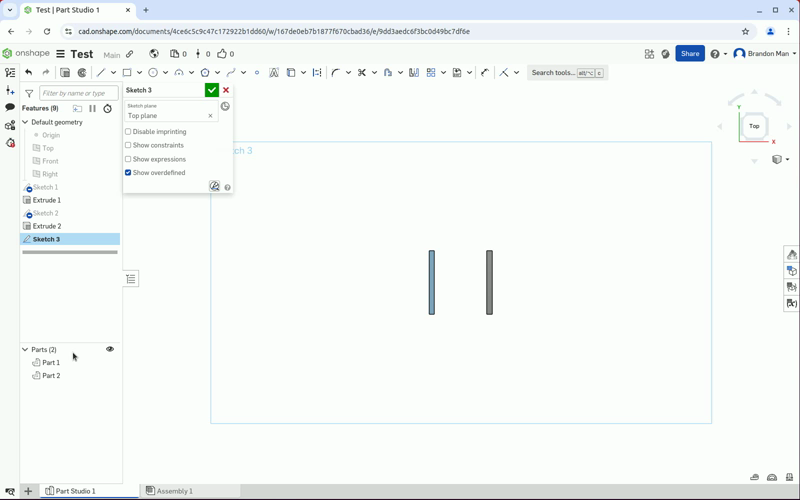
key(y)
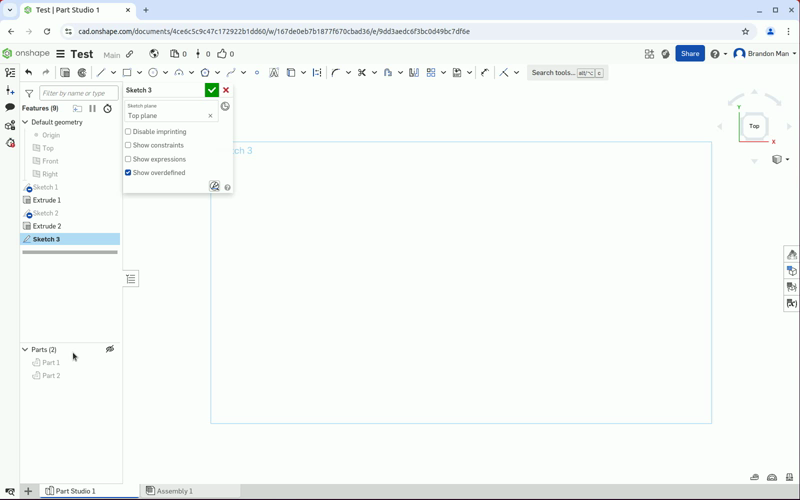
key(l)
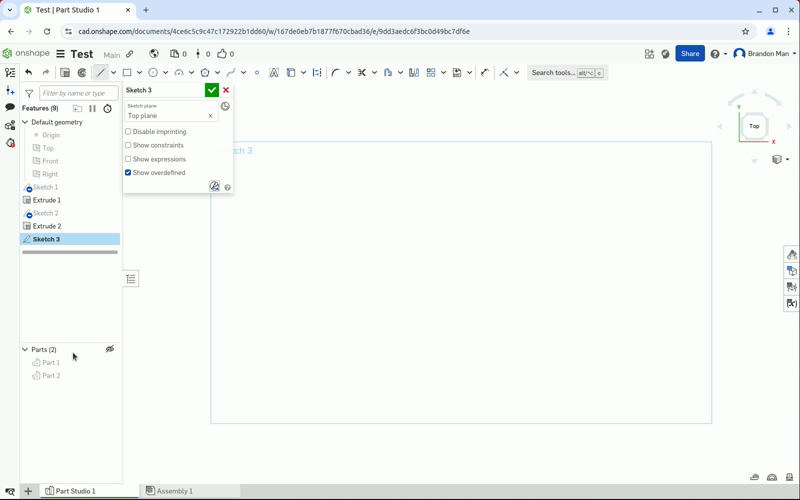
key_down(shift)
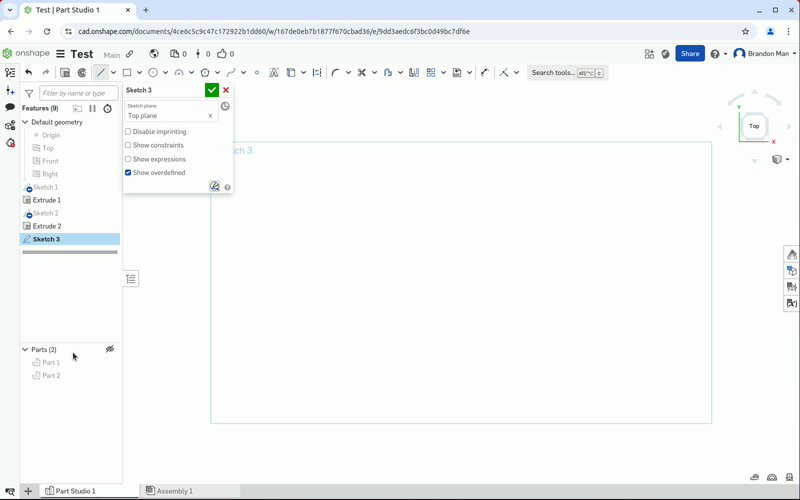
mouse_move(434, 314)
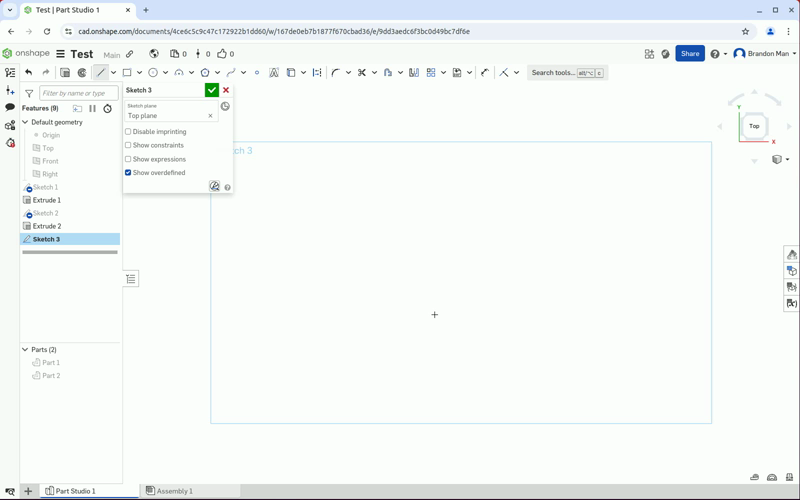
click(434, 314)
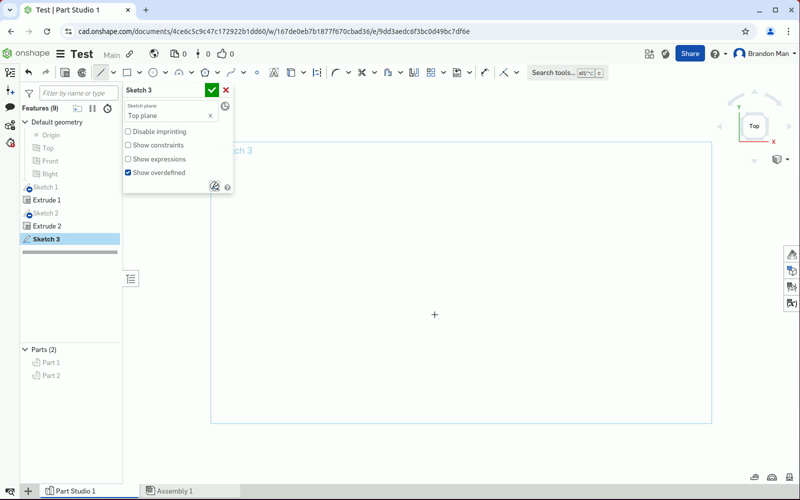
key_up(shift)
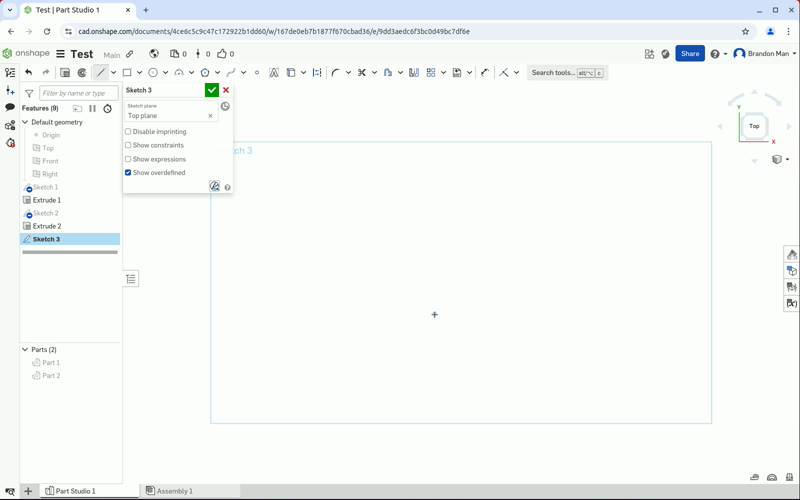
key_down(shift)
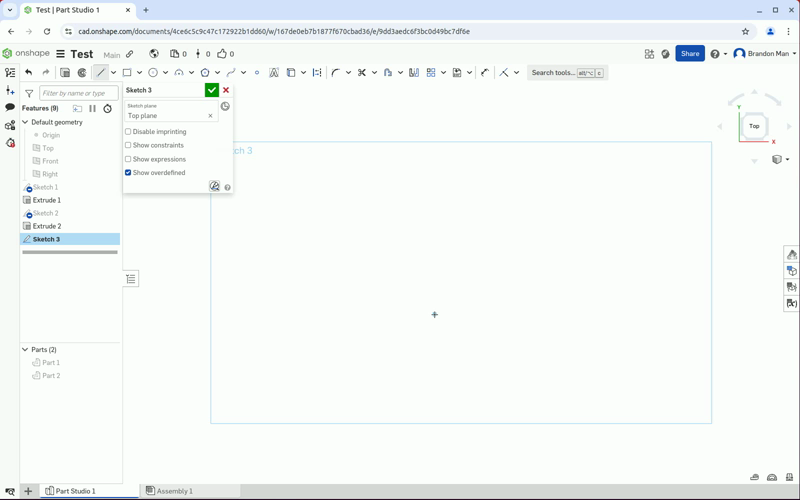
mouse_move(464, 314)
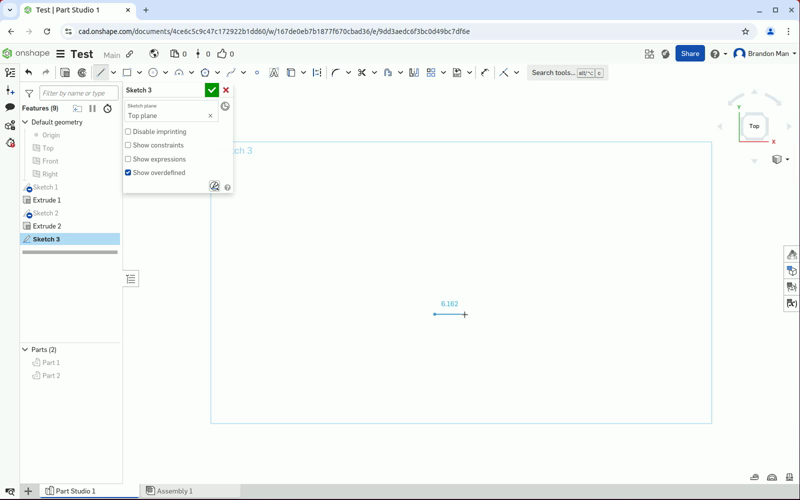
mouse_move(487, 314)
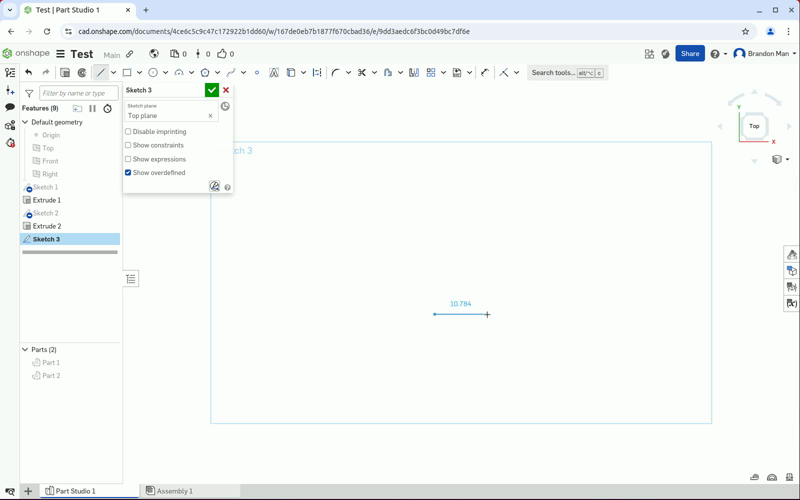
click(487, 314)
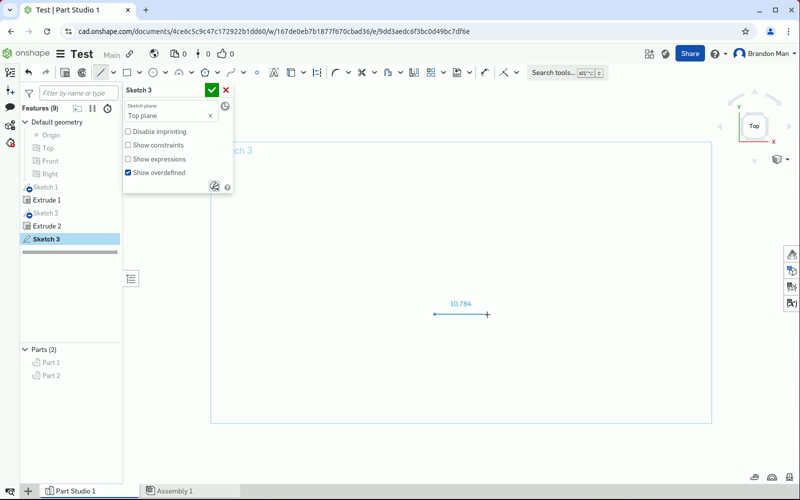
key_up(shift)
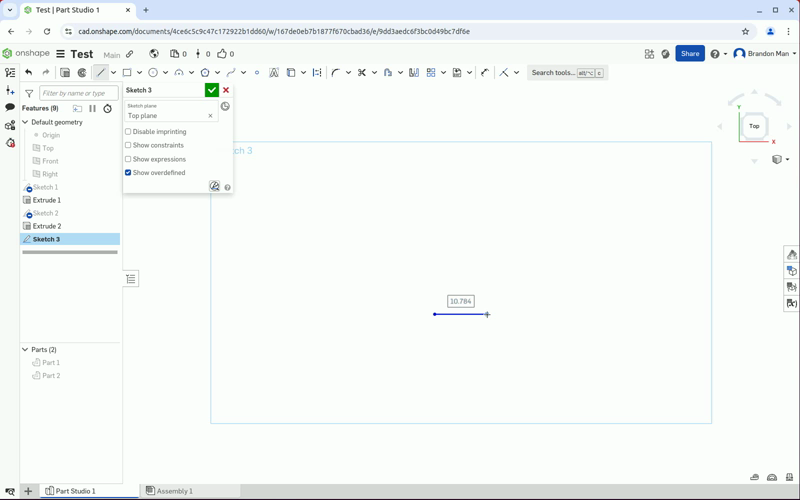
key_down(shift)
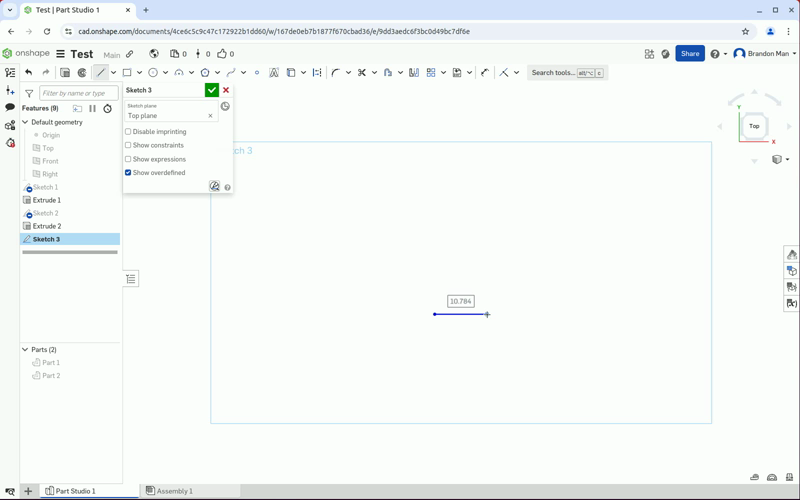
mouse_move(517, 314)
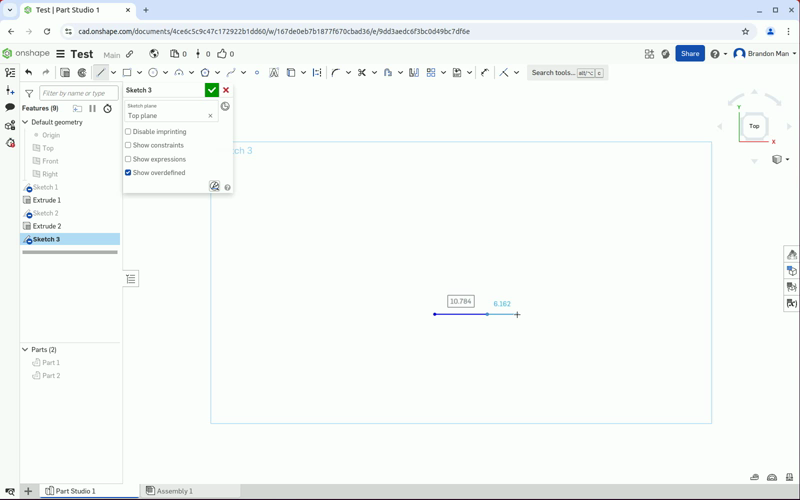
mouse_move(487, 309)
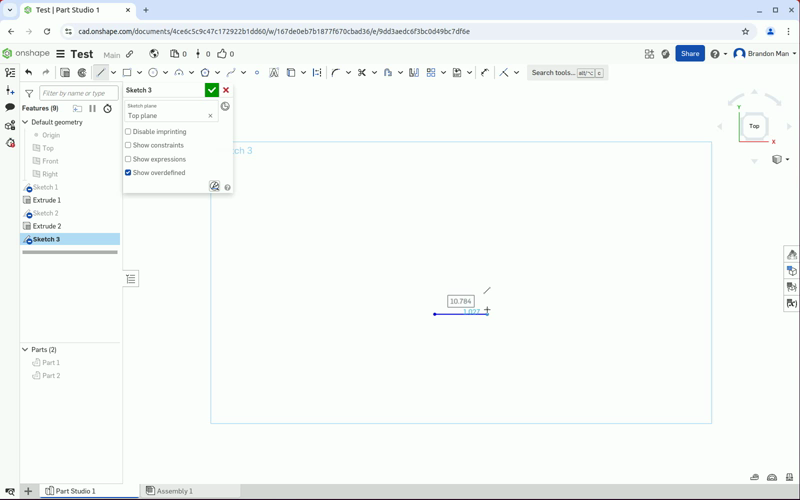
scroll(6)
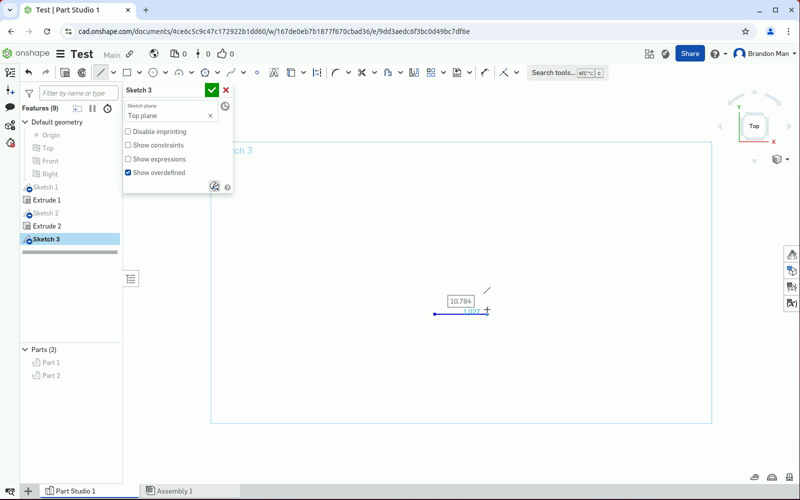
scroll(6)
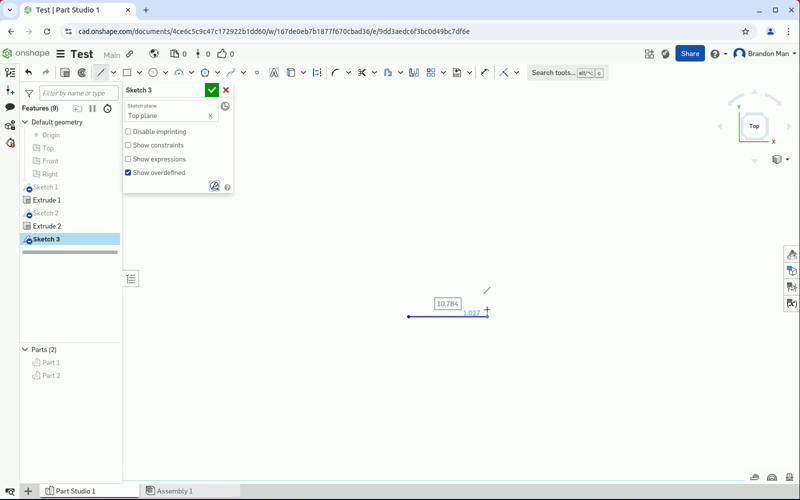
scroll(6)
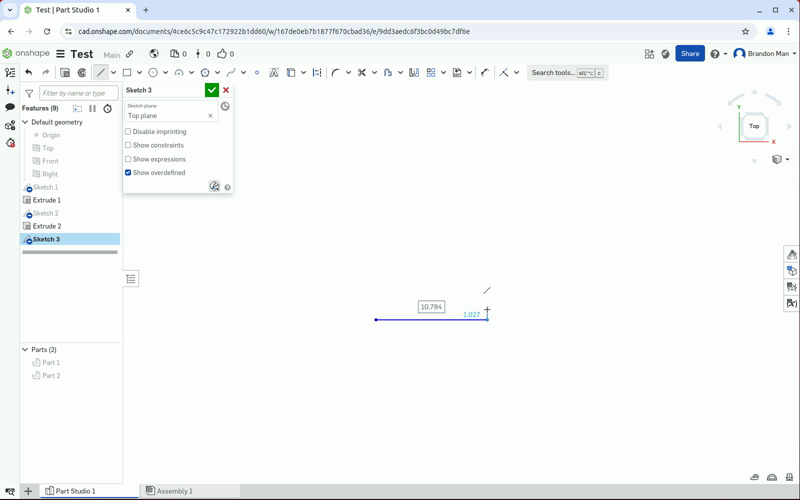
scroll(6)
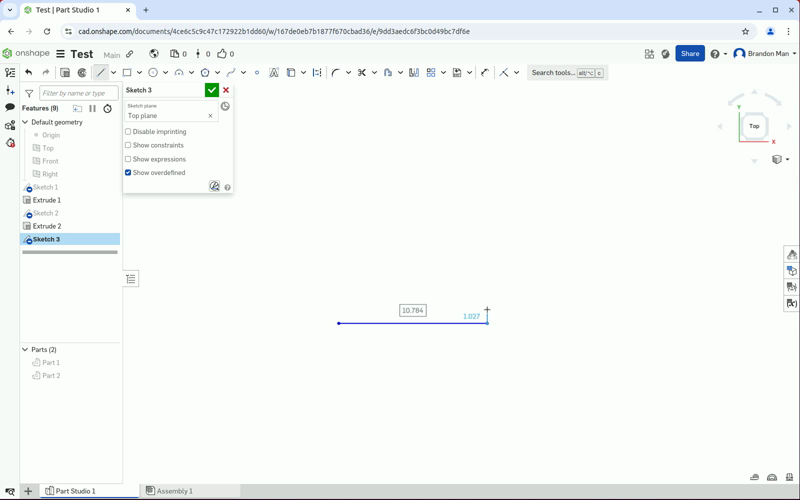
scroll(6)
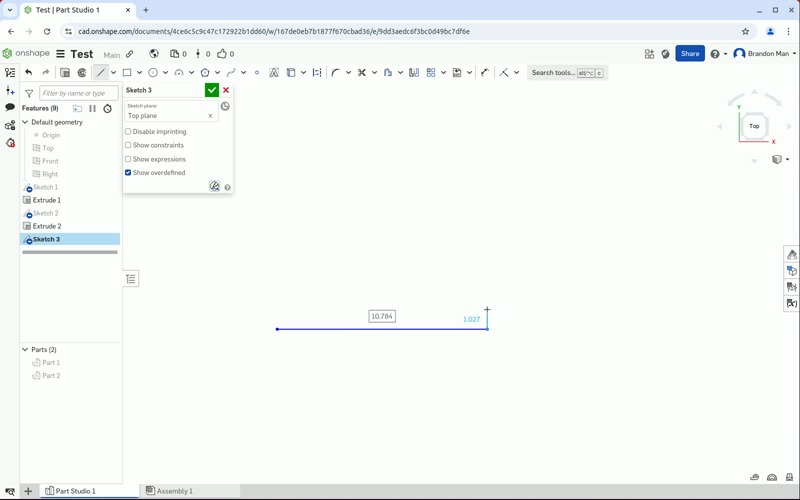
scroll(6)
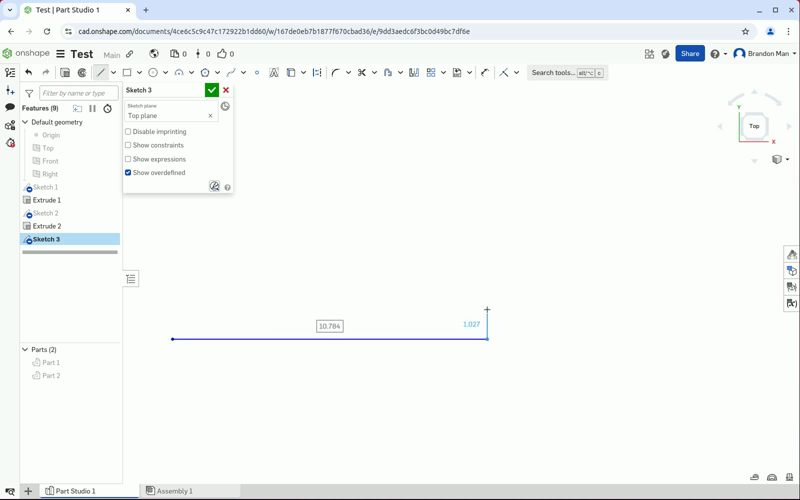
scroll(6)
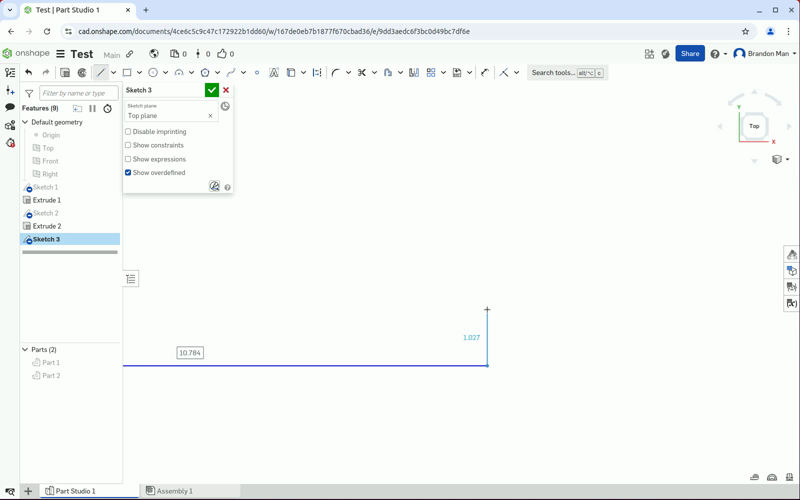
click(487, 309)
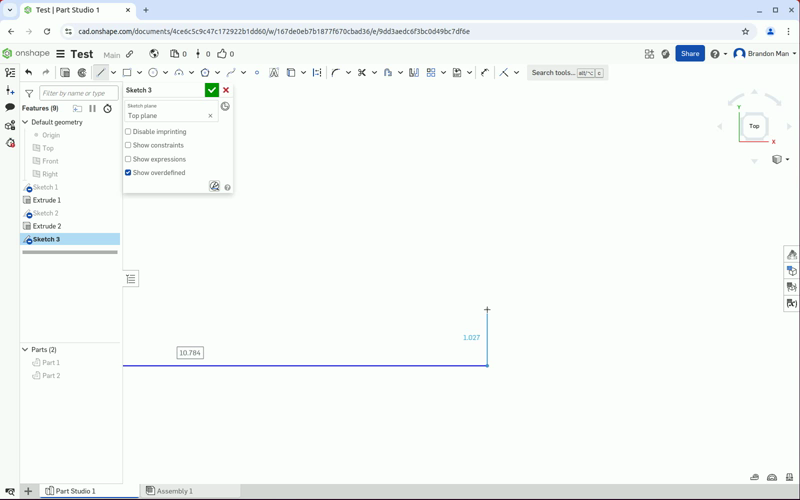
scroll(-6)
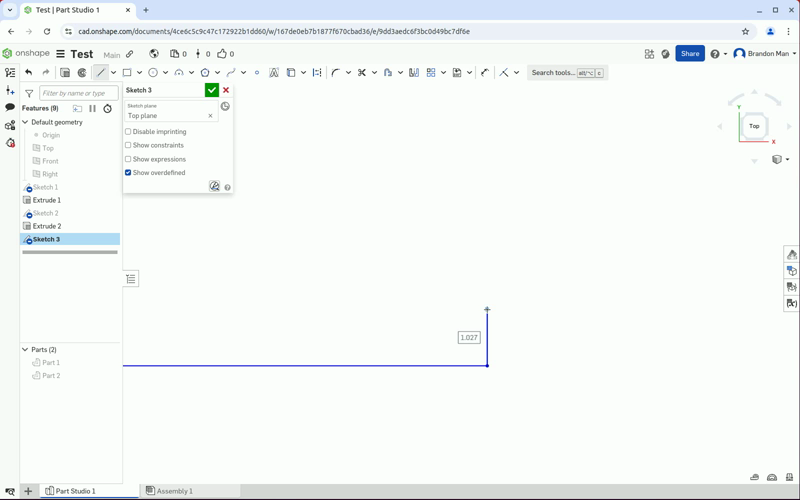
scroll(-6)
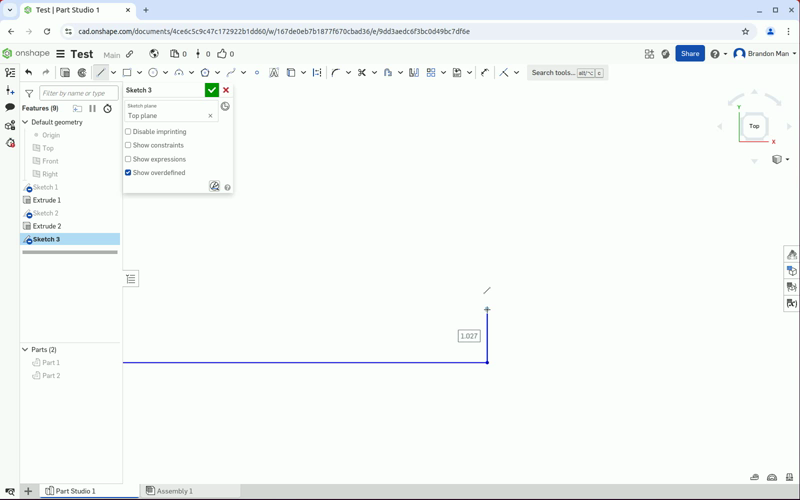
scroll(-6)
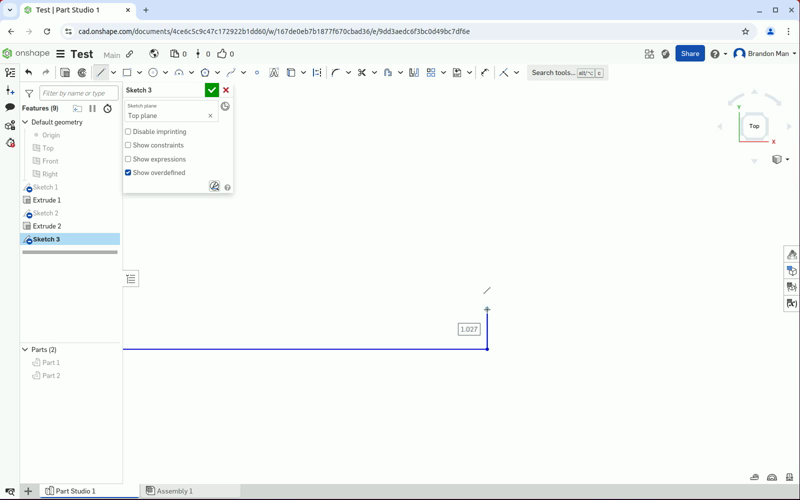
scroll(-6)
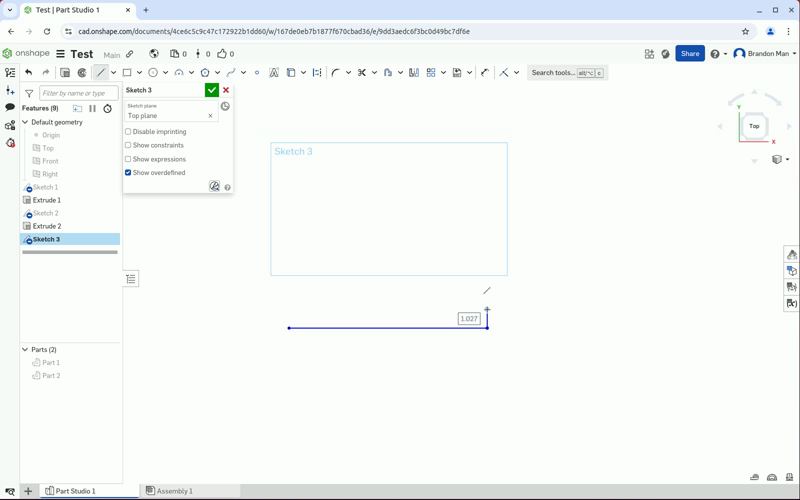
scroll(-6)
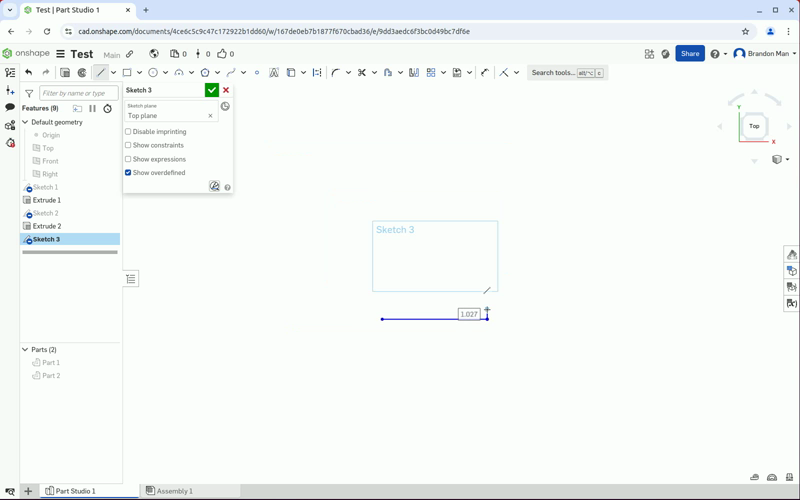
scroll(-6)
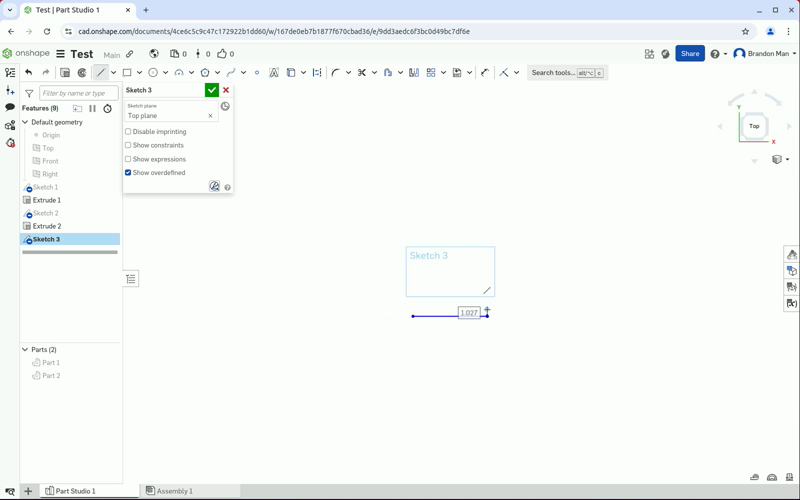
scroll(-6)
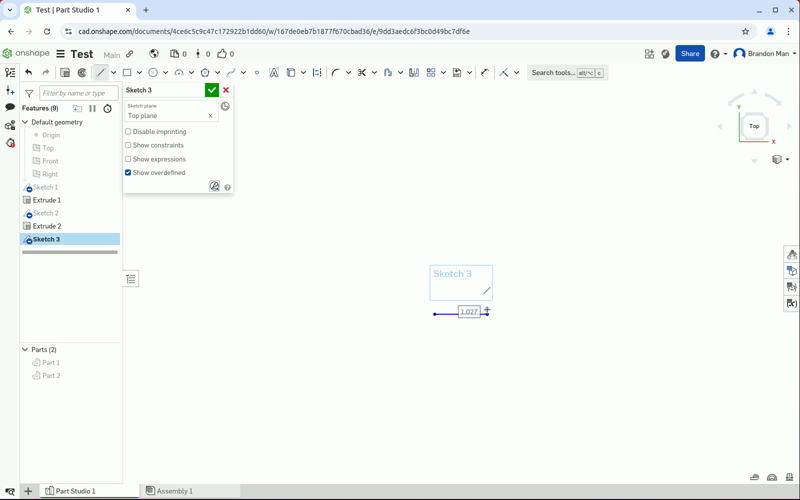
key_up(shift)
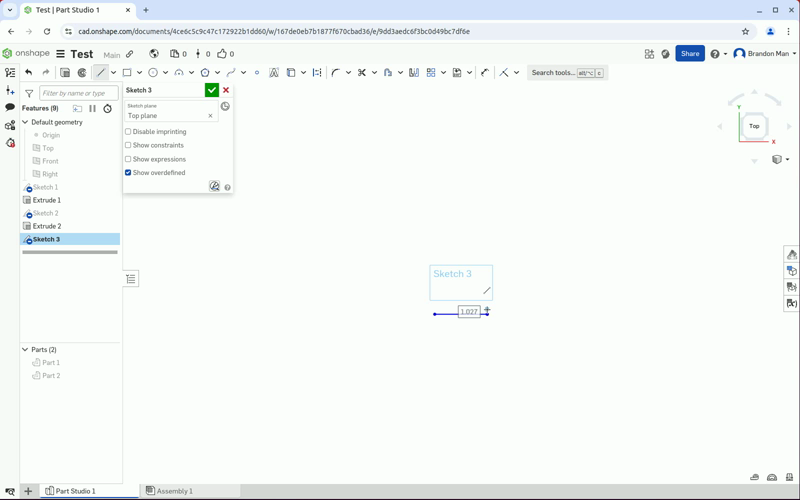
key_down(shift)
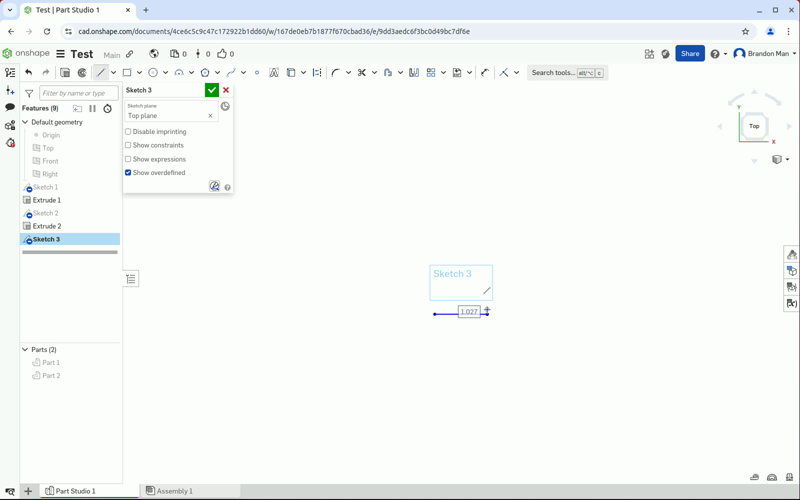
mouse_move(517, 309)
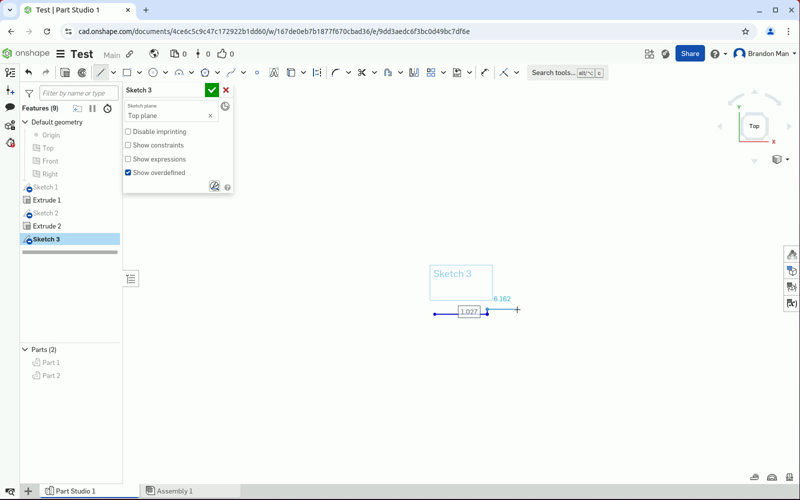
mouse_move(434, 309)
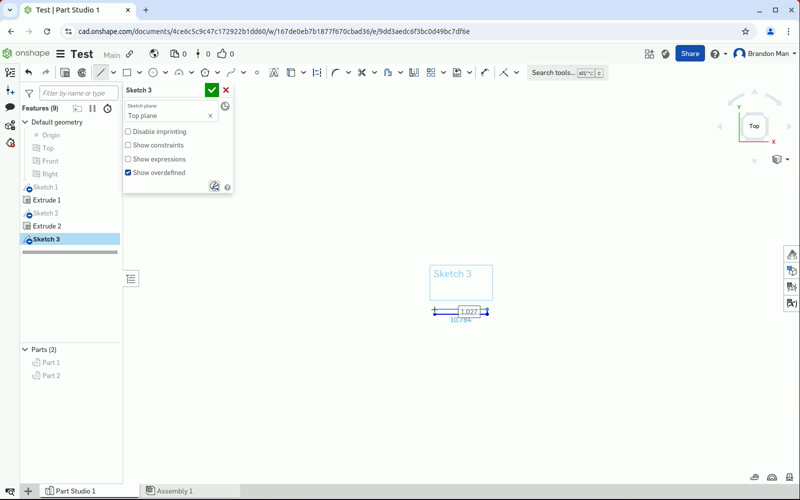
click(434, 309)
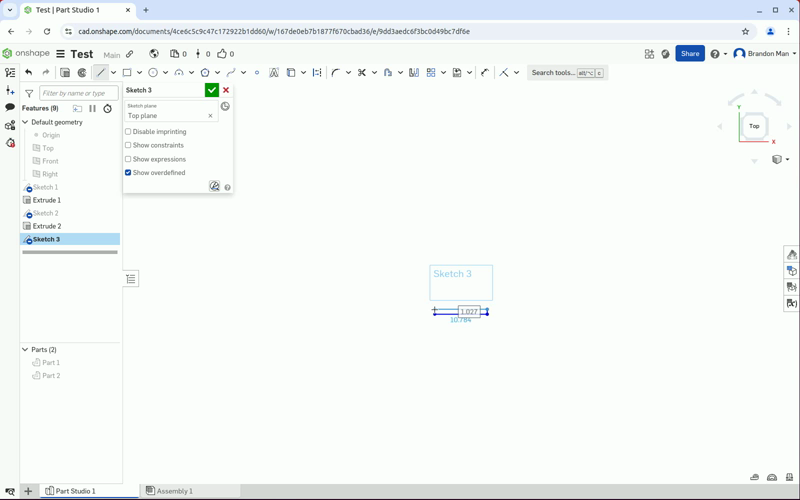
key_up(shift)
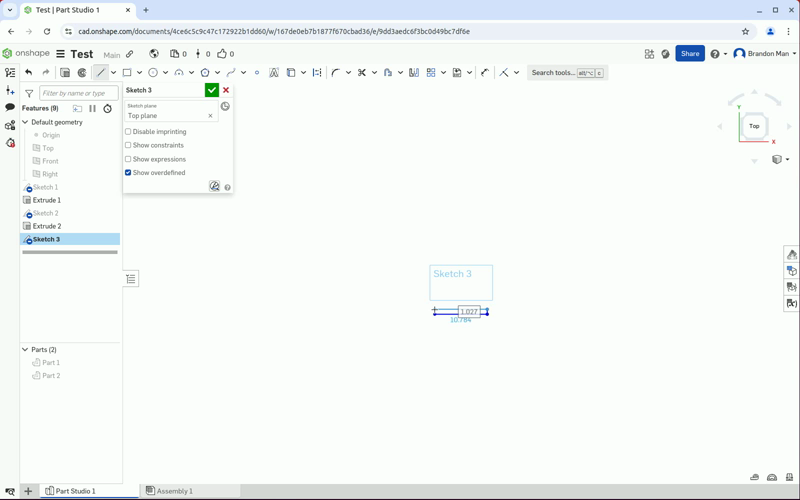
mouse_move(464, 309)
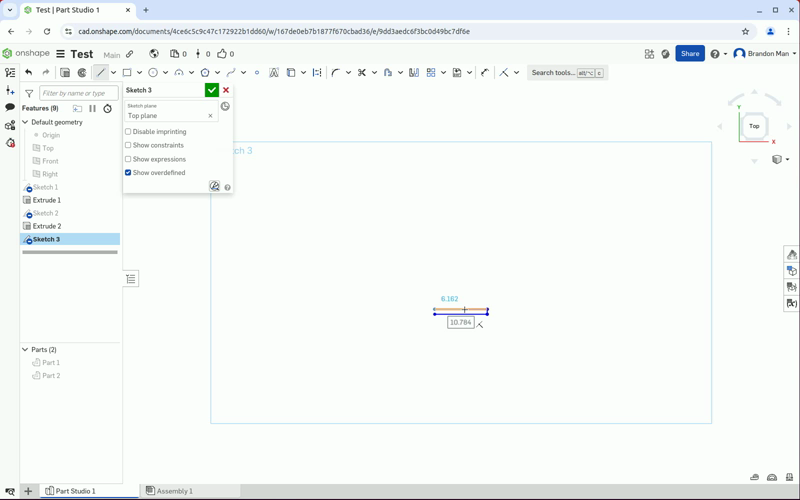
key_down(shift)
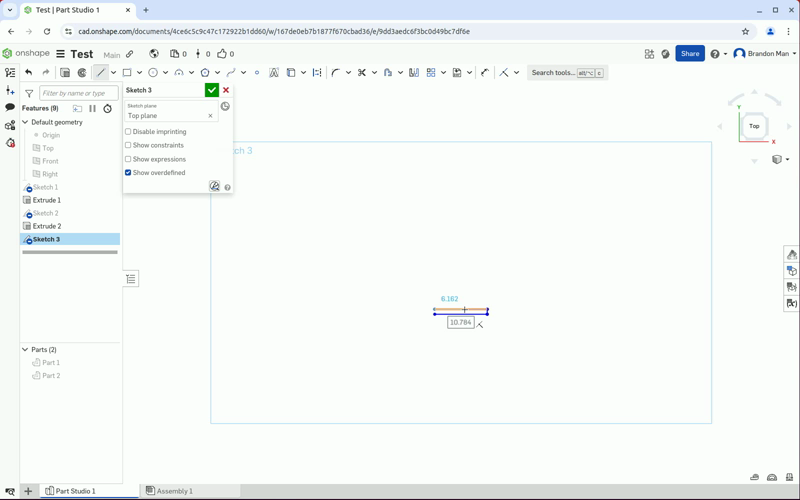
mouse_move(434, 314)
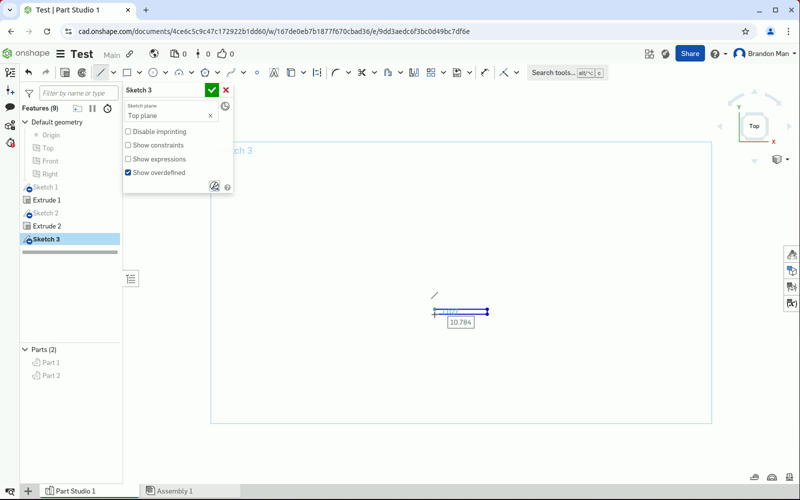
scroll(6)
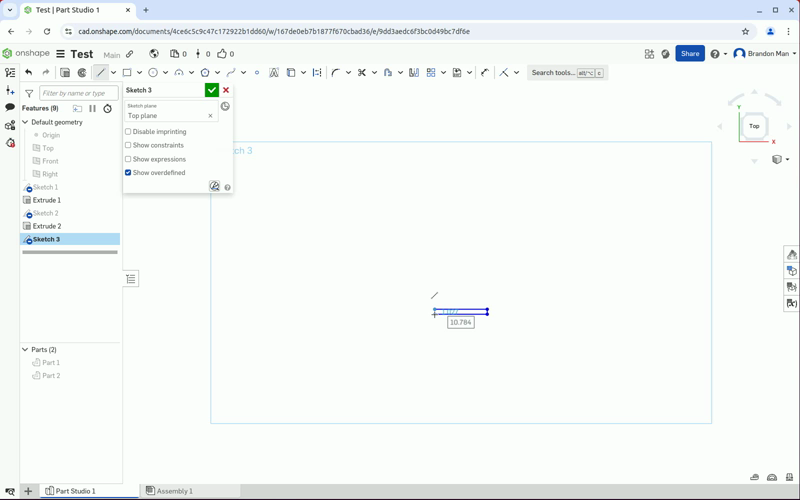
scroll(6)
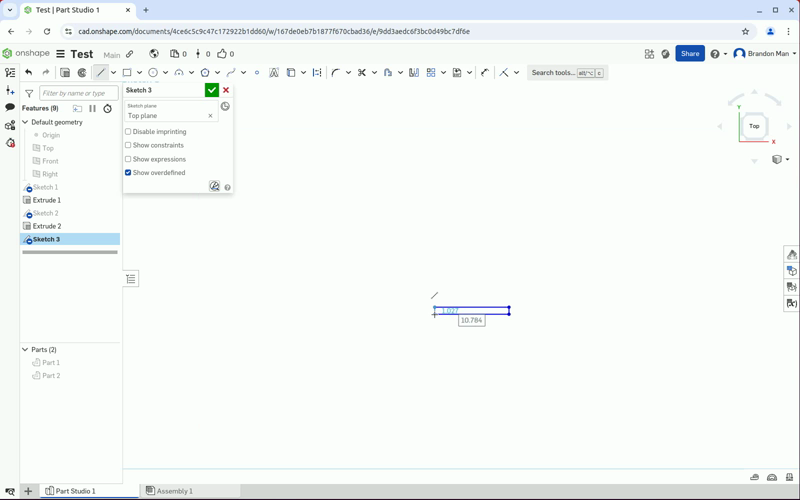
scroll(6)
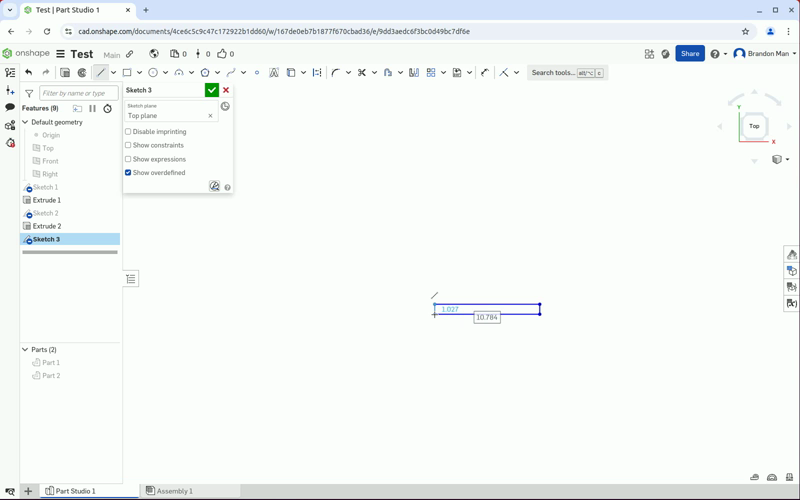
scroll(6)
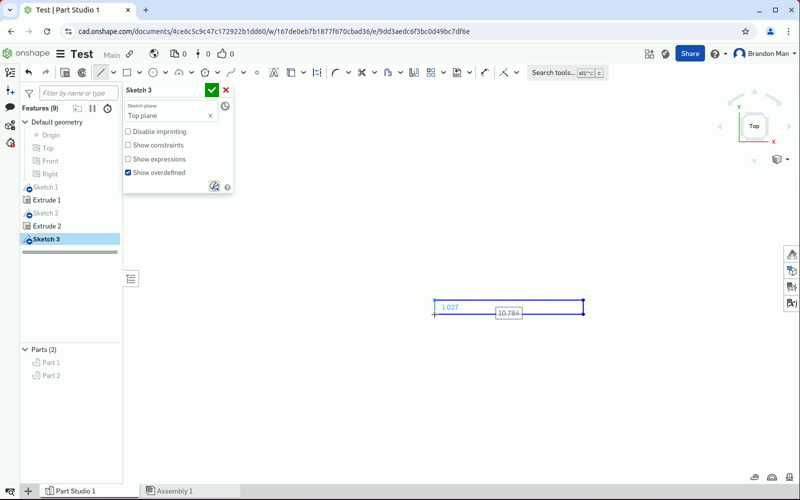
scroll(6)
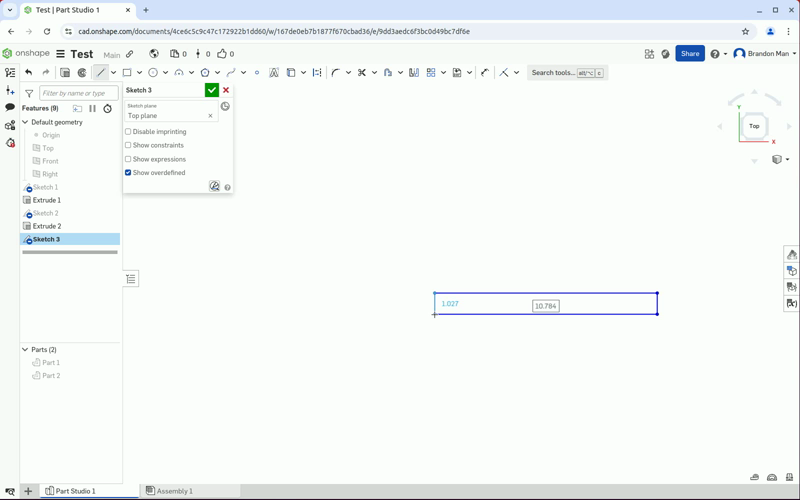
scroll(6)
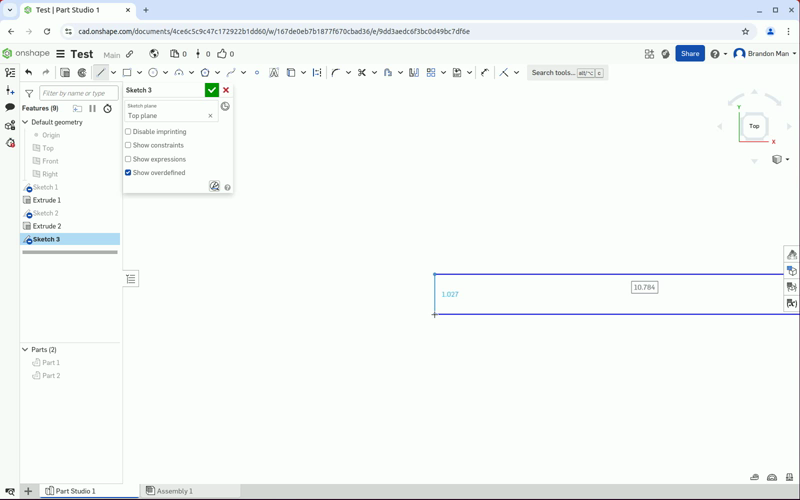
scroll(6)
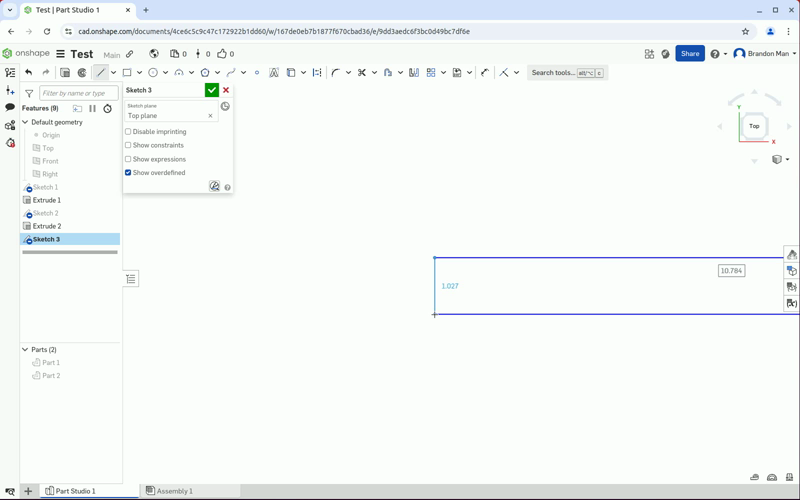
key_up(shift)
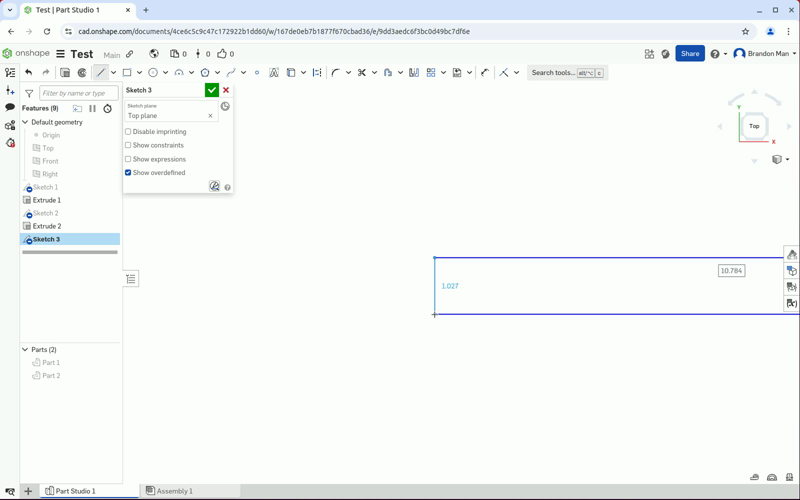
click(434, 314)
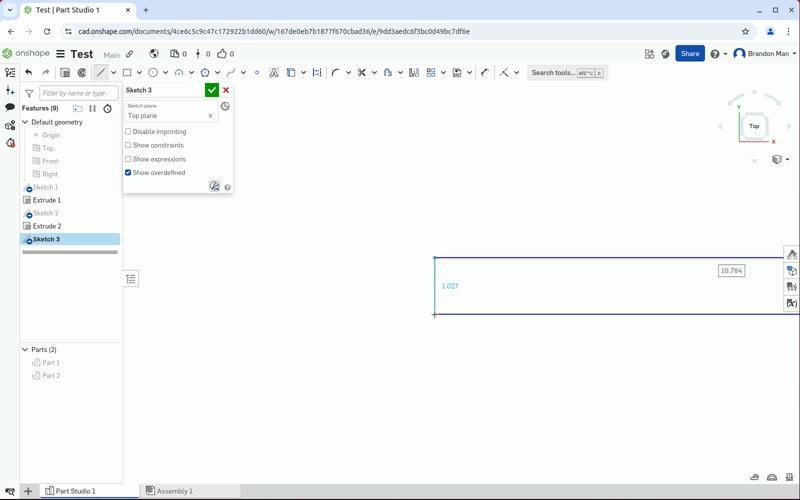
scroll(-6)
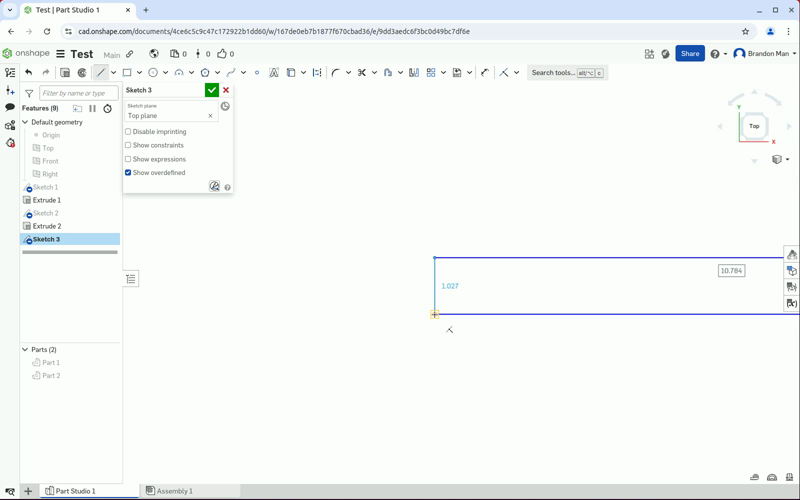
scroll(-6)
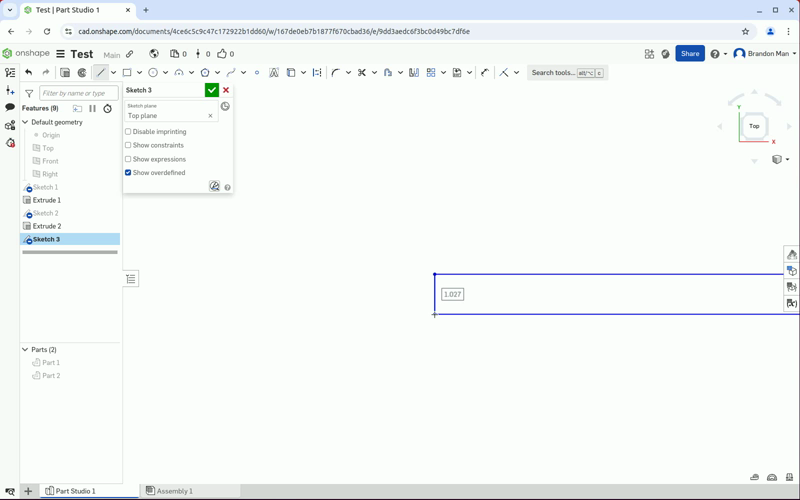
scroll(-6)
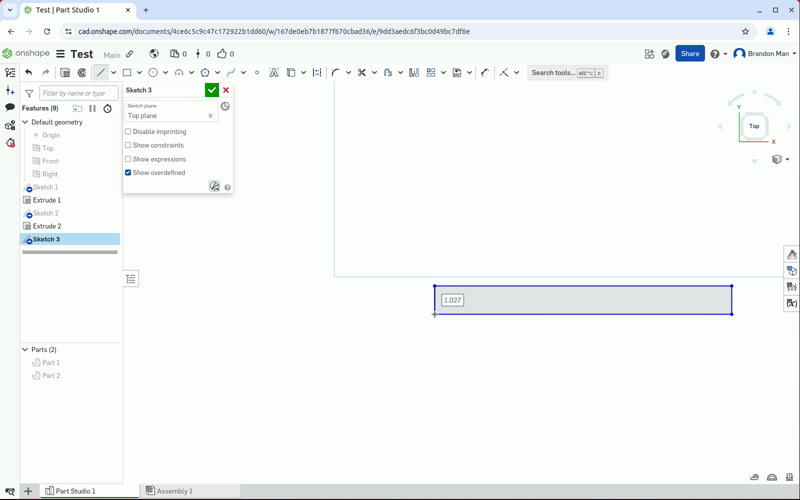
scroll(-6)
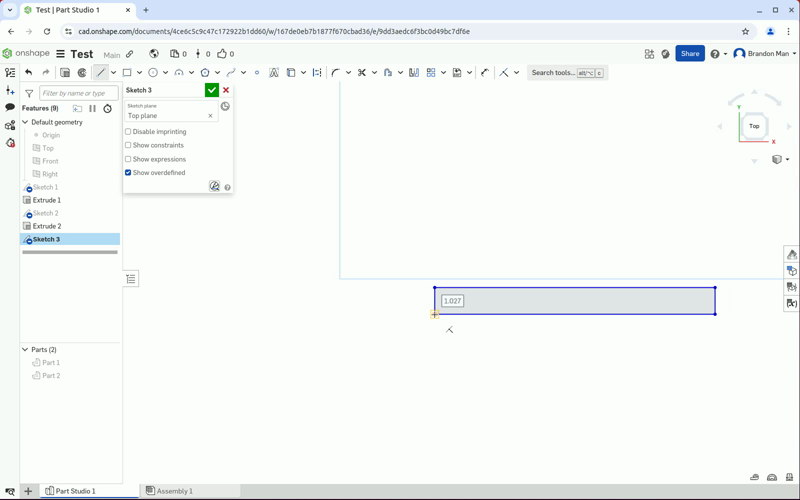
scroll(-6)
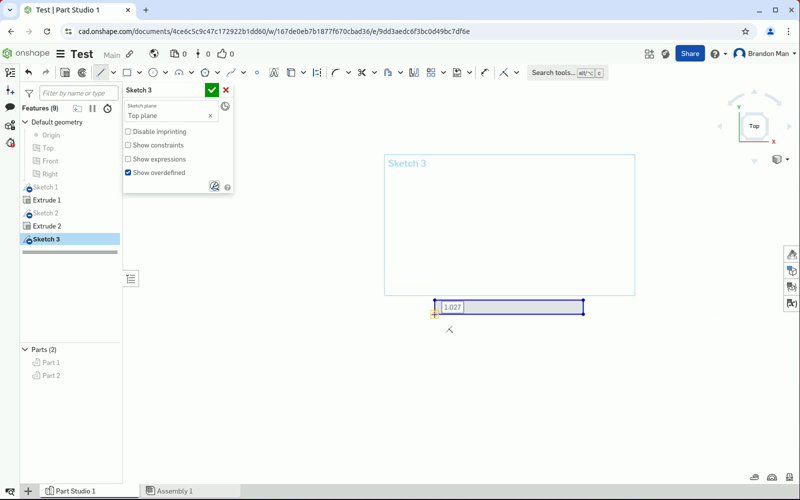
scroll(-6)
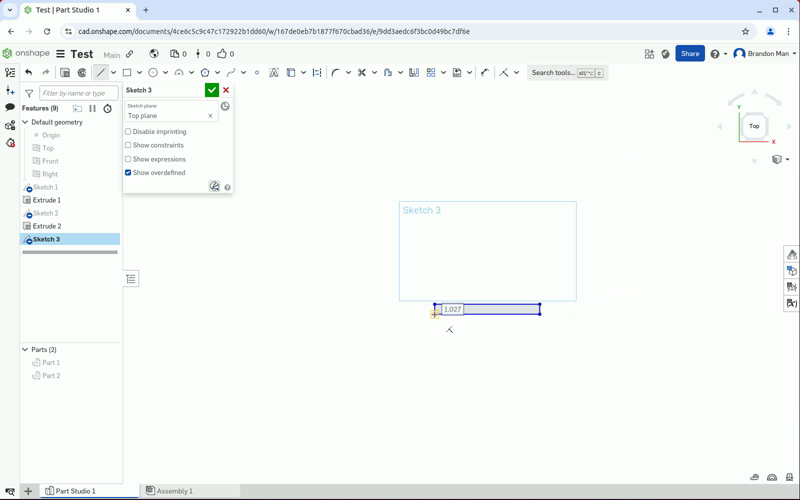
scroll(-6)
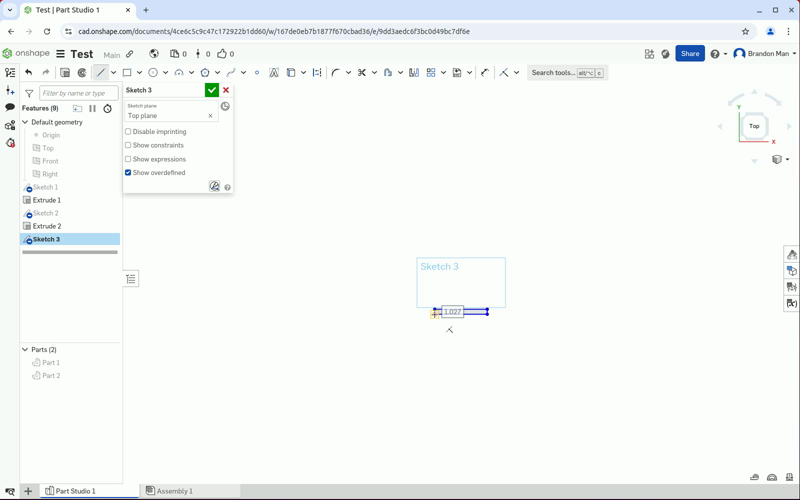
key(esc)
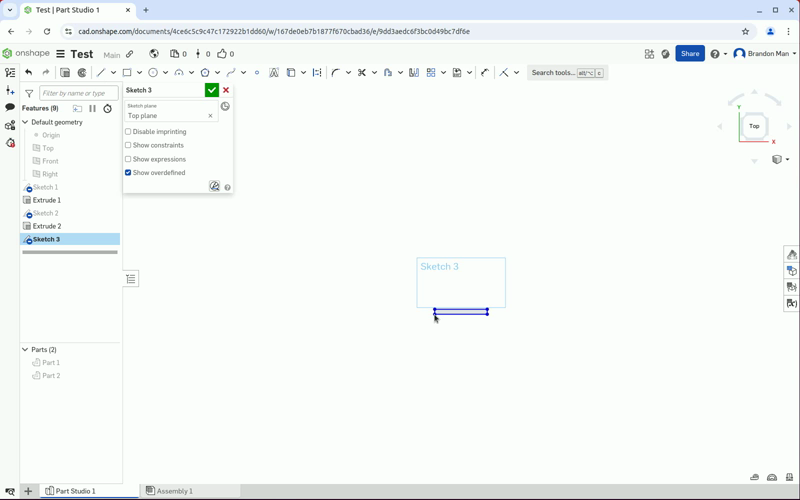
mouse_move(462, 312)
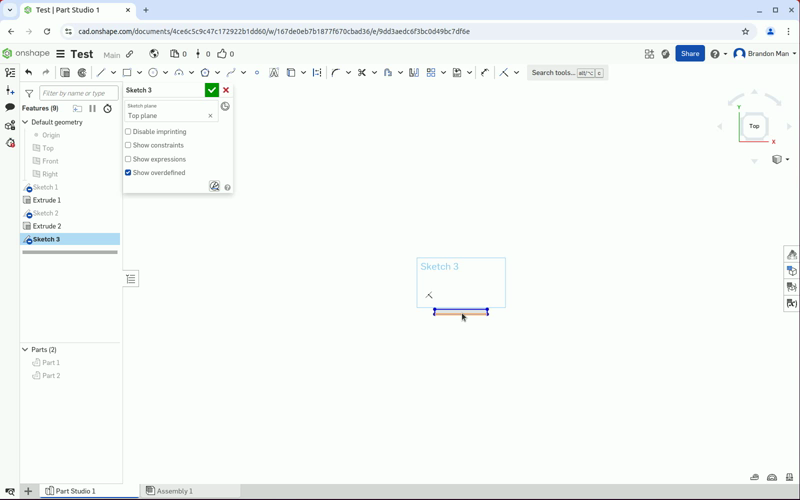
scroll(6)
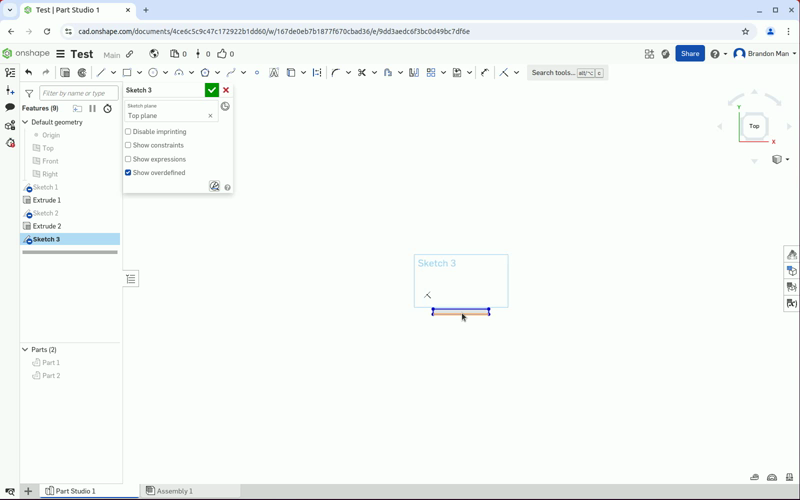
scroll(6)
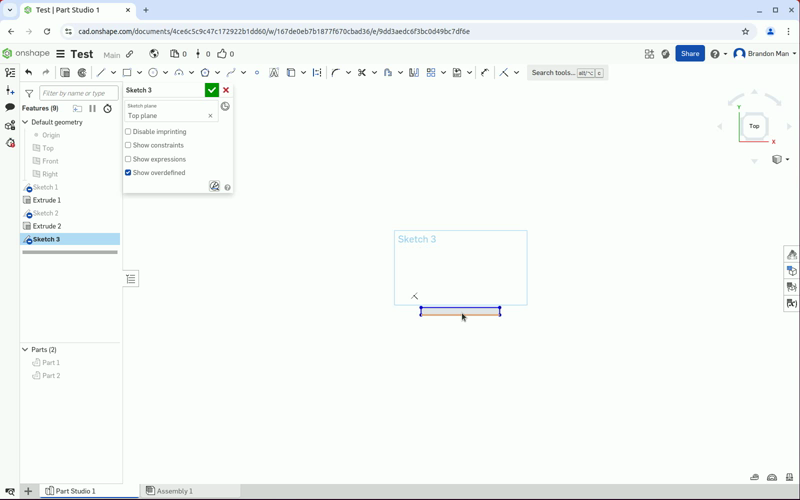
scroll(6)
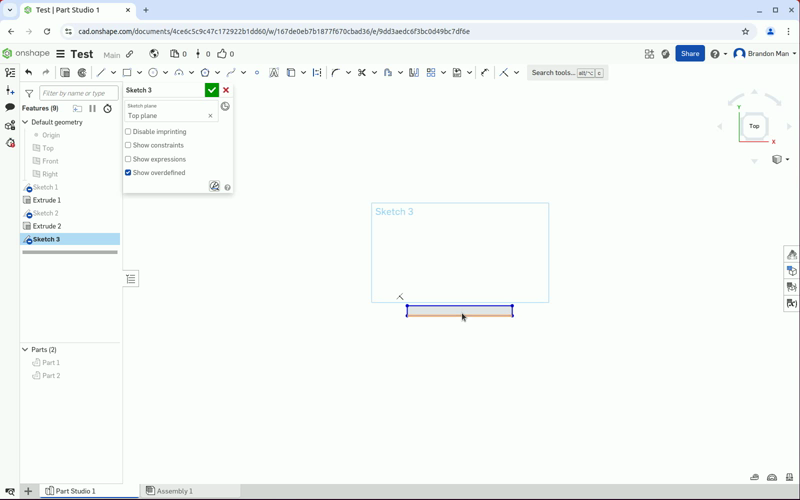
scroll(6)
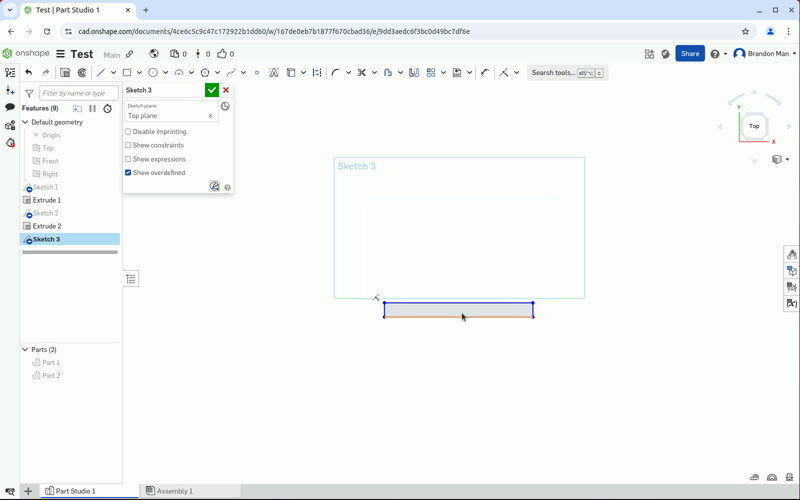
scroll(6)
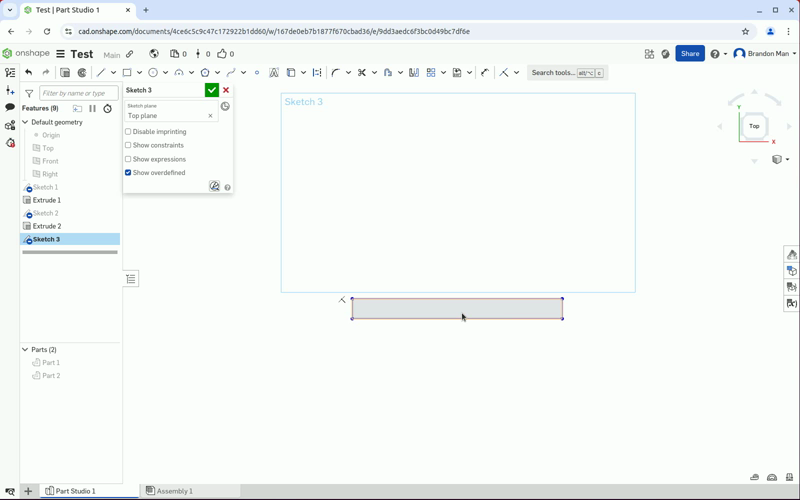
scroll(6)
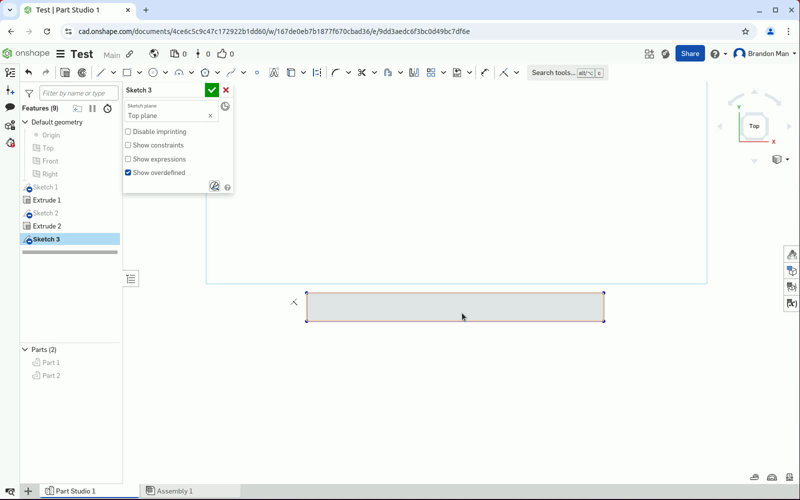
scroll(6)
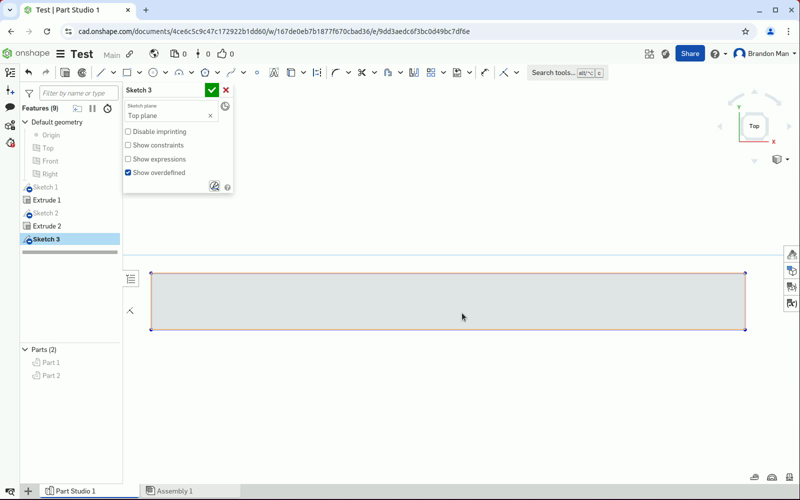
click(462, 312)
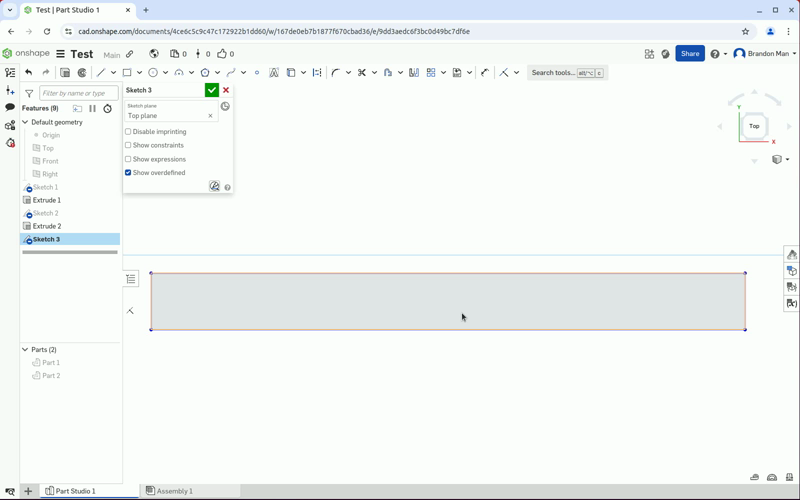
scroll(-6)
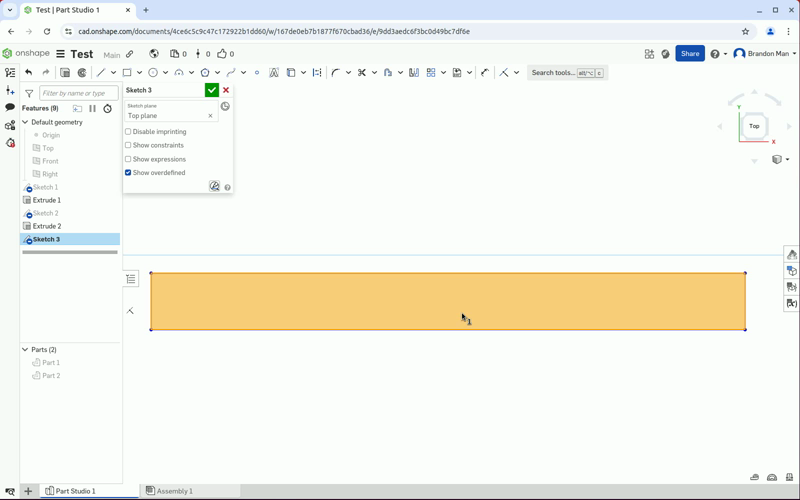
scroll(-6)
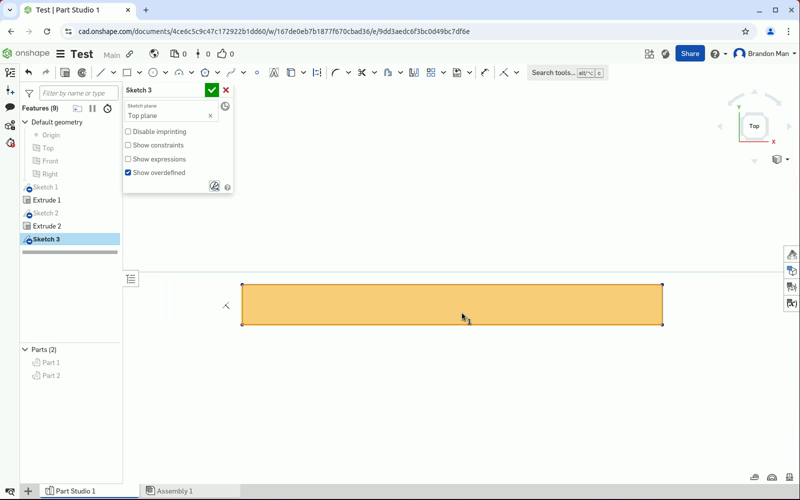
scroll(-6)
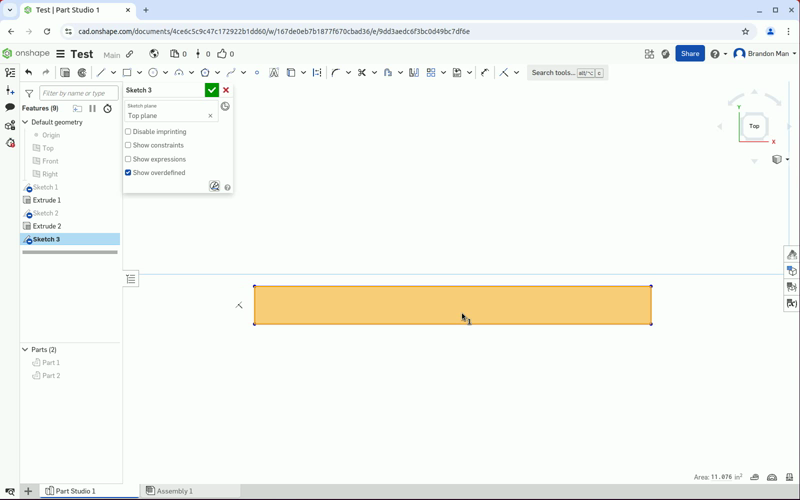
scroll(-6)
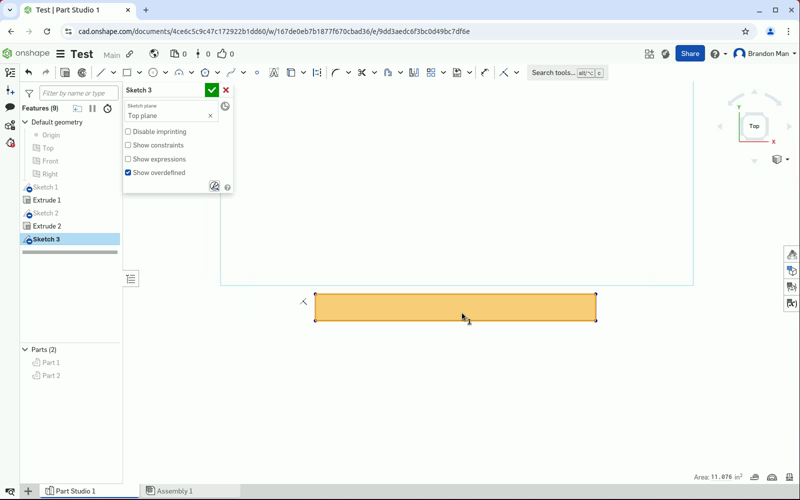
scroll(-6)
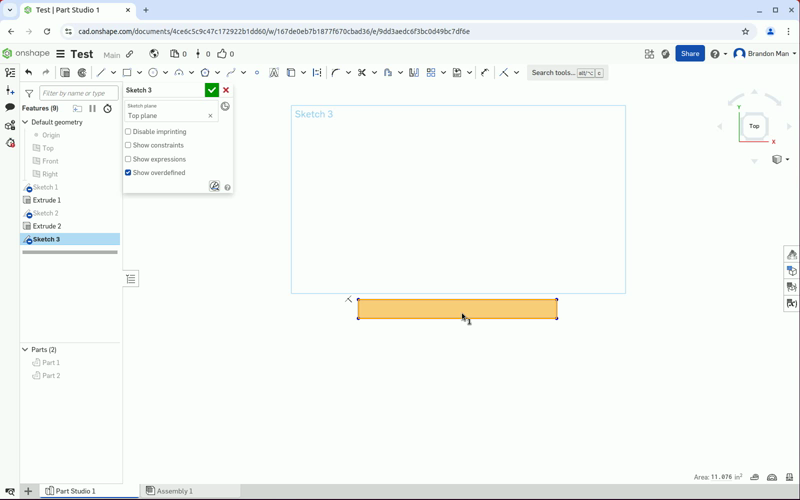
scroll(-6)
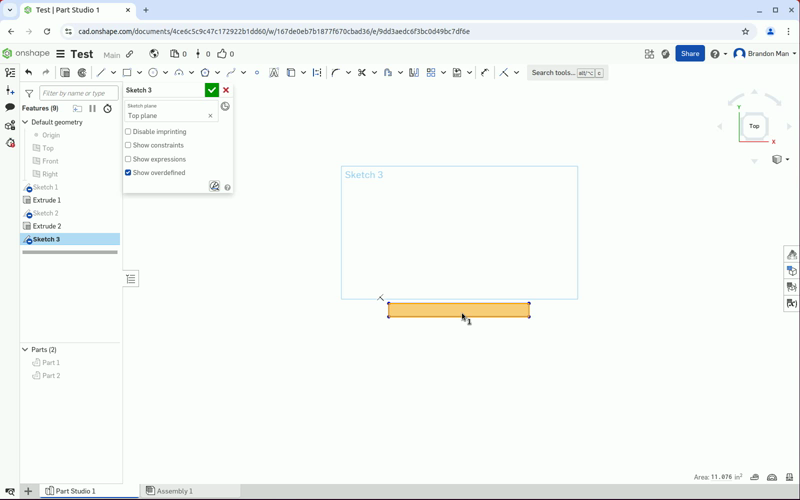
scroll(-6)
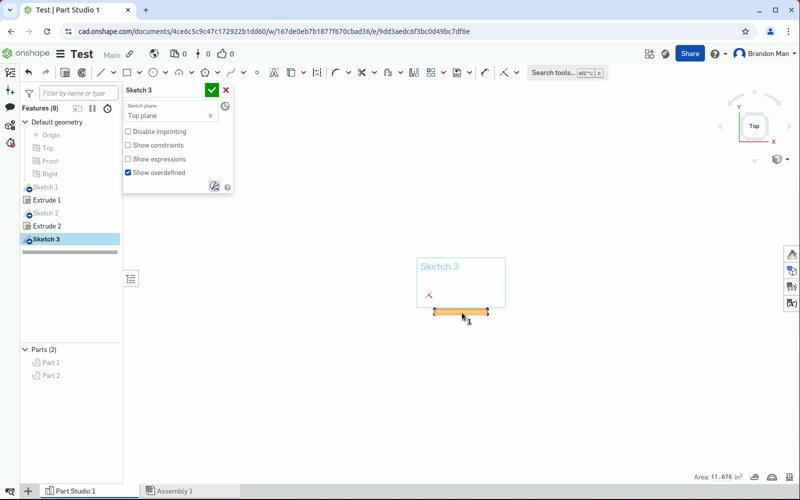
mouse_move(73, 352)
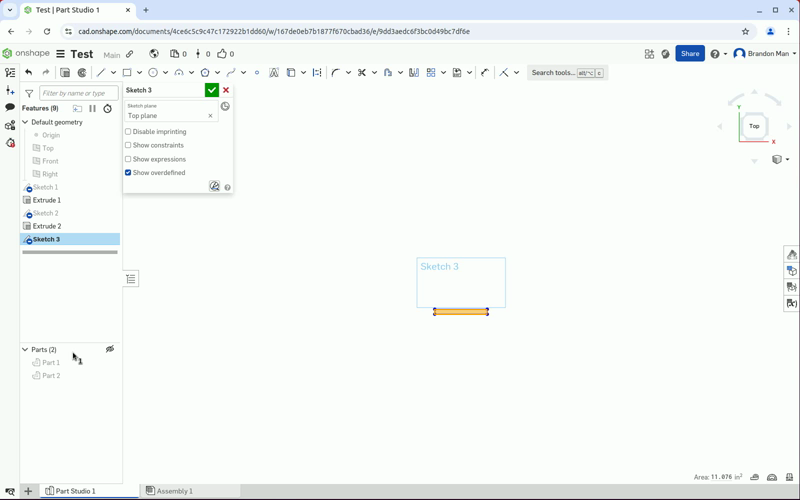
key(shift+y)
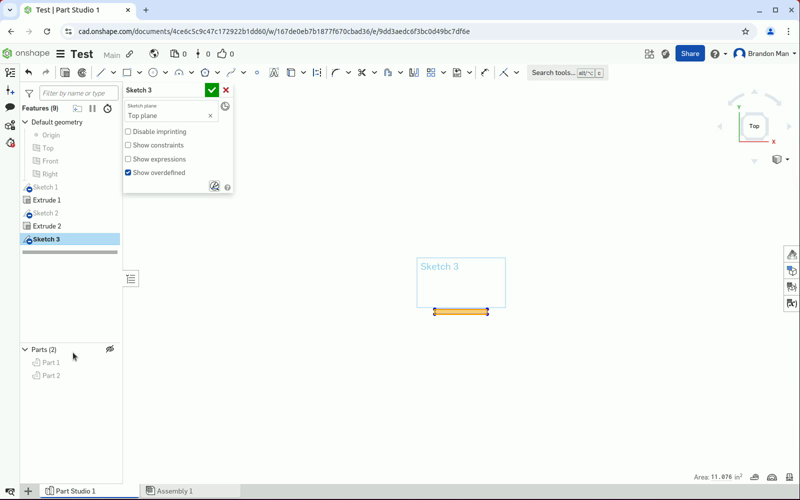
key(shift+e)
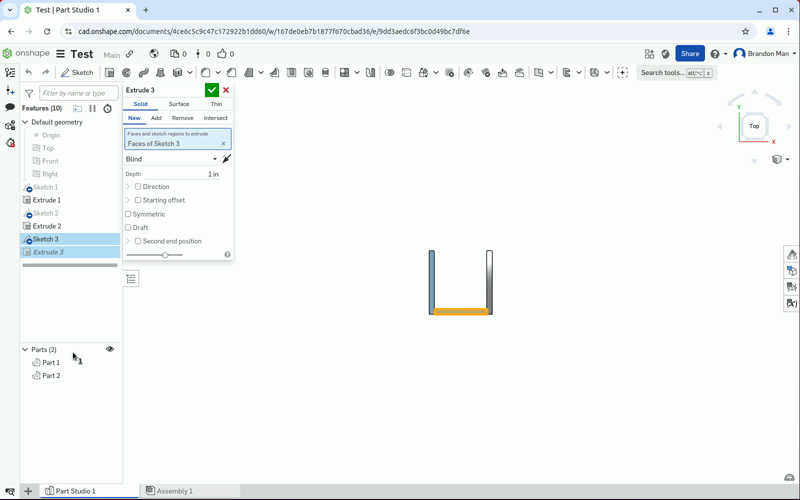
mouse_move(143, 106)
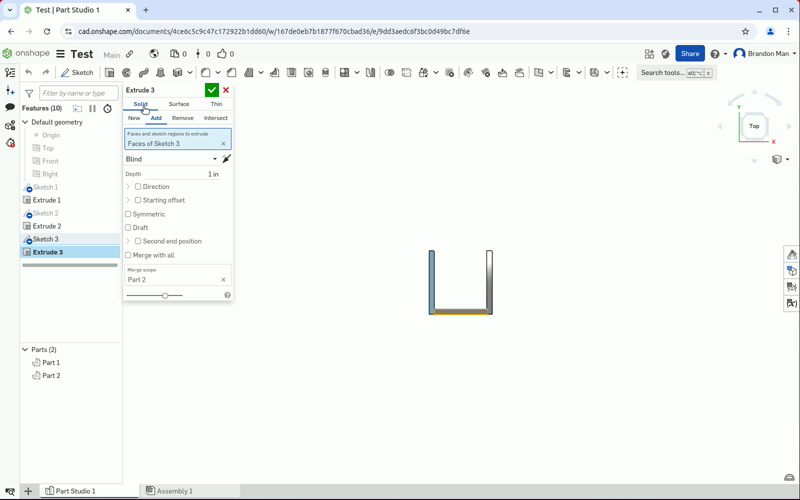
click(143, 106)
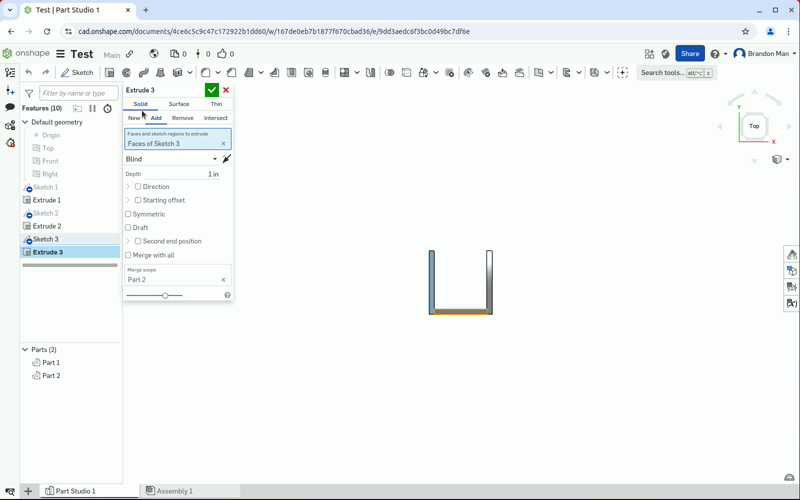
mouse_move(137, 120)
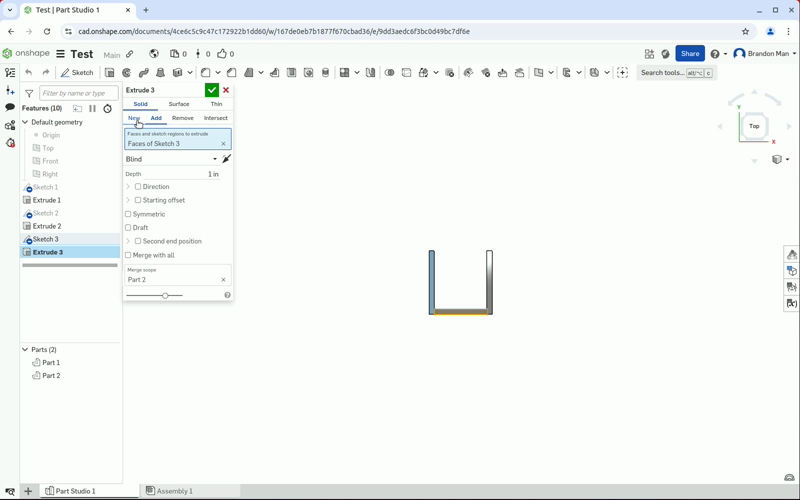
click(137, 120)
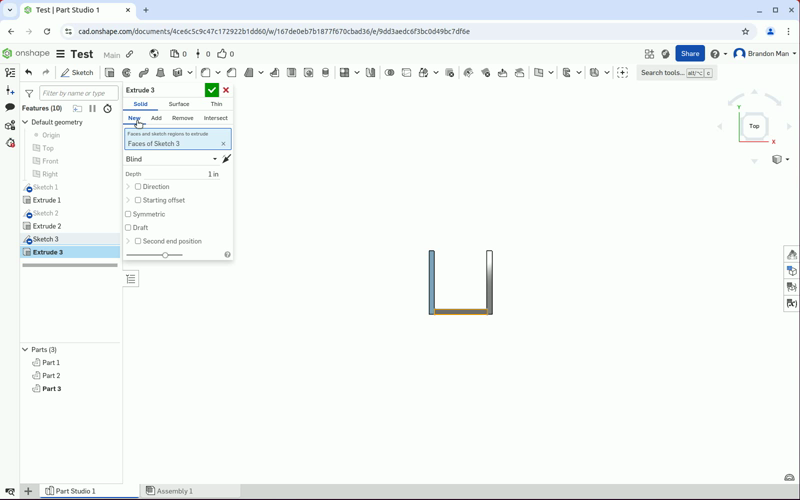
key(tab, 4)
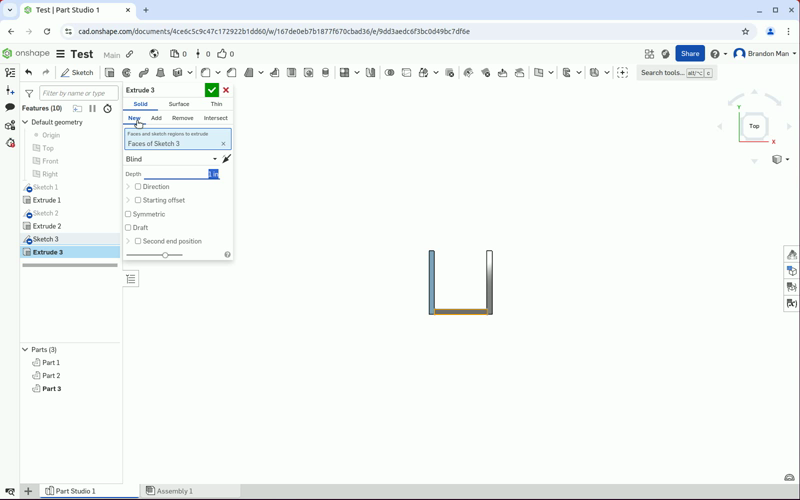
text(23.108)
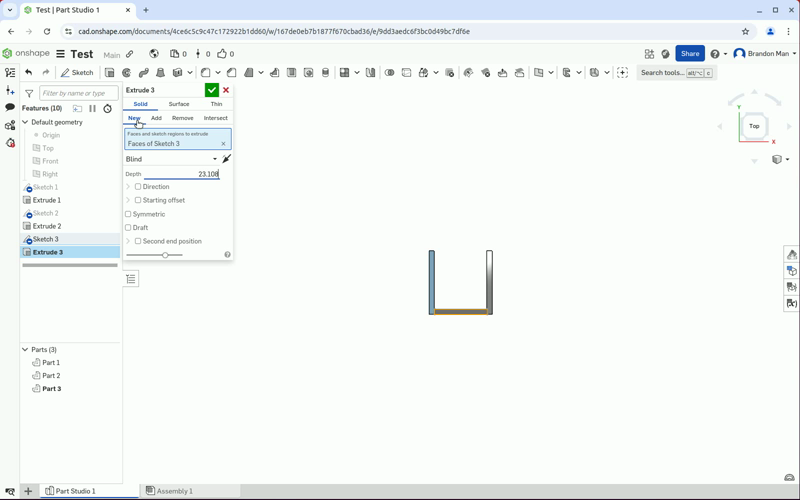
key(enter)
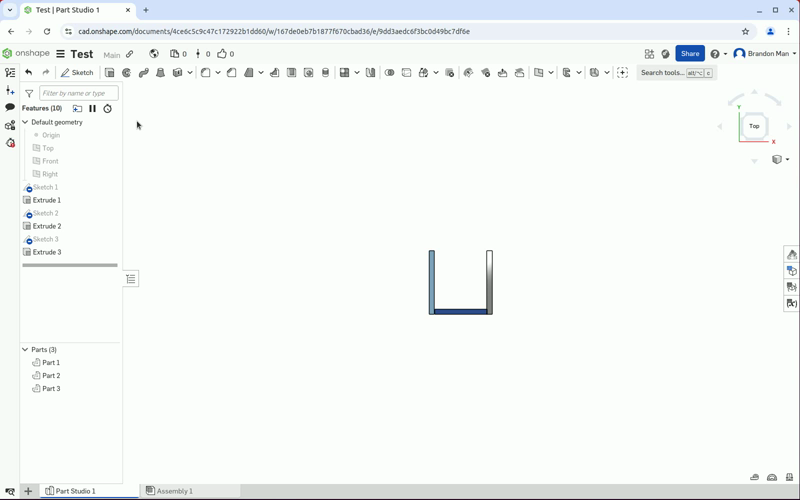
key(shift+h)
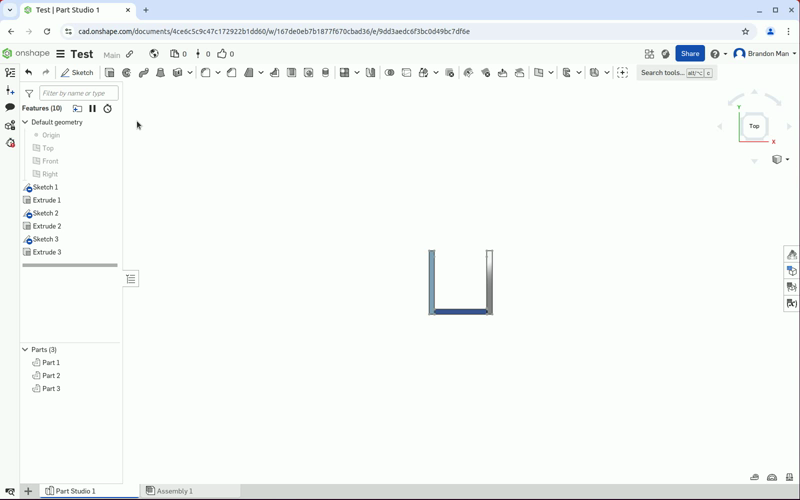
key(shift+h)
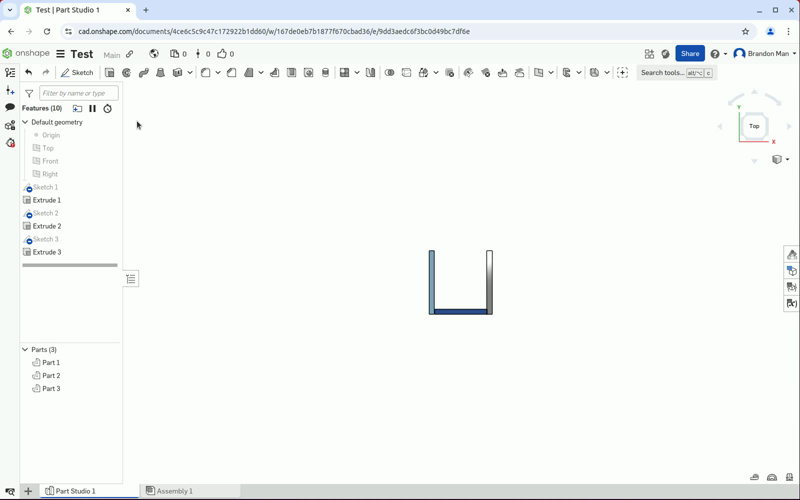
mouse_move(73, 189)
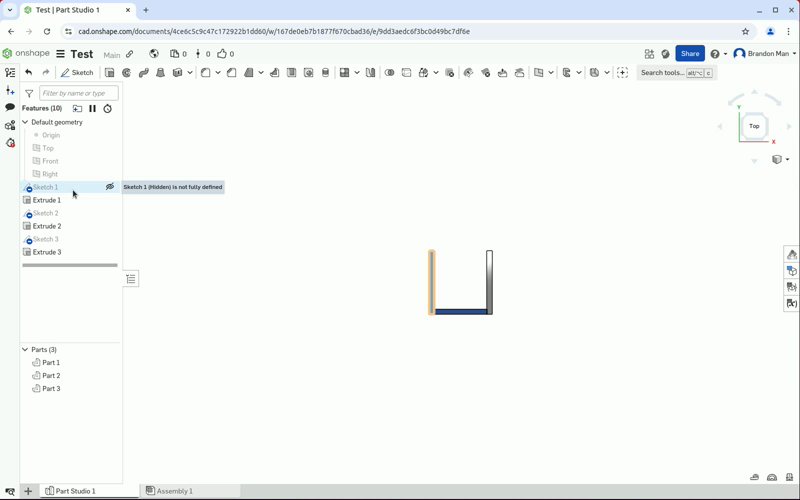
click(73, 189)
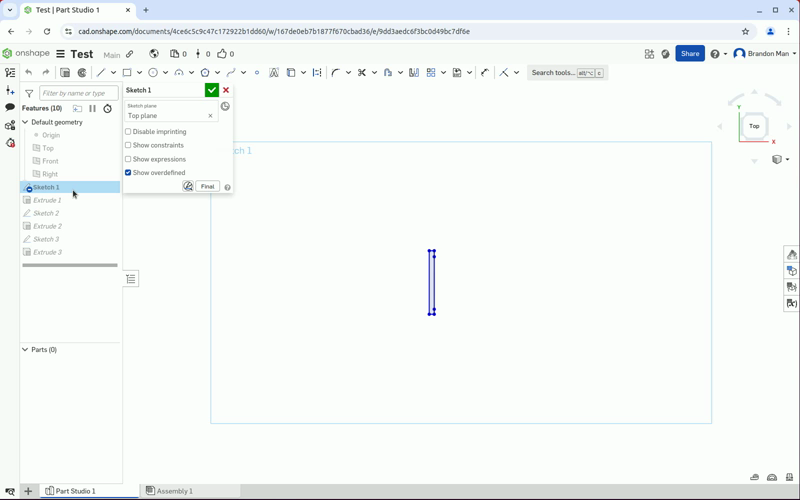
mouse_move(229, 92)
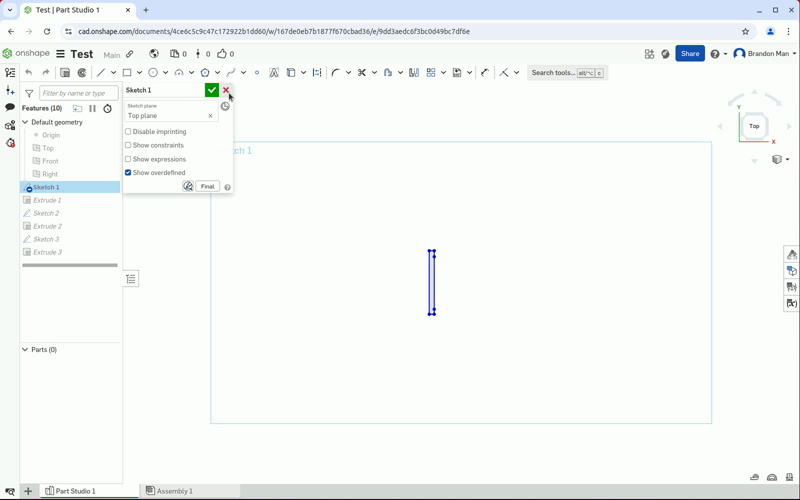
click(229, 92)
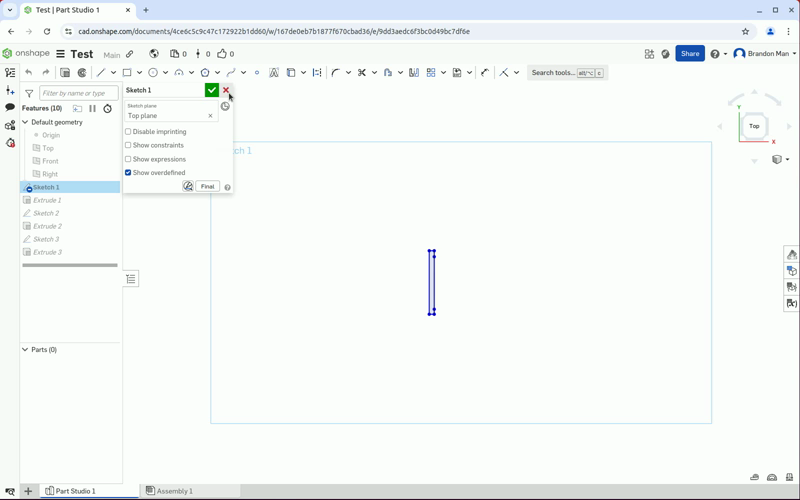
key(shift+s)
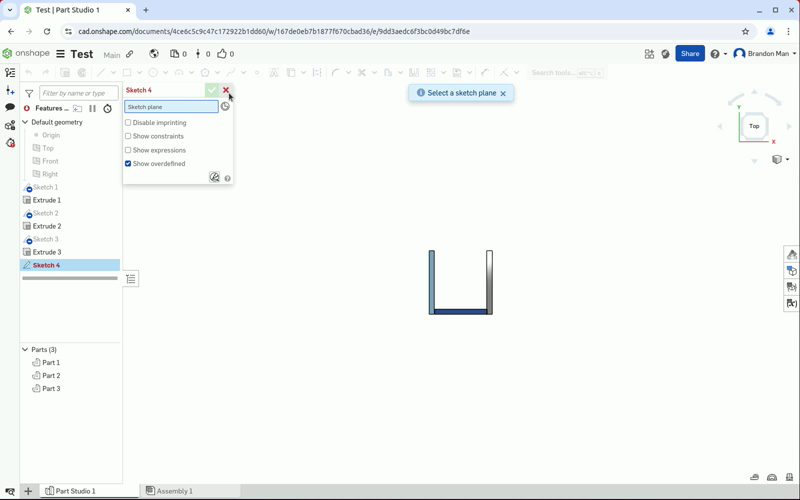
mouse_move(73, 150)
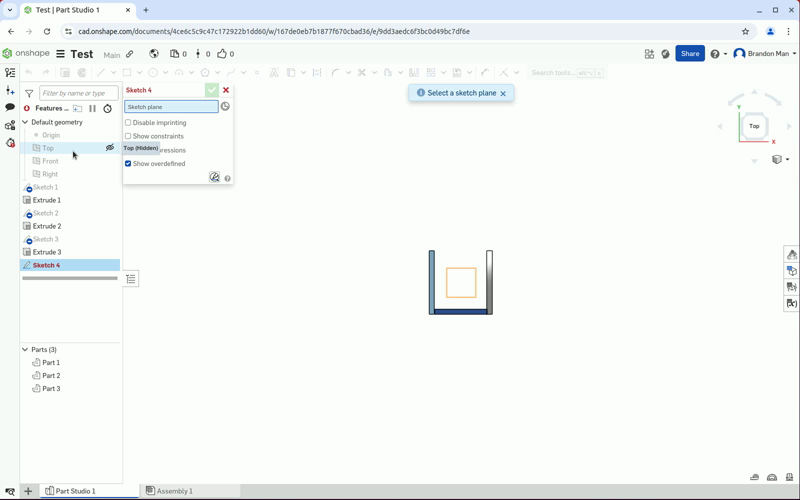
click(73, 150)
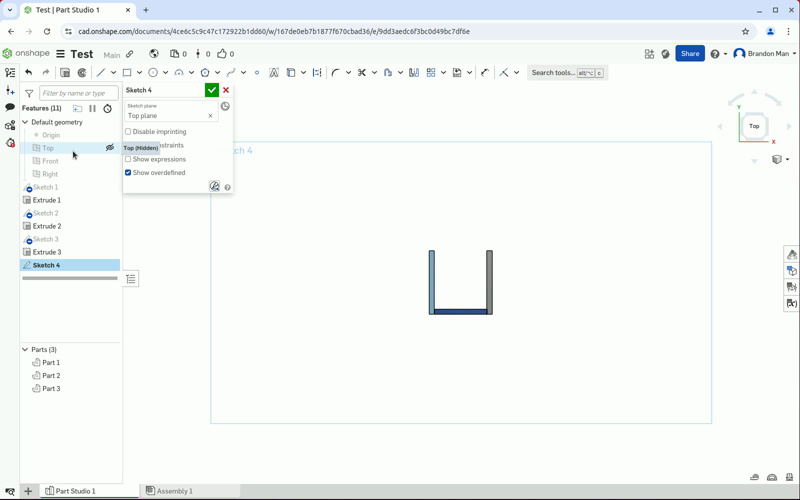
mouse_move(73, 352)
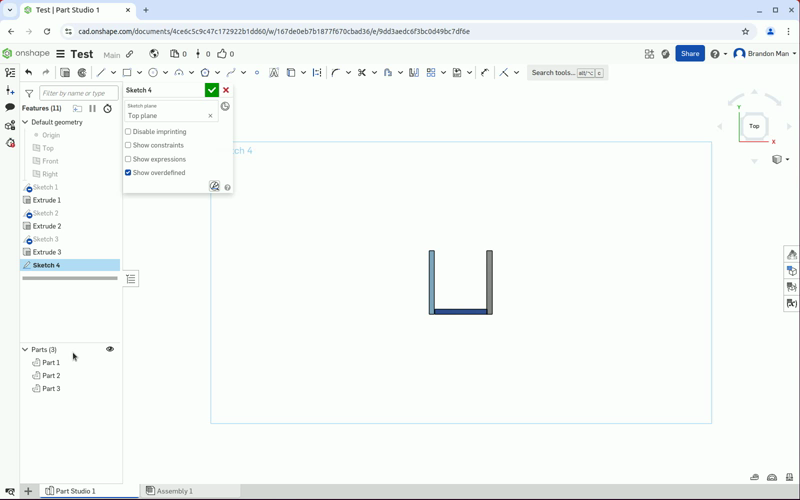
key(y)
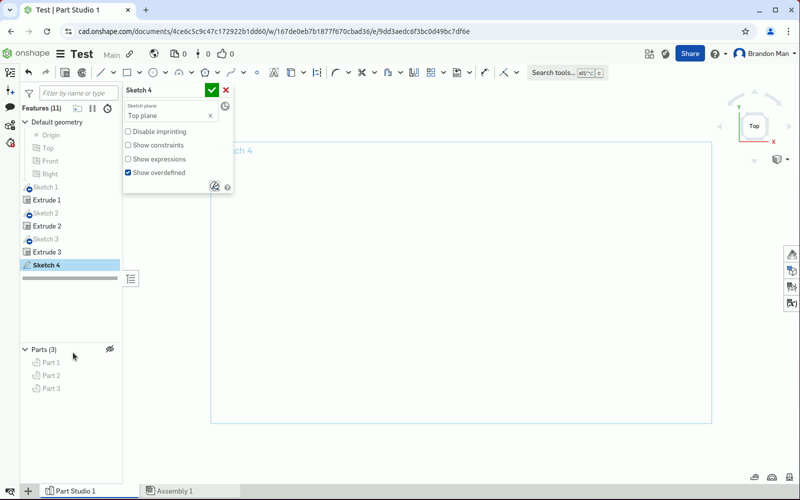
key(l)
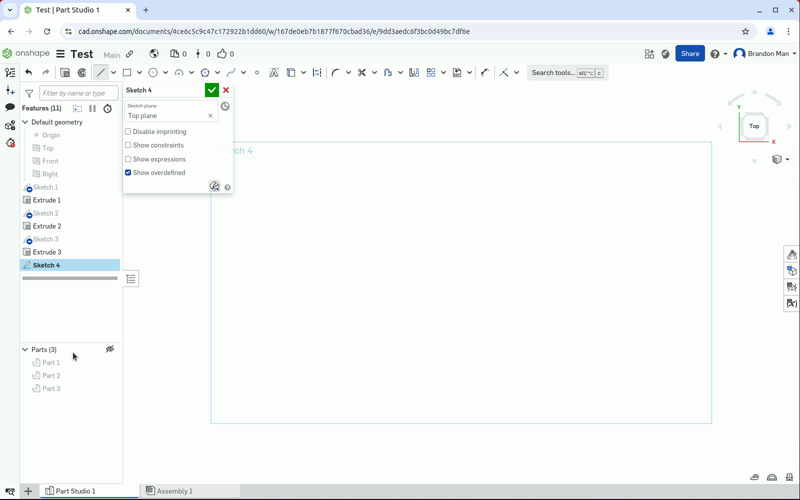
key_down(shift)
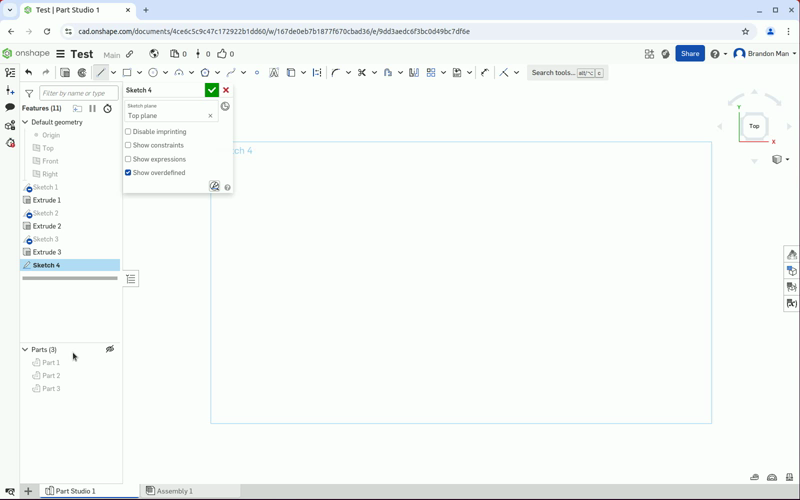
mouse_move(434, 257)
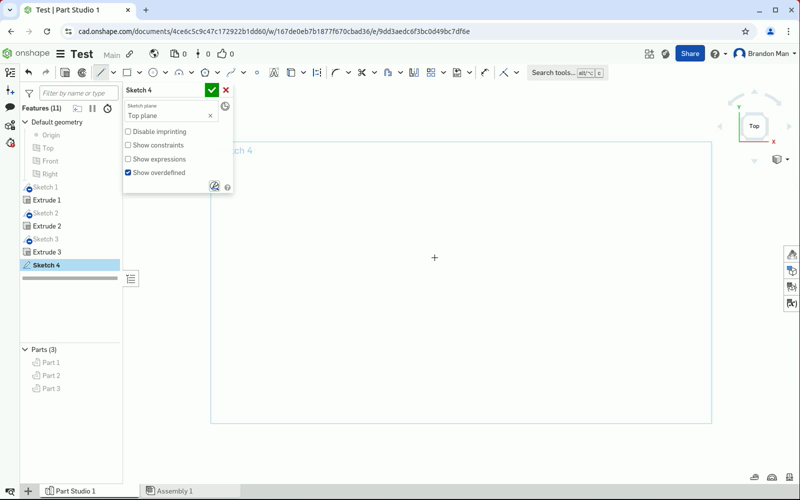
click(434, 257)
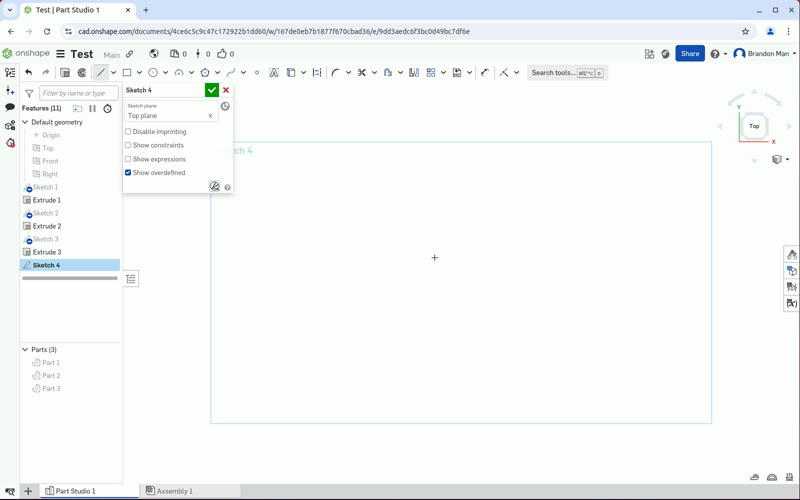
key_up(shift)
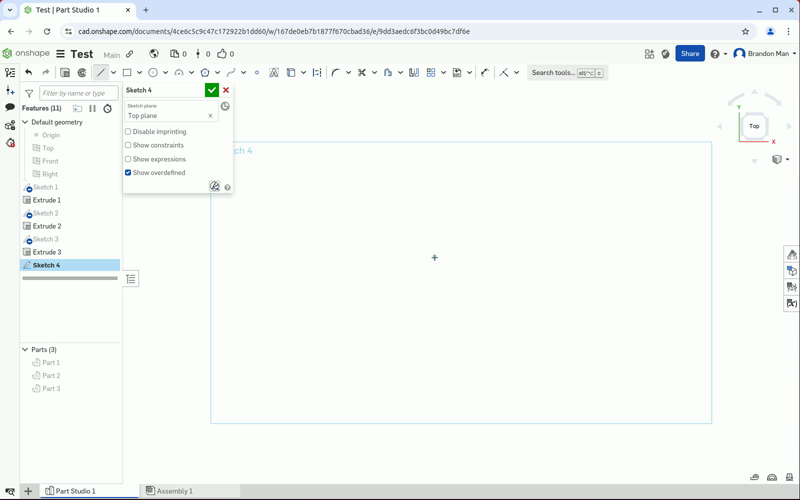
key_down(shift)
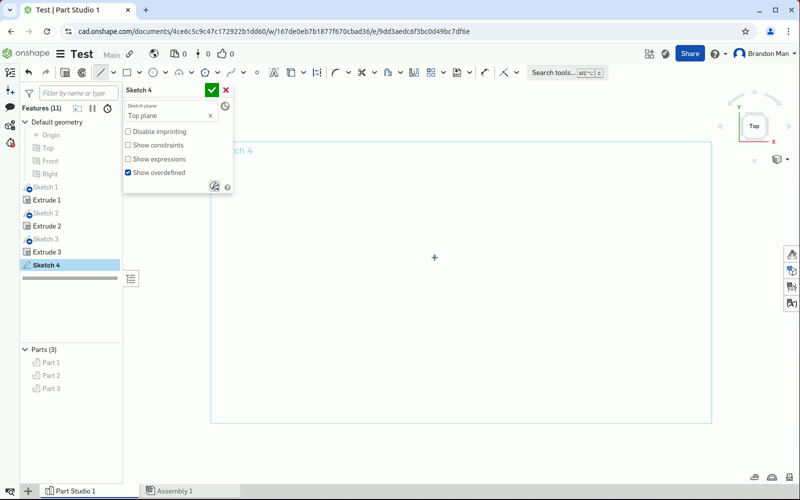
mouse_move(464, 257)
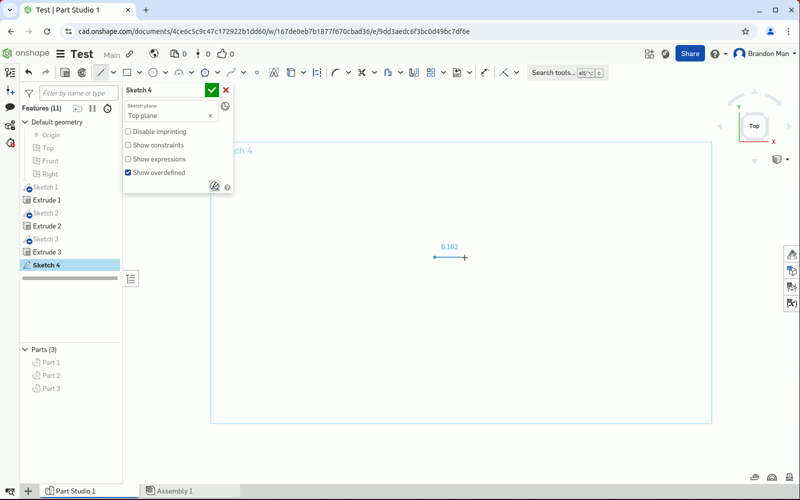
mouse_move(487, 257)
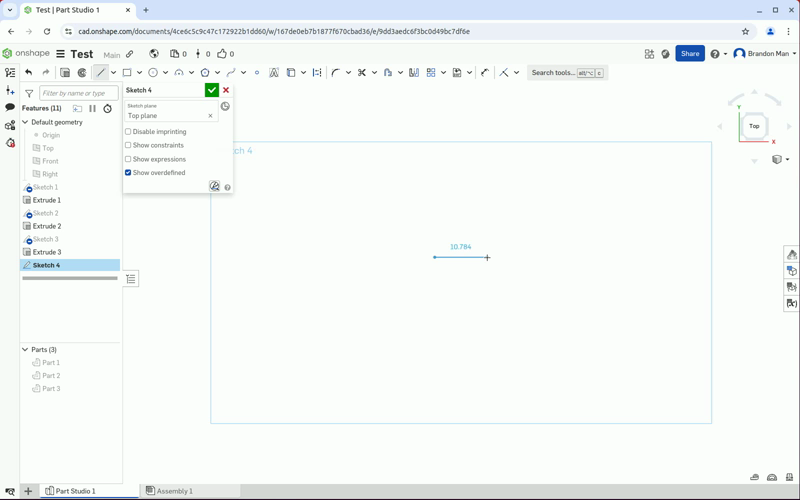
click(487, 257)
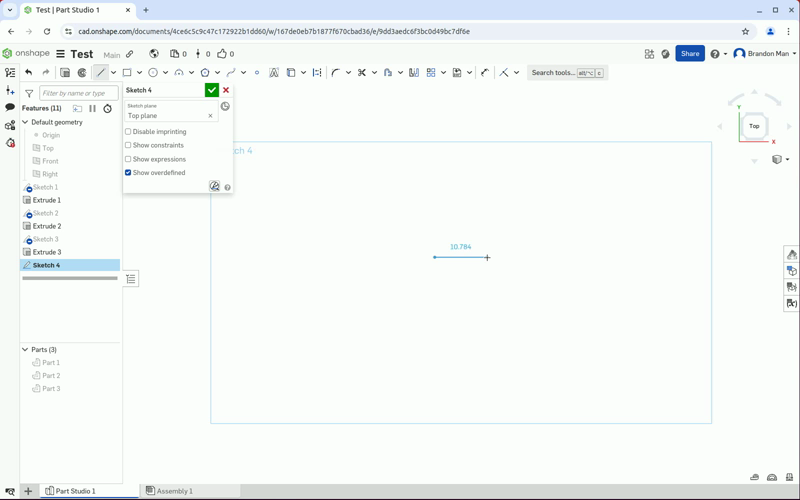
key_up(shift)
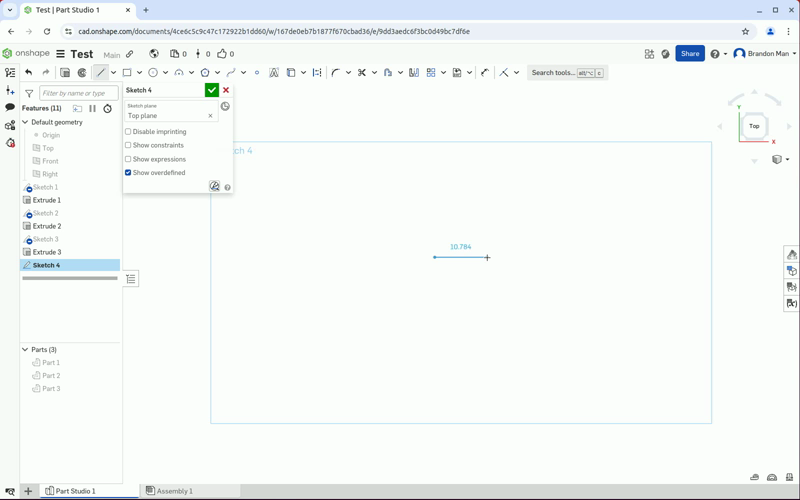
key_down(shift)
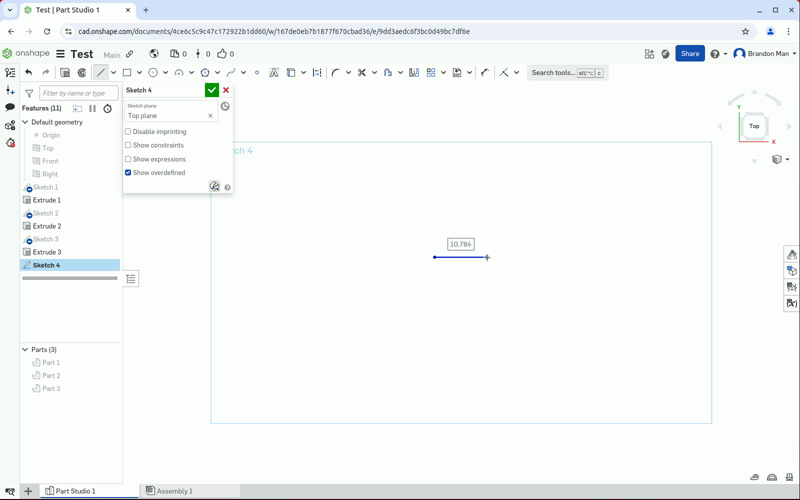
mouse_move(517, 257)
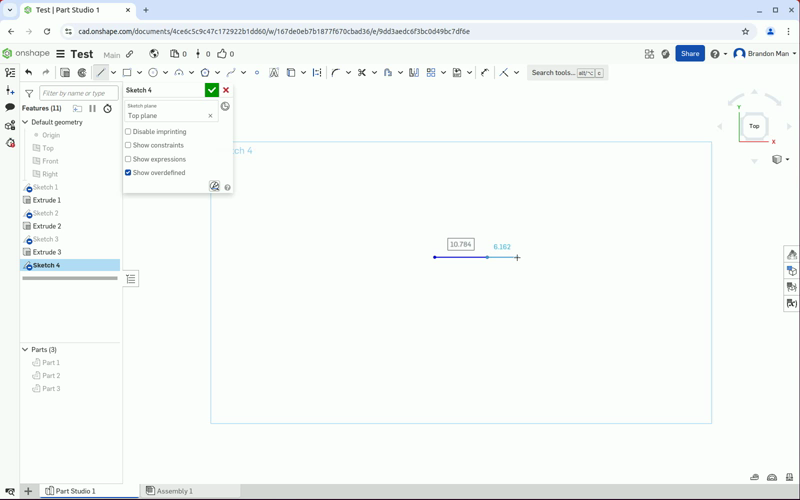
mouse_move(487, 251)
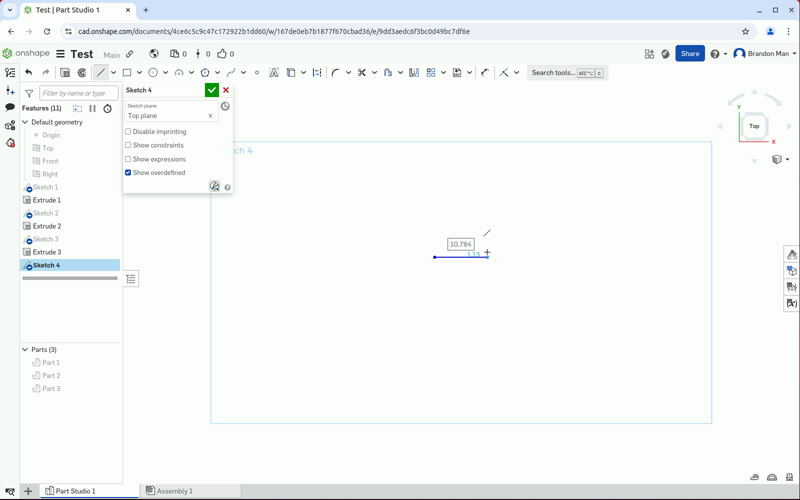
scroll(6)
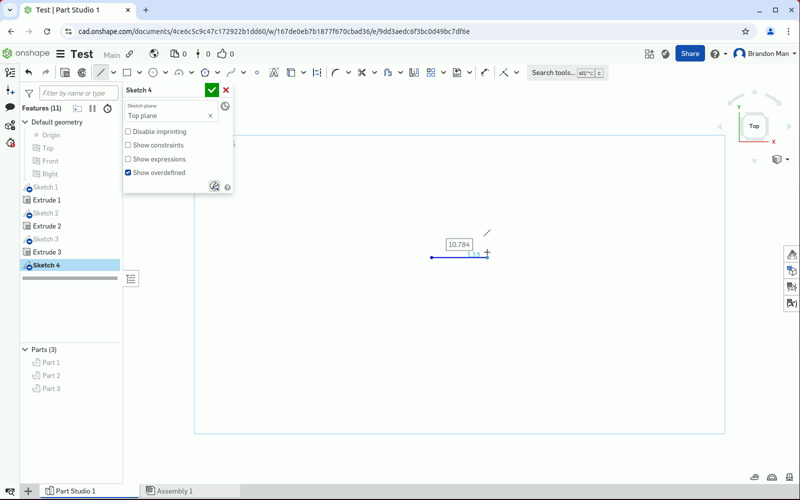
scroll(6)
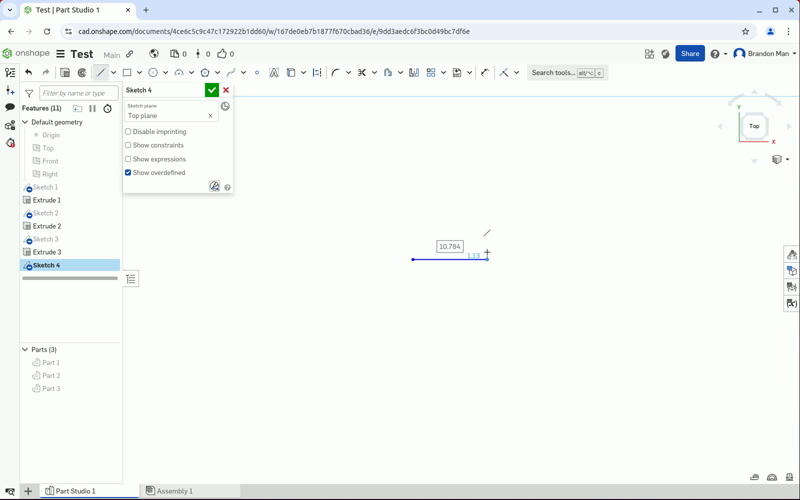
scroll(6)
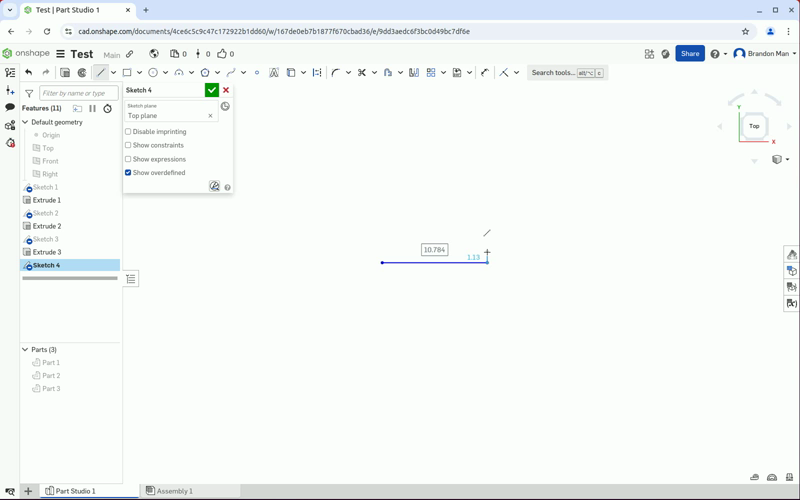
scroll(6)
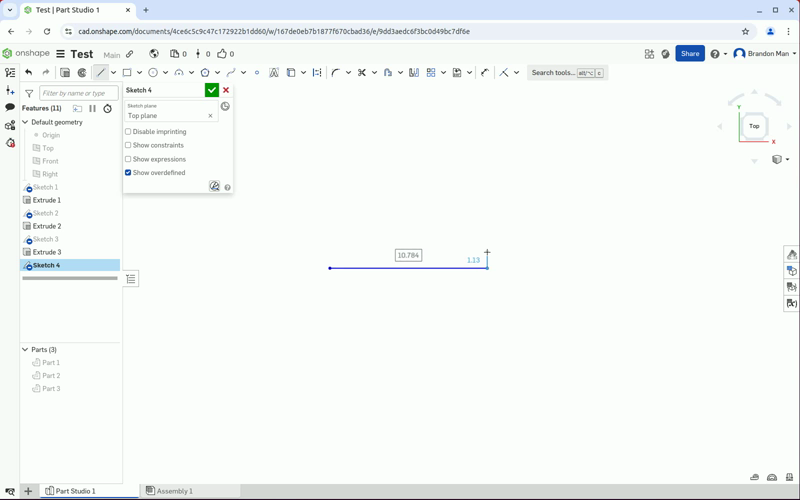
scroll(6)
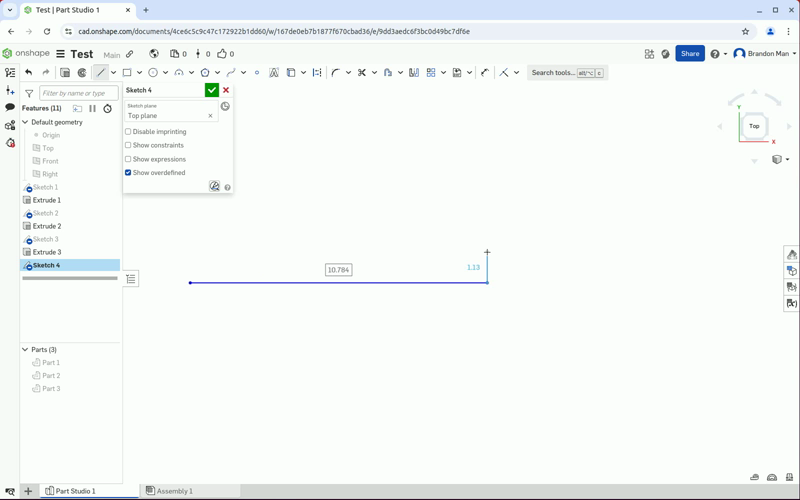
scroll(6)
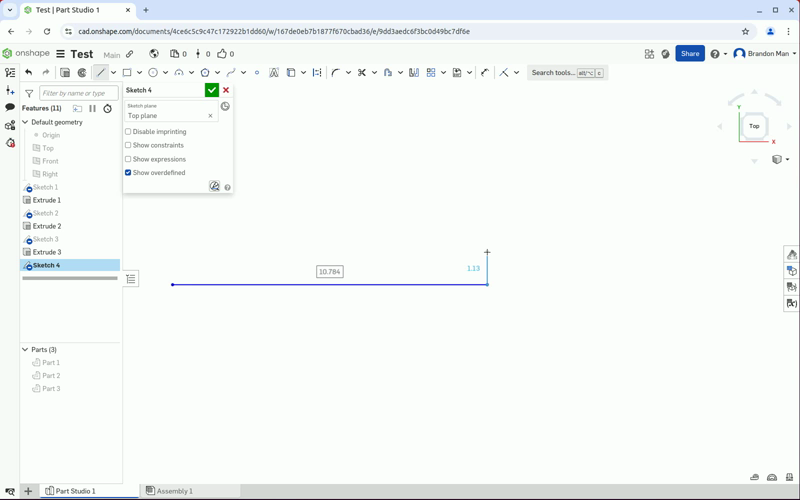
scroll(6)
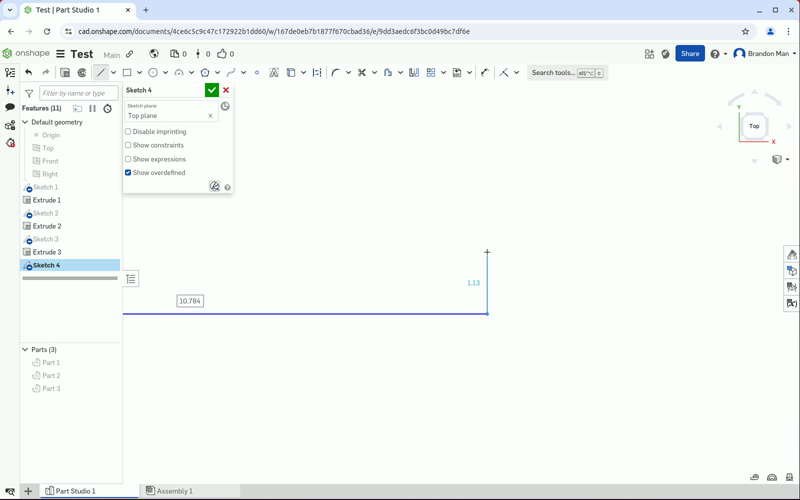
click(487, 251)
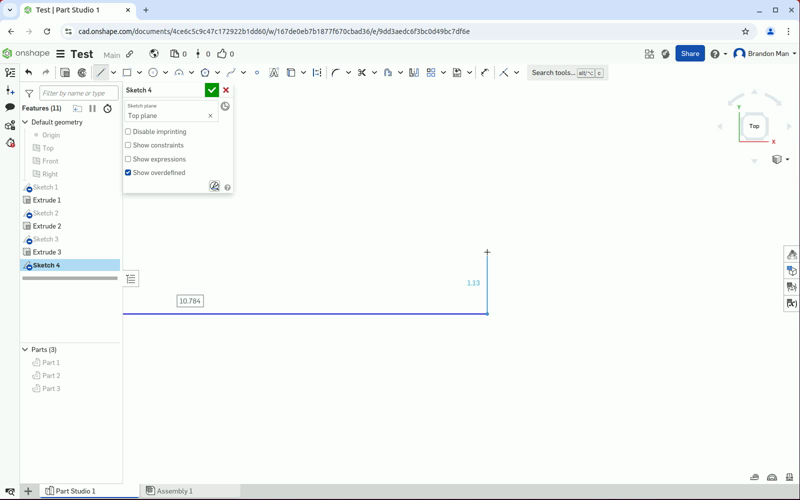
scroll(-6)
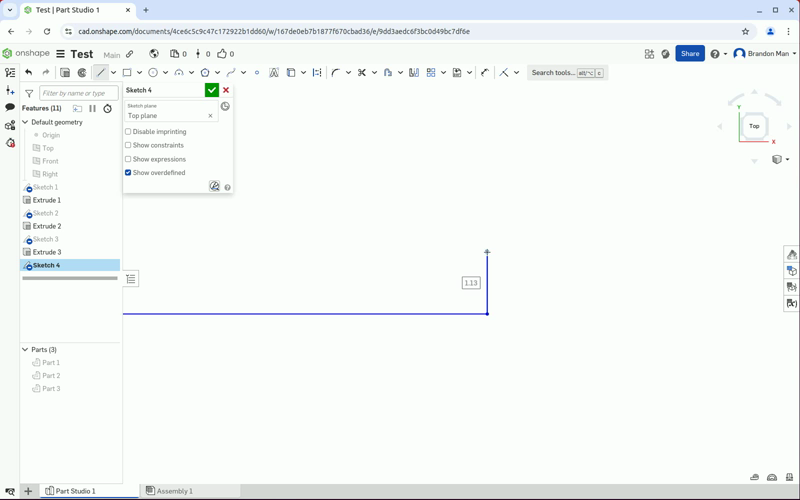
scroll(-6)
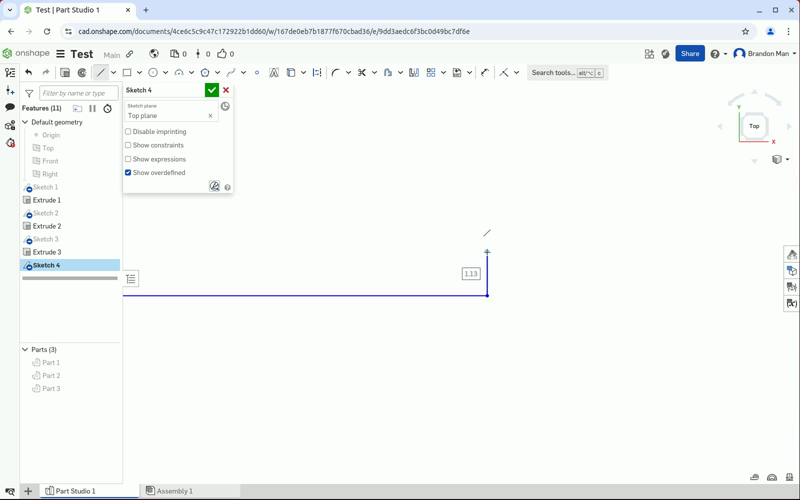
scroll(-6)
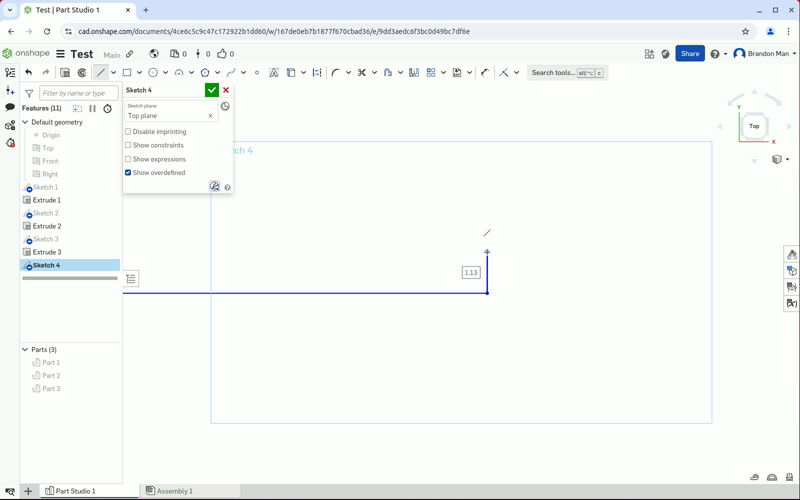
scroll(-6)
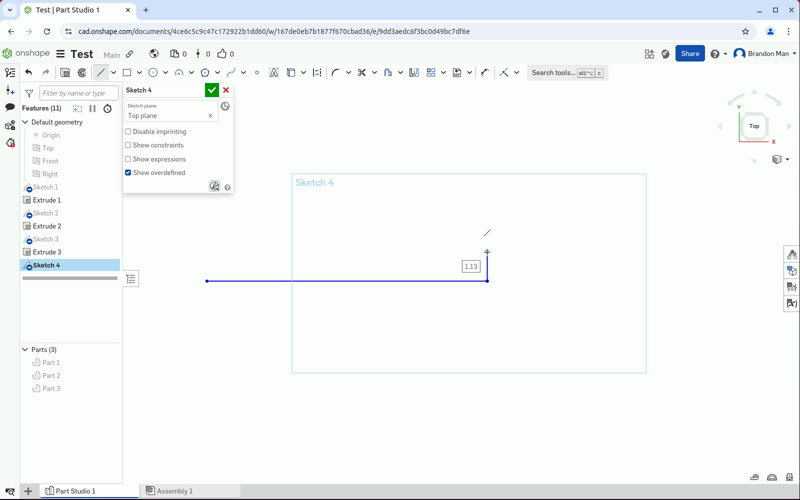
scroll(-6)
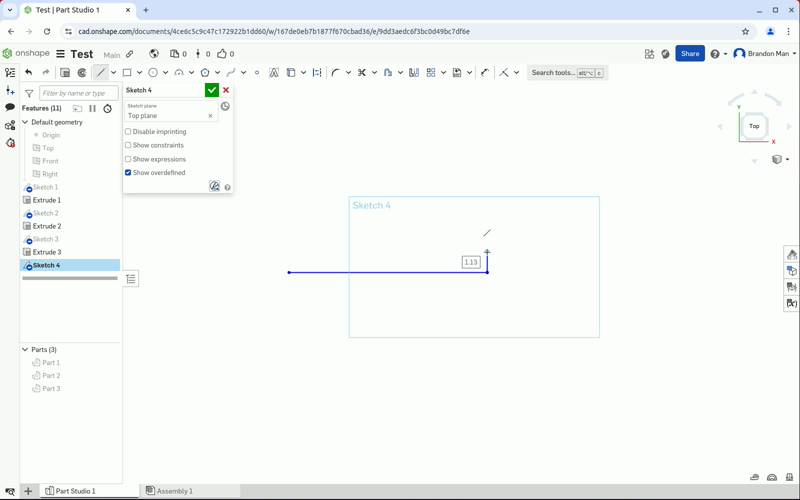
scroll(-6)
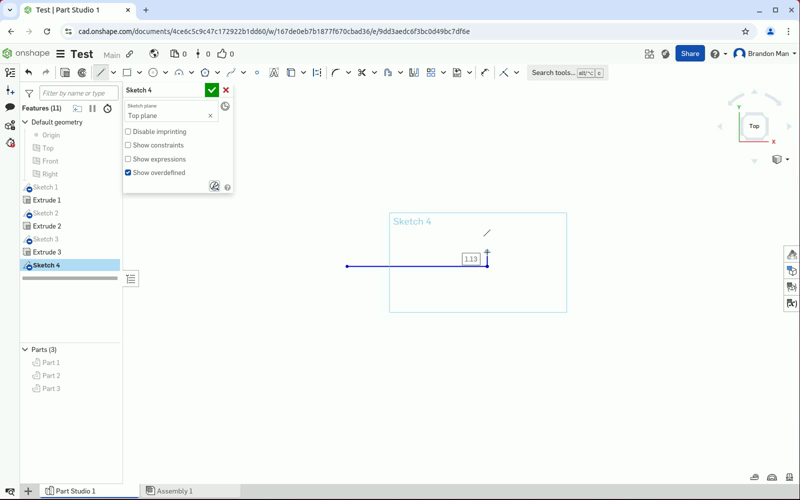
scroll(-6)
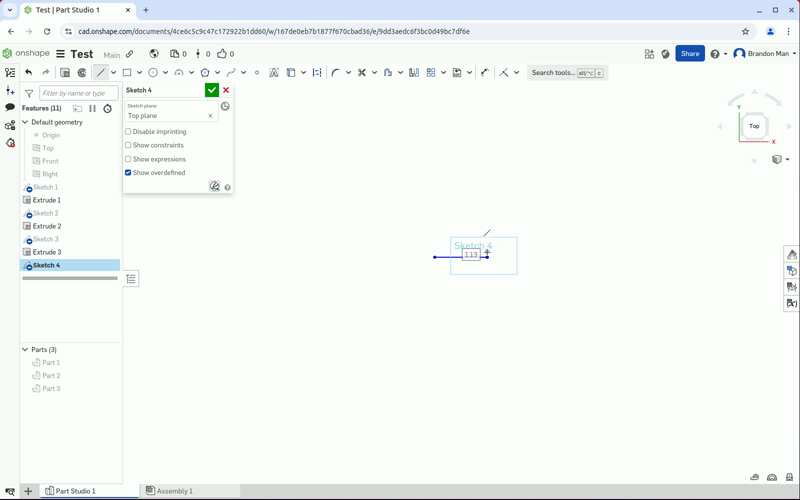
key_up(shift)
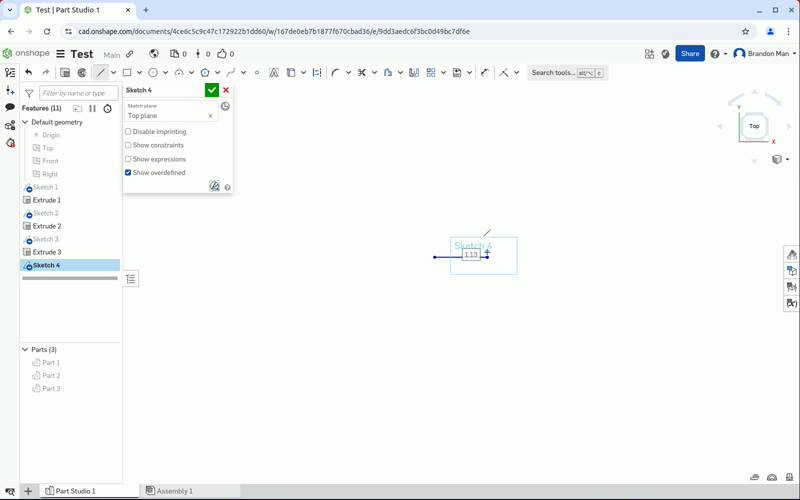
key_down(shift)
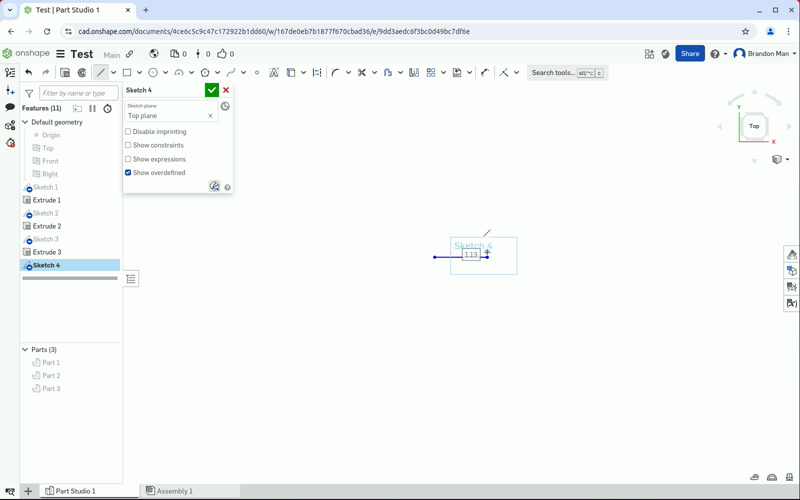
mouse_move(517, 251)
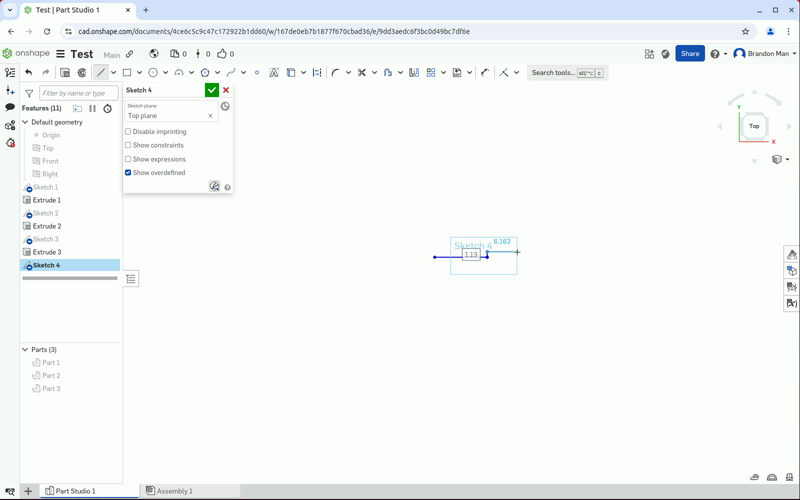
mouse_move(434, 251)
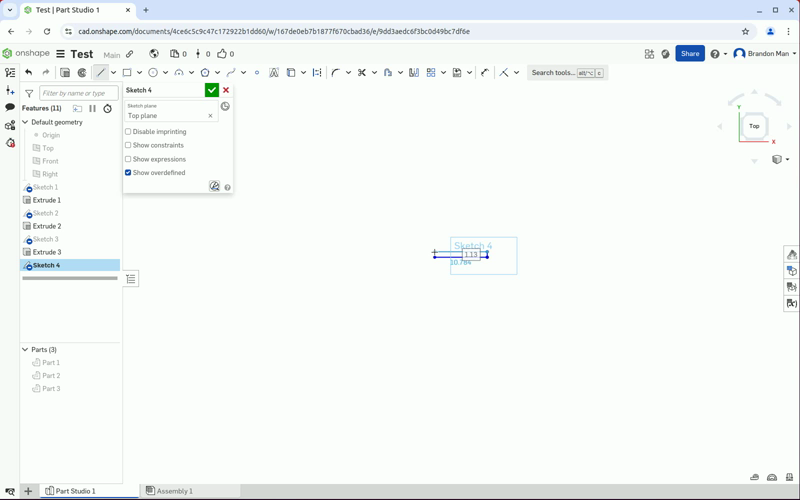
click(434, 251)
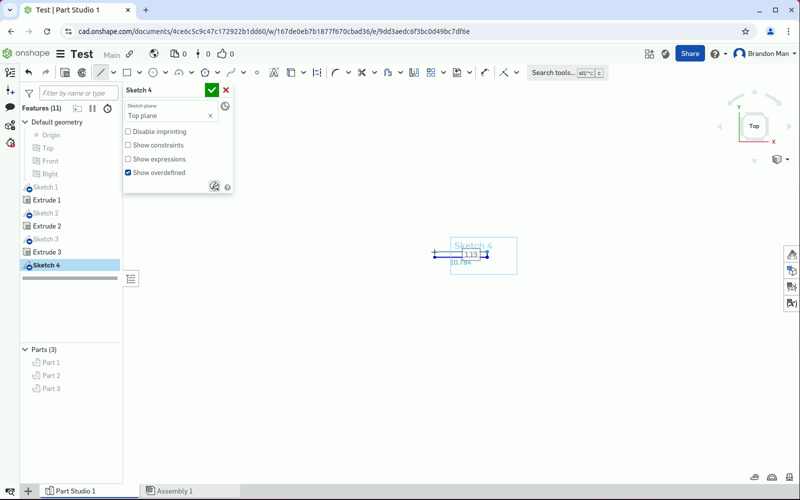
key_up(shift)
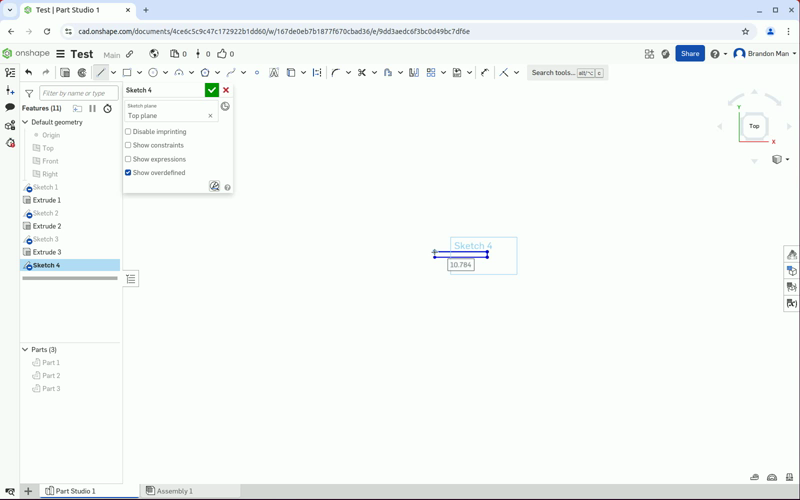
mouse_move(464, 251)
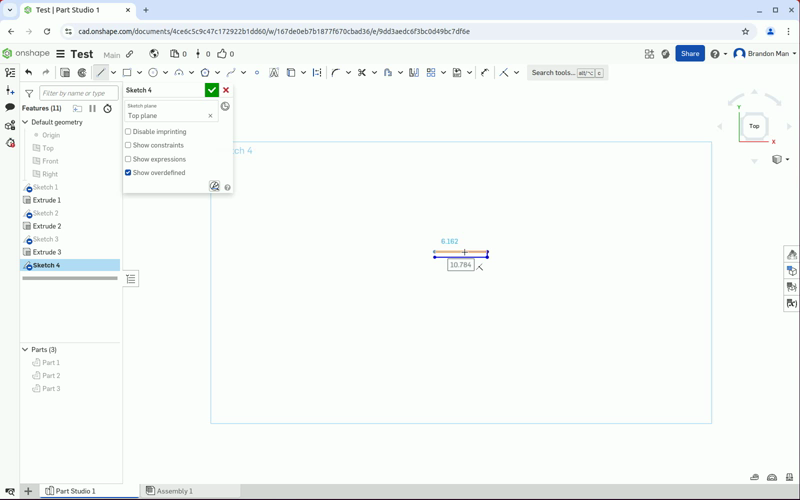
key_down(shift)
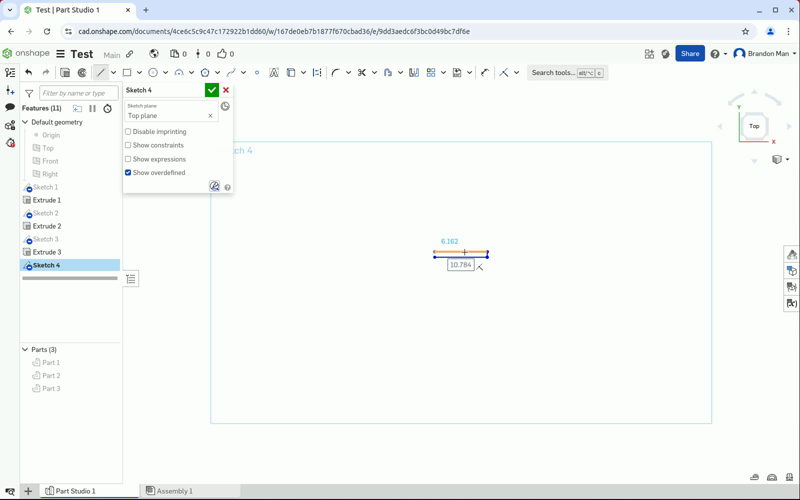
mouse_move(434, 257)
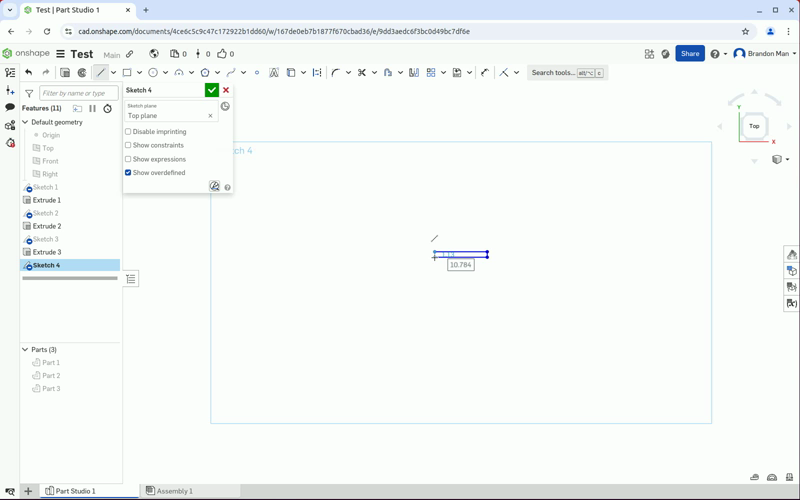
scroll(6)
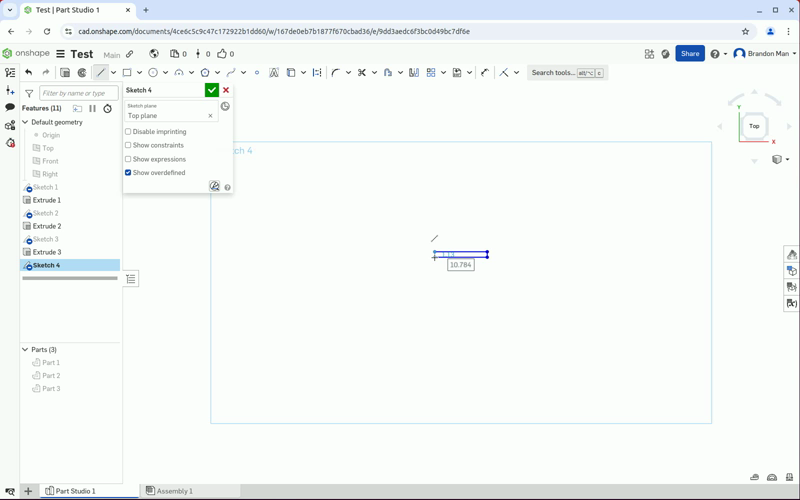
scroll(6)
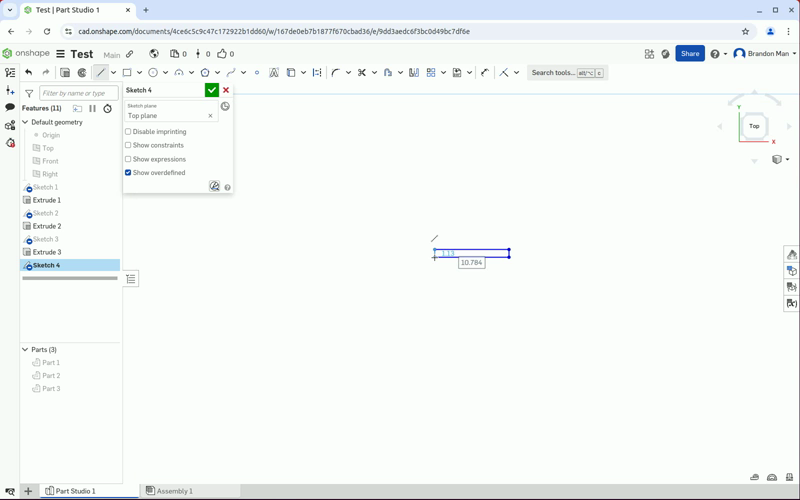
scroll(6)
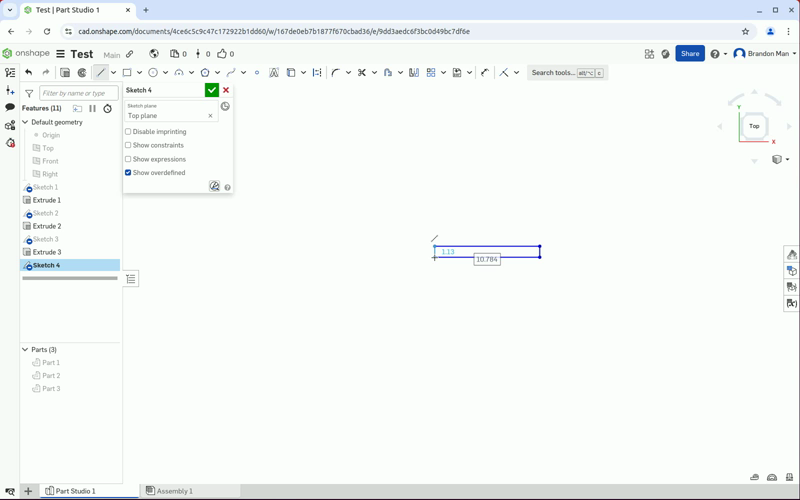
scroll(6)
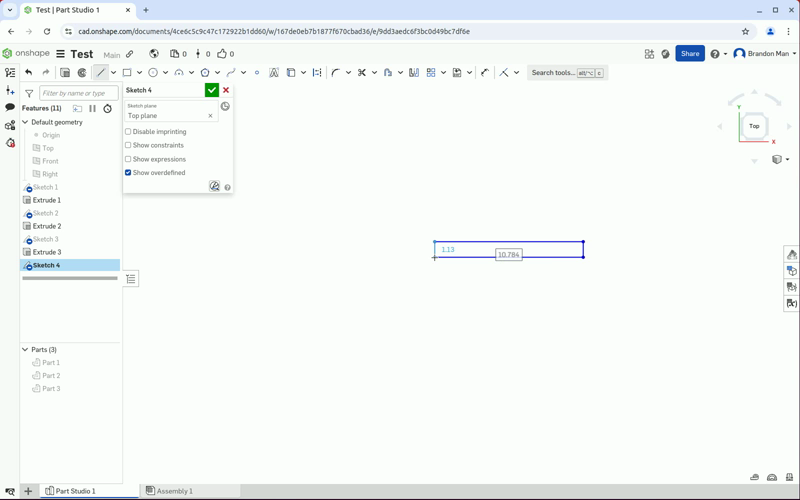
scroll(6)
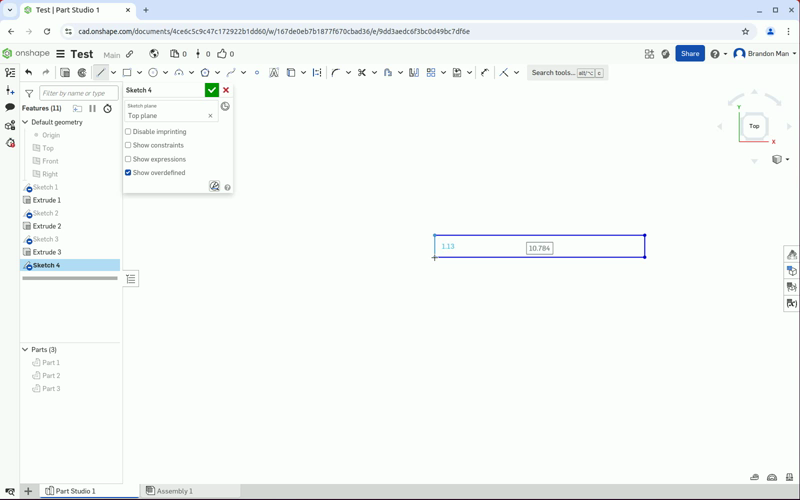
scroll(6)
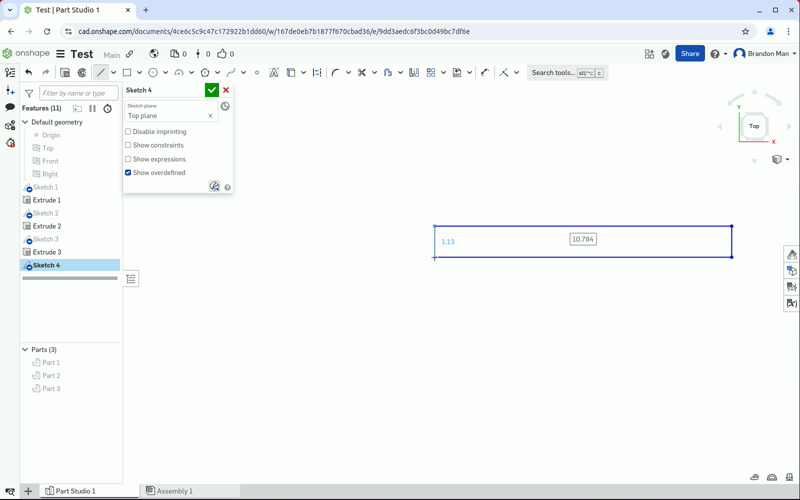
scroll(6)
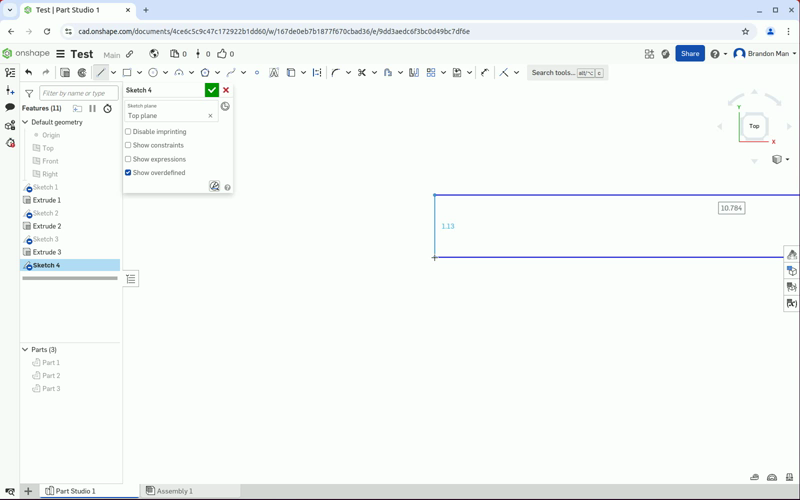
key_up(shift)
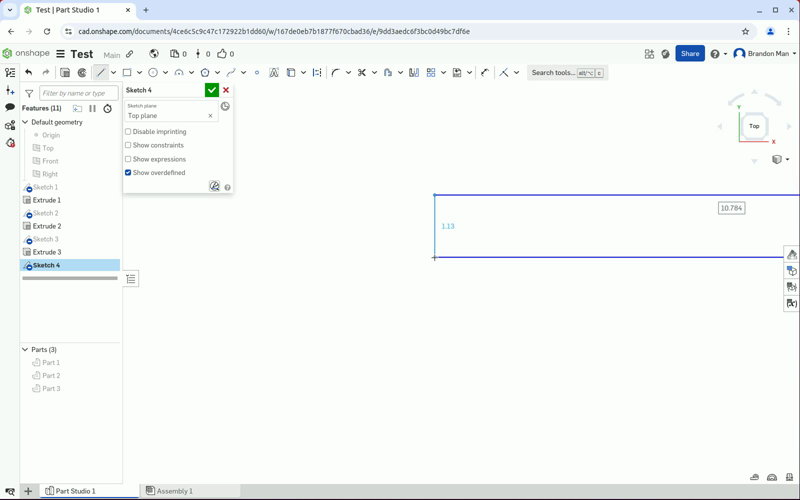
click(434, 257)
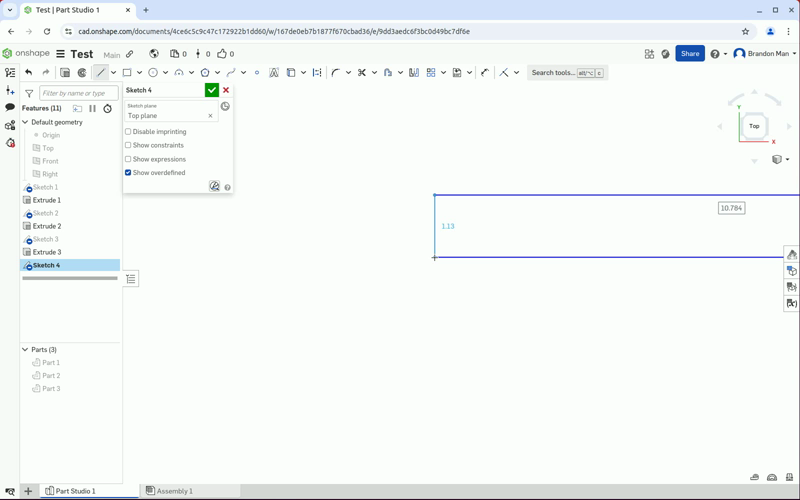
scroll(-6)
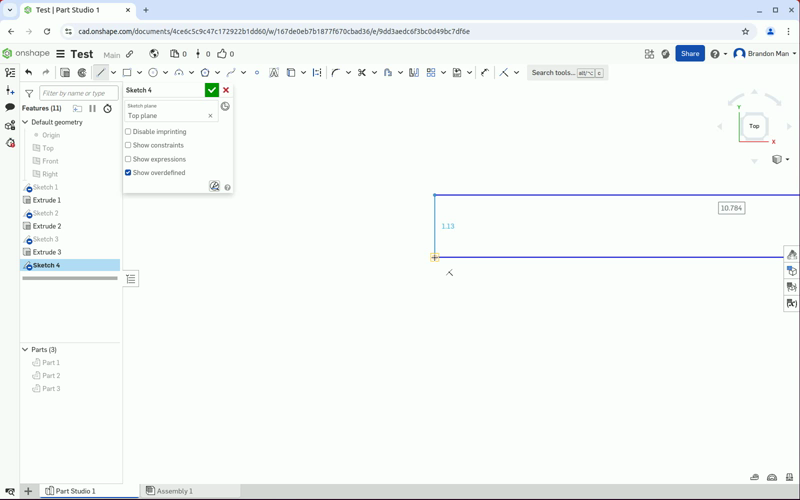
scroll(-6)
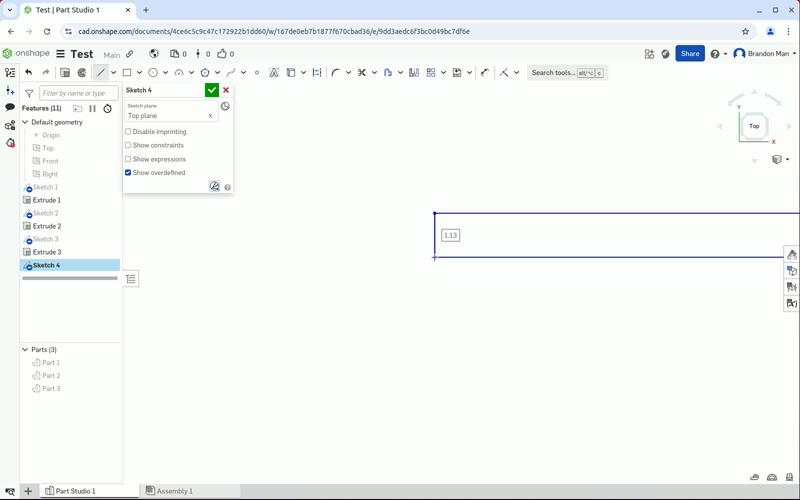
scroll(-6)
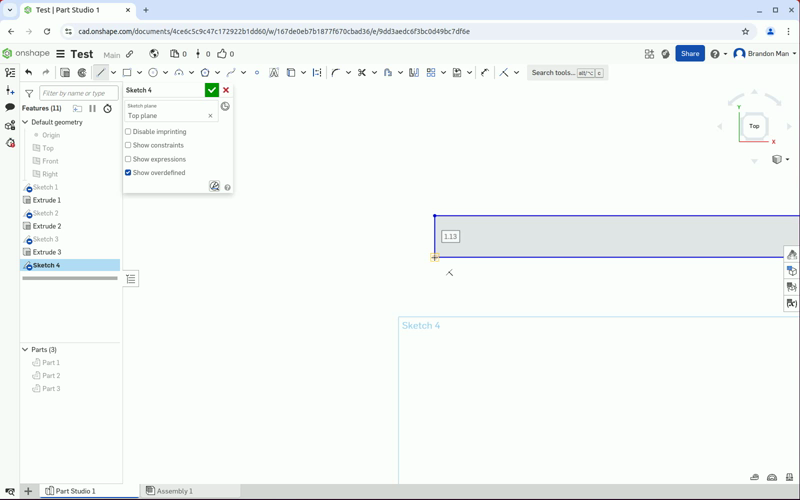
scroll(-6)
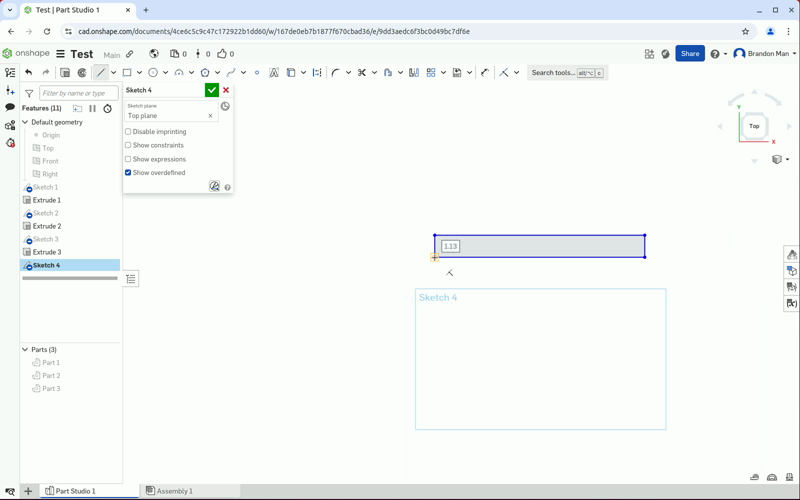
scroll(-6)
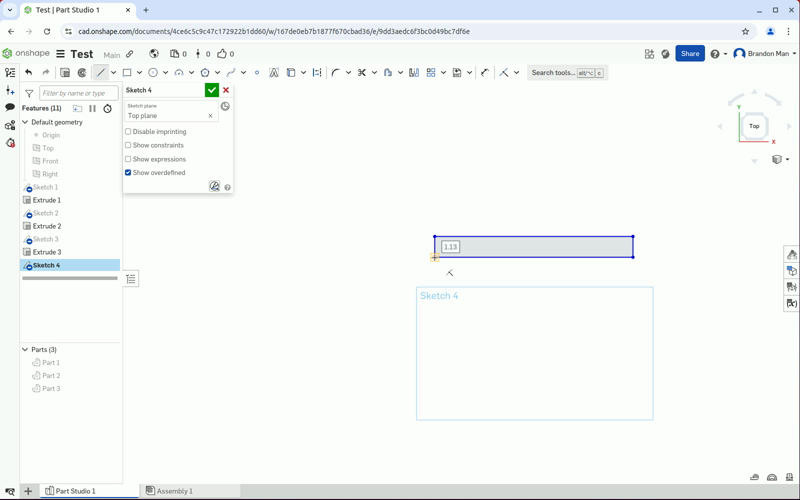
scroll(-6)
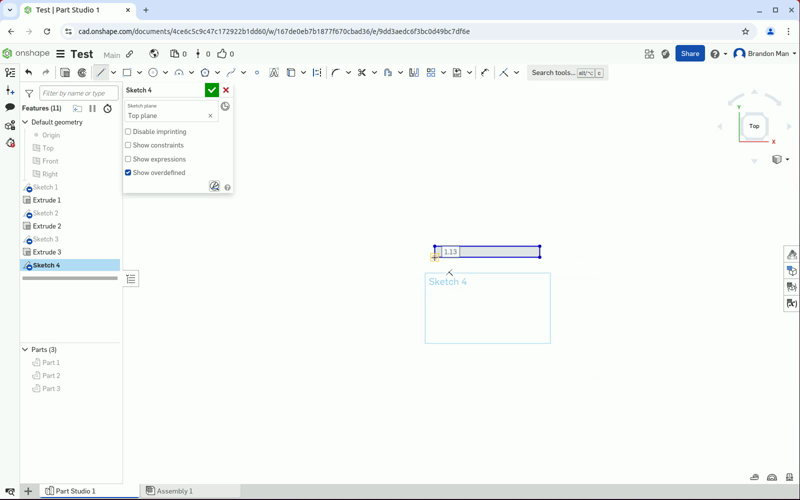
scroll(-6)
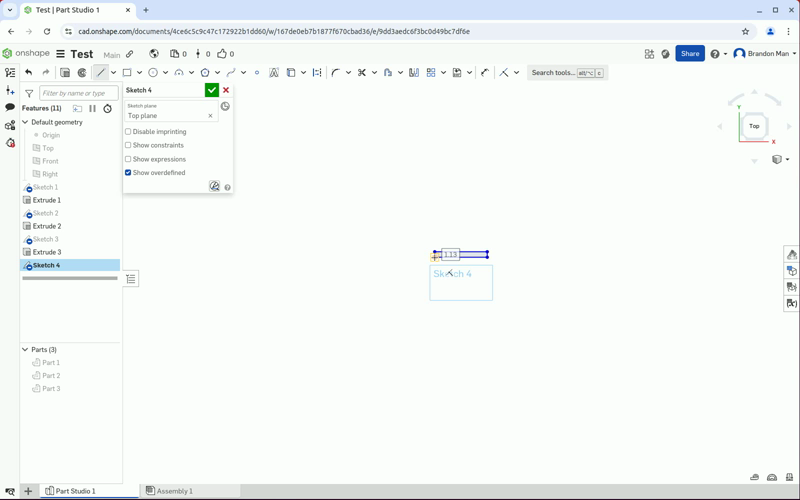
key(esc)
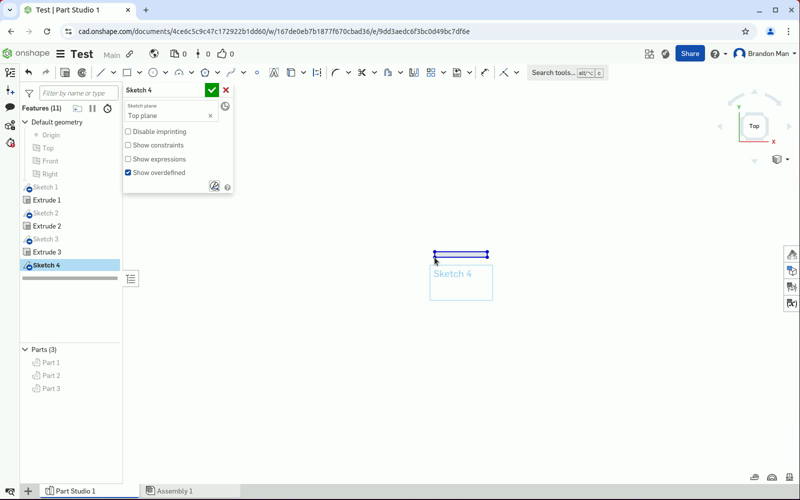
mouse_move(447, 255)
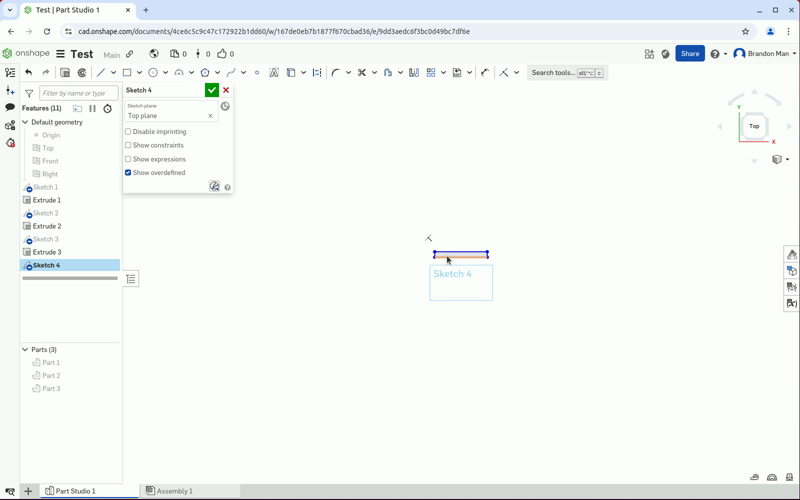
scroll(6)
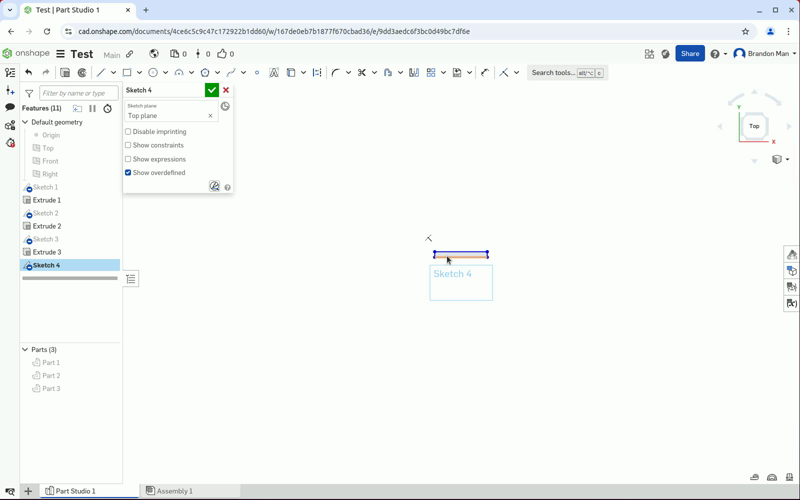
scroll(6)
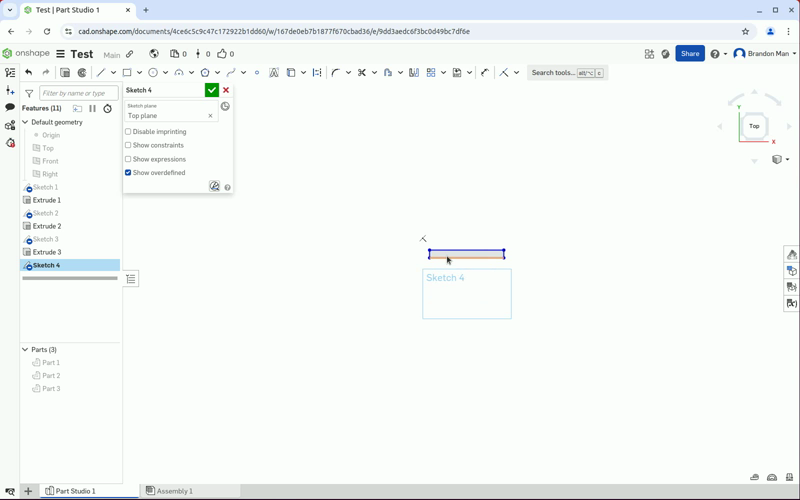
scroll(6)
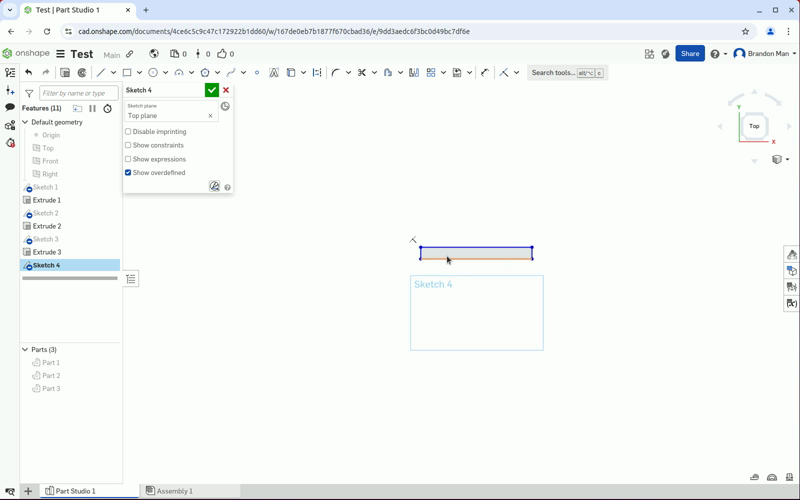
scroll(6)
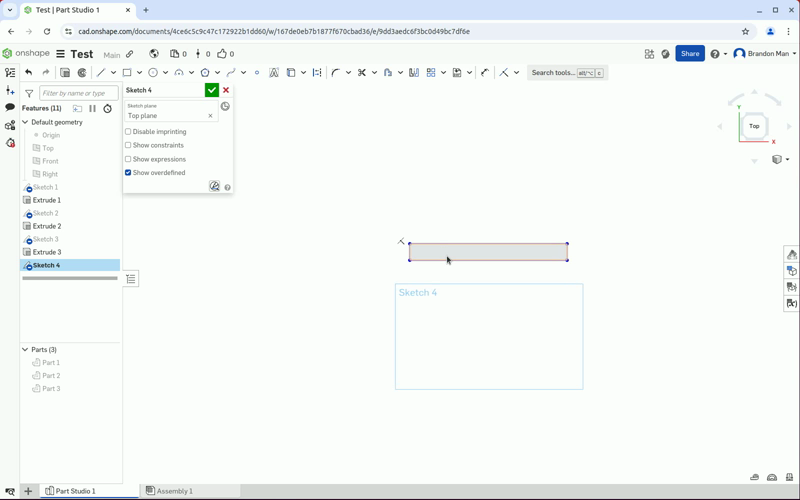
scroll(6)
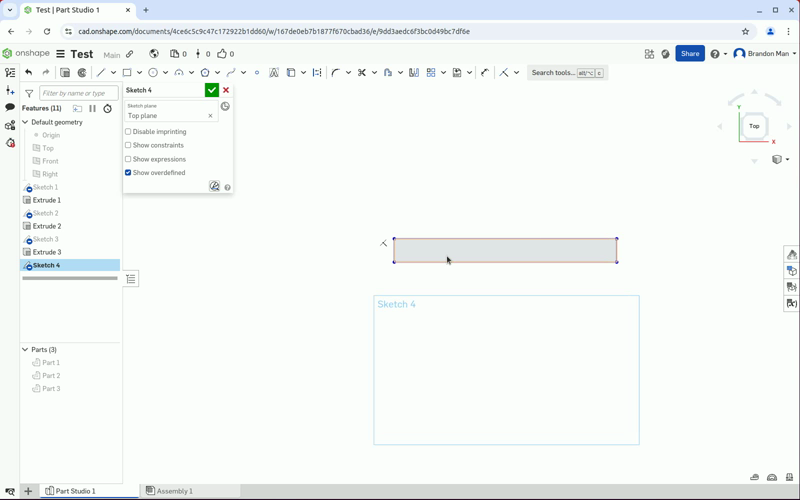
scroll(6)
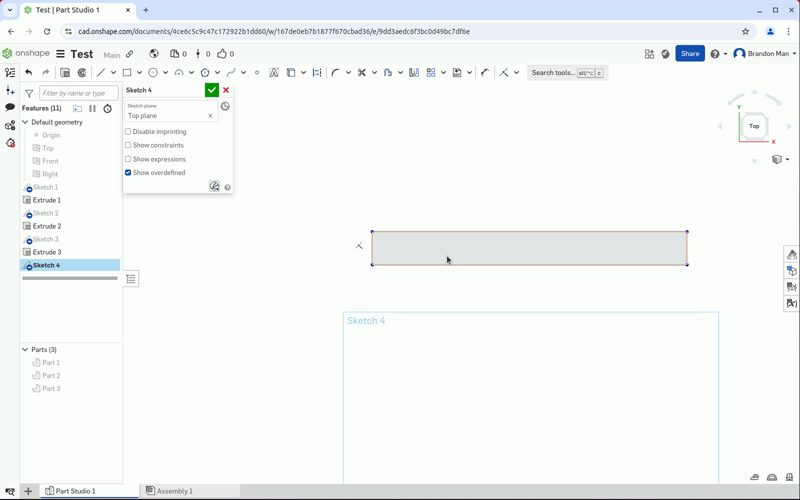
scroll(6)
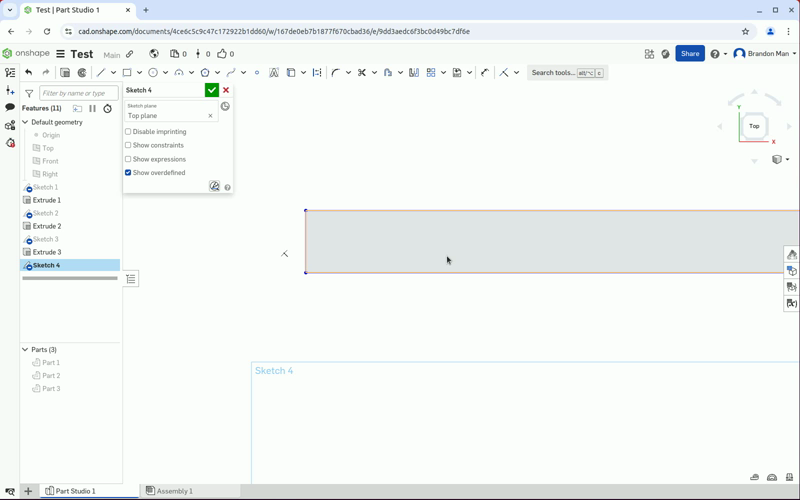
click(447, 255)
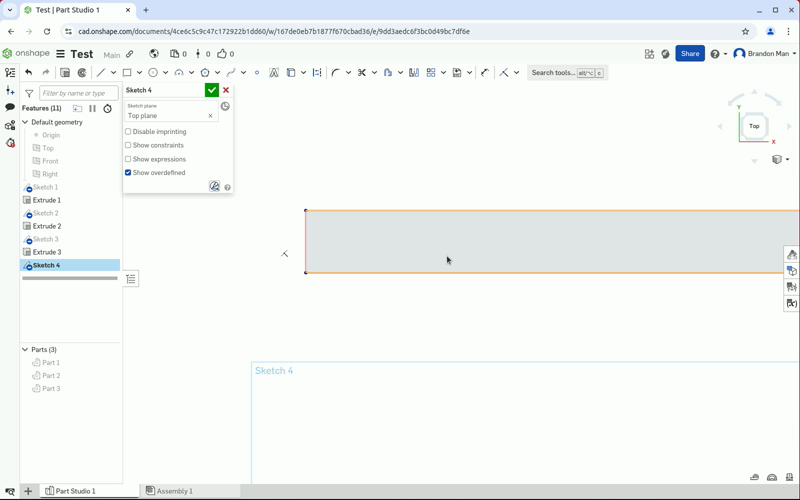
scroll(-6)
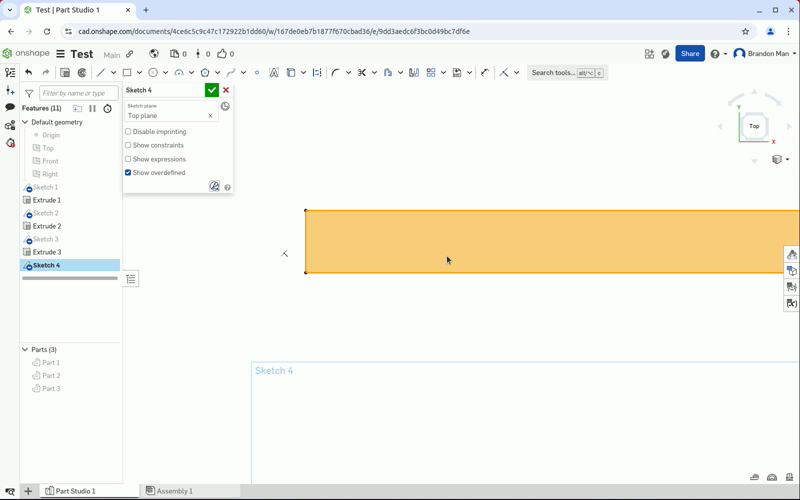
scroll(-6)
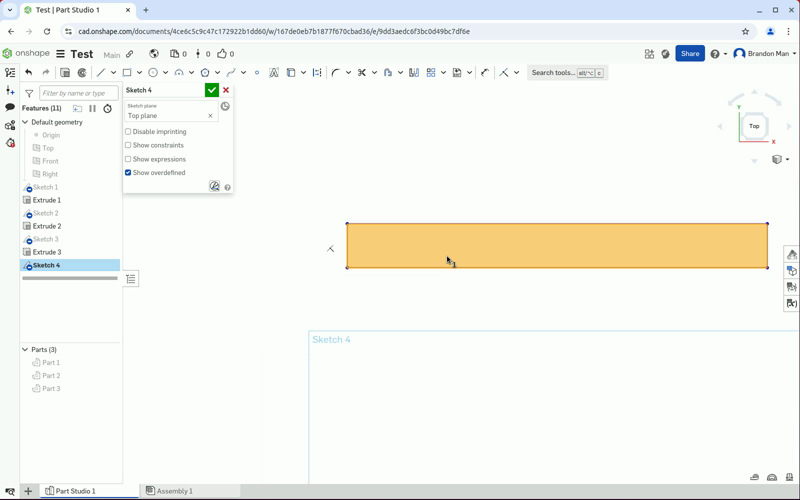
scroll(-6)
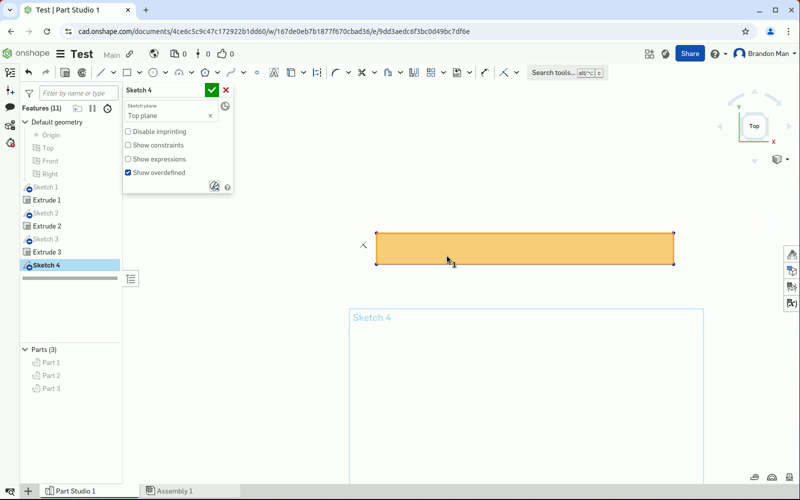
scroll(-6)
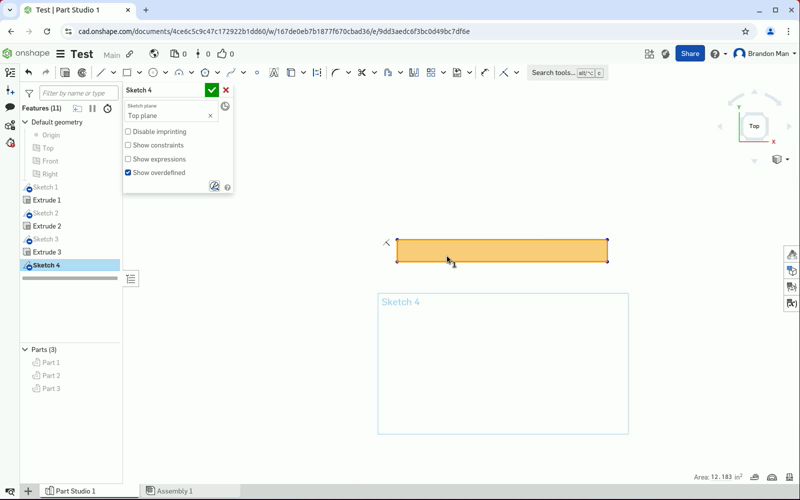
scroll(-6)
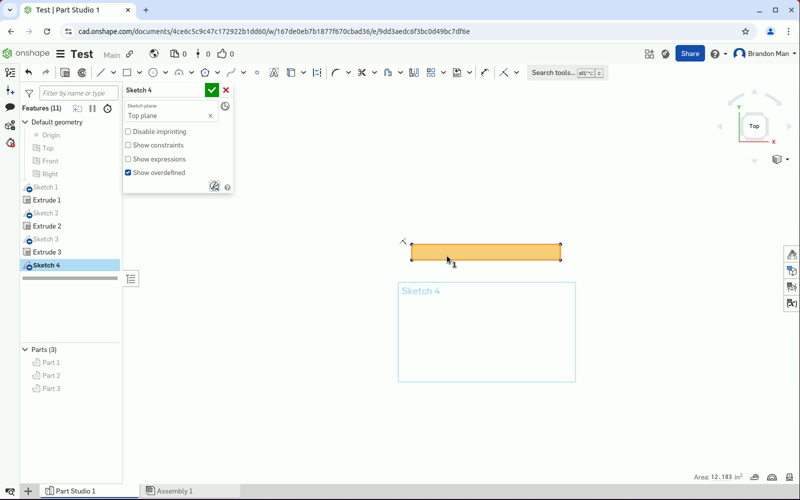
scroll(-6)
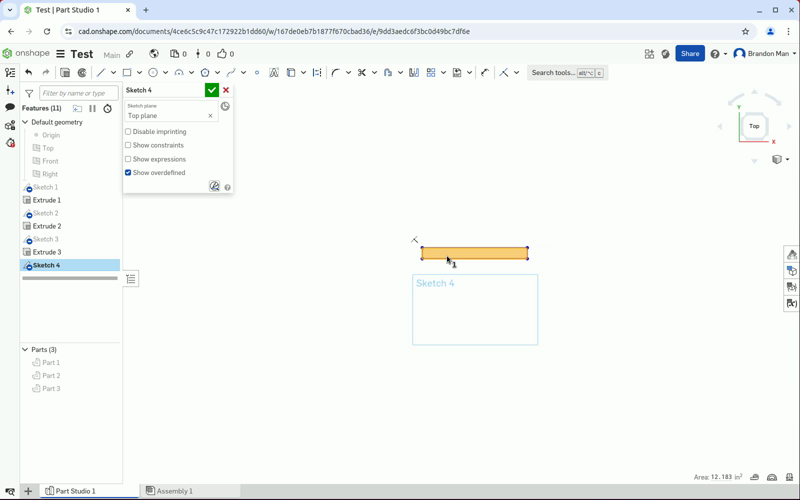
scroll(-6)
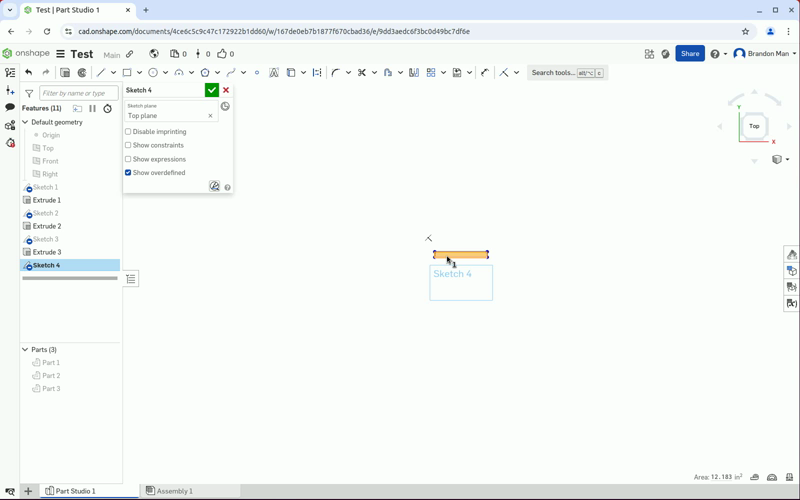
mouse_move(73, 352)
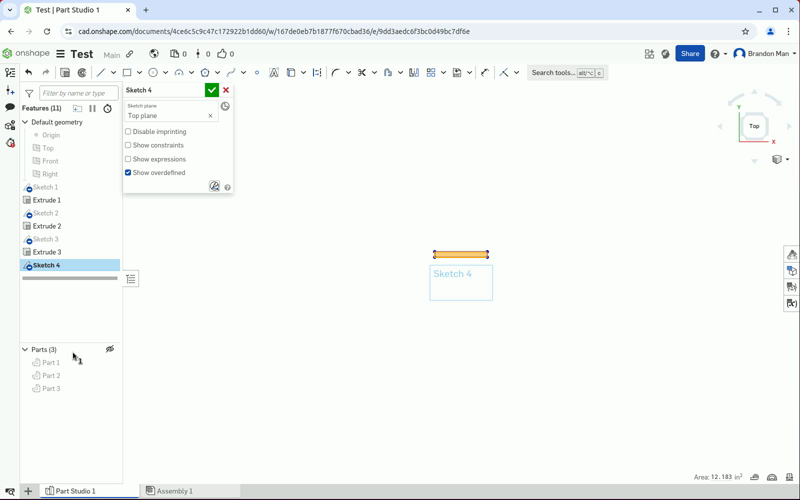
key(shift+y)
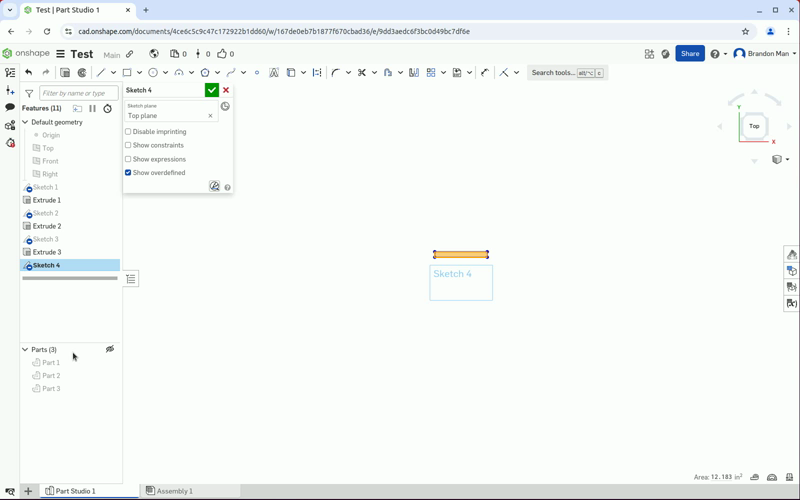
key(shift+e)
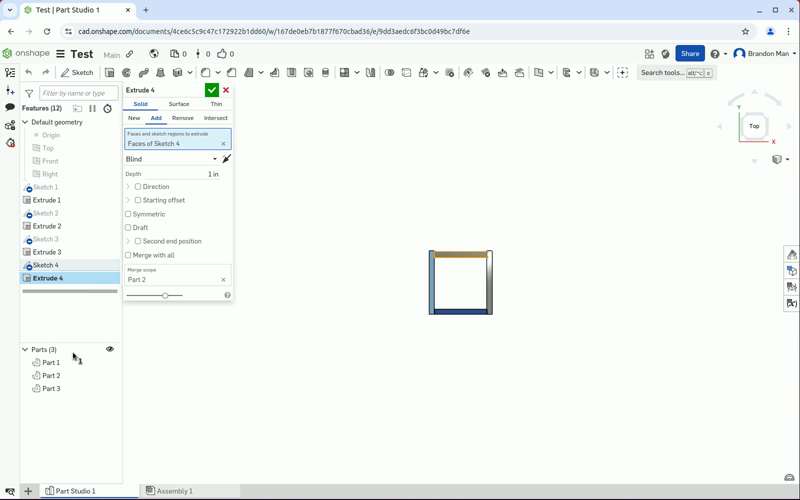
mouse_move(143, 106)
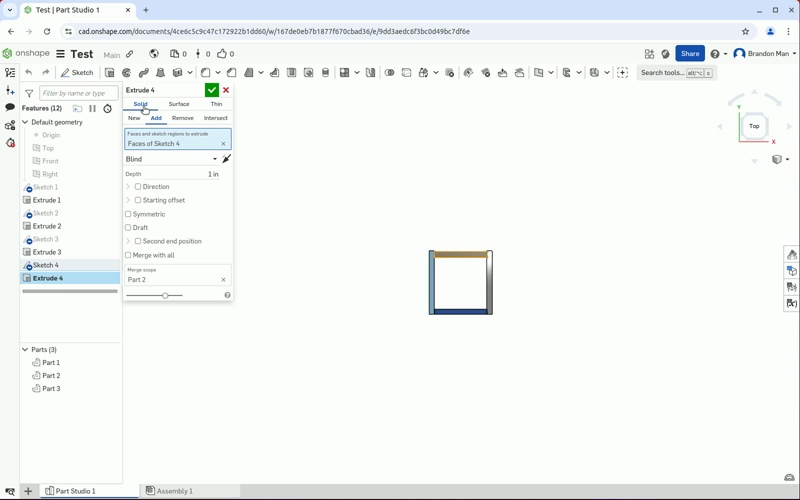
click(143, 106)
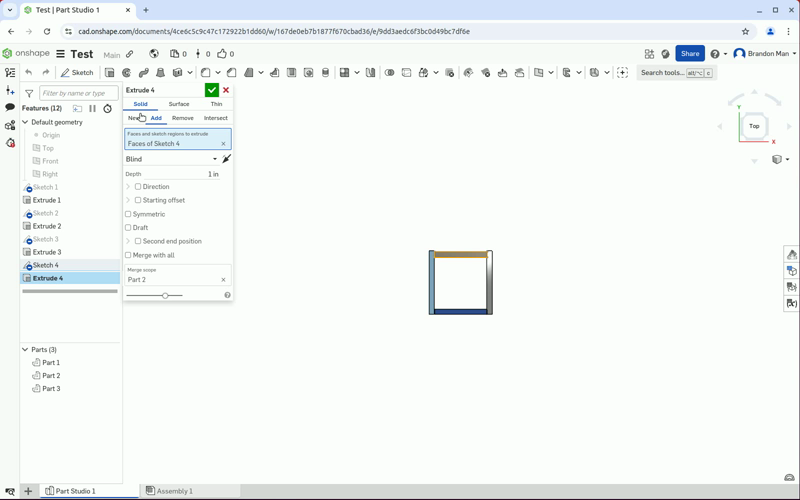
mouse_move(137, 120)
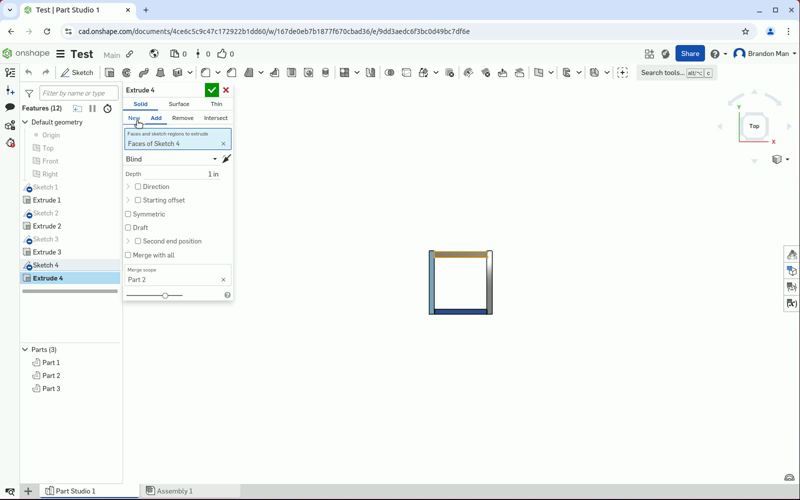
click(137, 120)
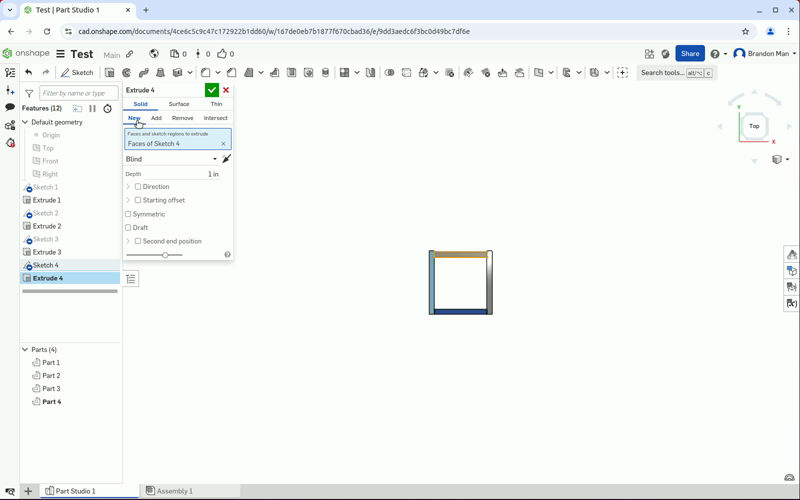
key(tab, 4)
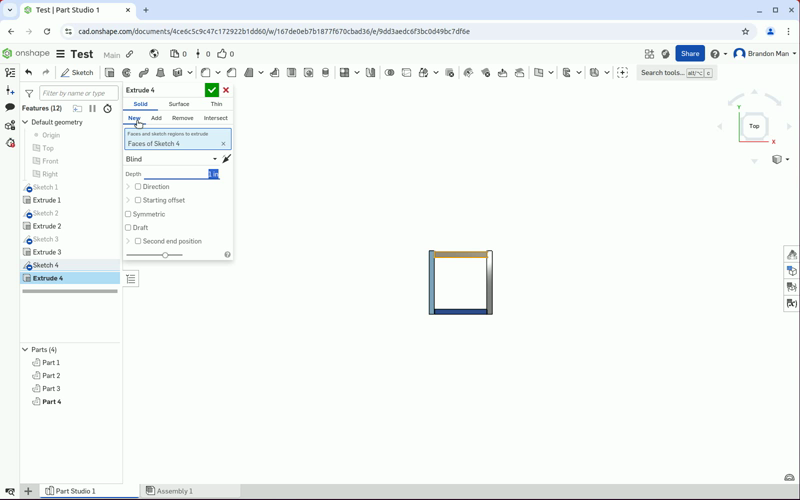
text(23.108)
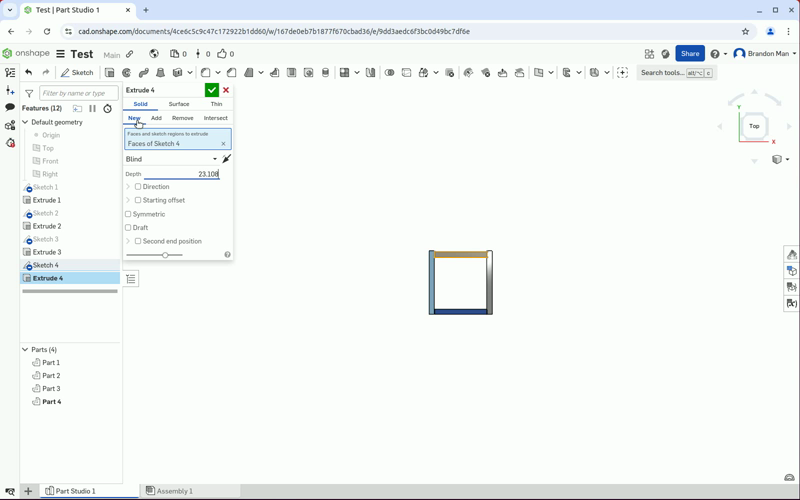
key(enter)
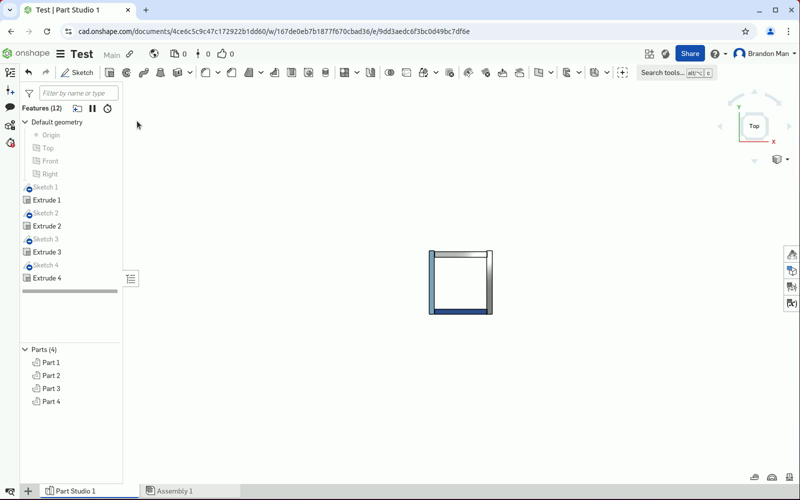
key(shift+h)
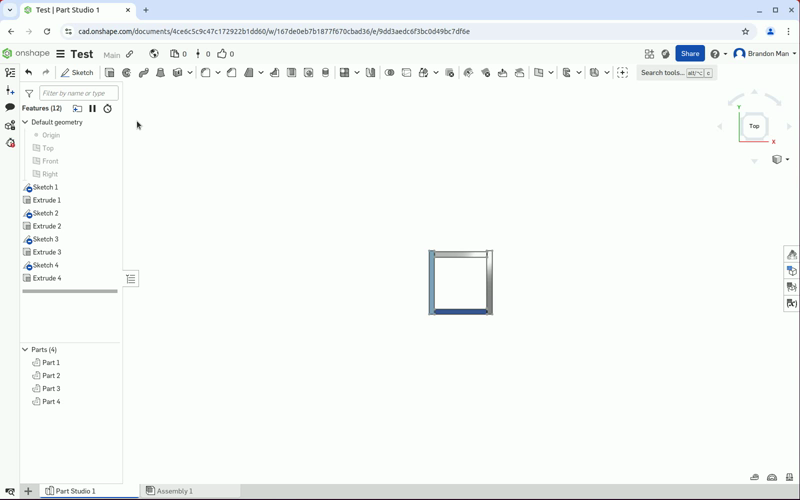
key(shift+h)
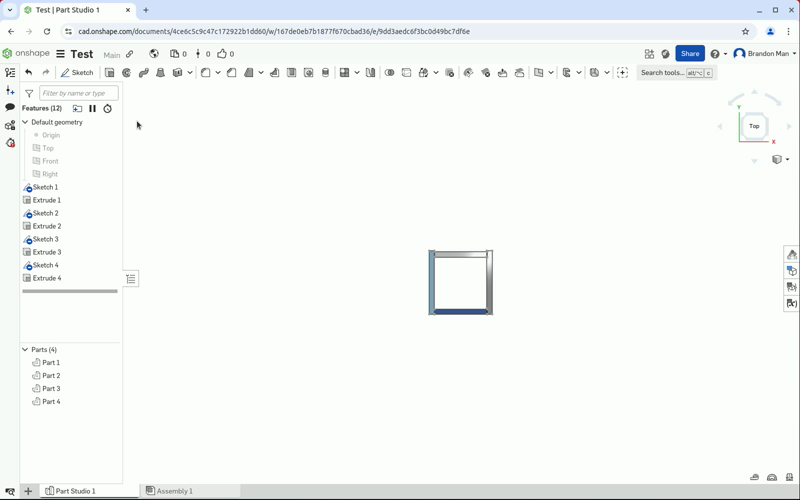
key(shift+7)
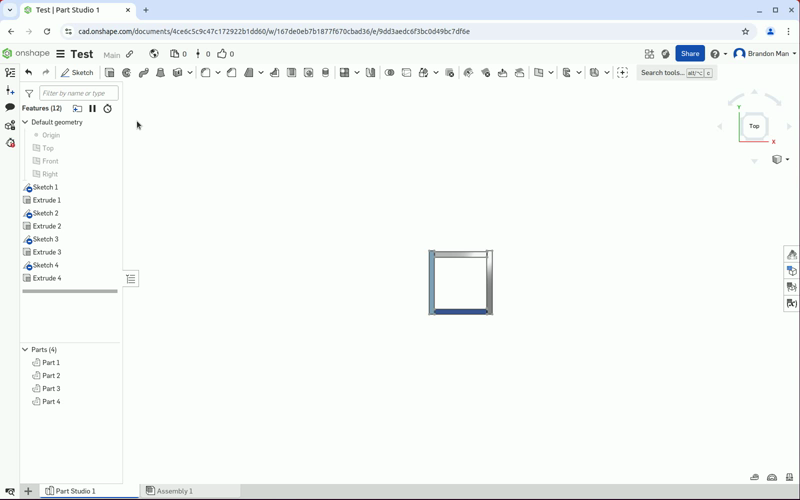
key(up, 3)
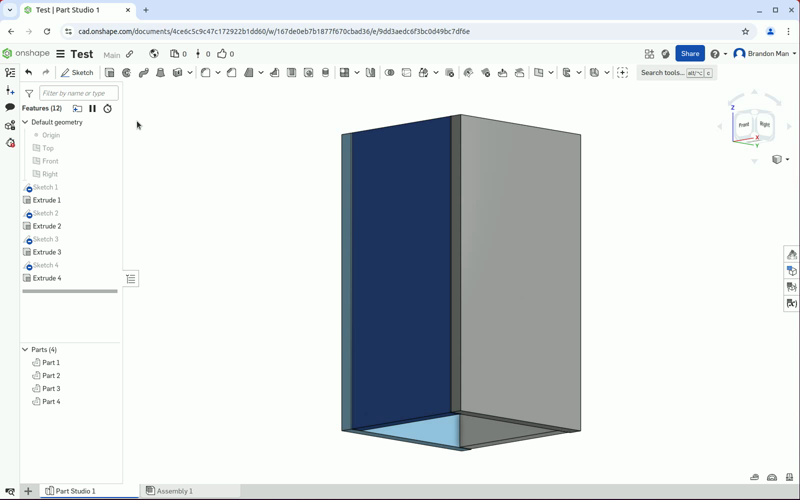
key(left, 3)
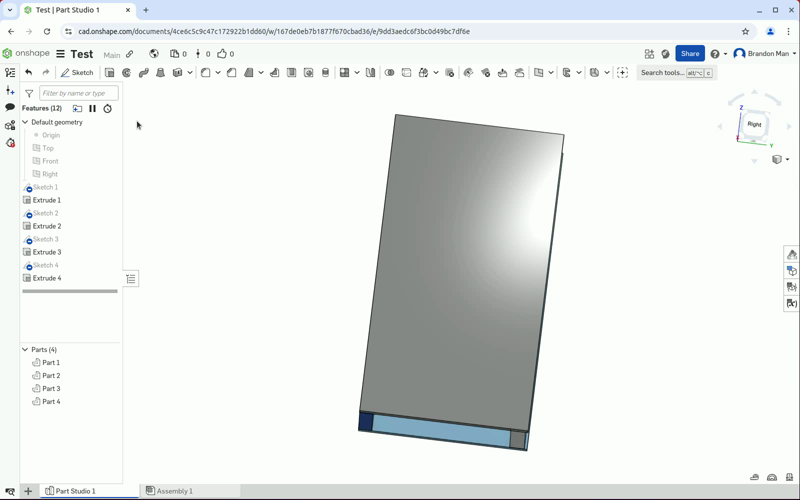
key(right, 3)
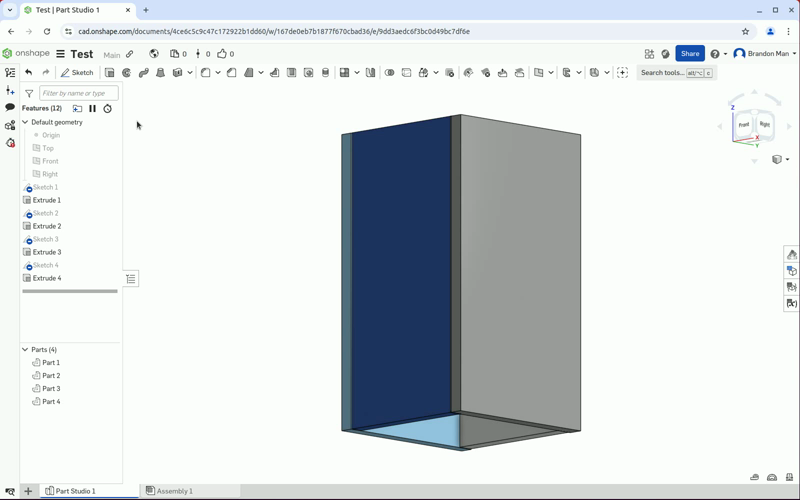
key(down, 3)
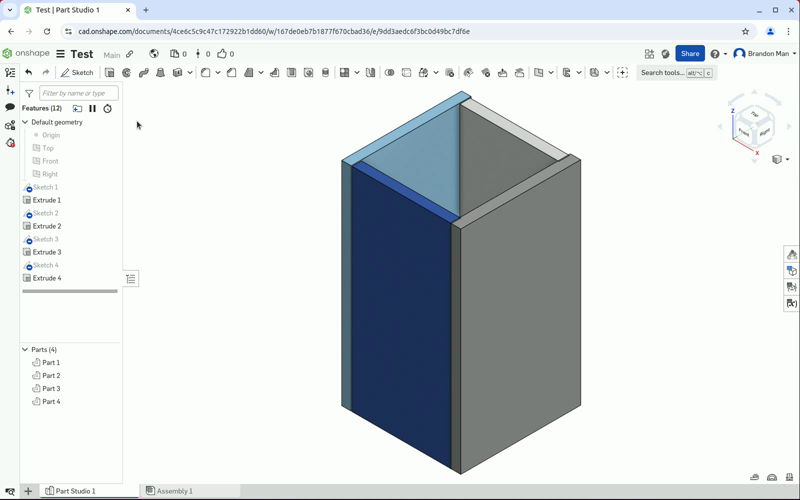
mouse_move(73, 189)
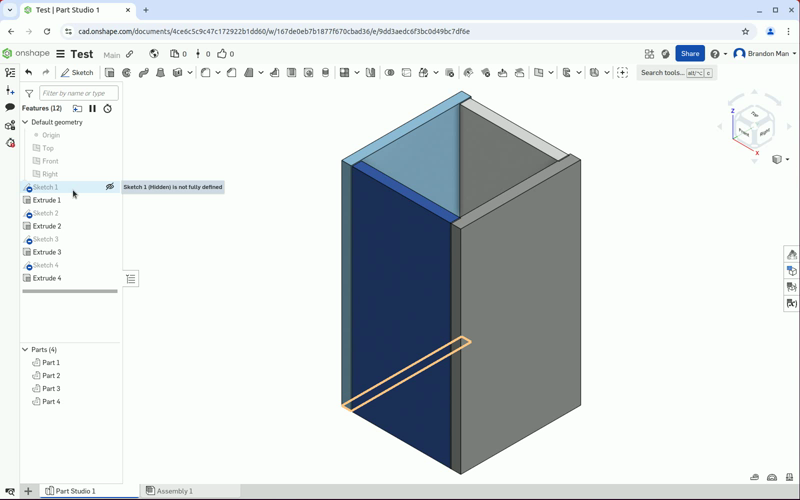
click(73, 189)